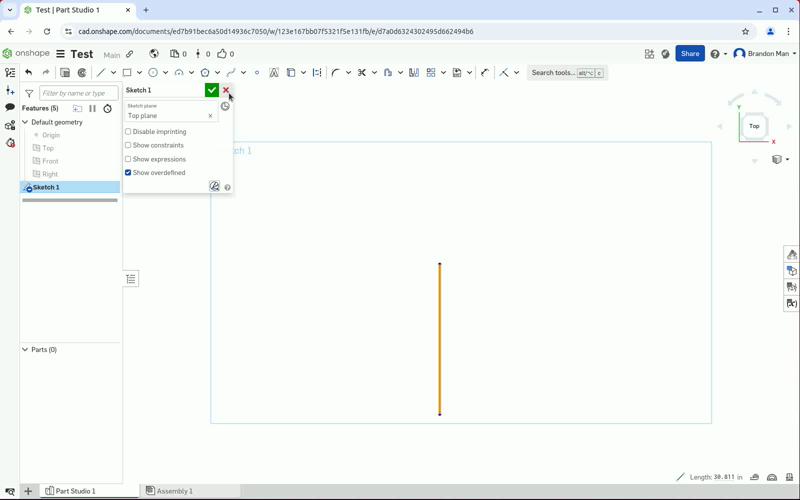
key(shift+h)
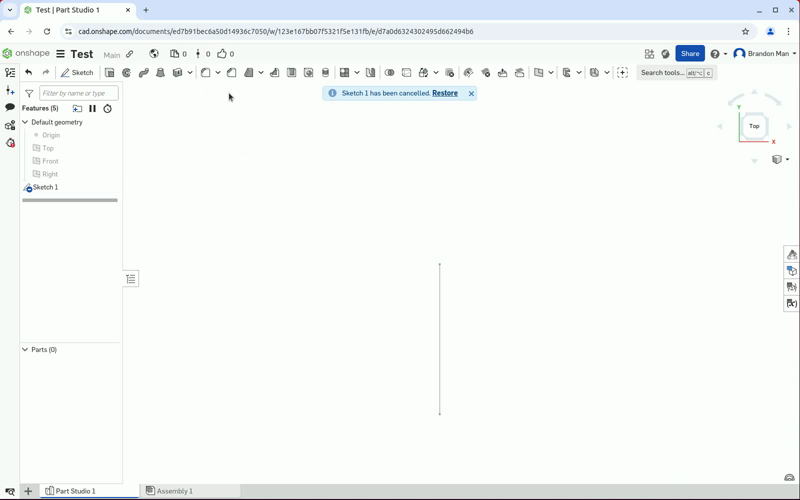
mouse_move(73, 352)
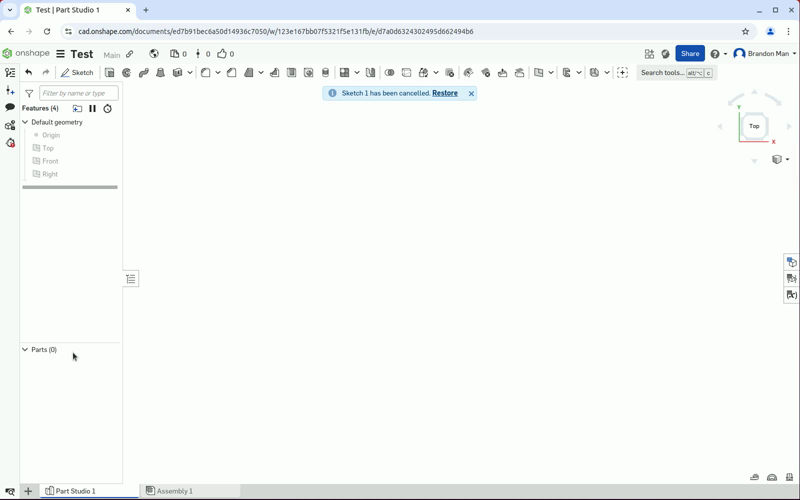
key(y)
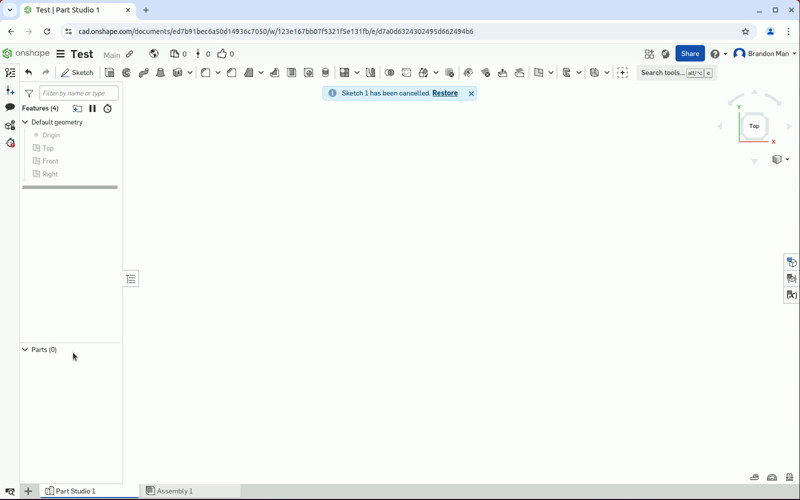
key(shift+p)
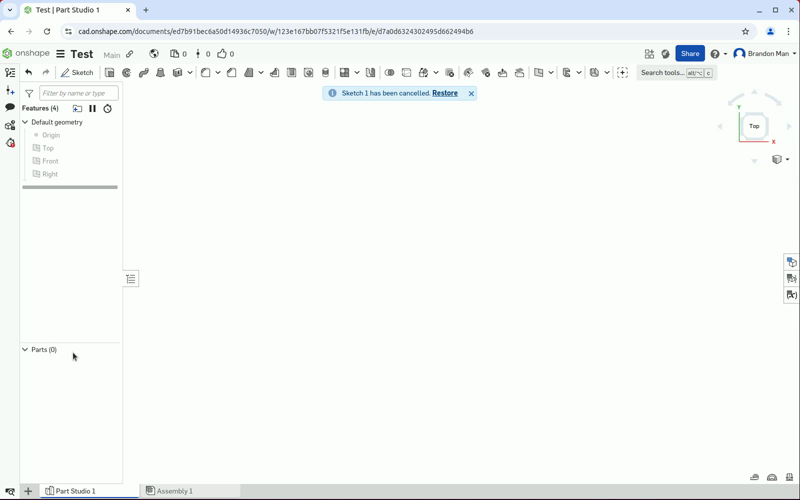
key(space)
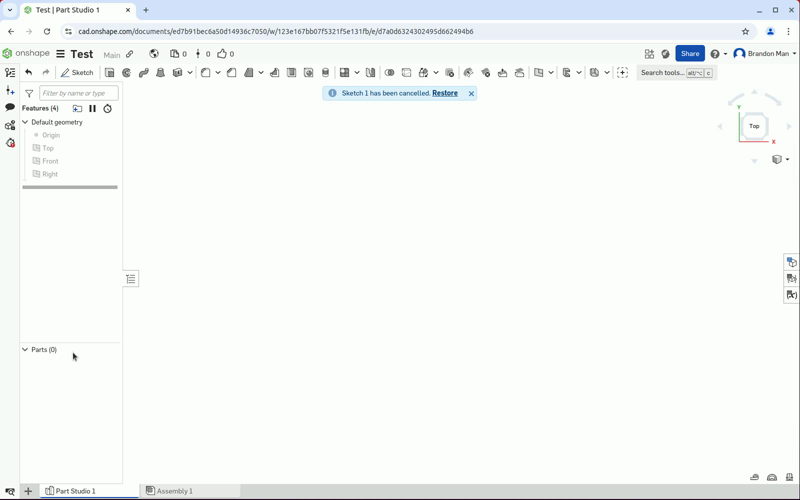
key_down(shift)
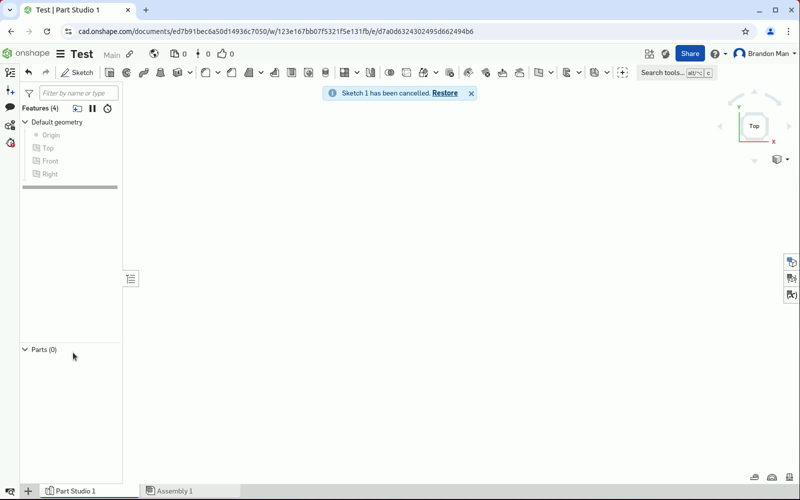
key(up)
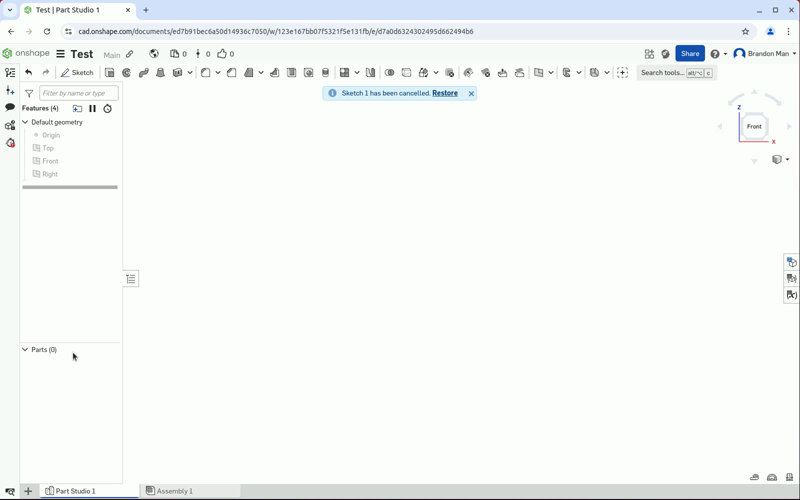
key_up(shift)
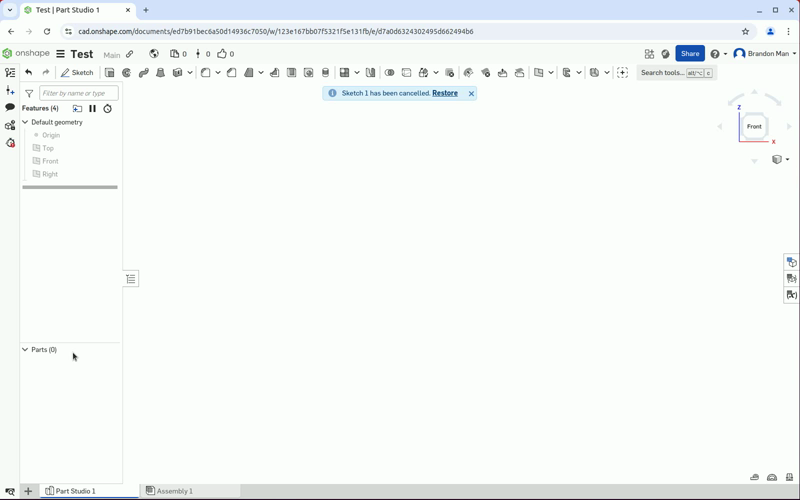
mouse_move(73, 352)
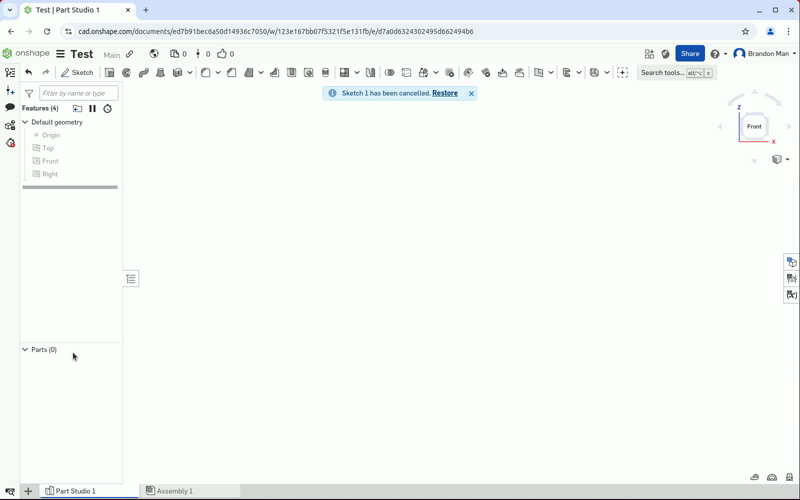
key(shift+y)
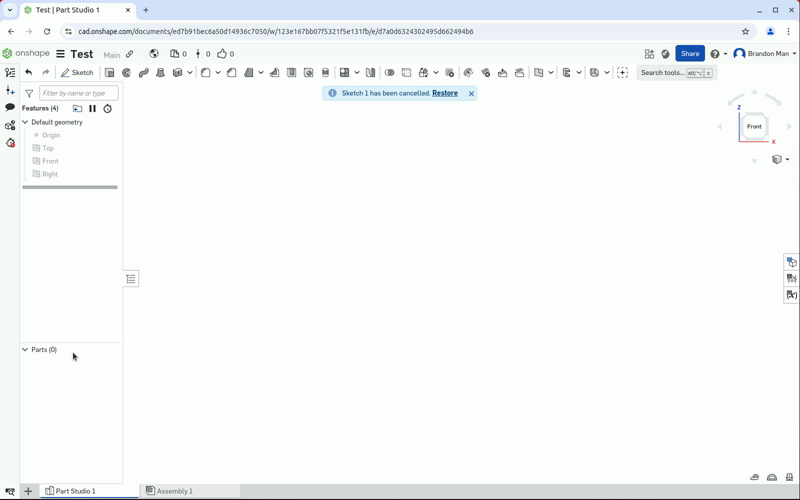
key(shift+s)
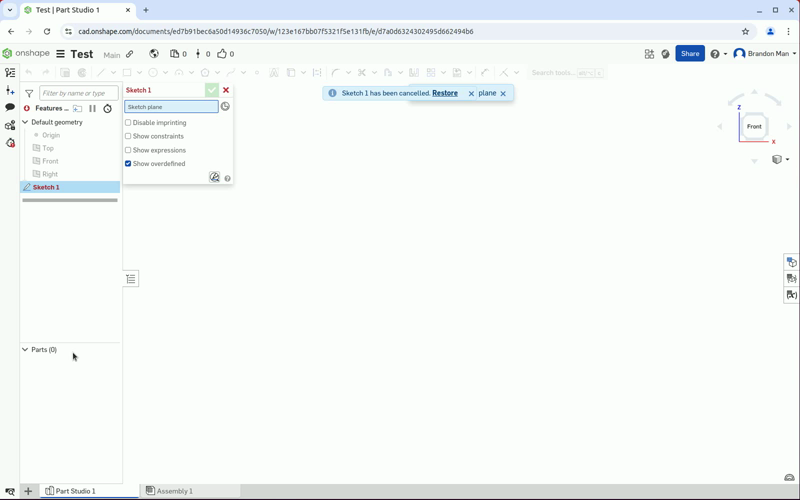
mouse_move(73, 163)
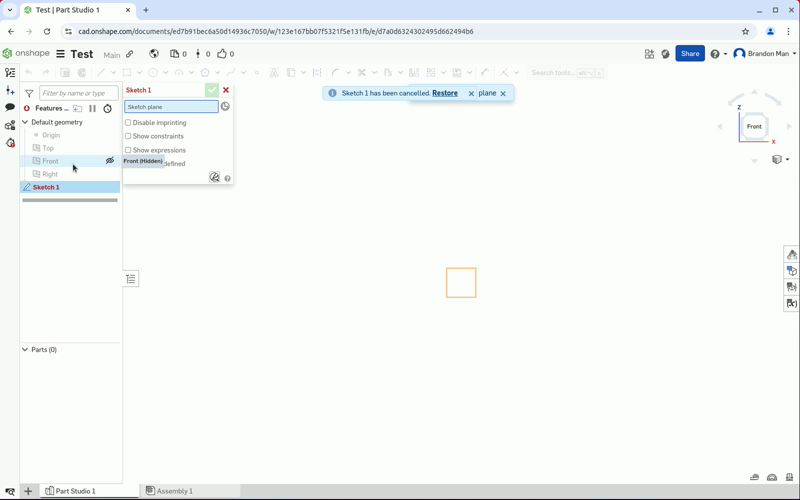
click(73, 163)
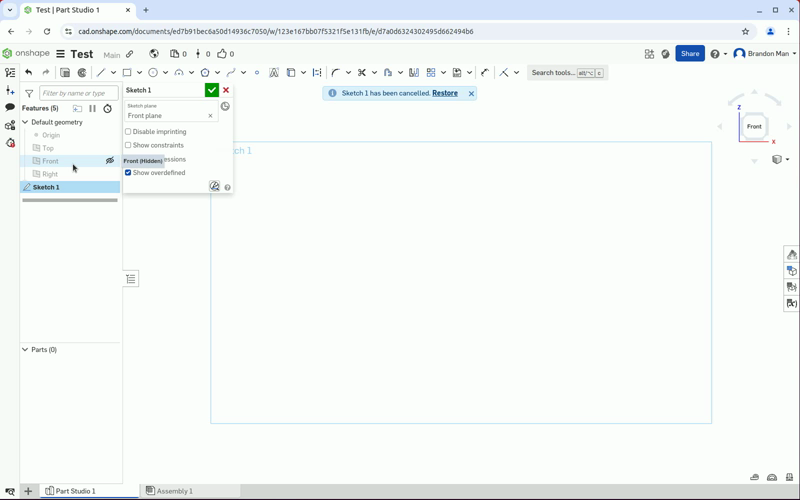
mouse_move(73, 352)
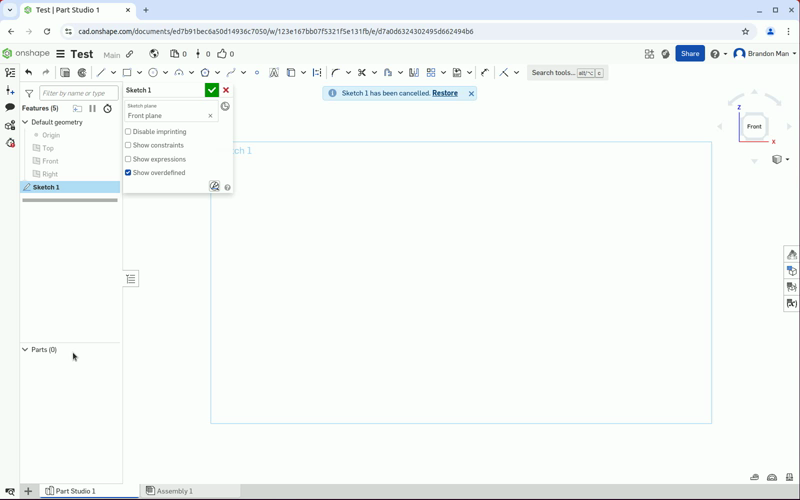
key(y)
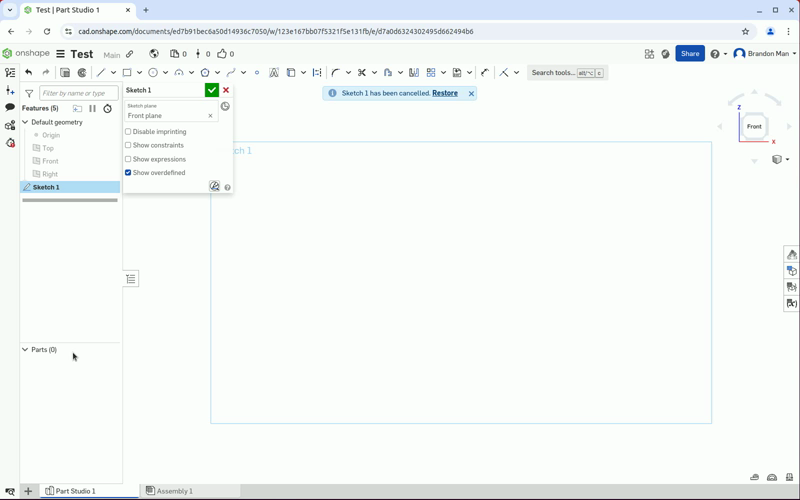
key(l)
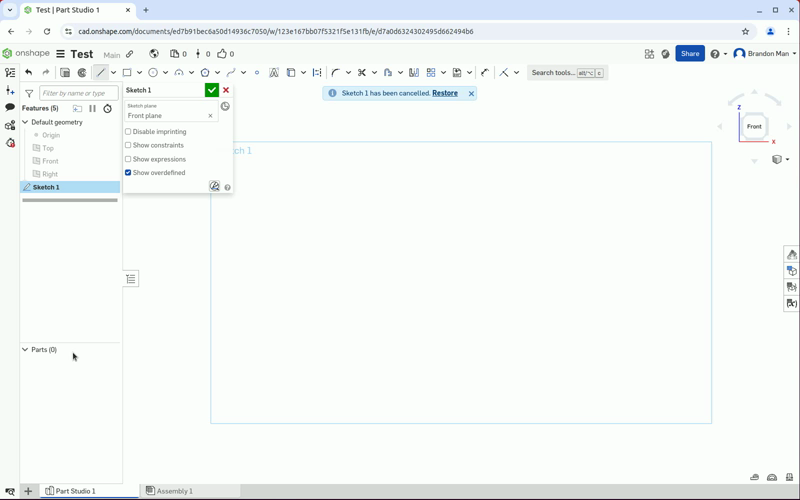
key_down(shift)
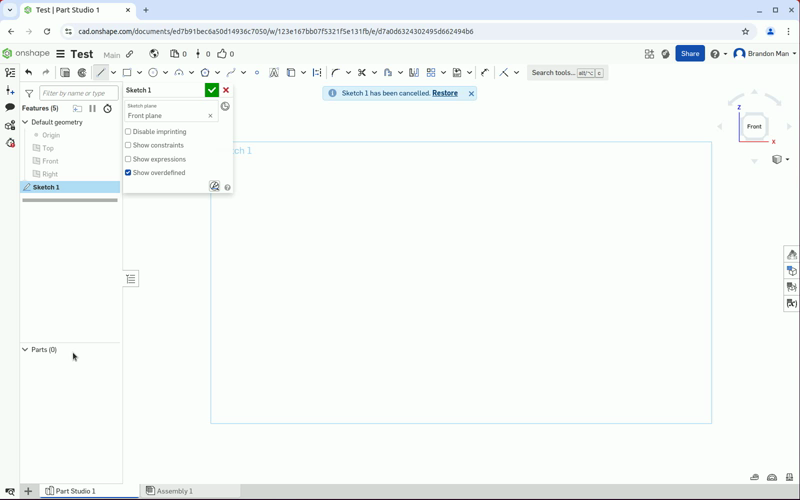
mouse_move(460, 257)
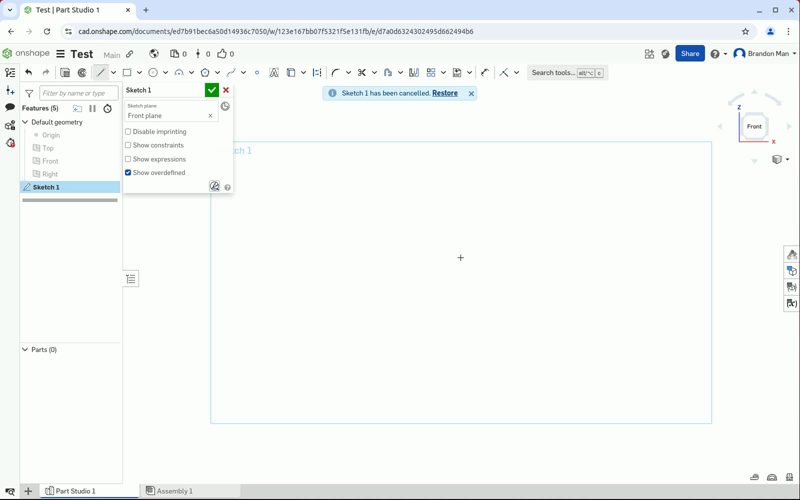
click(460, 257)
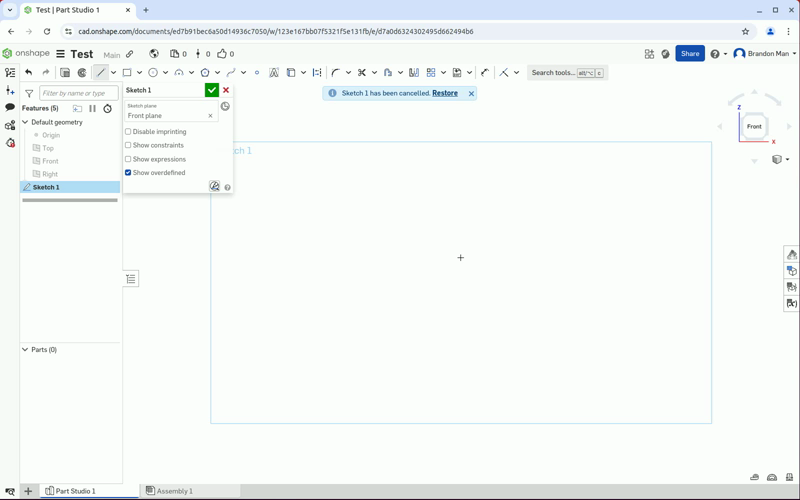
key_up(shift)
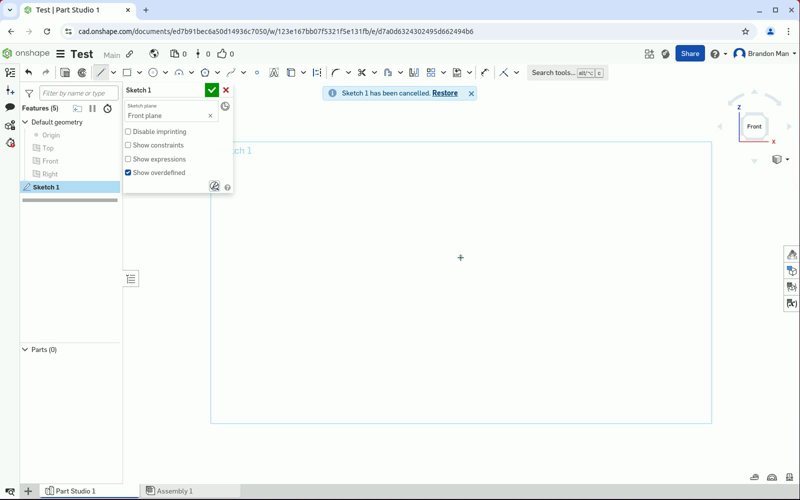
key_down(shift)
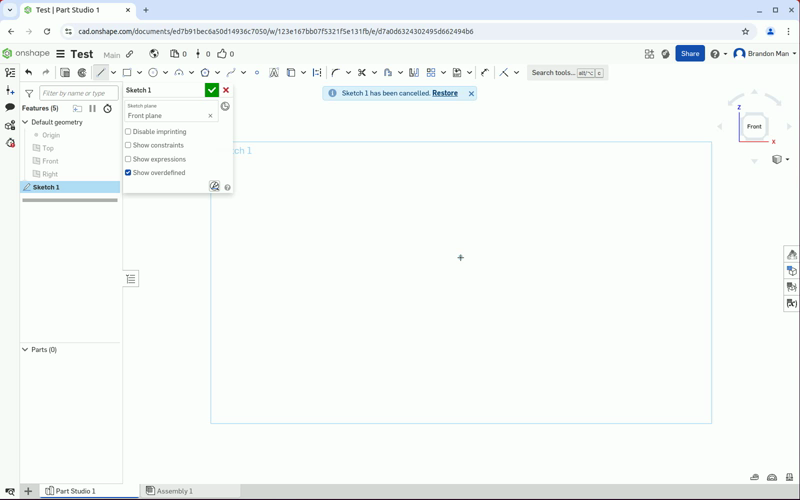
mouse_move(490, 257)
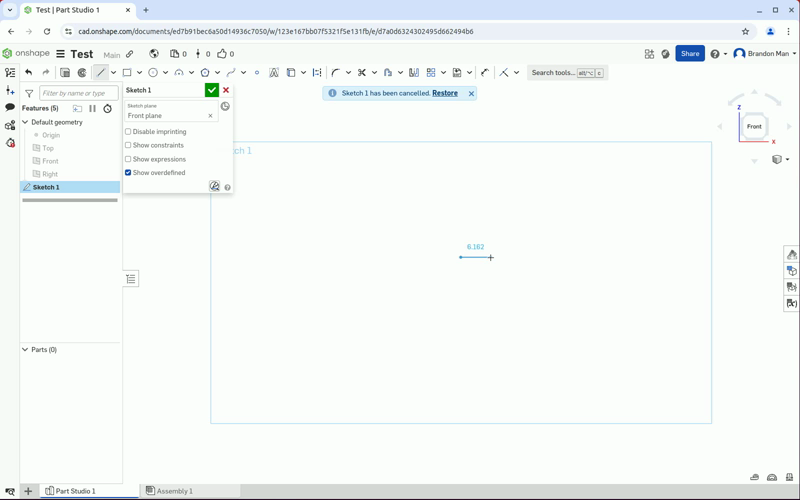
mouse_move(466, 257)
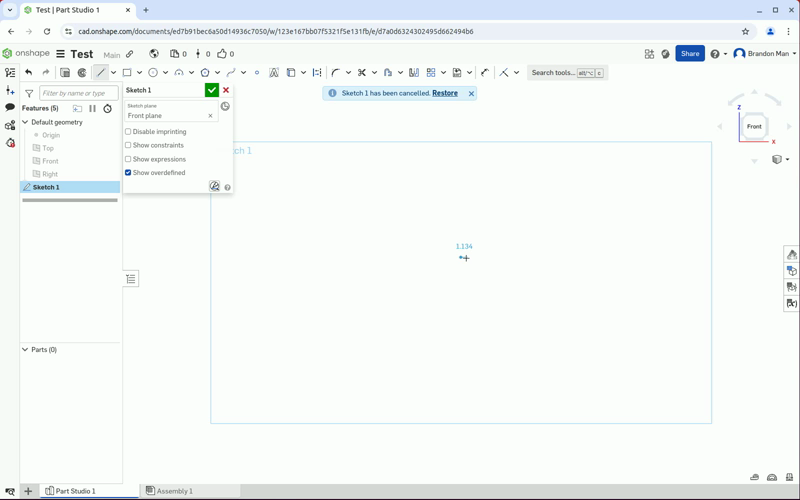
scroll(6)
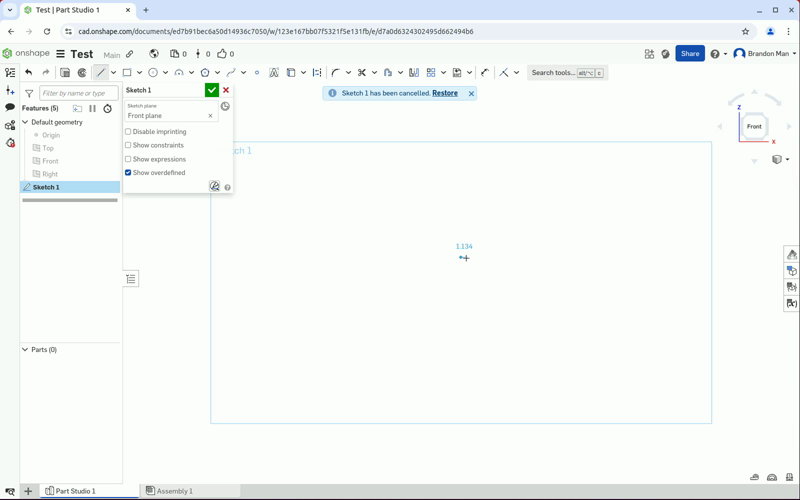
scroll(6)
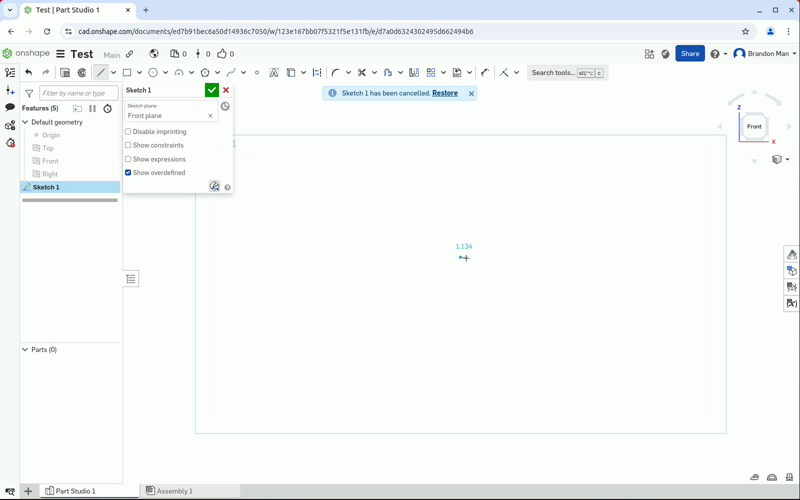
scroll(6)
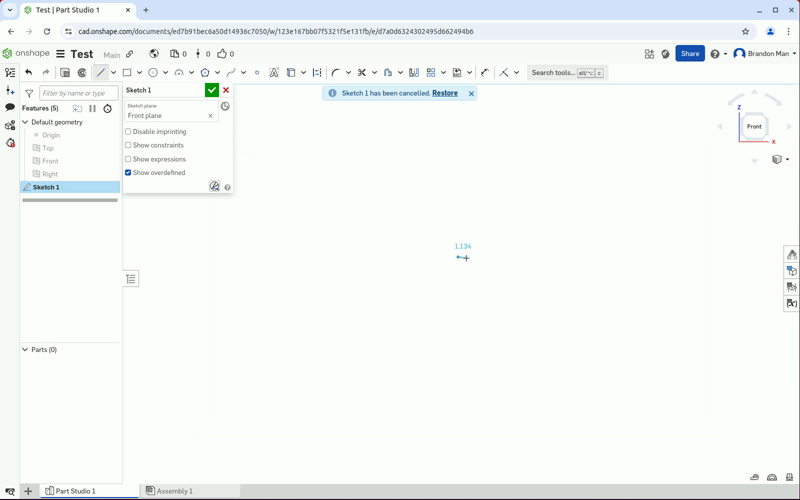
scroll(6)
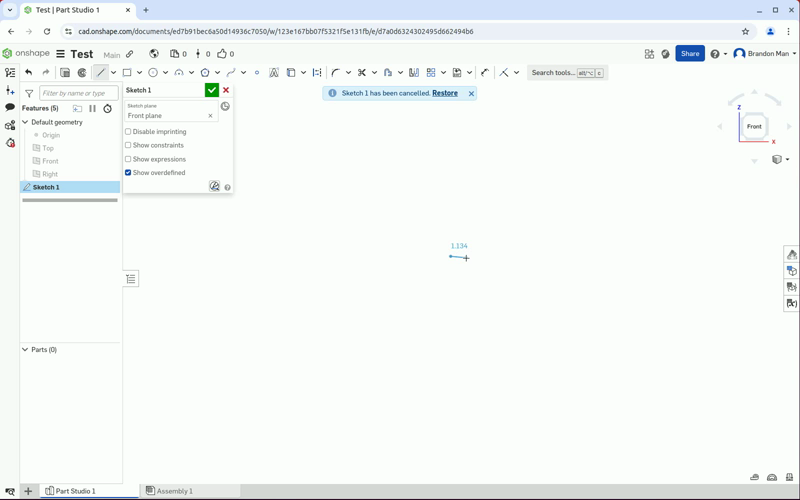
scroll(6)
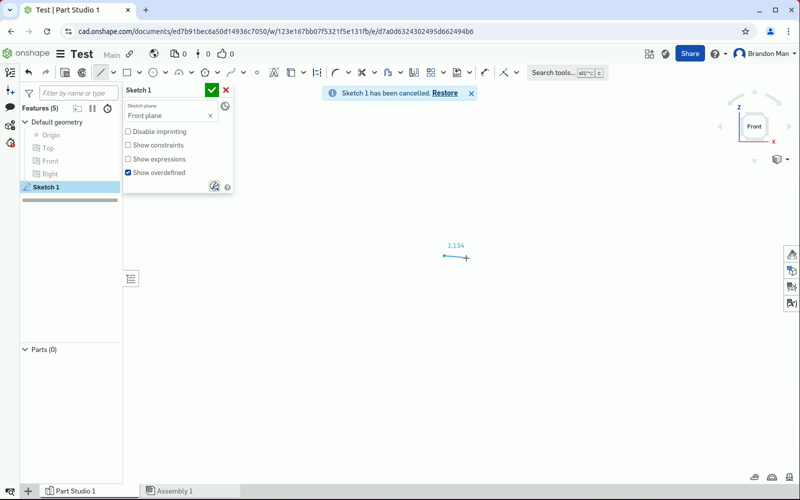
scroll(6)
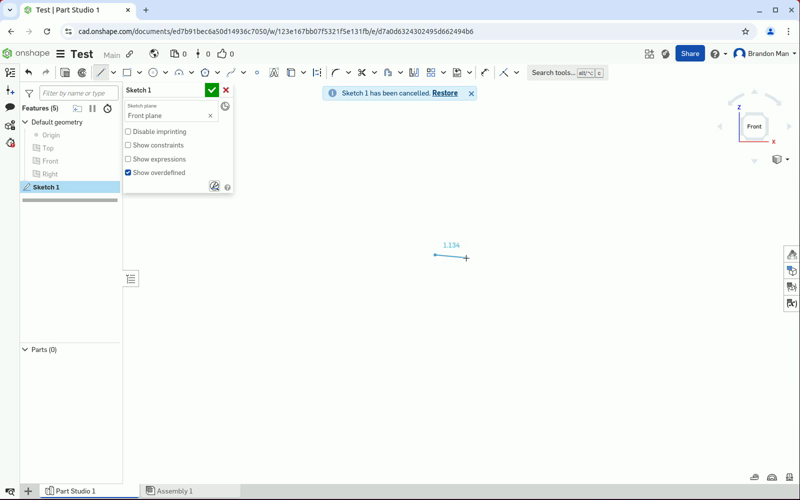
scroll(6)
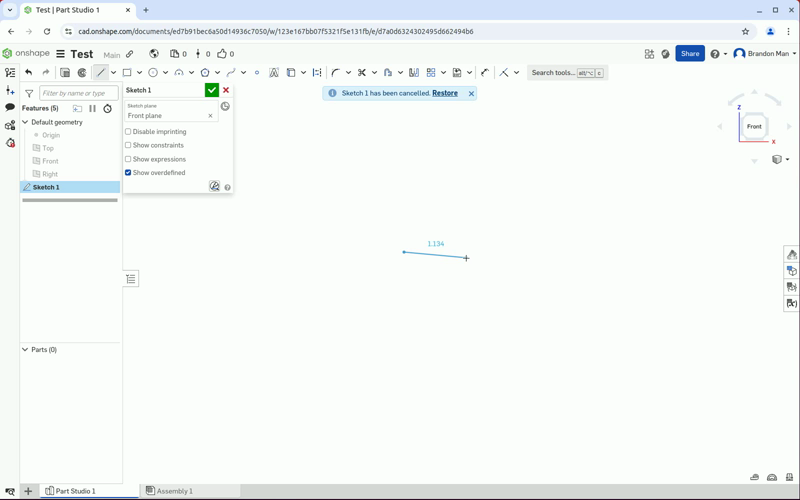
click(466, 257)
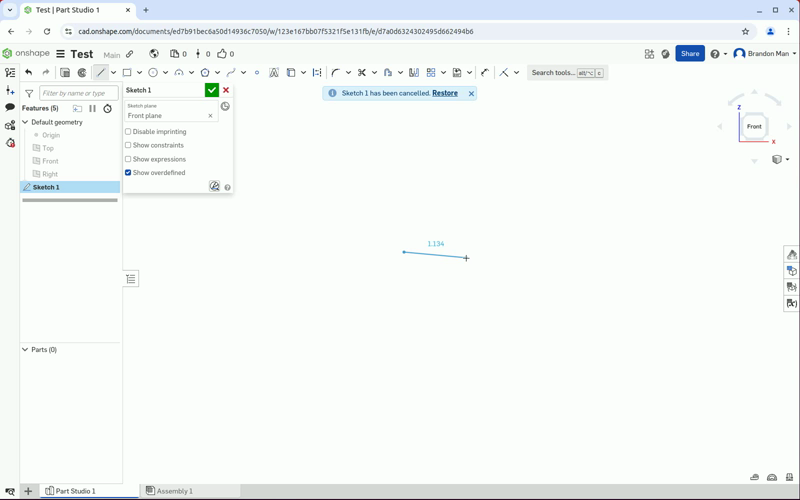
scroll(-6)
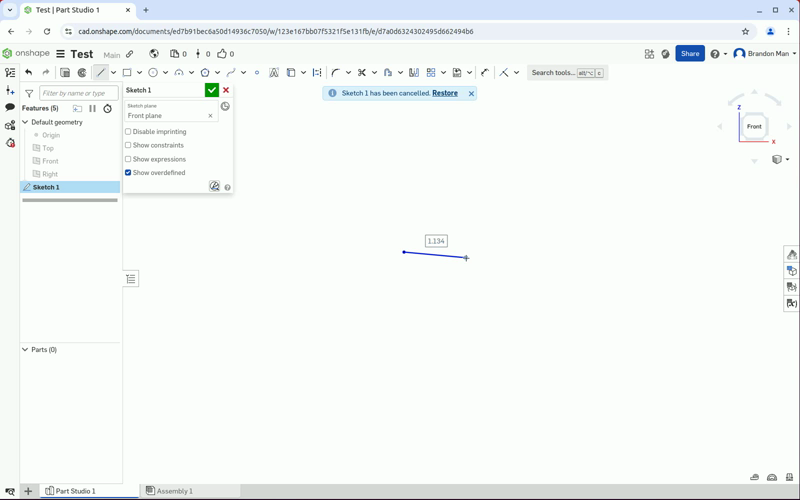
scroll(-6)
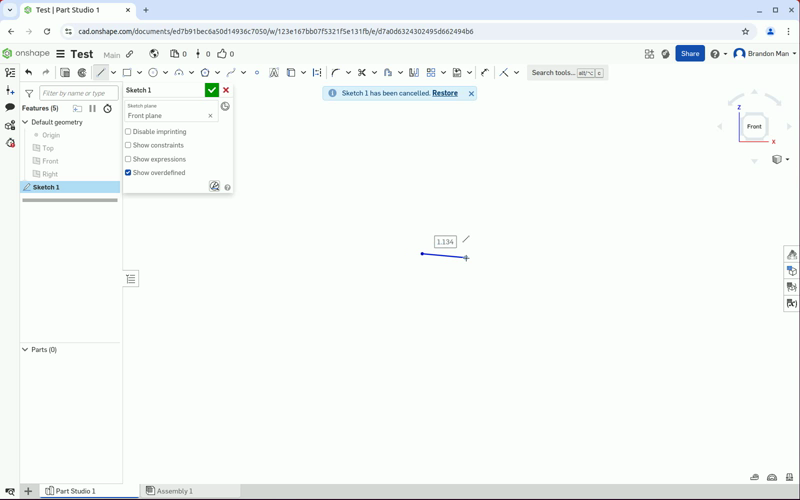
scroll(-6)
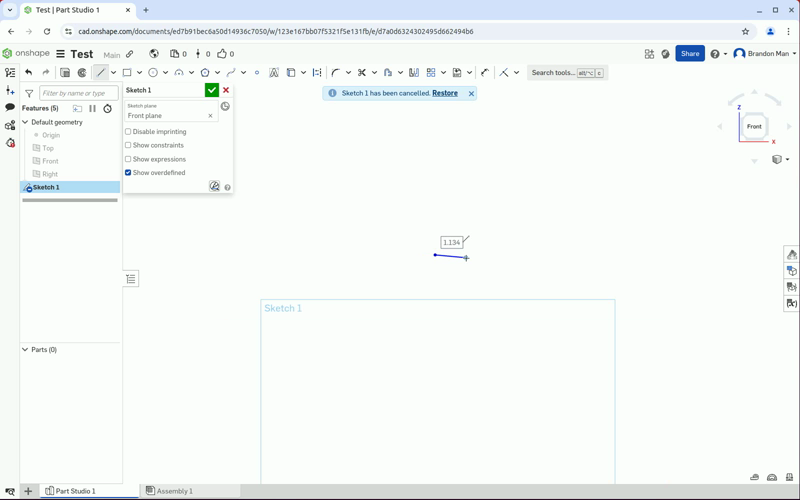
scroll(-6)
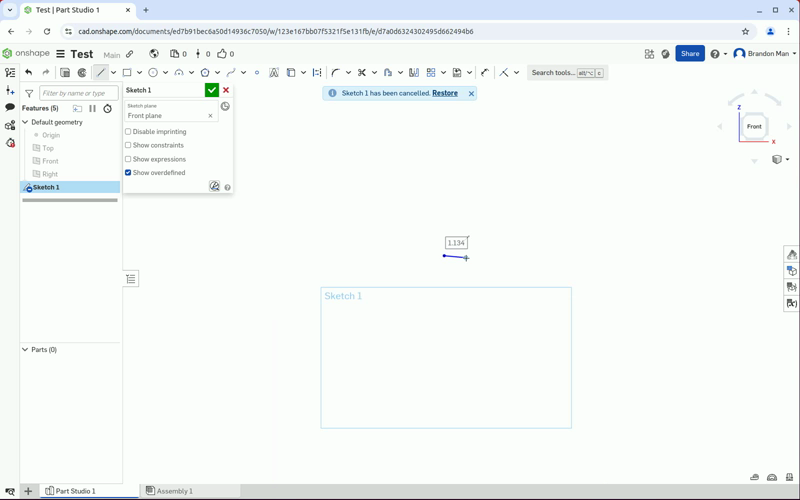
scroll(-6)
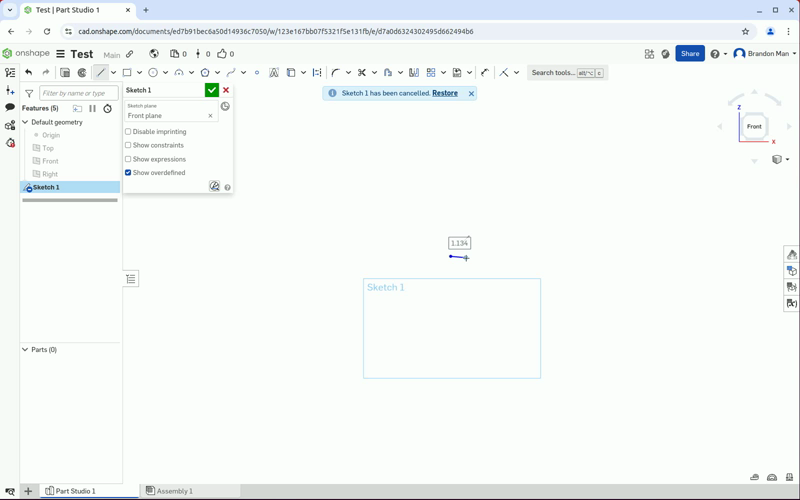
scroll(-6)
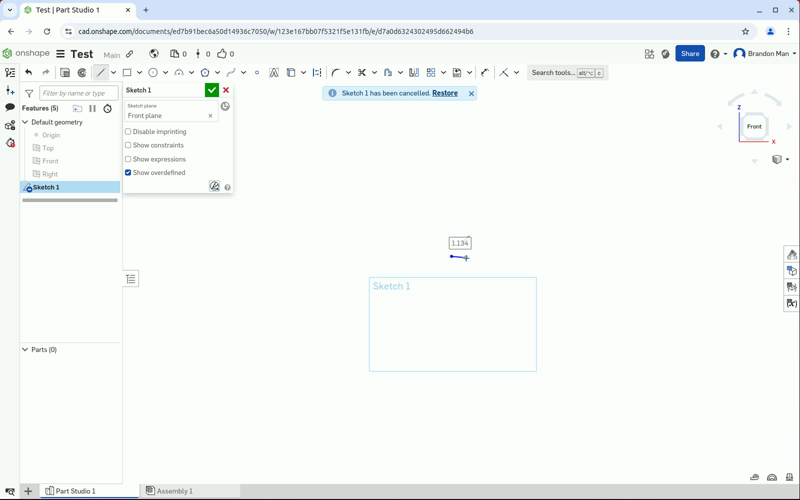
scroll(-6)
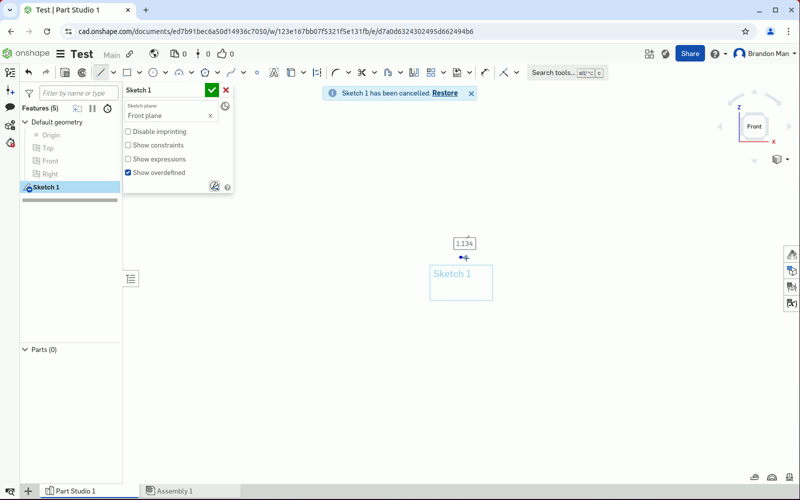
key_up(shift)
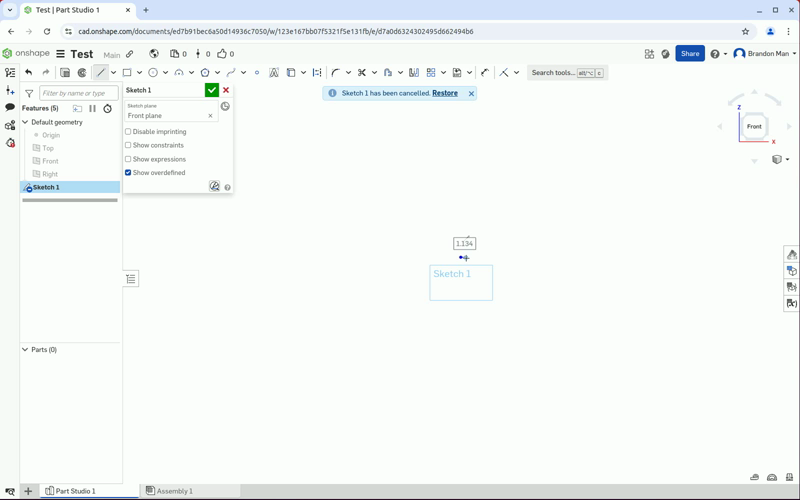
key(esc)
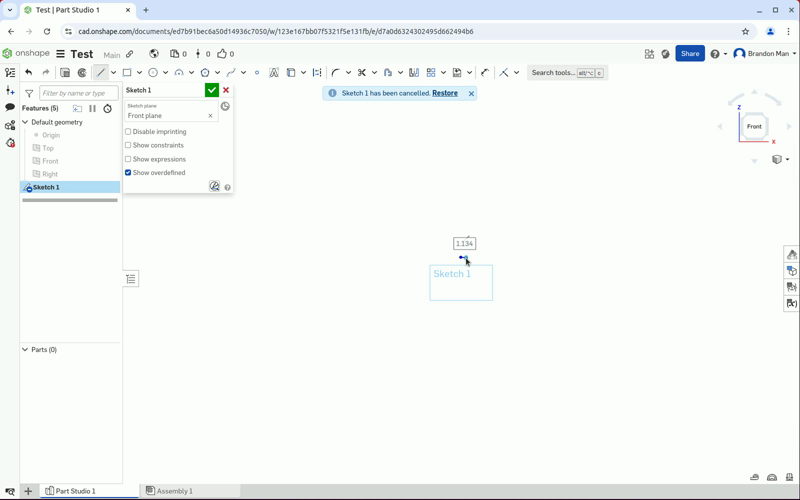
key(a)
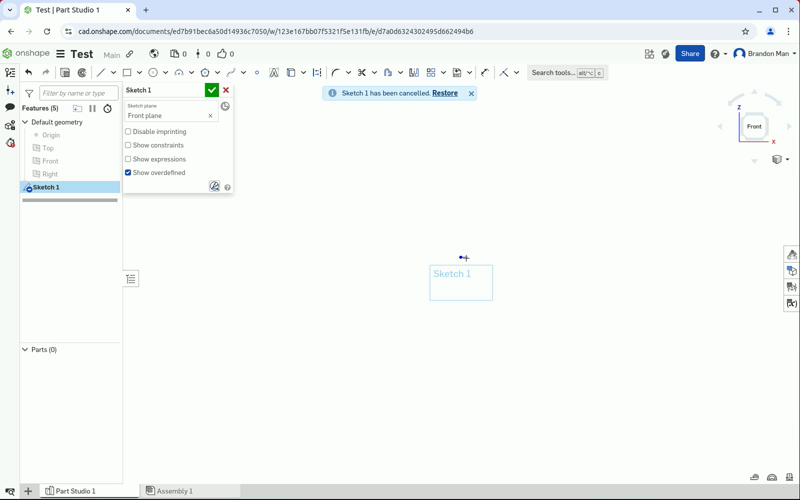
mouse_move(466, 257)
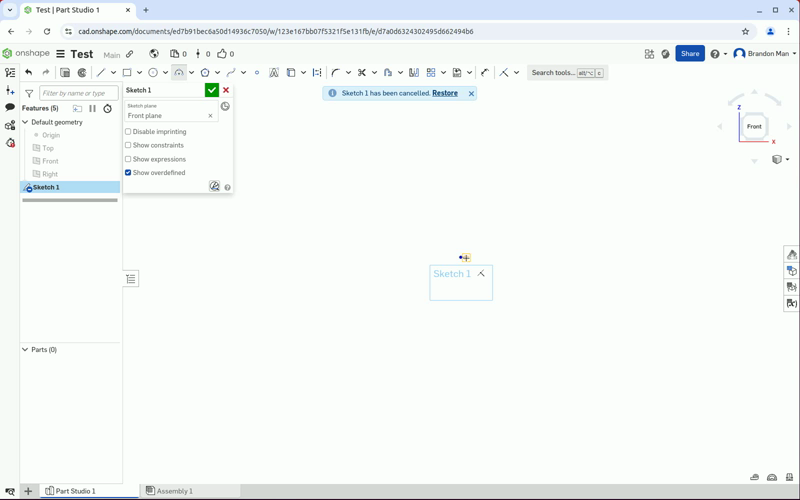
click(466, 257)
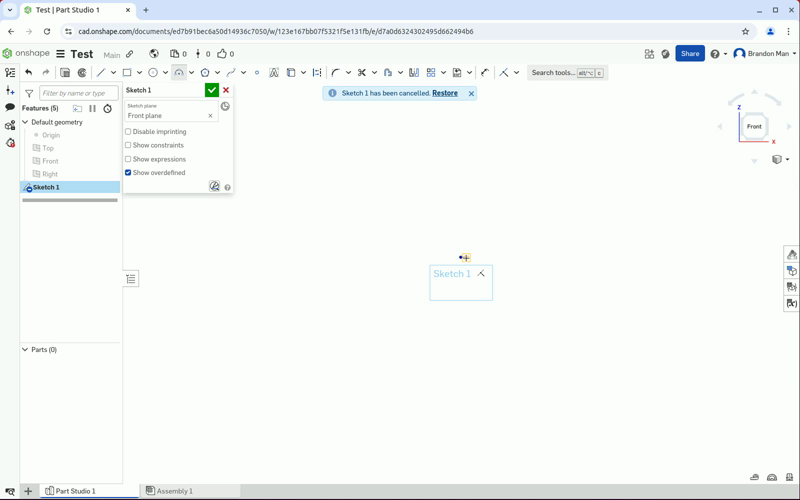
mouse_move(460, 257)
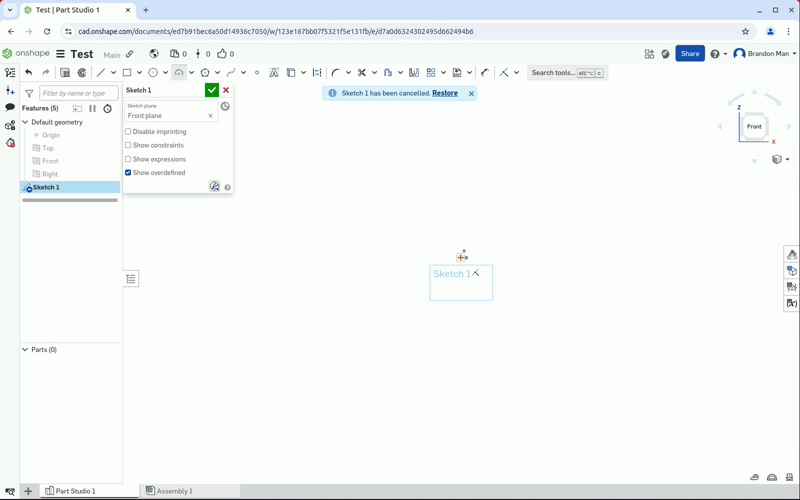
scroll(6)
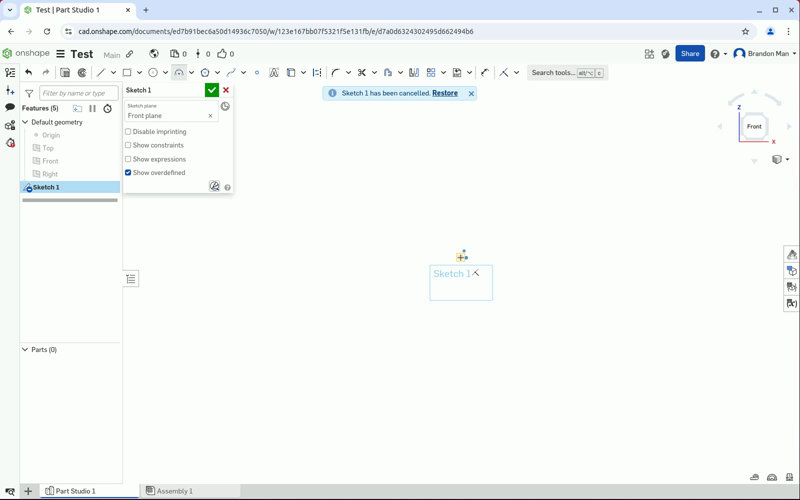
scroll(6)
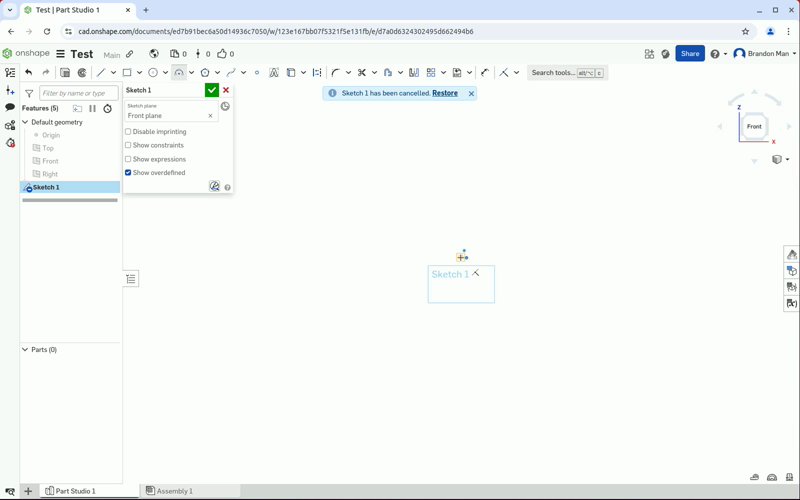
scroll(6)
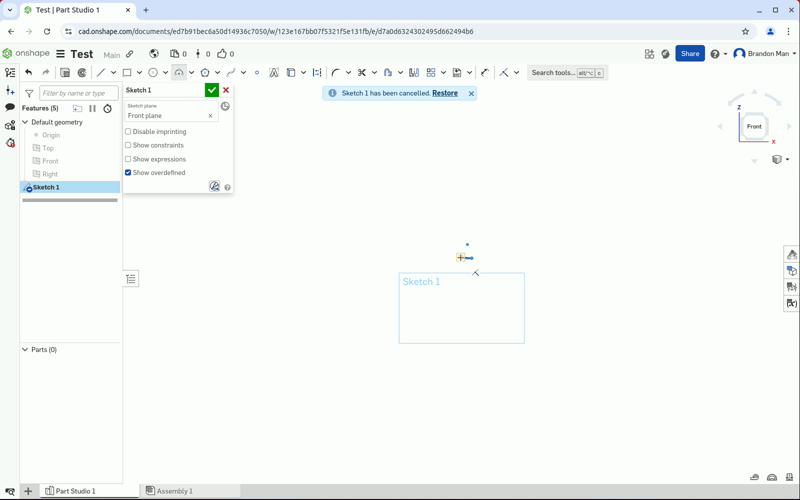
scroll(6)
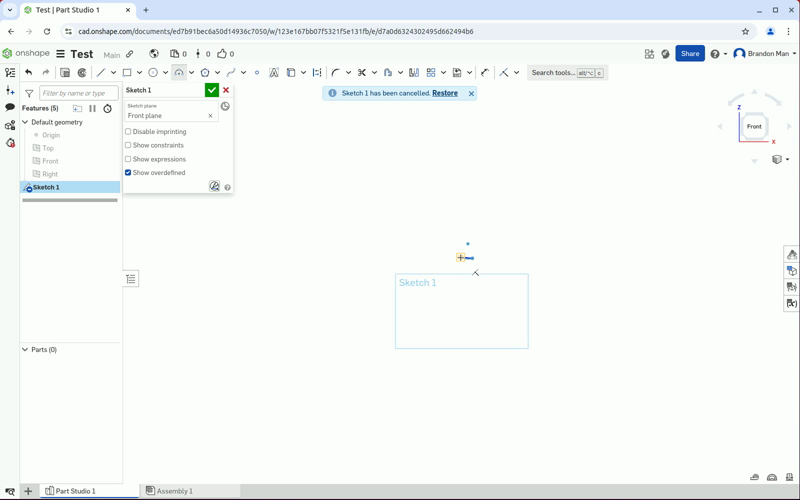
scroll(6)
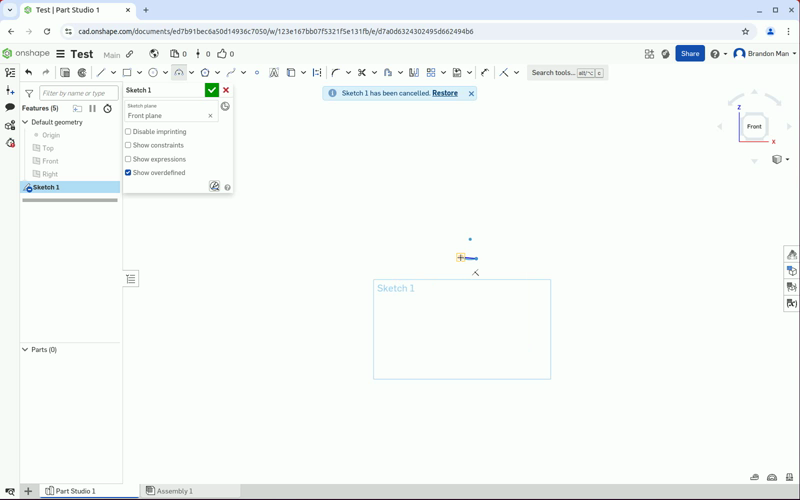
scroll(6)
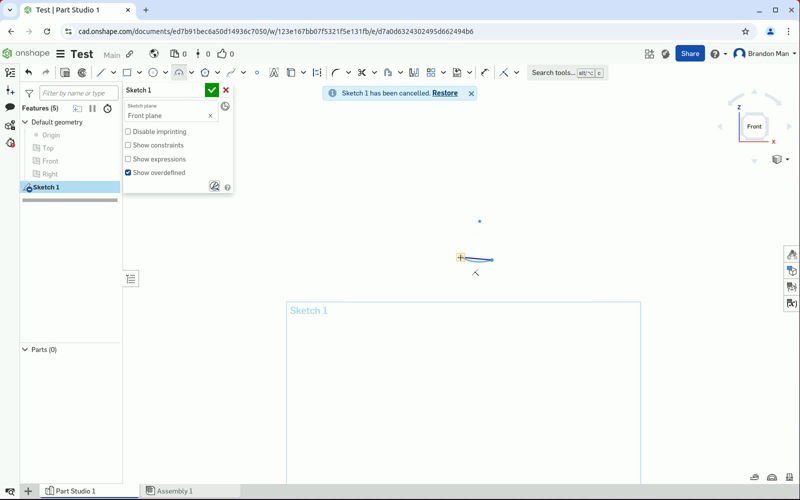
scroll(6)
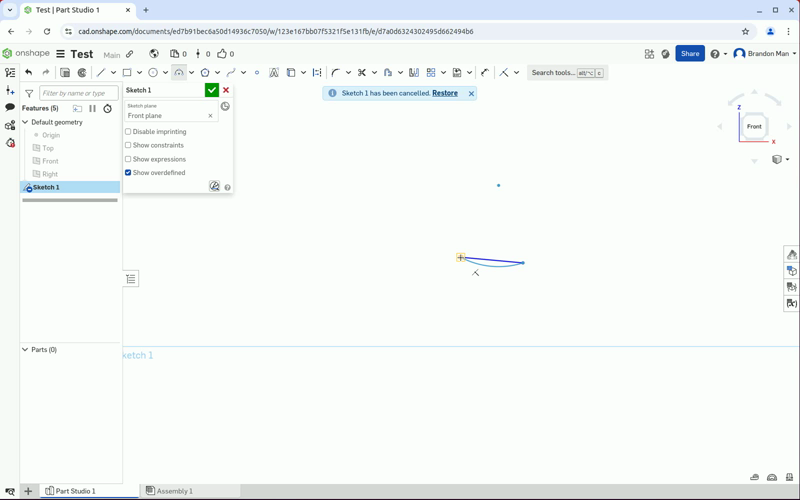
click(460, 257)
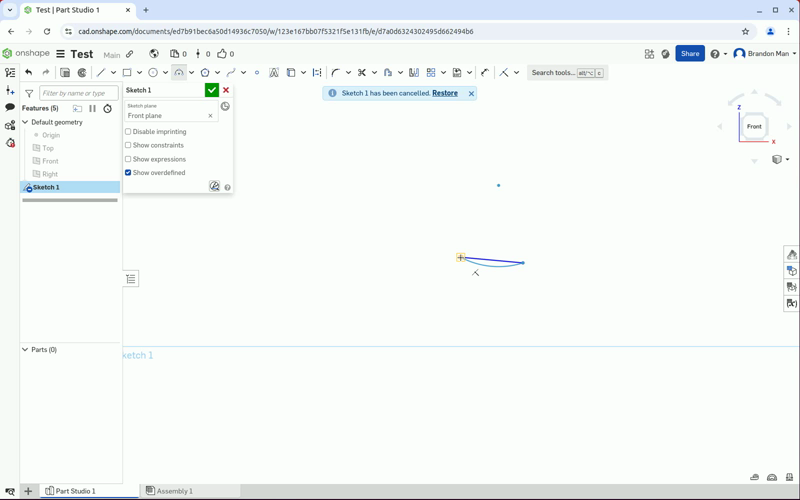
scroll(-6)
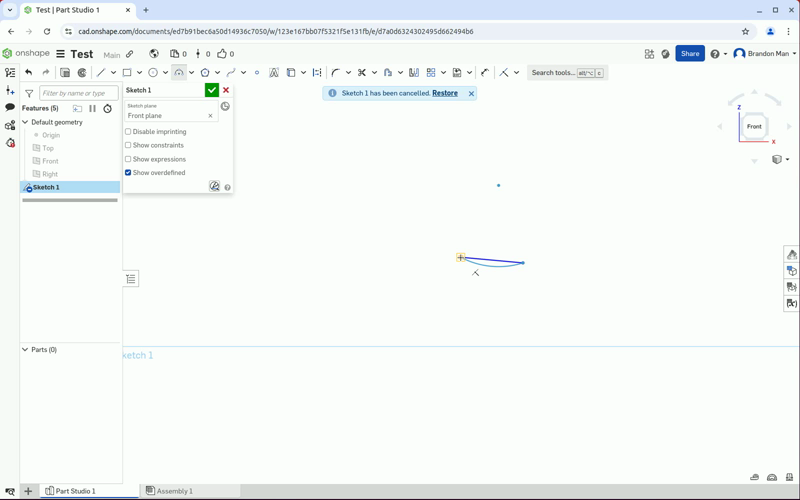
scroll(-6)
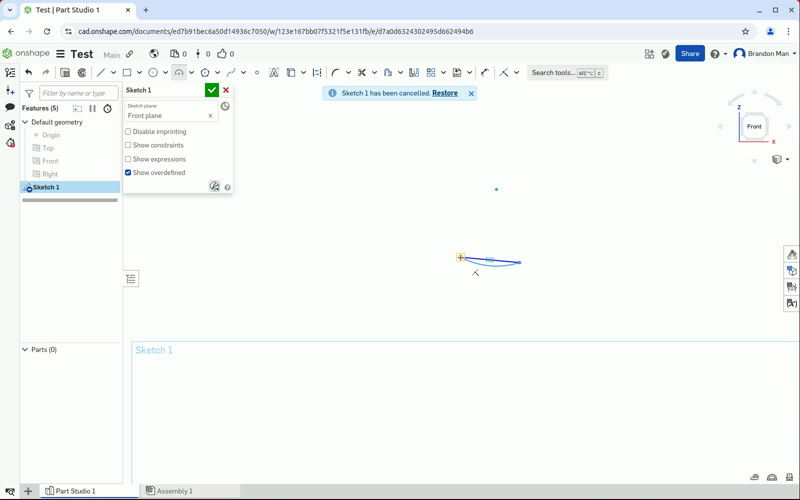
scroll(-6)
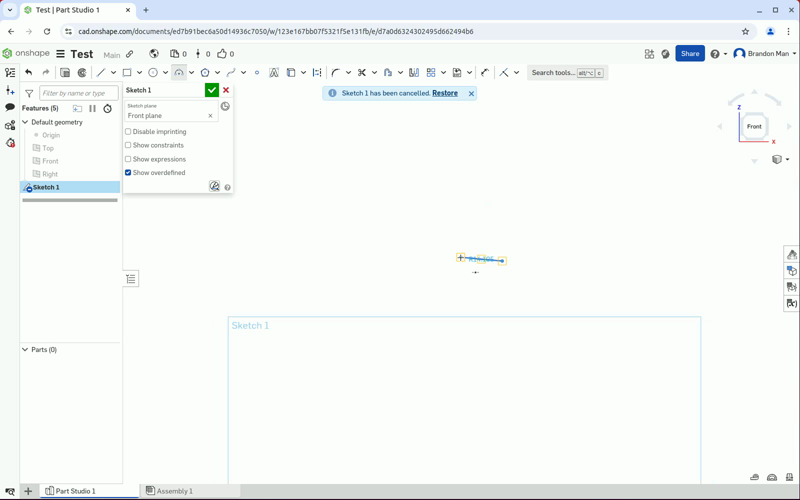
scroll(-6)
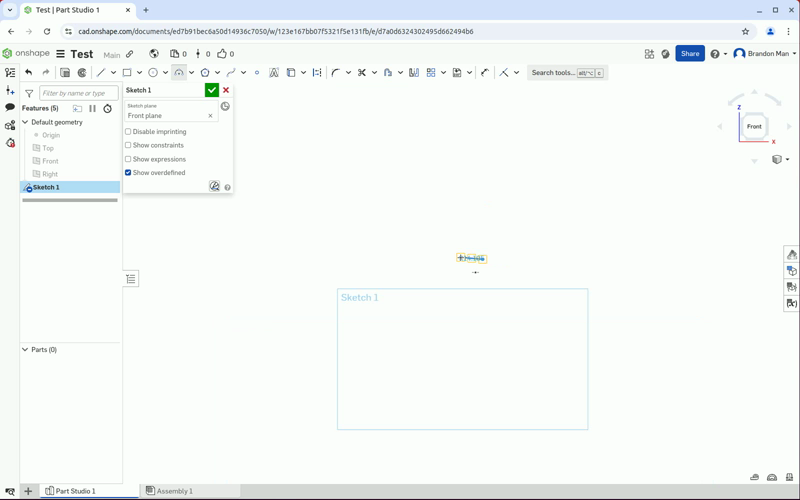
scroll(-6)
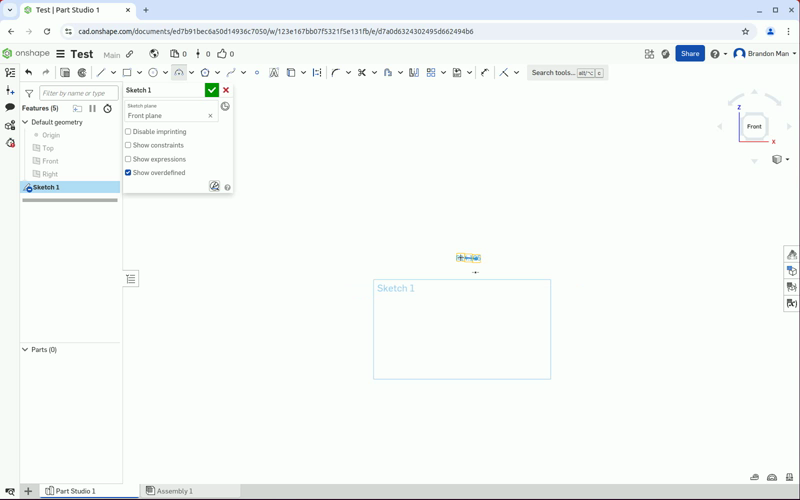
scroll(-6)
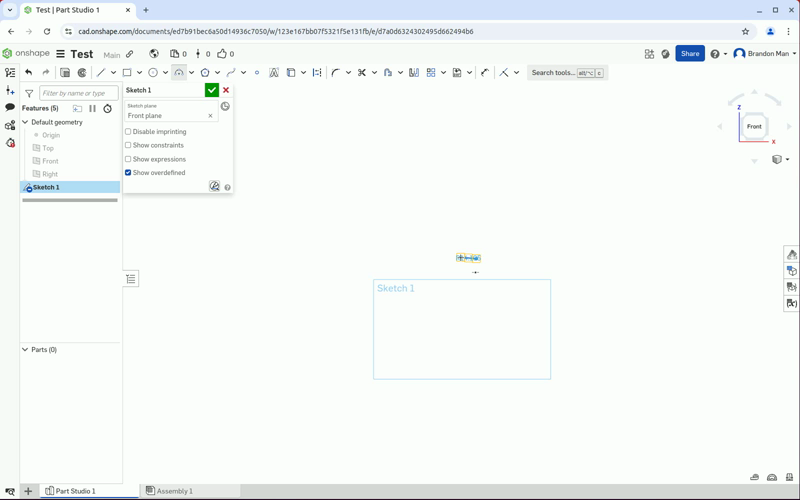
scroll(-6)
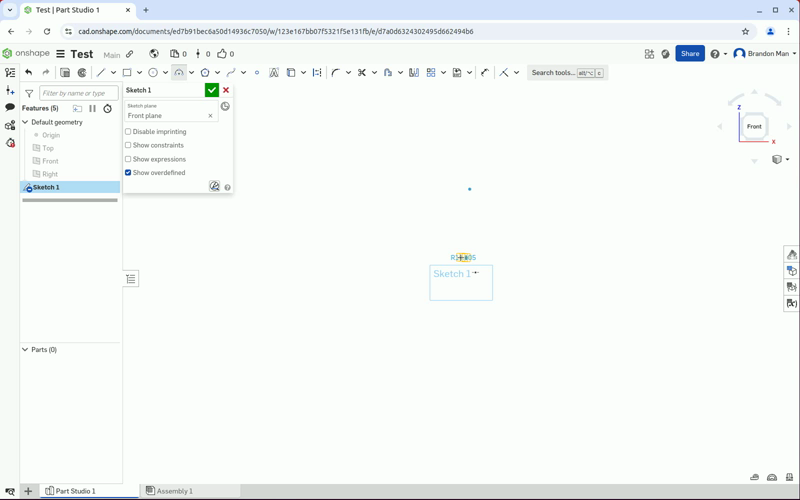
key_down(shift)
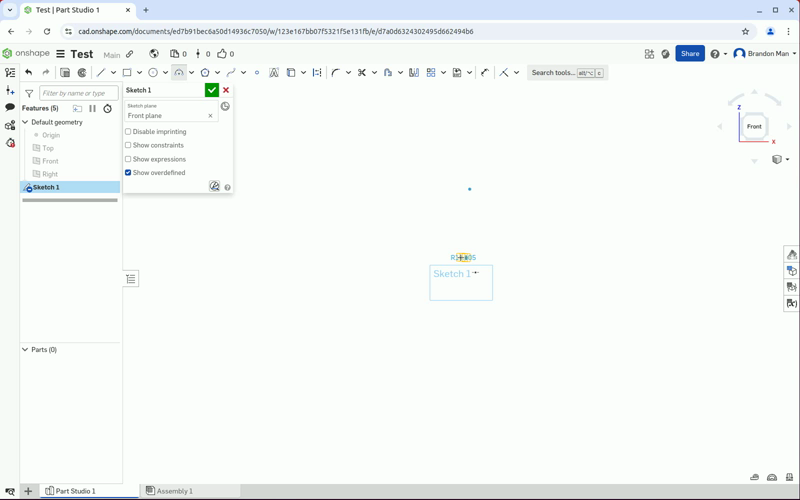
mouse_move(463, 256)
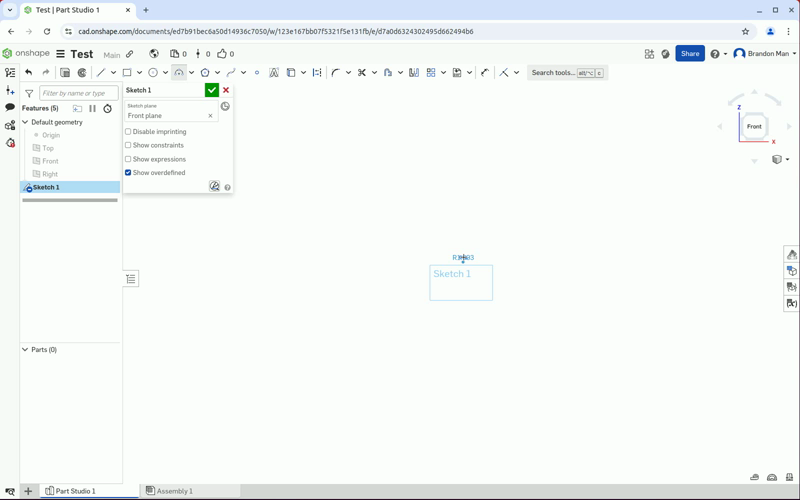
scroll(6)
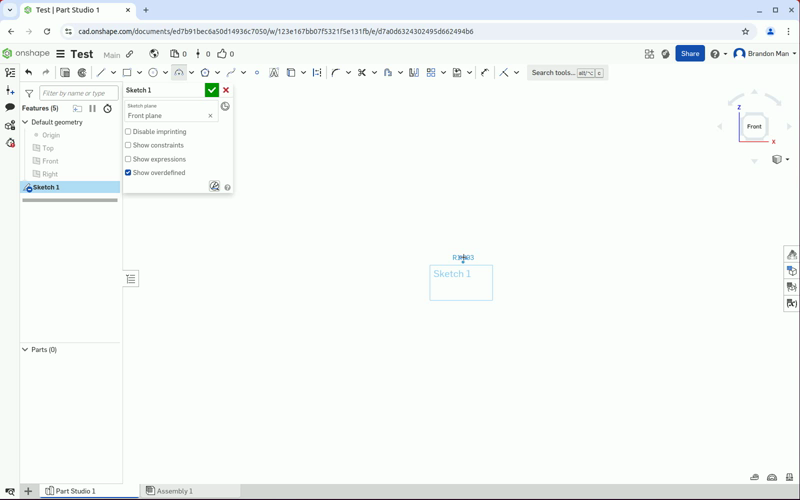
scroll(6)
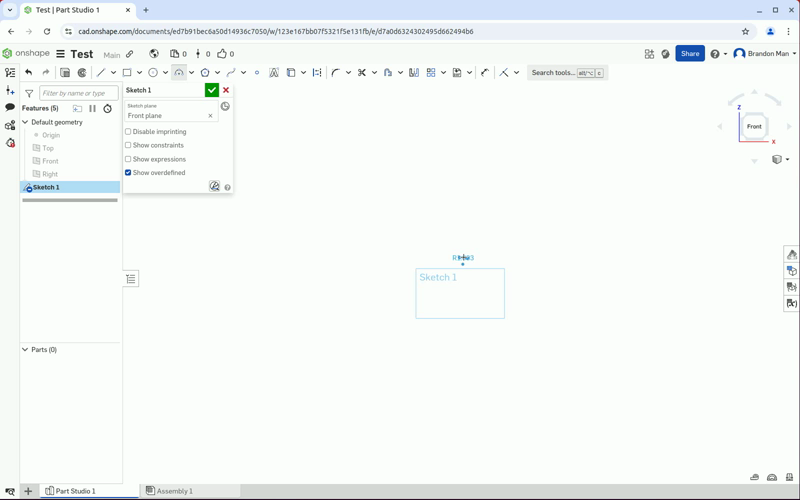
scroll(6)
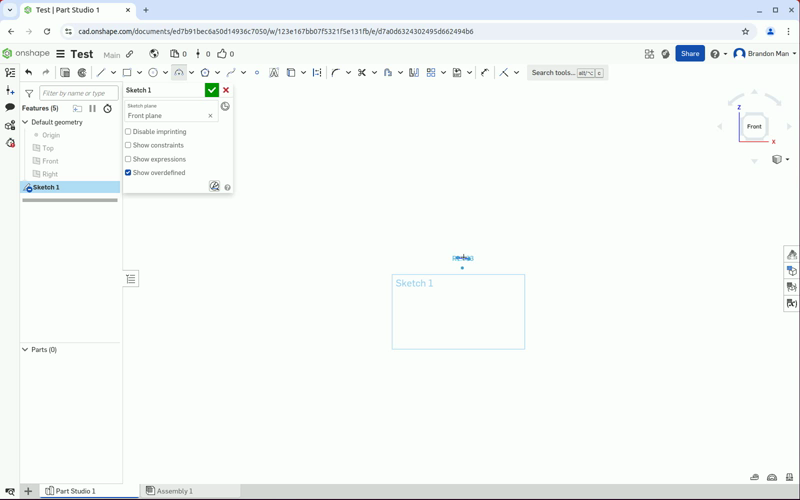
scroll(6)
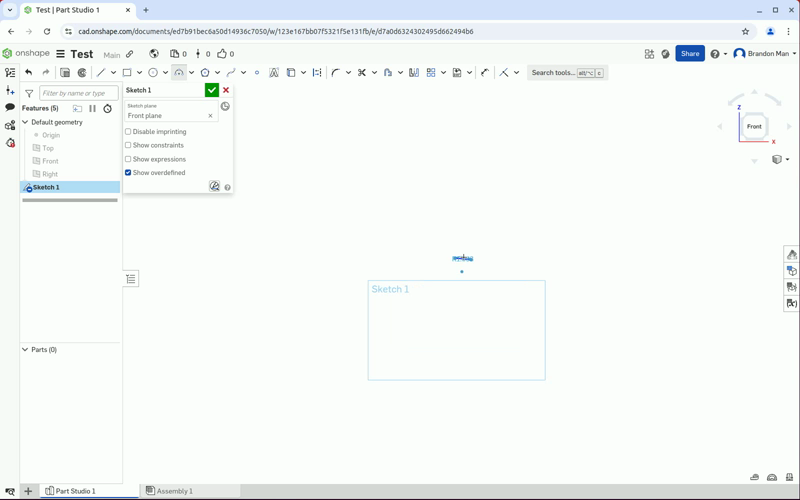
scroll(6)
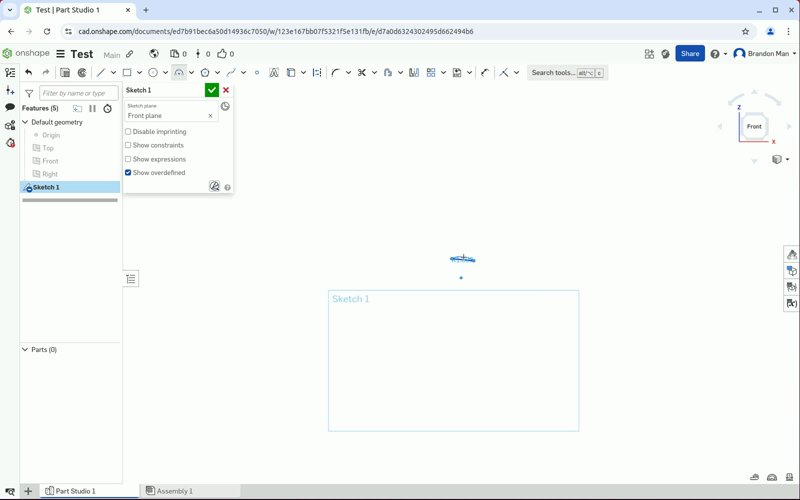
scroll(6)
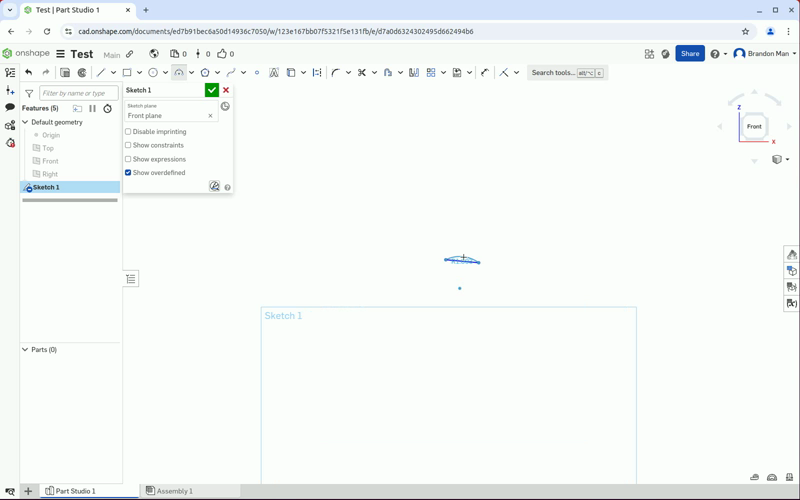
scroll(6)
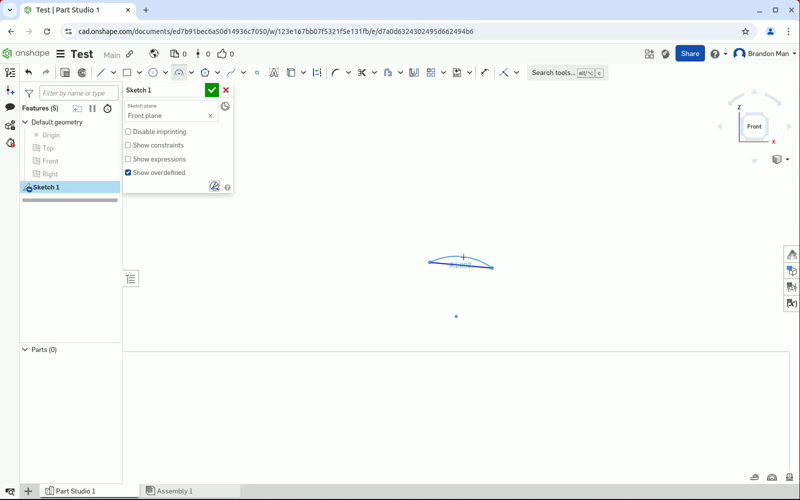
click(463, 256)
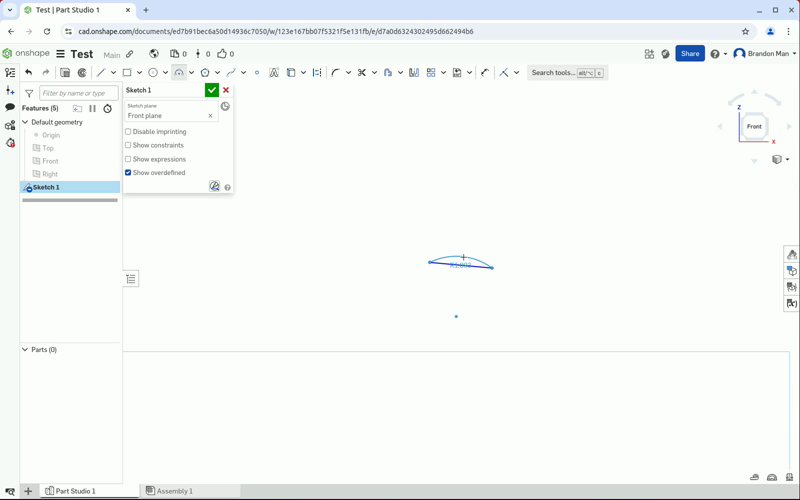
scroll(-6)
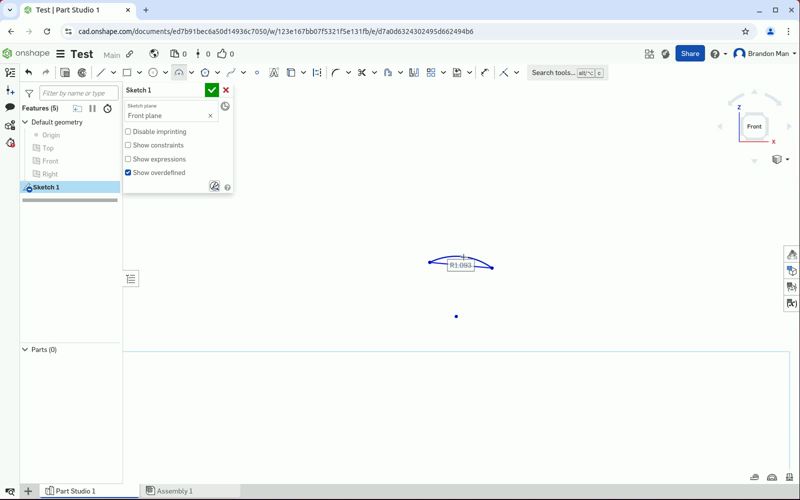
scroll(-6)
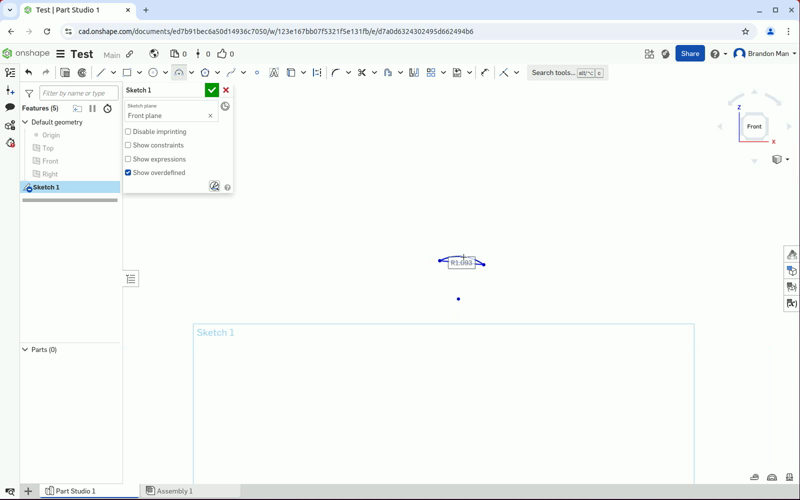
scroll(-6)
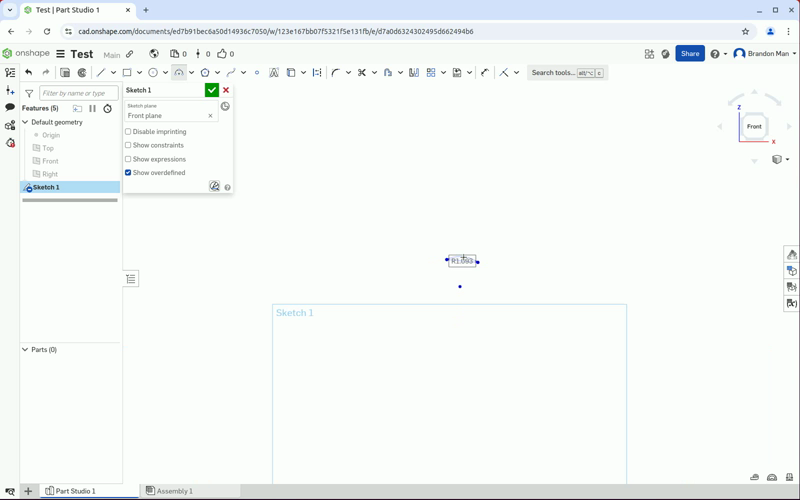
scroll(-6)
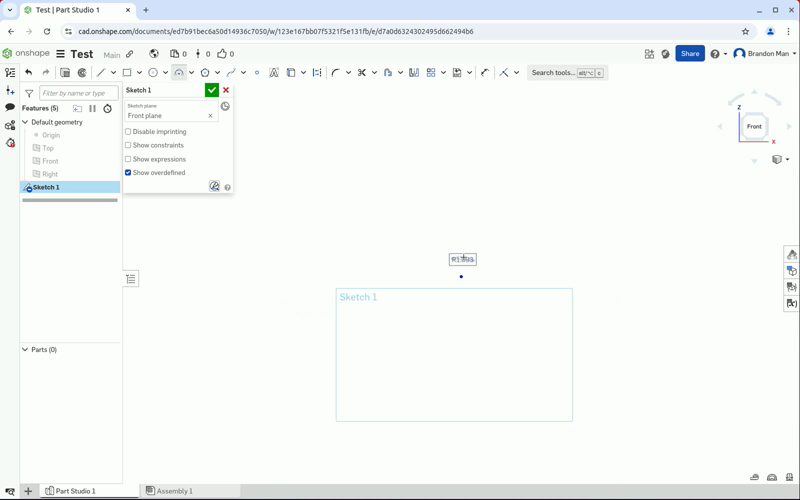
scroll(-6)
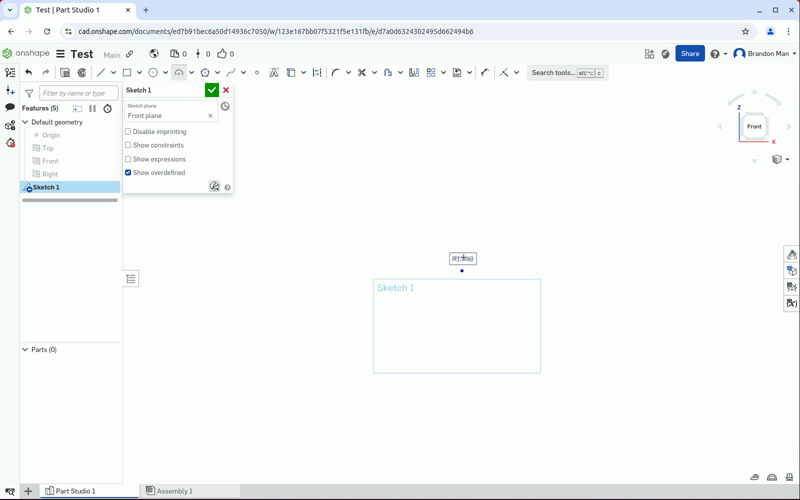
scroll(-6)
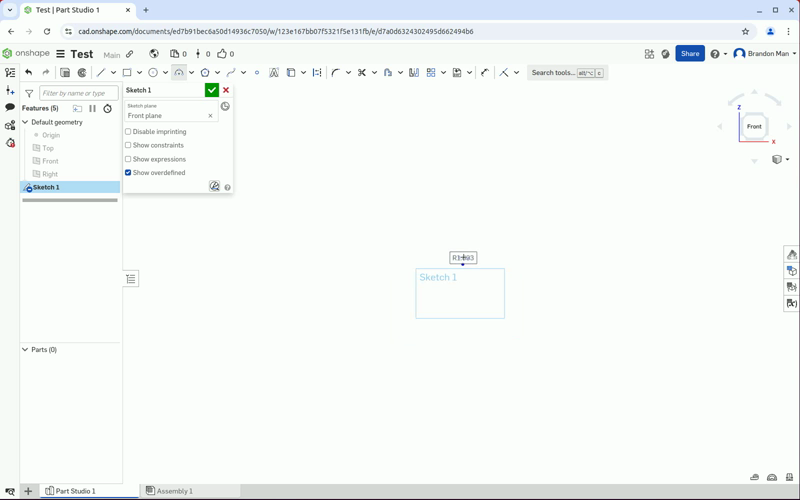
scroll(-6)
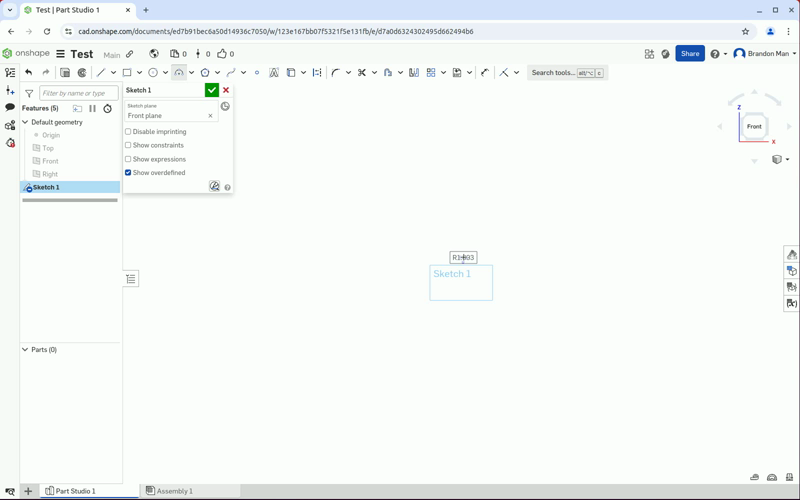
key_up(shift)
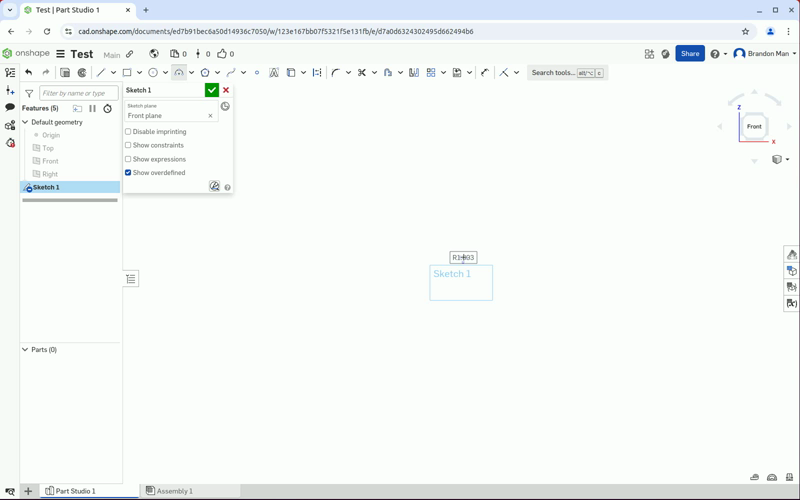
key(esc)
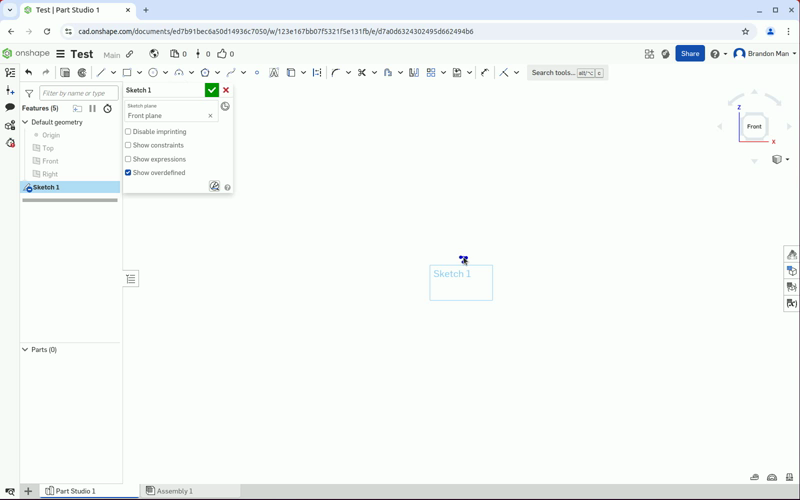
mouse_move(462, 257)
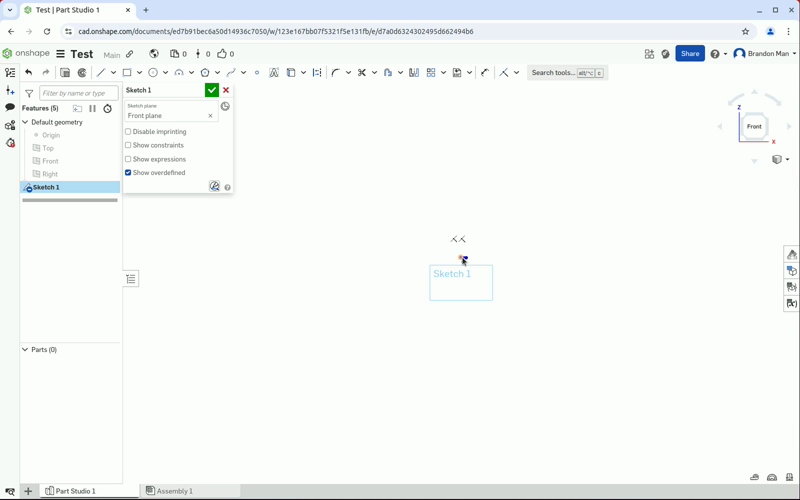
scroll(6)
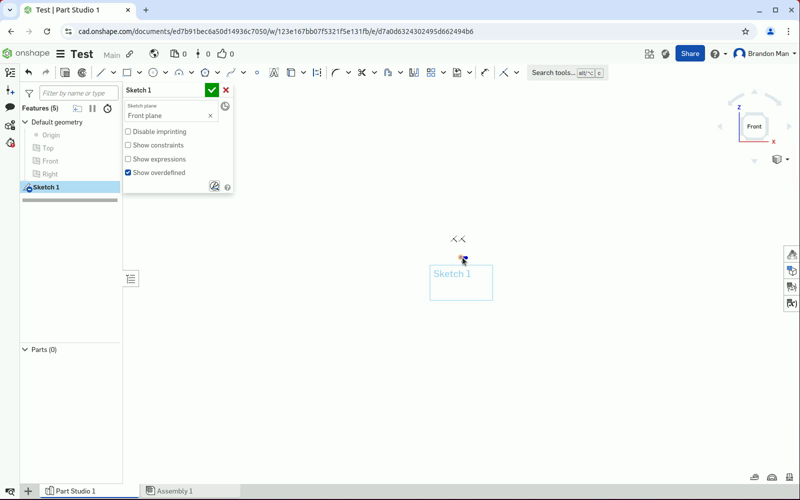
scroll(6)
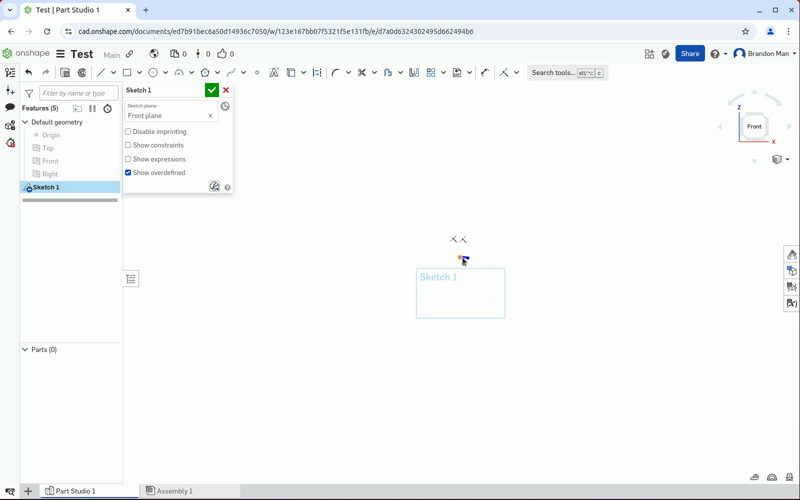
scroll(6)
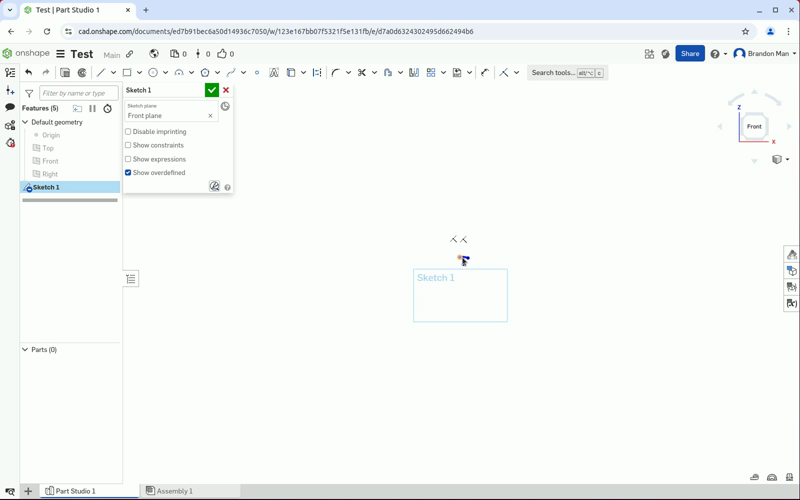
scroll(6)
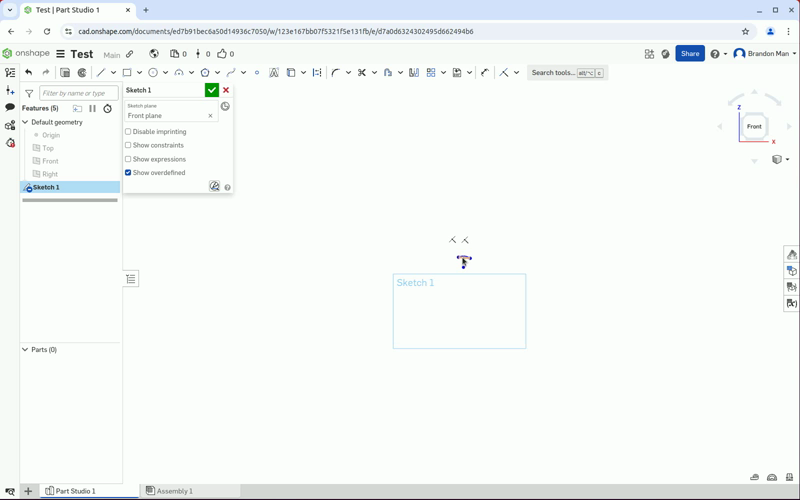
scroll(6)
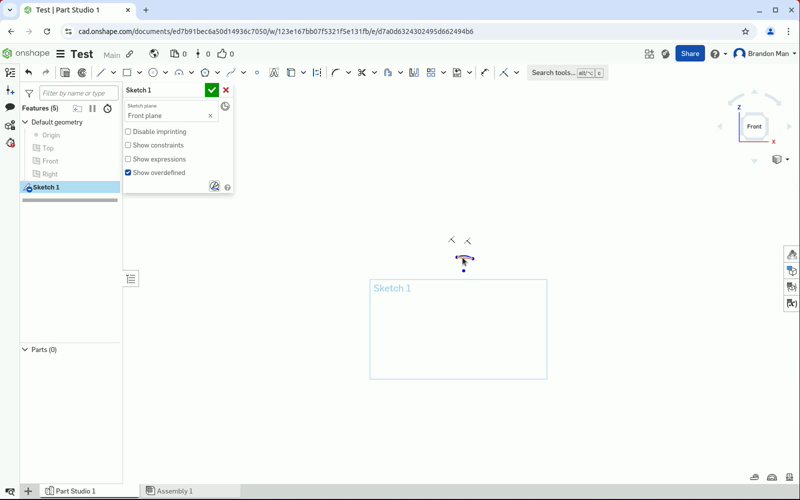
scroll(6)
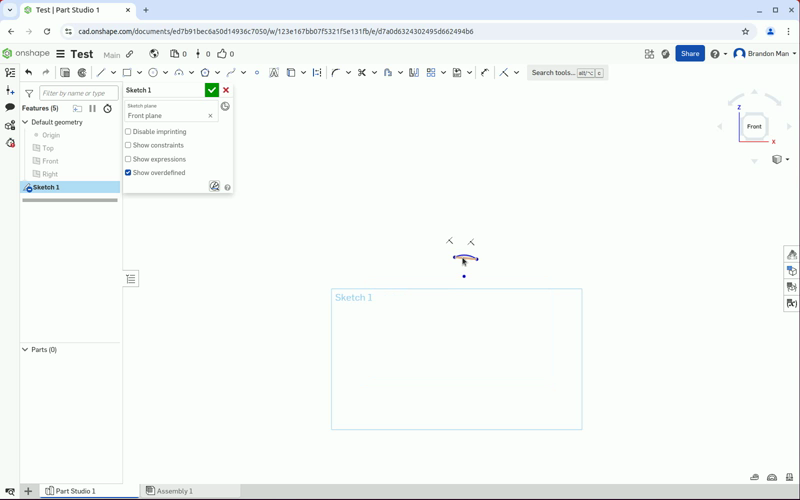
scroll(6)
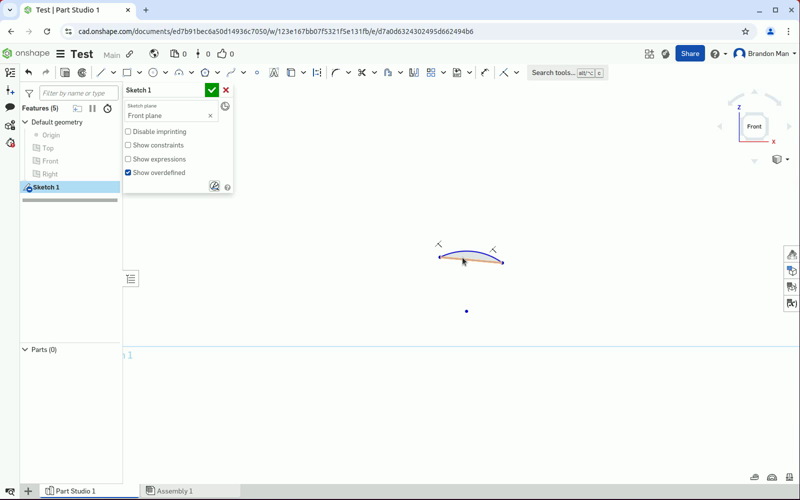
click(462, 257)
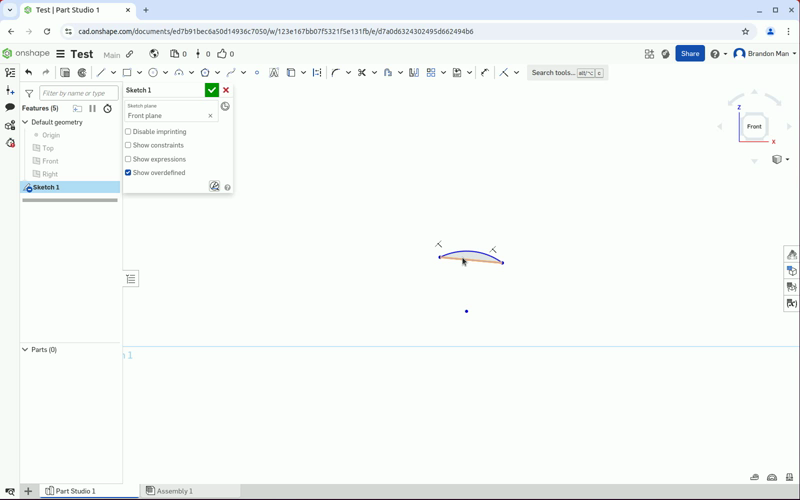
scroll(-6)
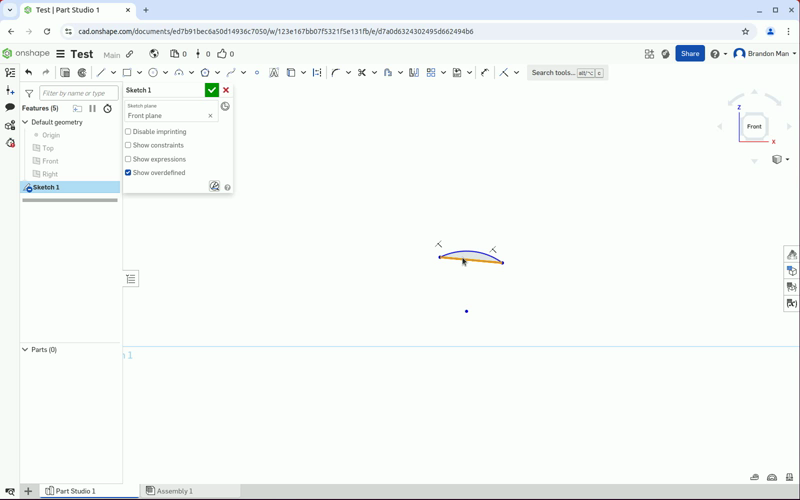
scroll(-6)
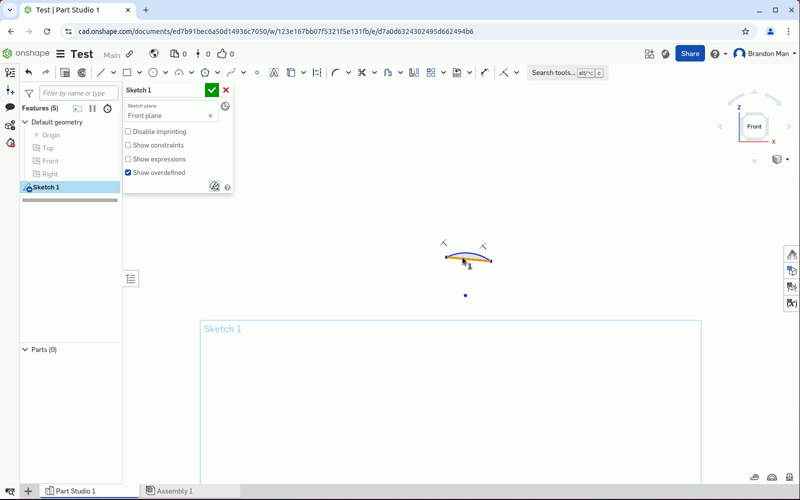
scroll(-6)
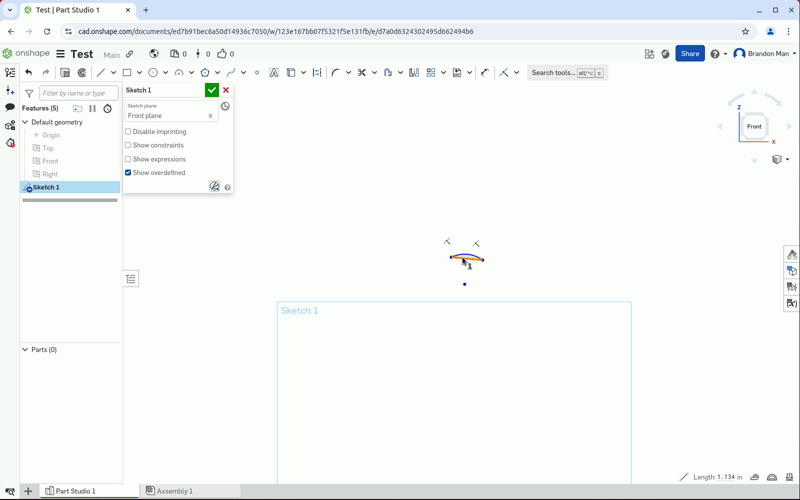
scroll(-6)
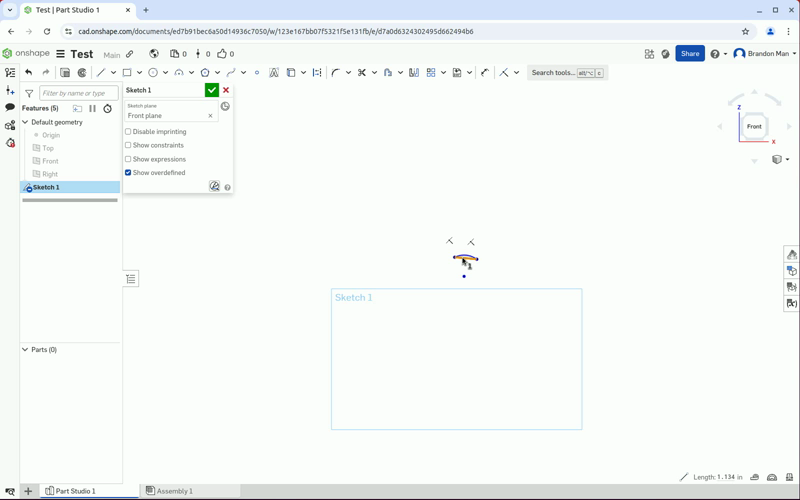
scroll(-6)
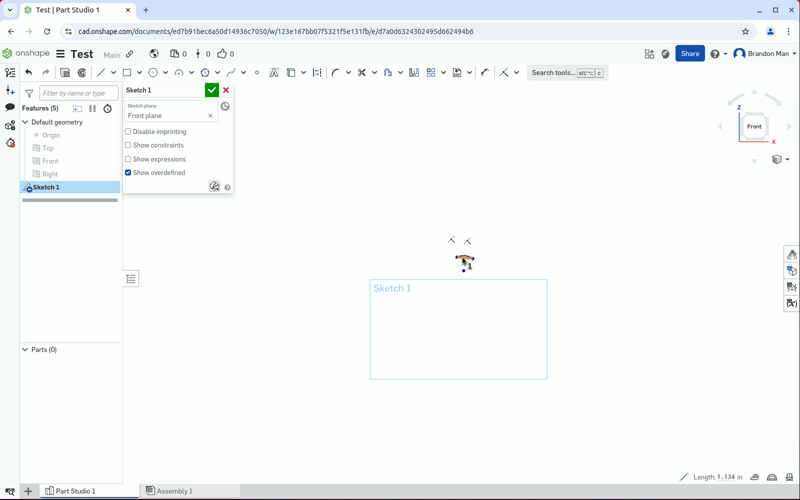
scroll(-6)
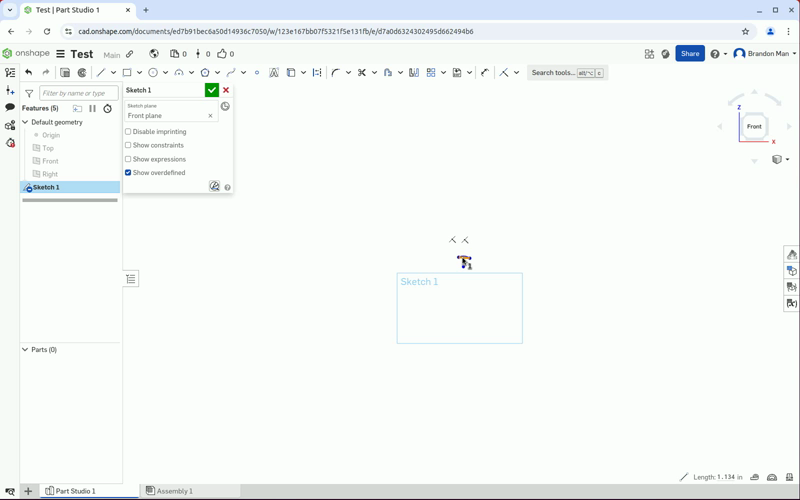
scroll(-6)
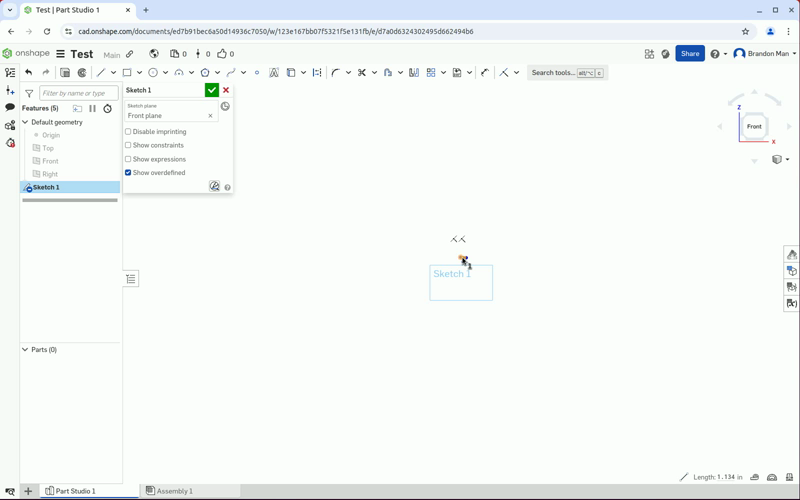
mouse_move(73, 352)
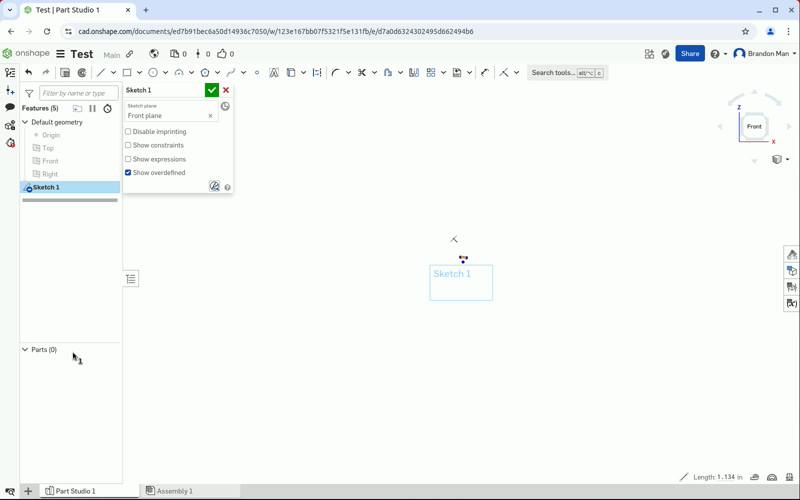
key(shift+y)
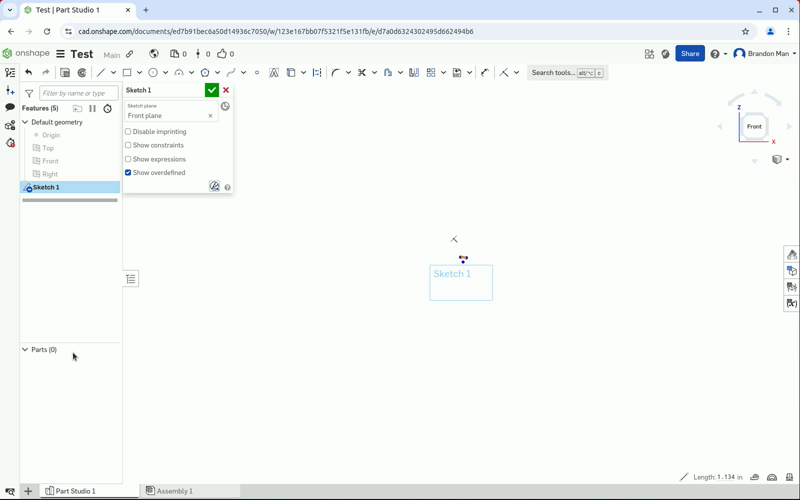
key(shift+e)
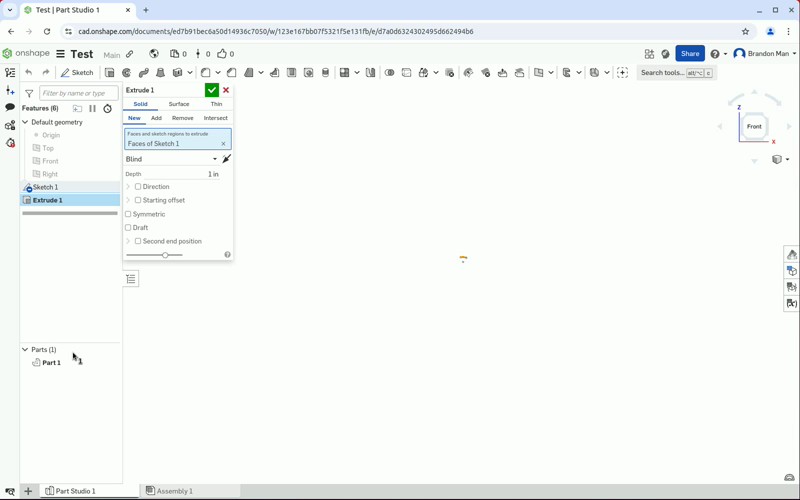
mouse_move(143, 106)
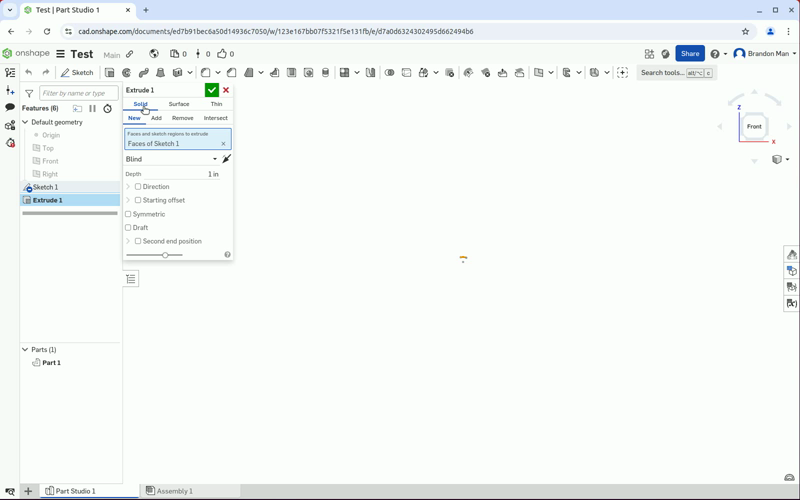
click(143, 106)
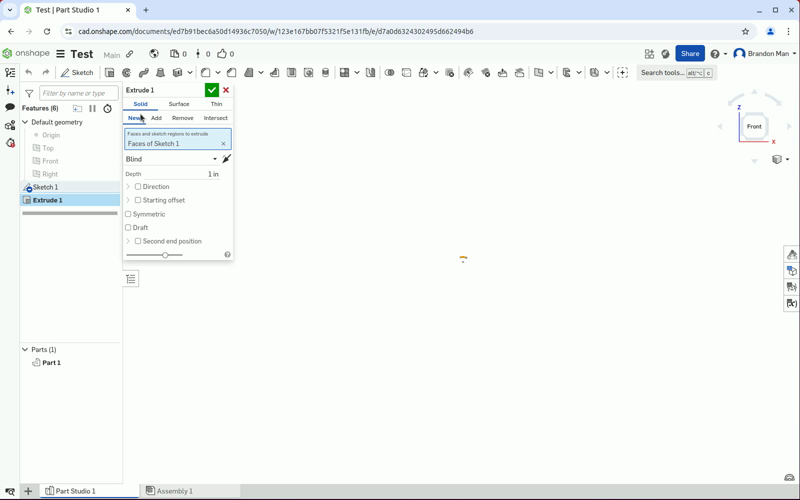
mouse_move(137, 120)
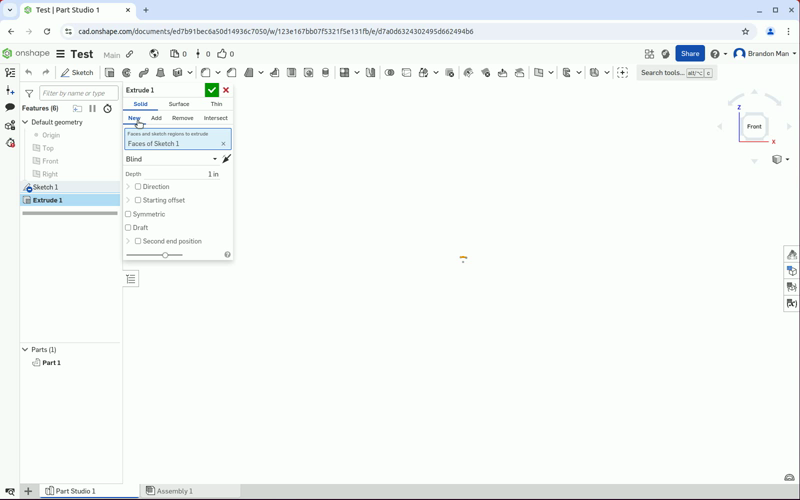
click(137, 120)
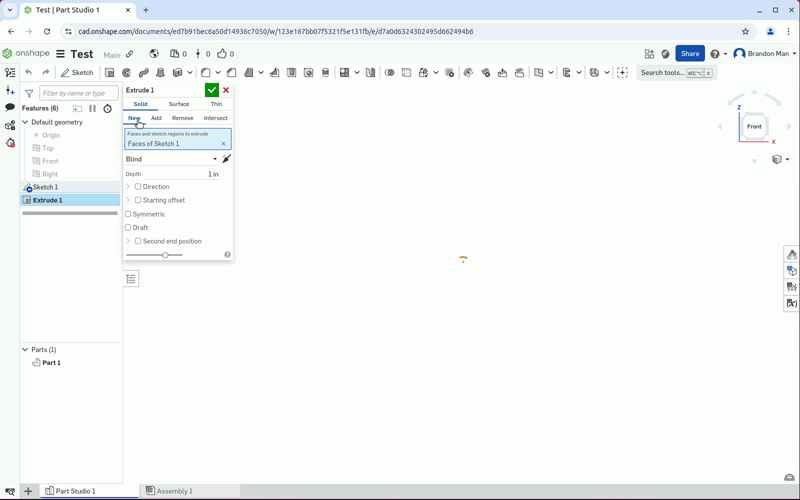
key(tab, 4)
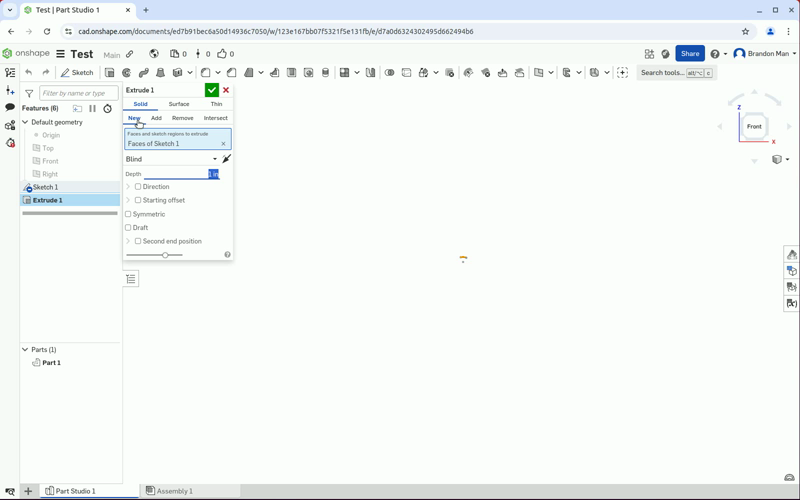
text(5.296)
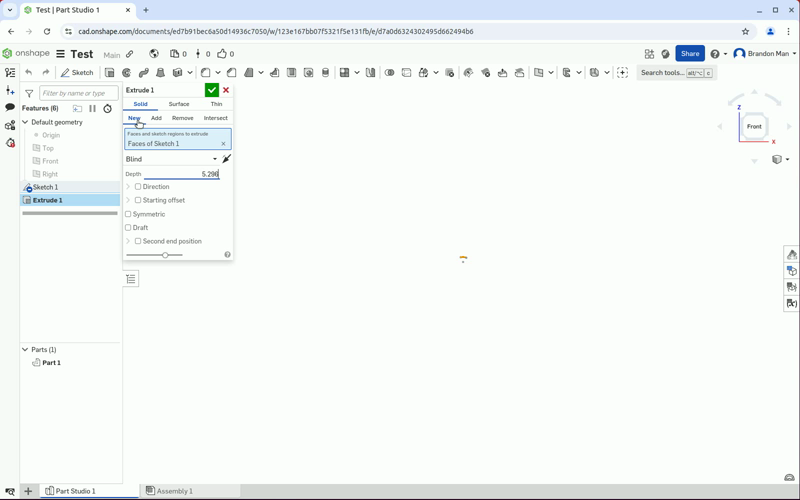
key(enter)
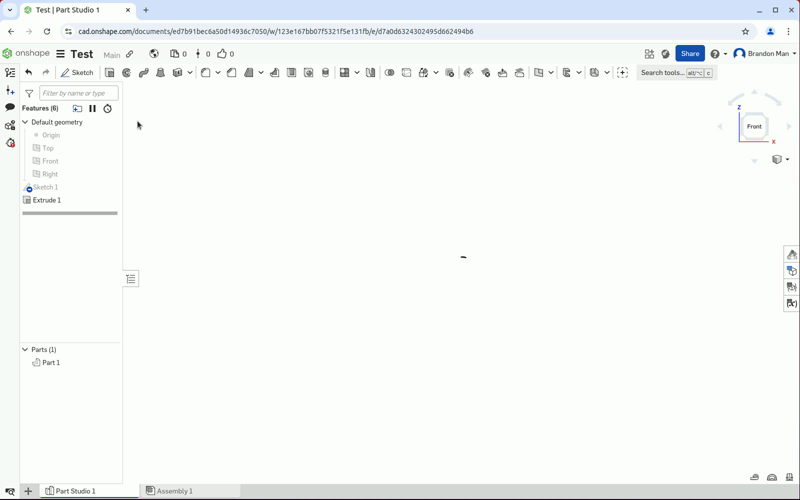
key(shift+h)
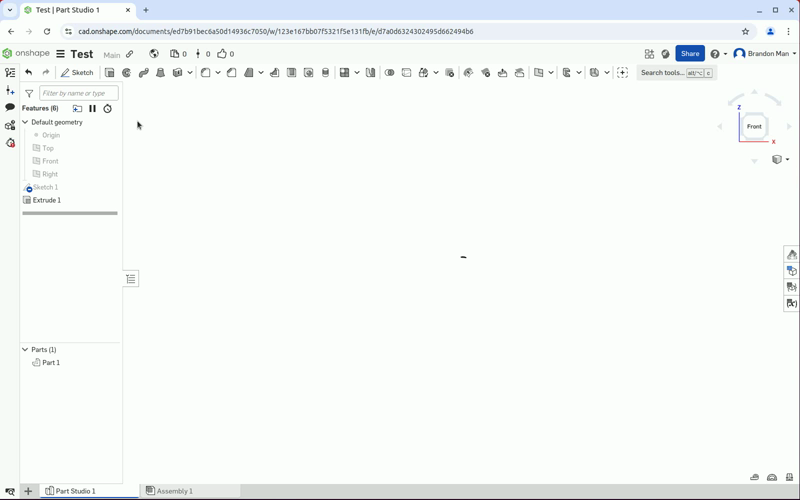
key(shift+h)
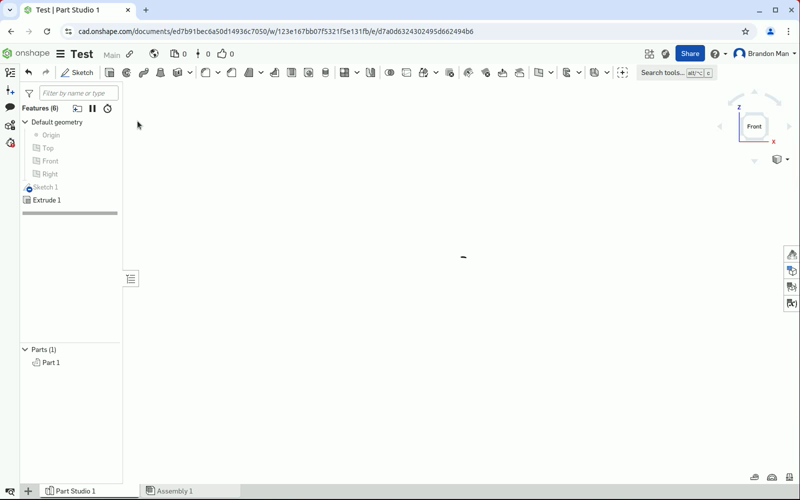
mouse_move(73, 189)
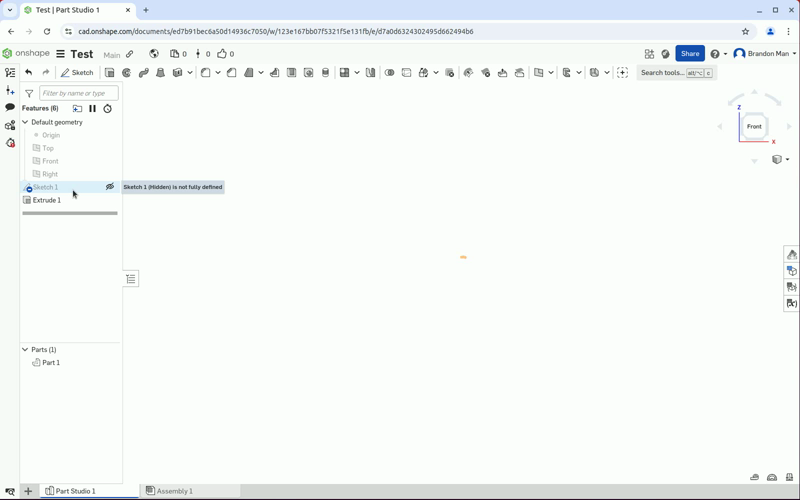
click(73, 189)
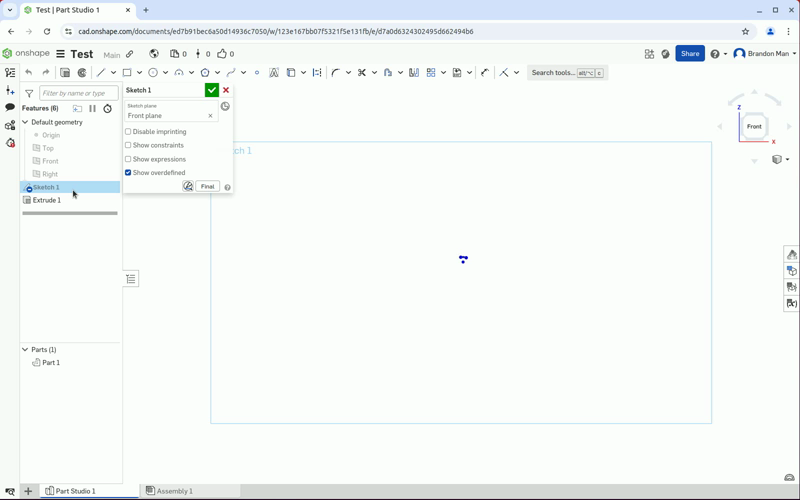
mouse_move(229, 92)
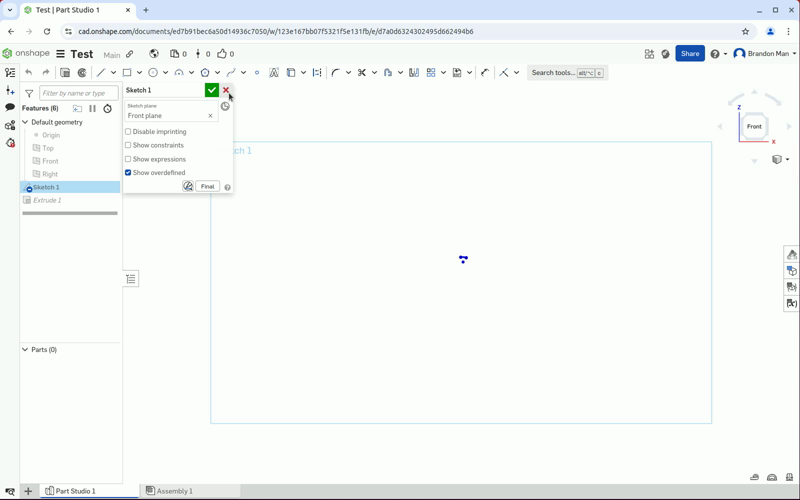
click(229, 92)
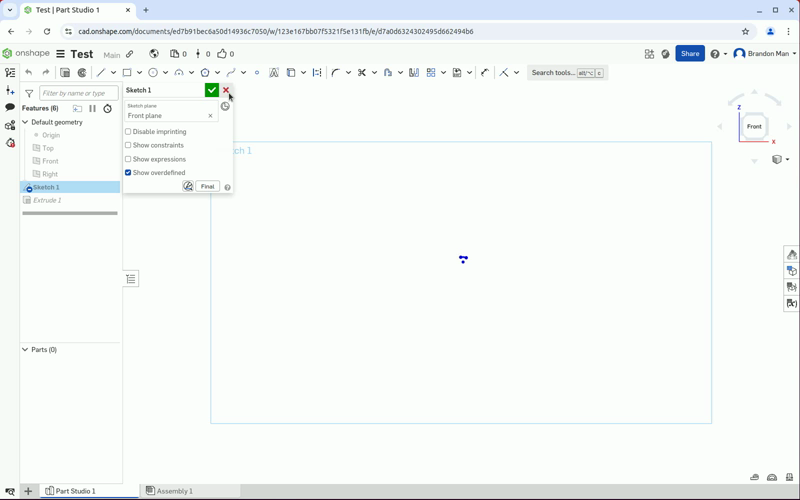
key(shift+s)
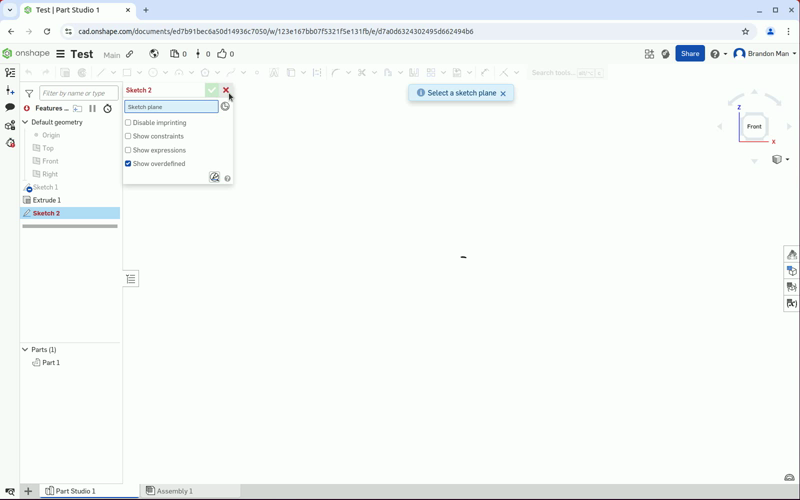
mouse_move(73, 163)
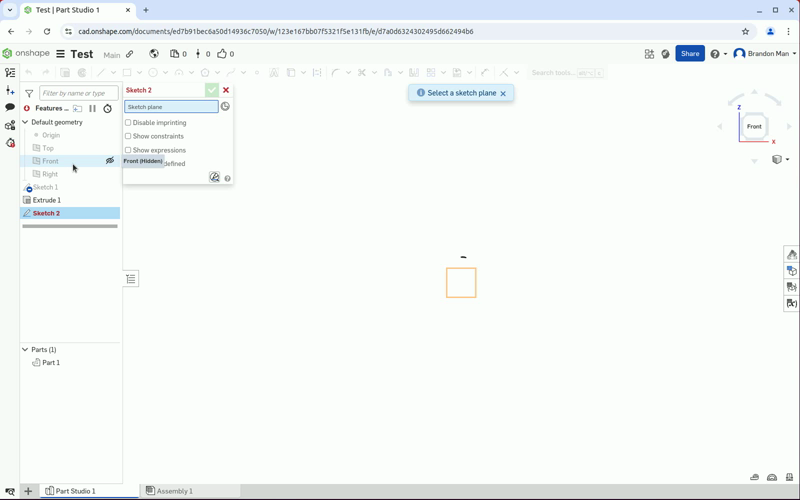
click(73, 163)
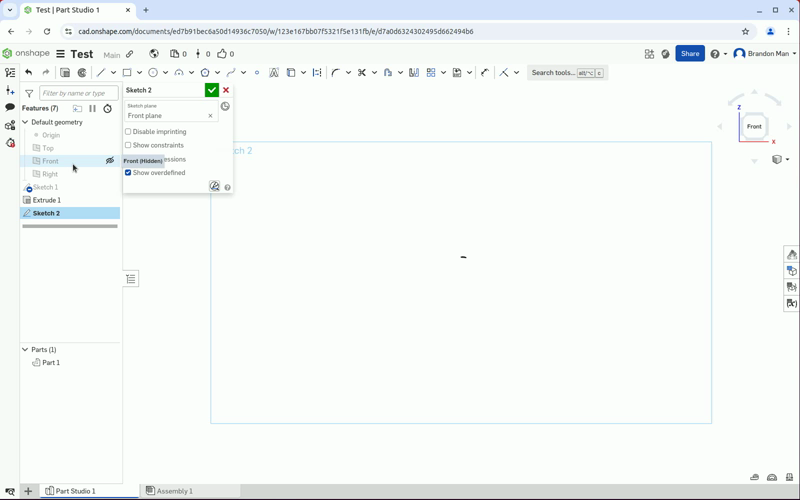
mouse_move(73, 352)
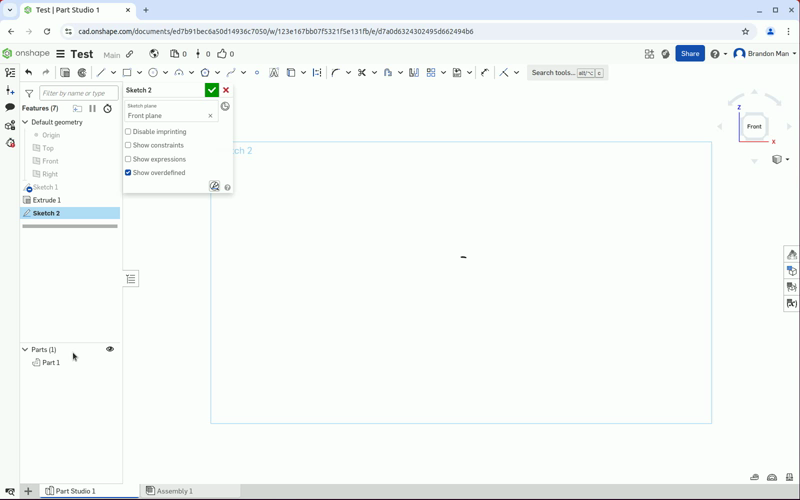
key(y)
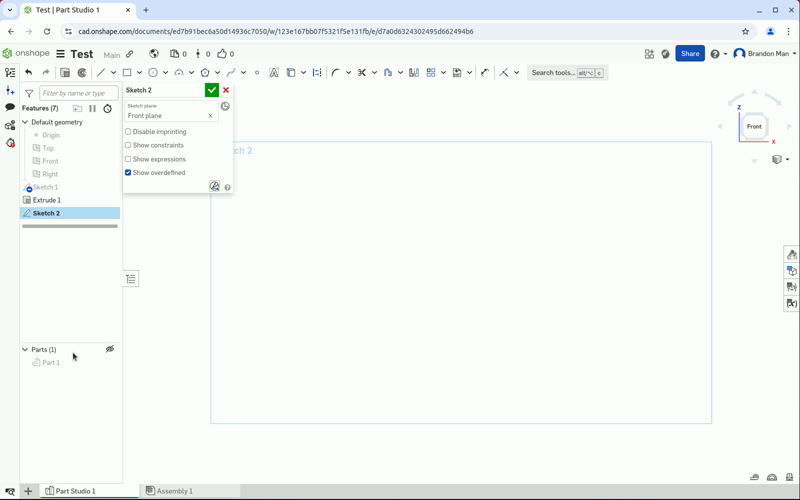
key(a)
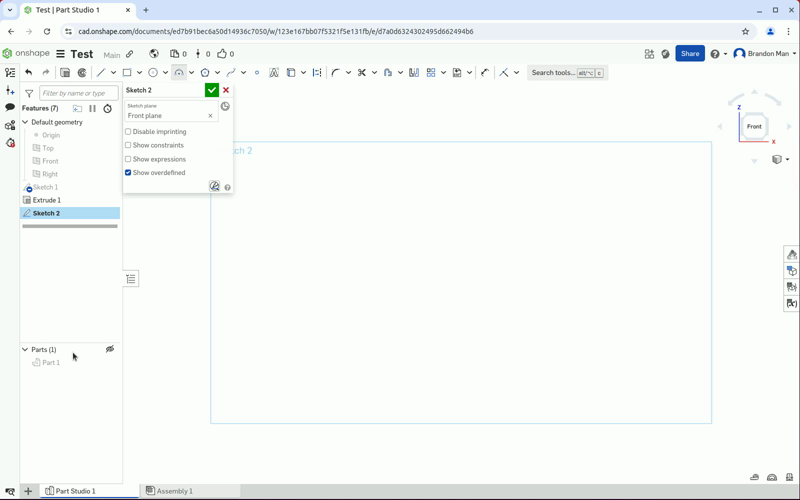
key_down(shift)
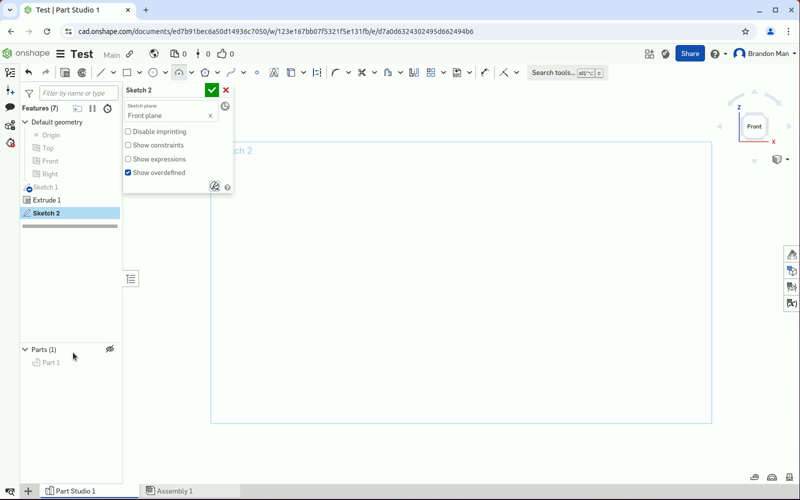
mouse_move(460, 308)
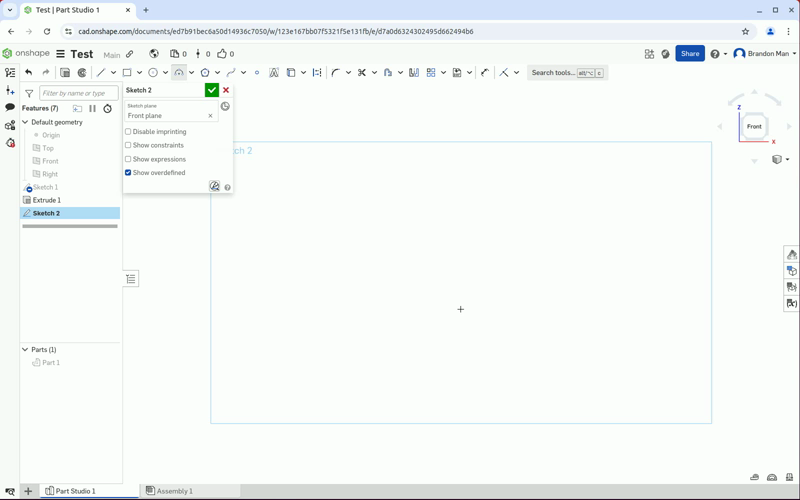
click(460, 308)
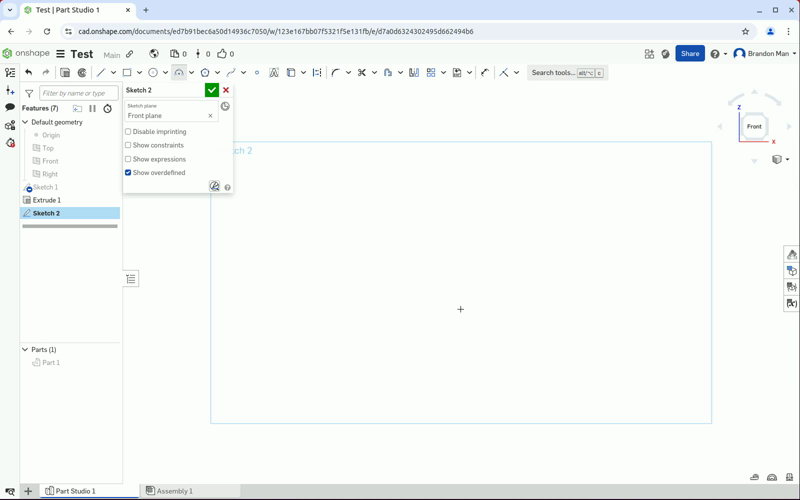
key_up(shift)
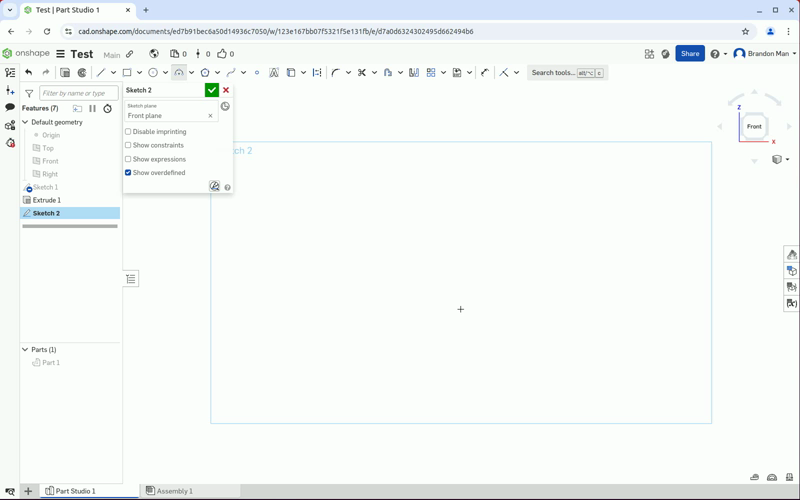
key_down(shift)
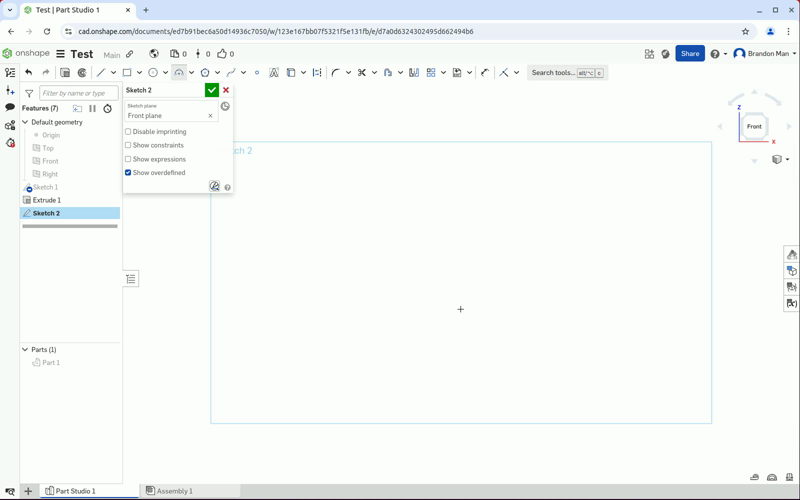
mouse_move(466, 308)
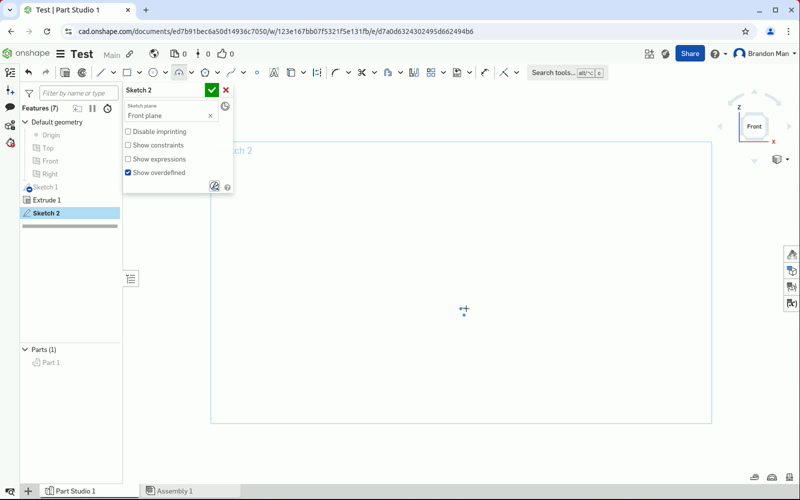
scroll(6)
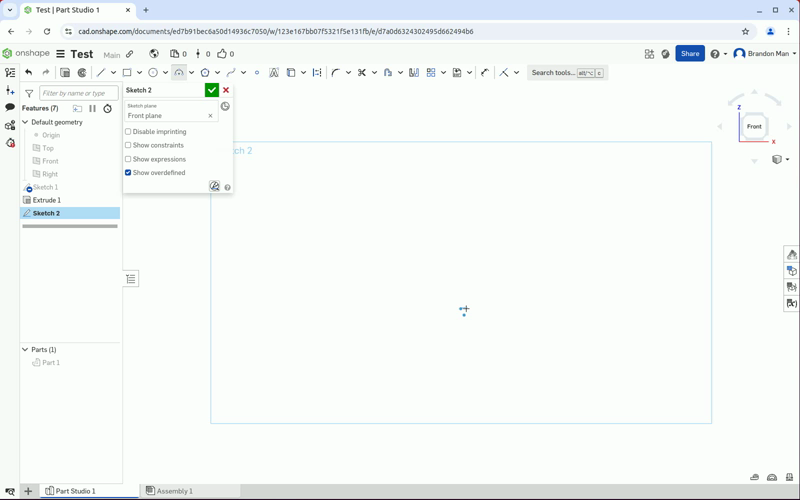
scroll(6)
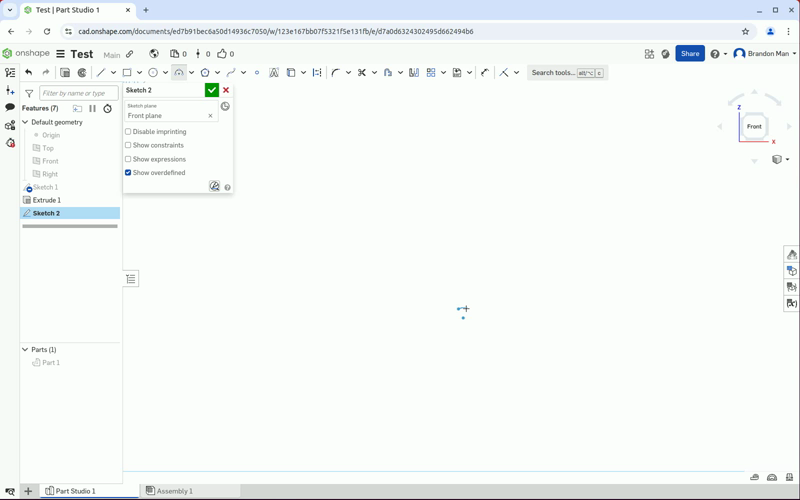
scroll(6)
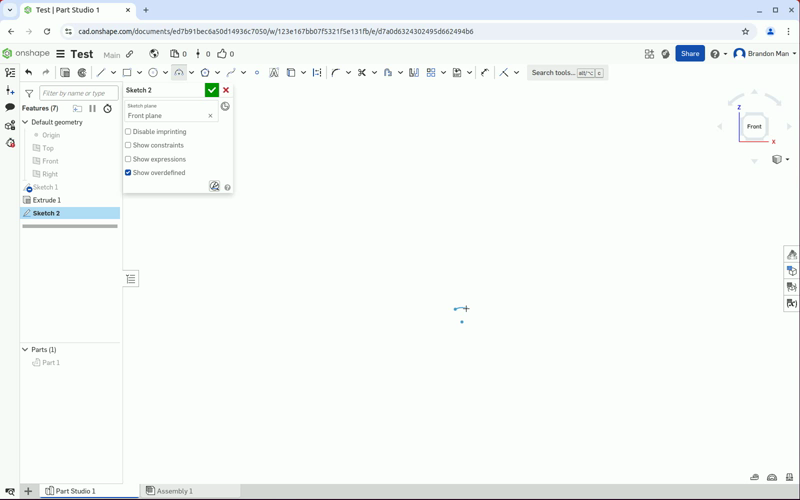
scroll(6)
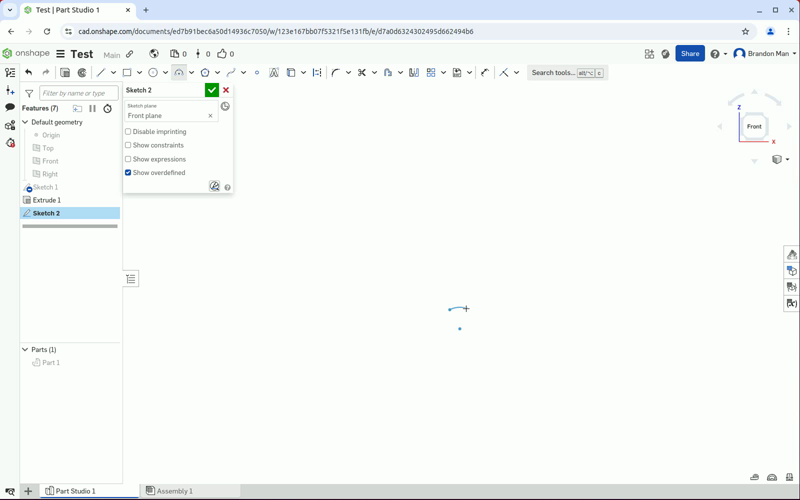
scroll(6)
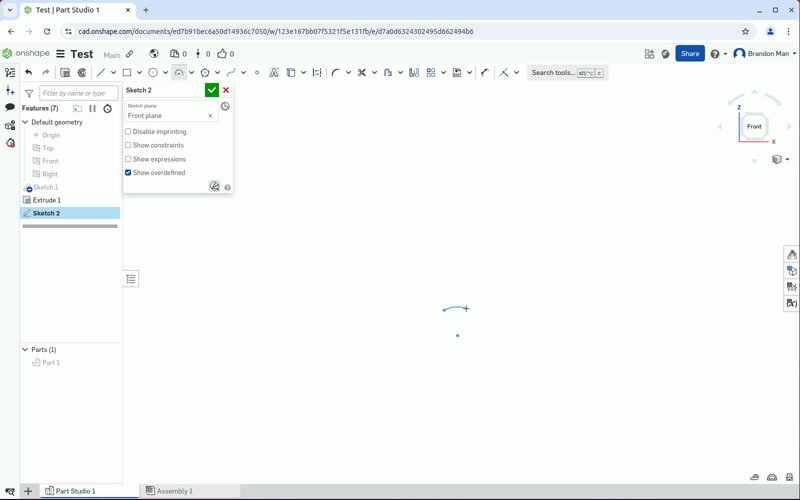
scroll(6)
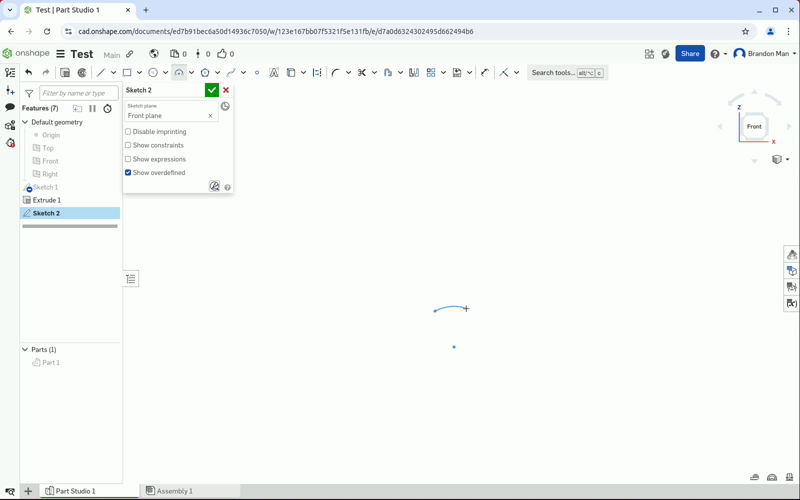
scroll(6)
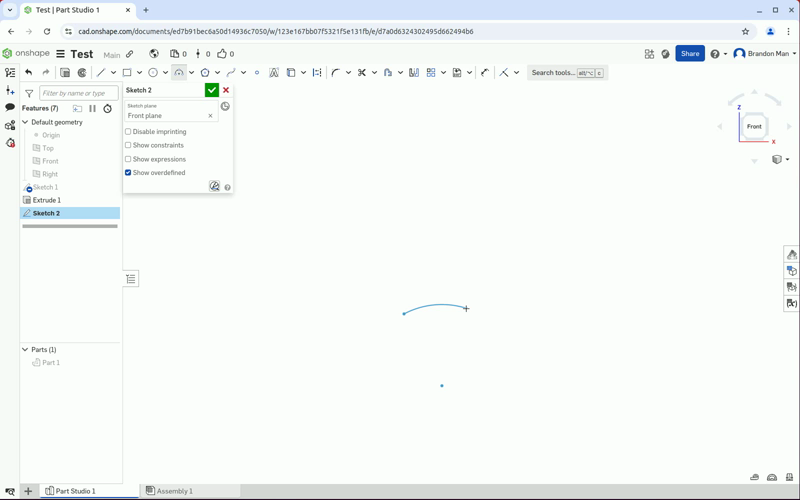
click(466, 308)
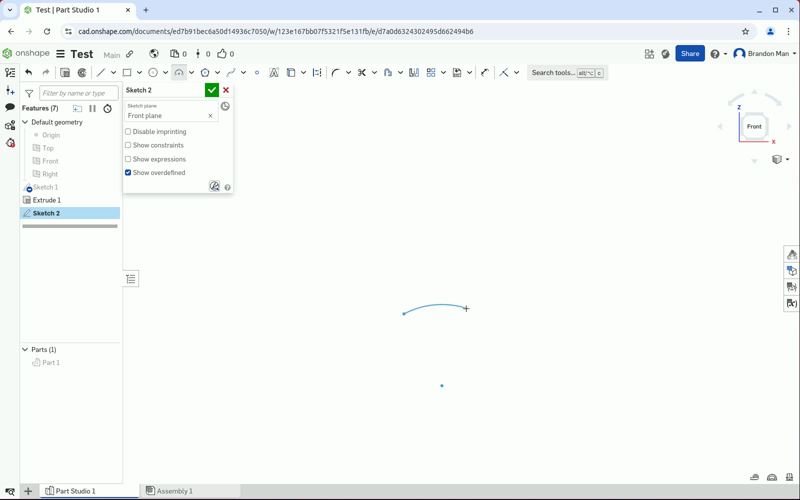
scroll(-6)
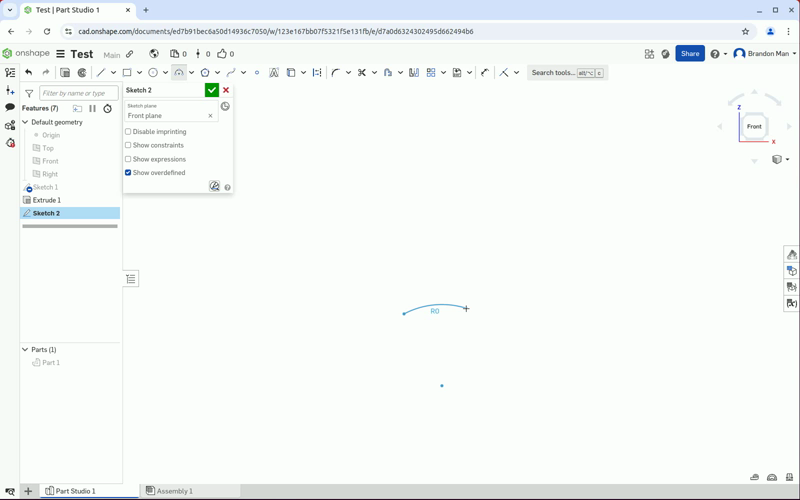
scroll(-6)
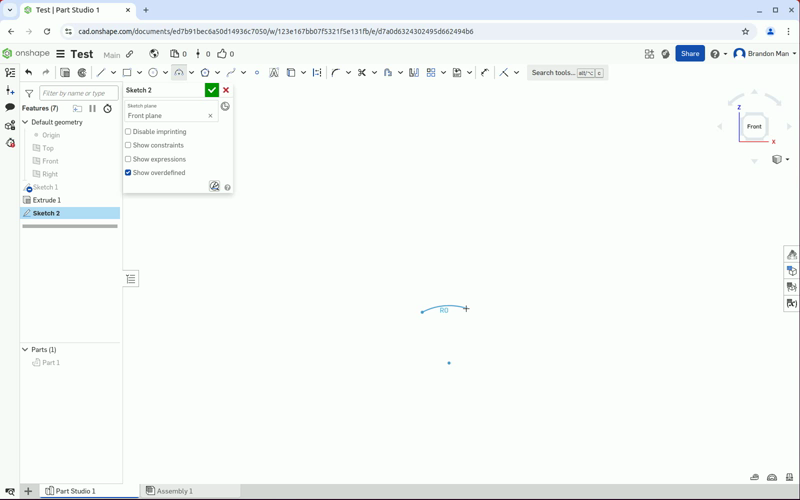
scroll(-6)
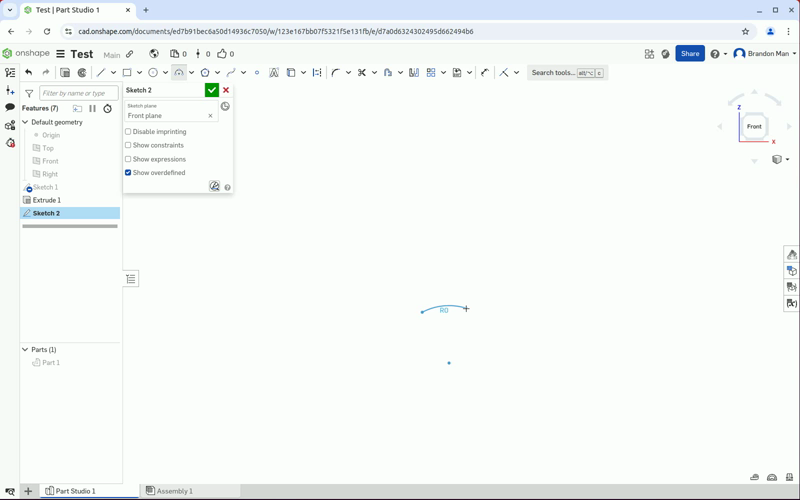
scroll(-6)
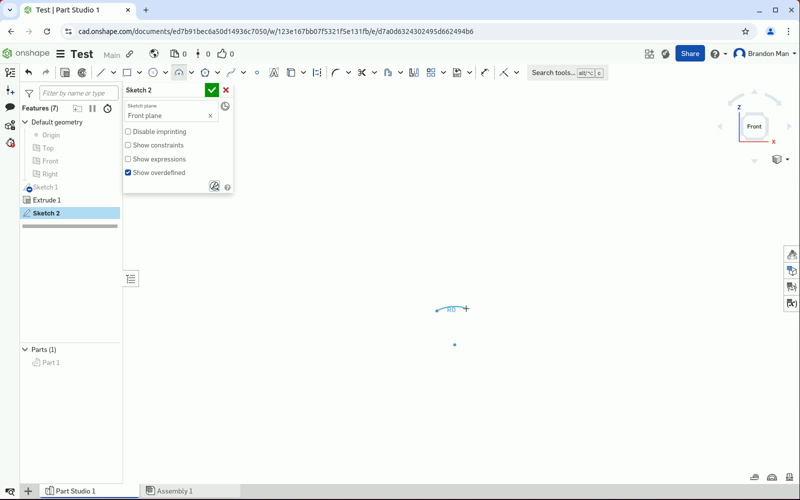
scroll(-6)
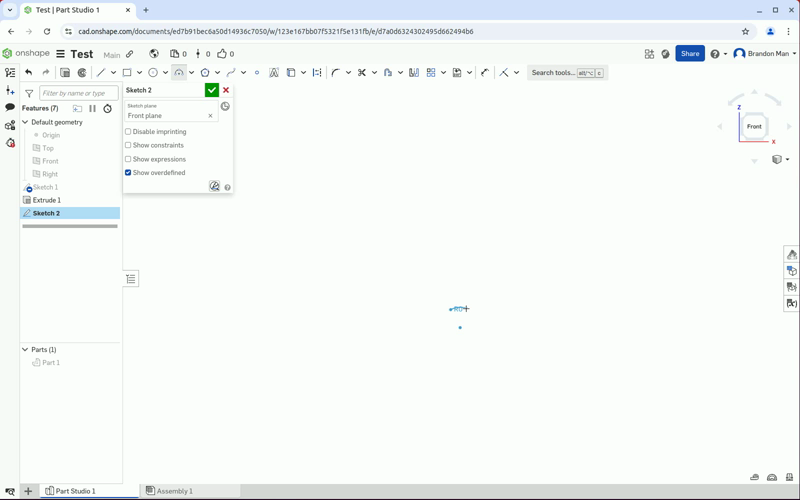
scroll(-6)
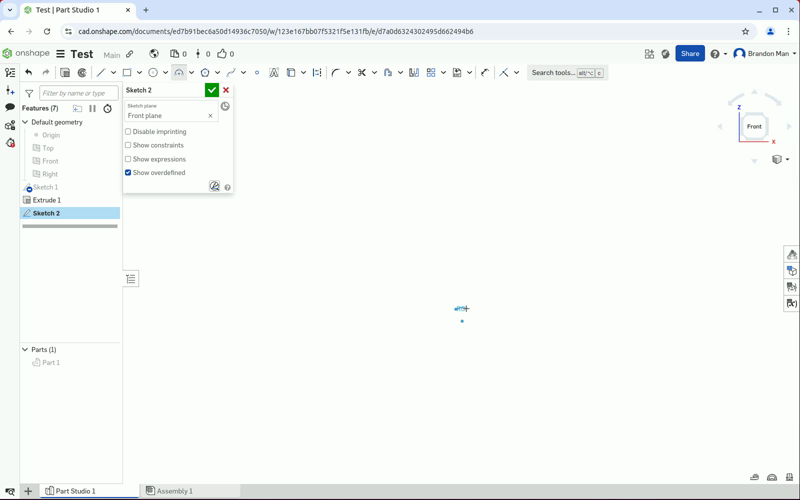
scroll(-6)
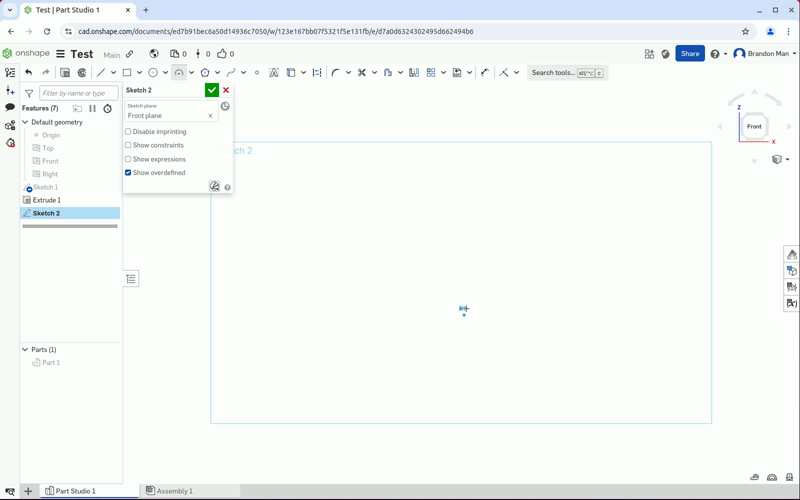
mouse_move(463, 309)
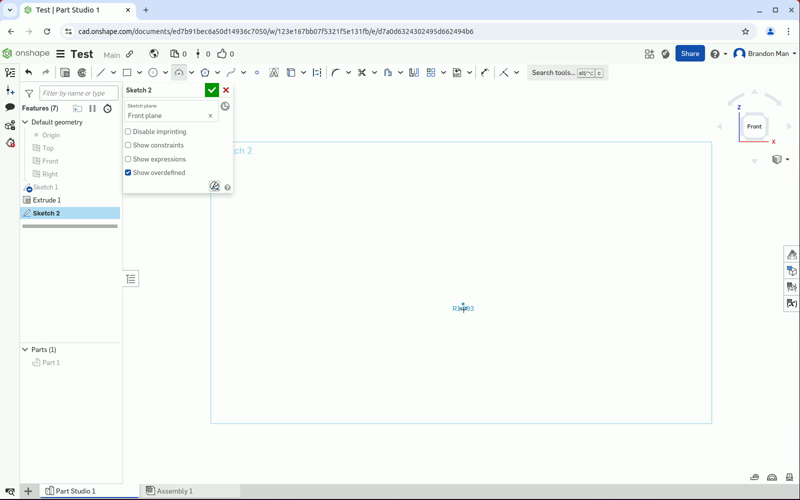
scroll(6)
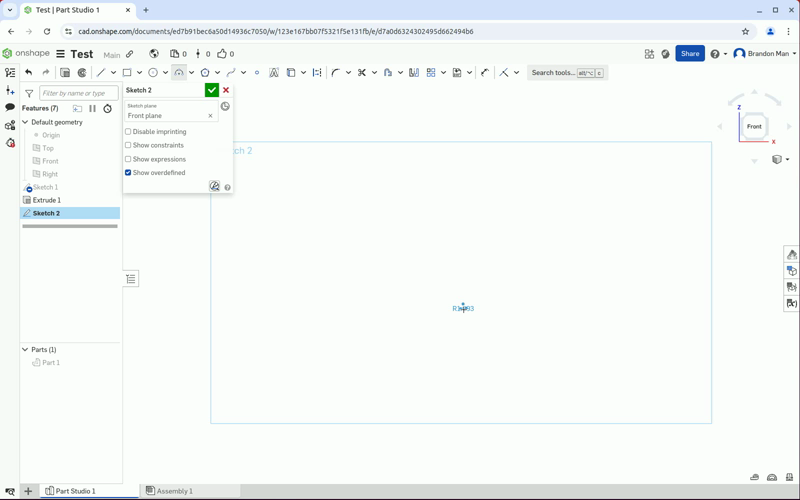
scroll(6)
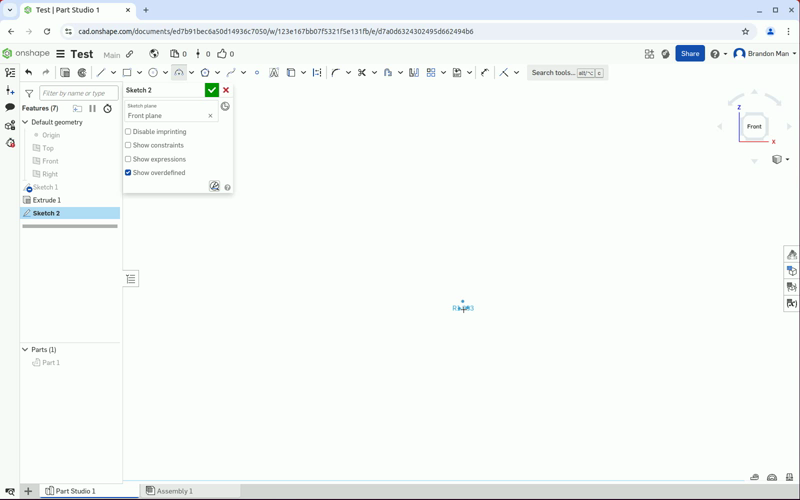
scroll(6)
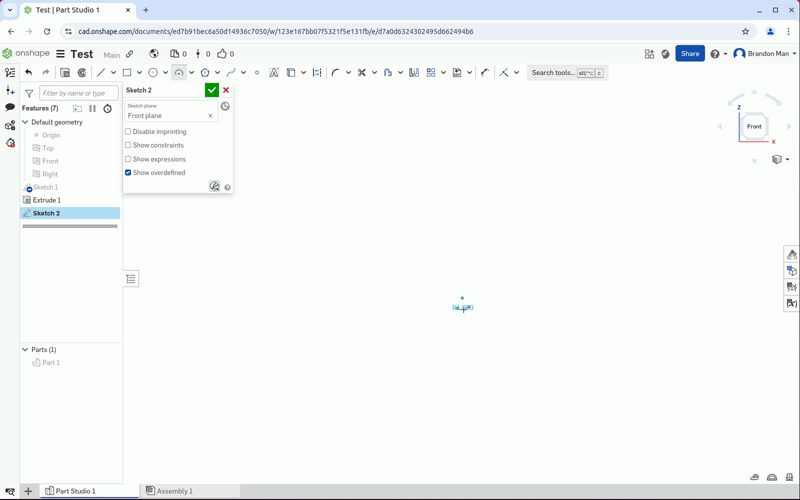
scroll(6)
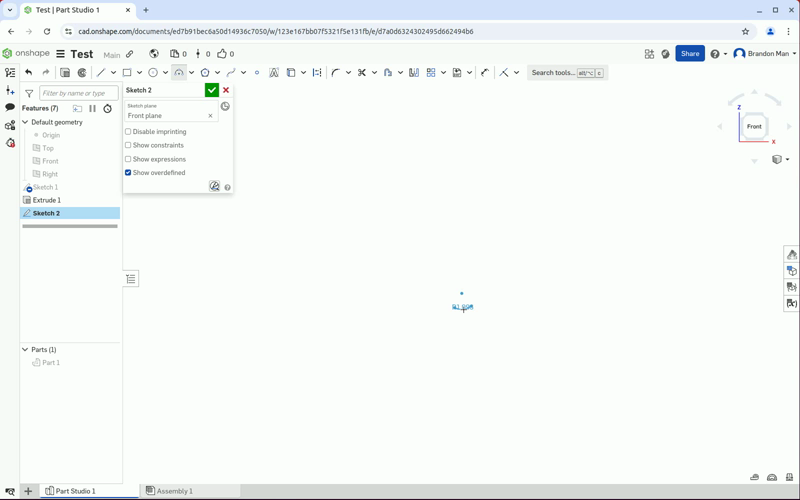
scroll(6)
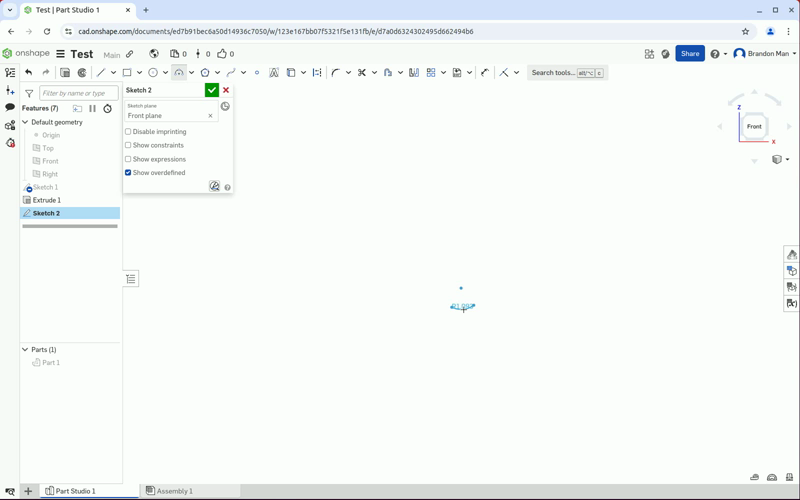
scroll(6)
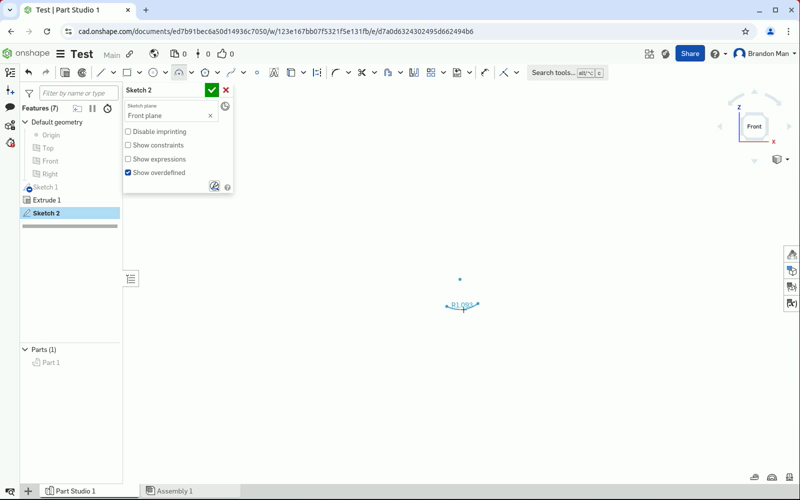
scroll(6)
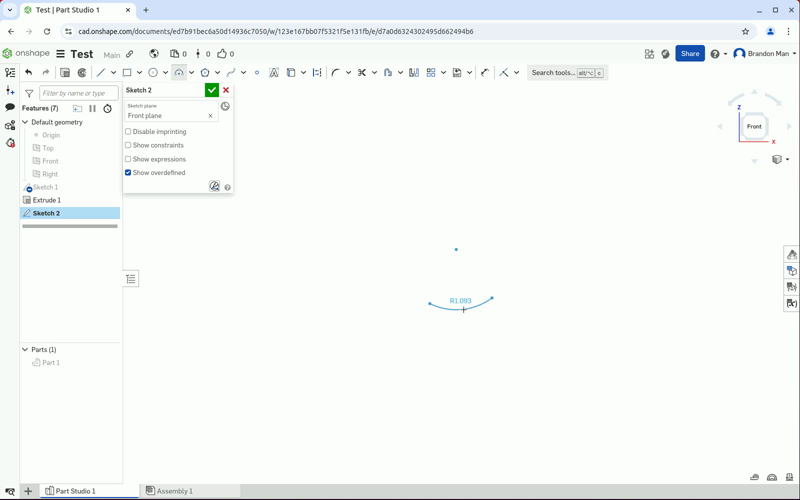
click(463, 309)
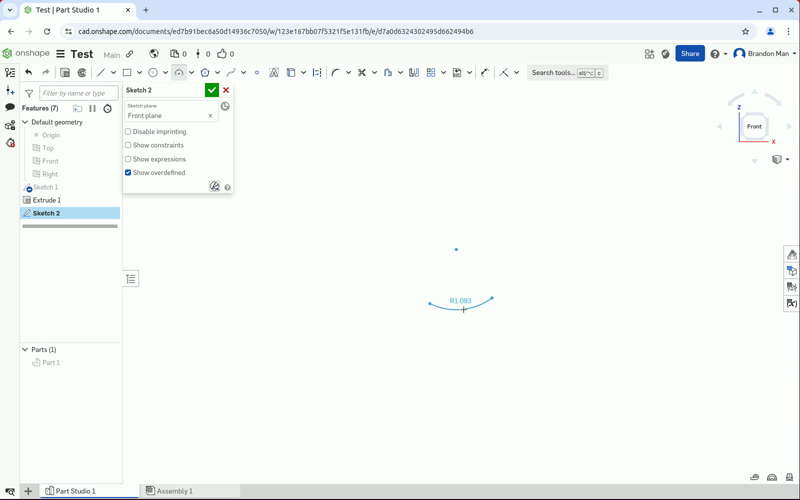
scroll(-6)
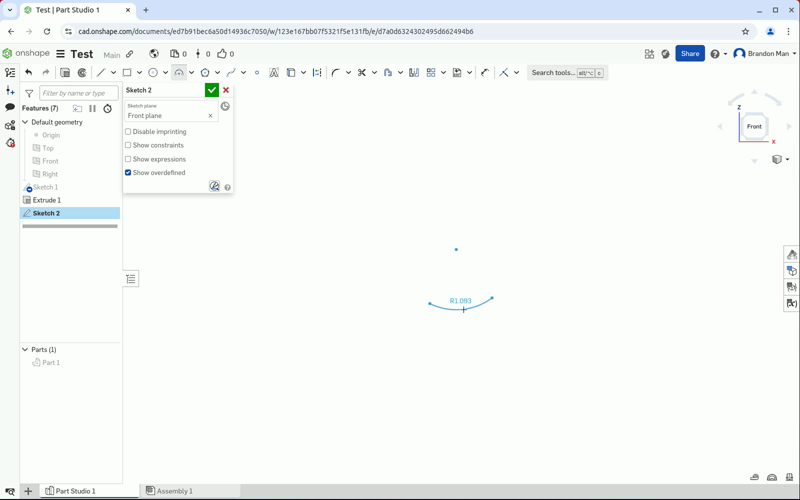
scroll(-6)
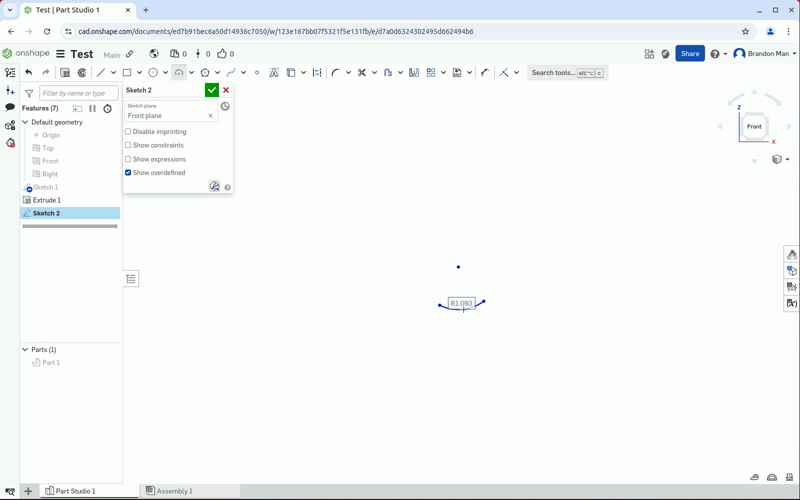
scroll(-6)
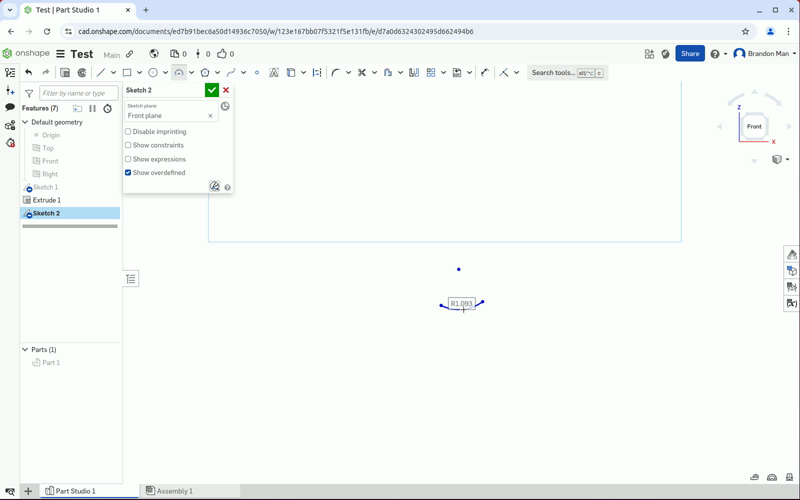
scroll(-6)
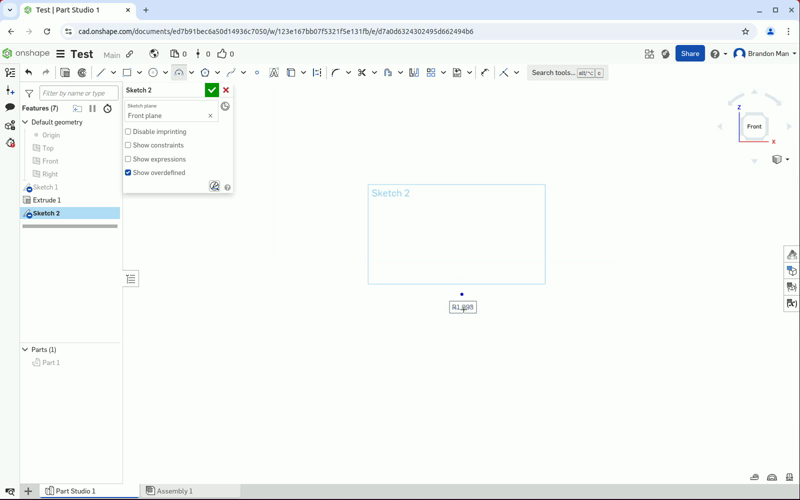
scroll(-6)
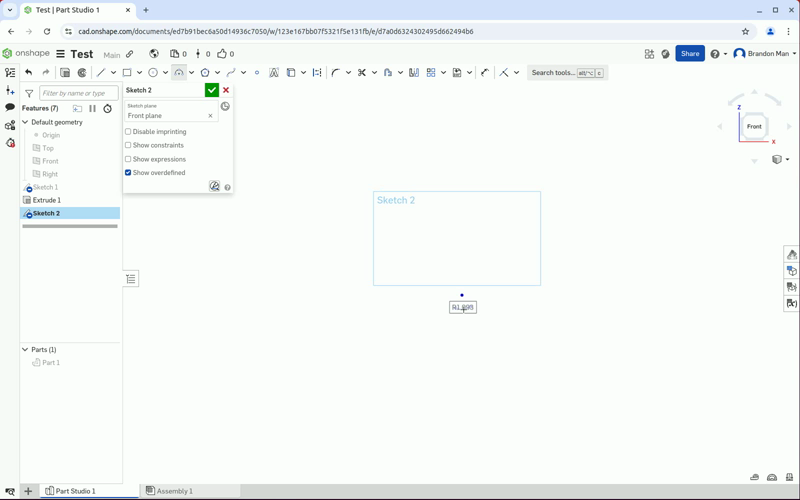
scroll(-6)
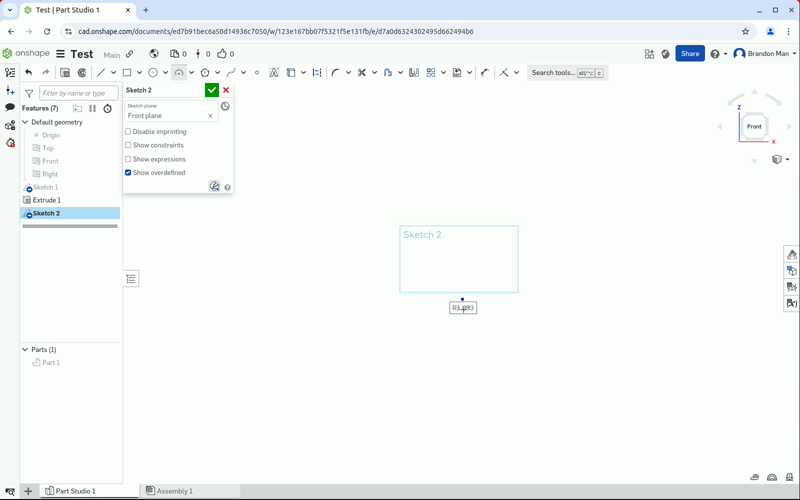
scroll(-6)
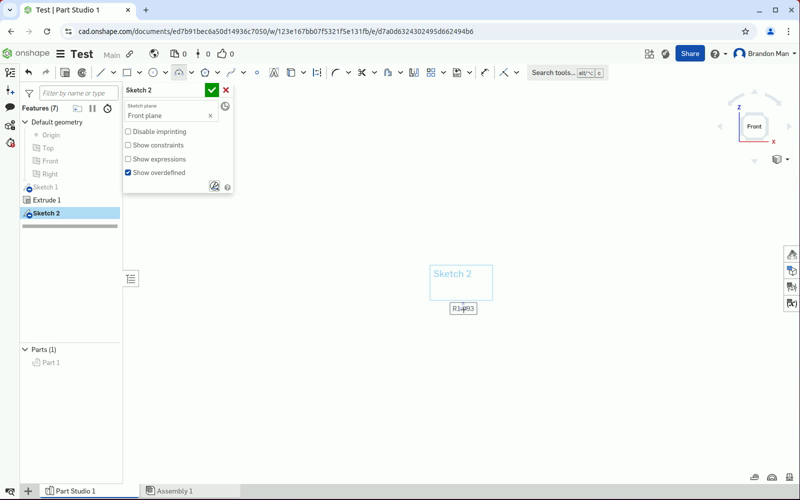
key_up(shift)
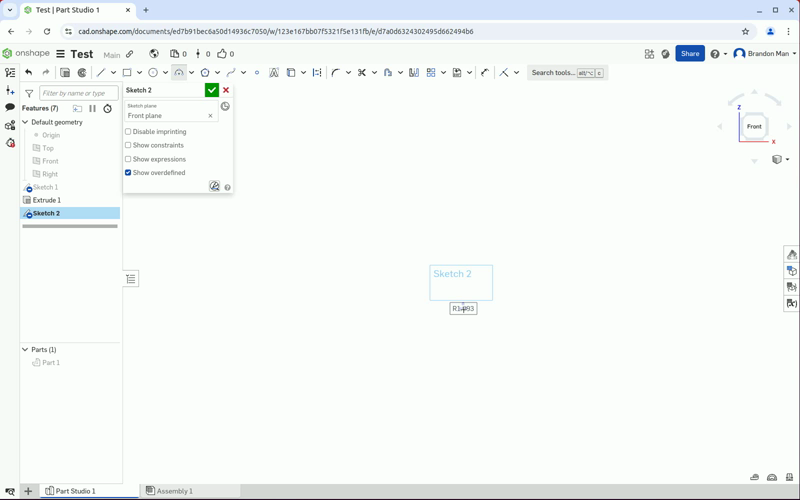
key(esc)
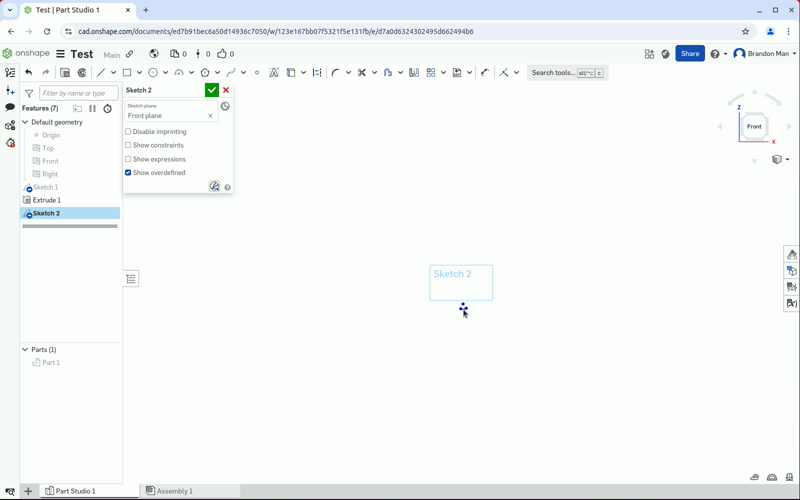
key(l)
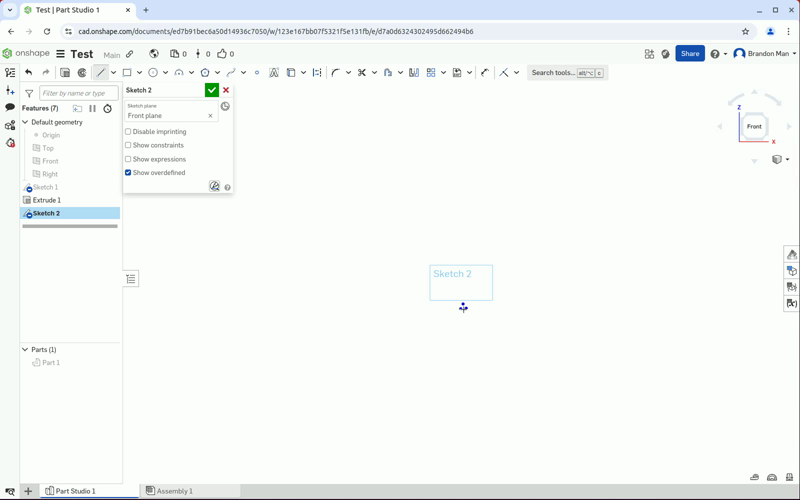
mouse_move(466, 308)
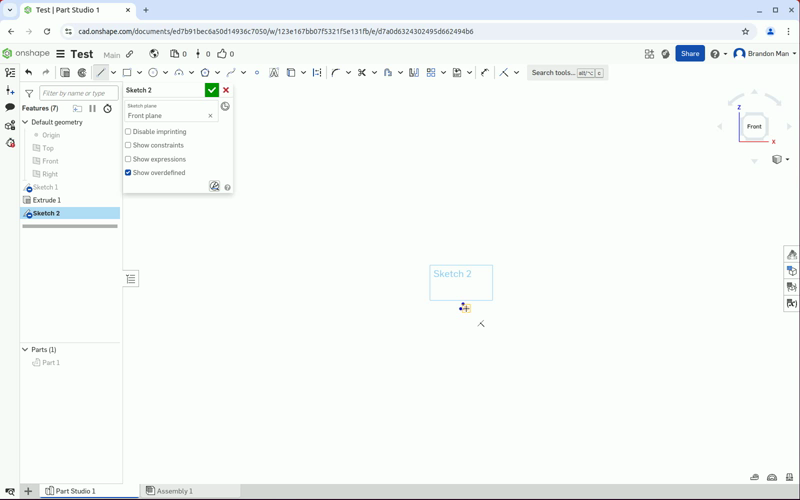
scroll(6)
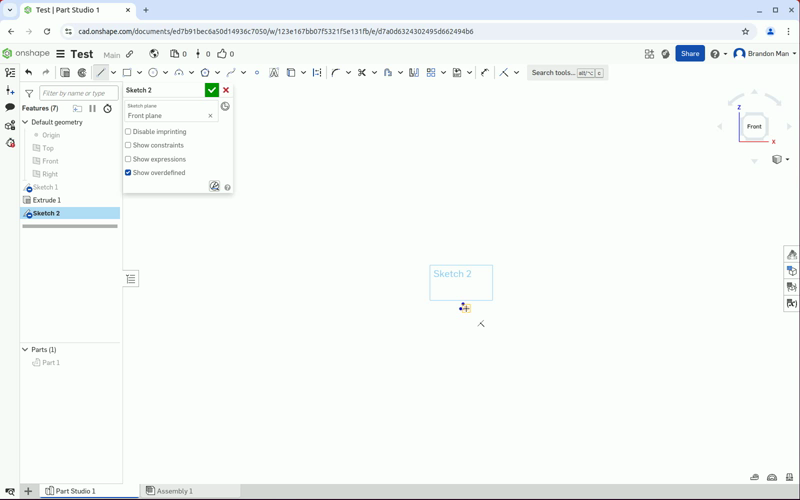
scroll(6)
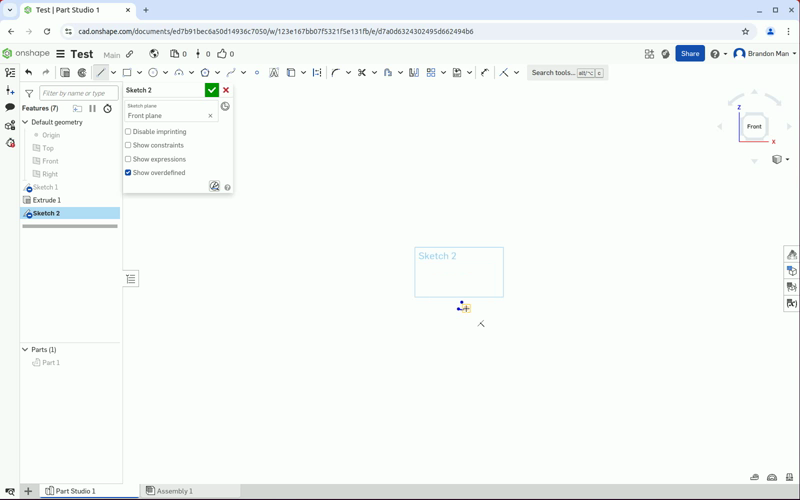
scroll(6)
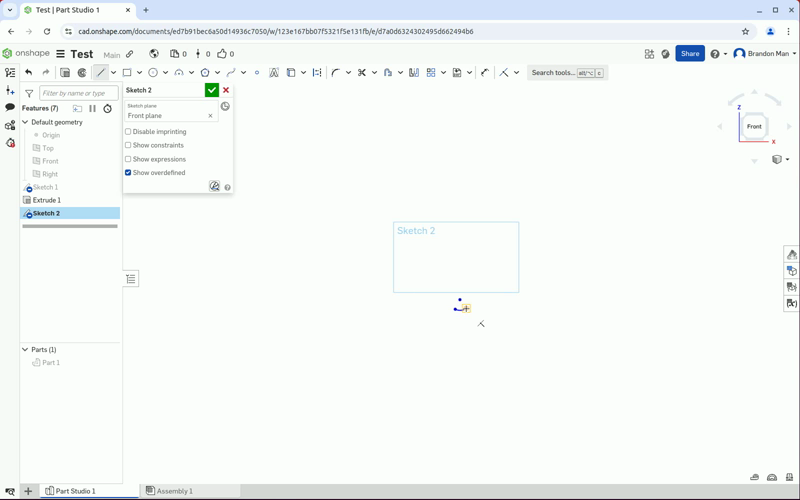
scroll(6)
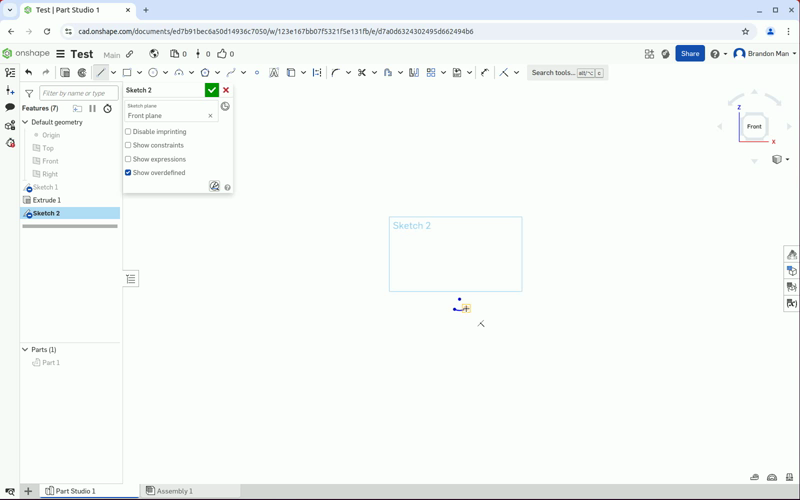
scroll(6)
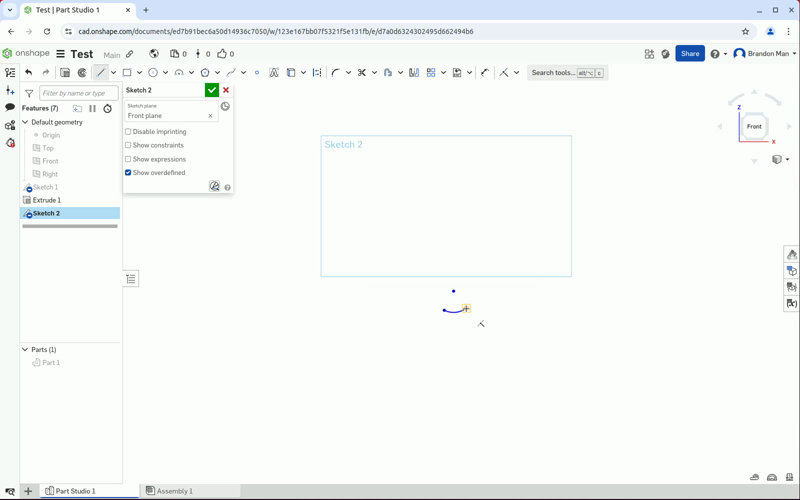
scroll(6)
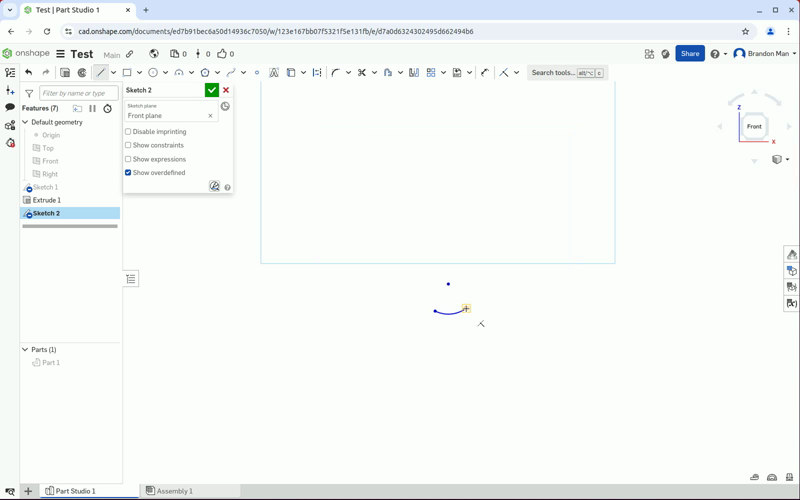
scroll(6)
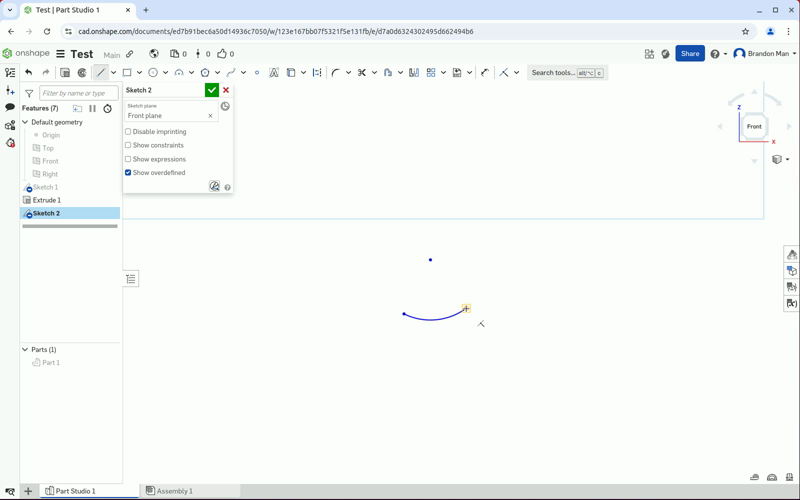
click(466, 308)
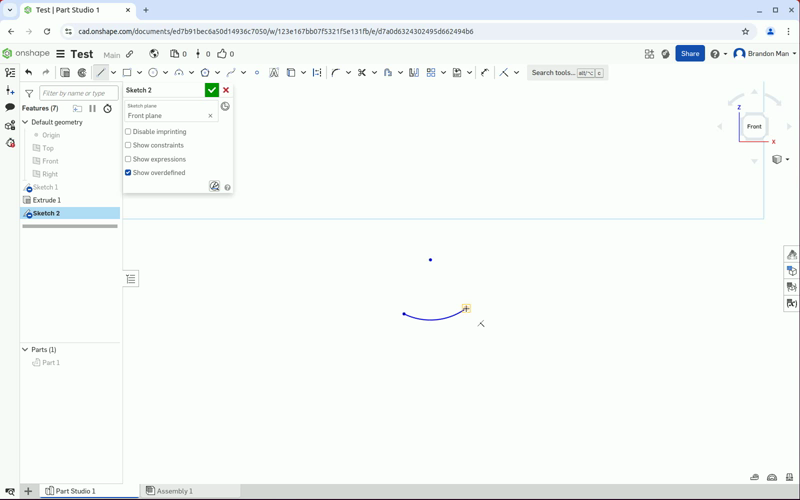
scroll(-6)
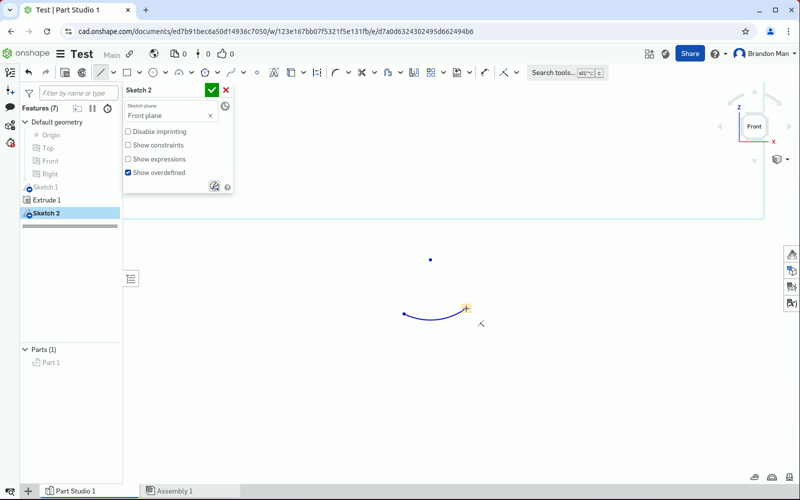
scroll(-6)
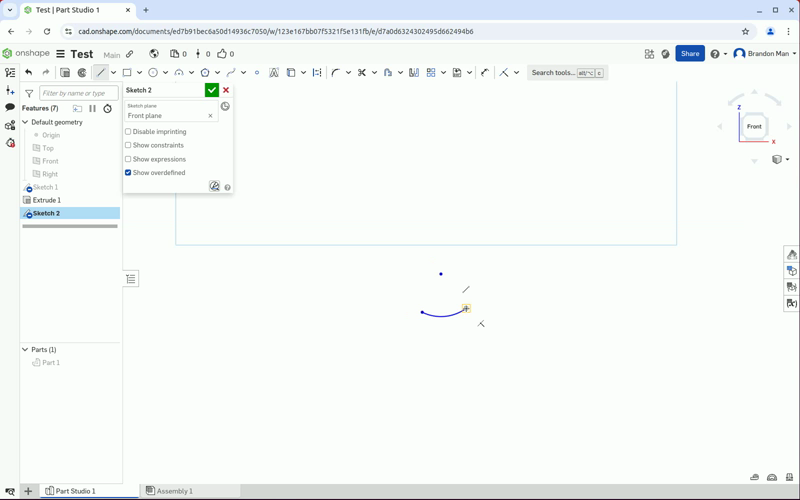
scroll(-6)
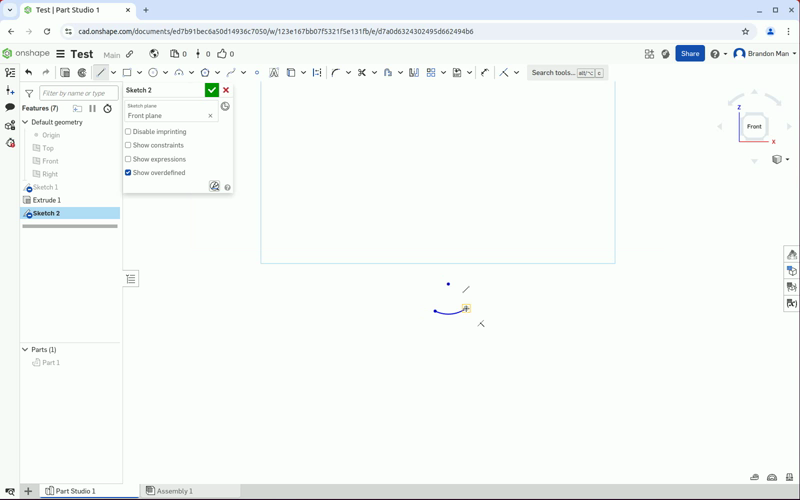
scroll(-6)
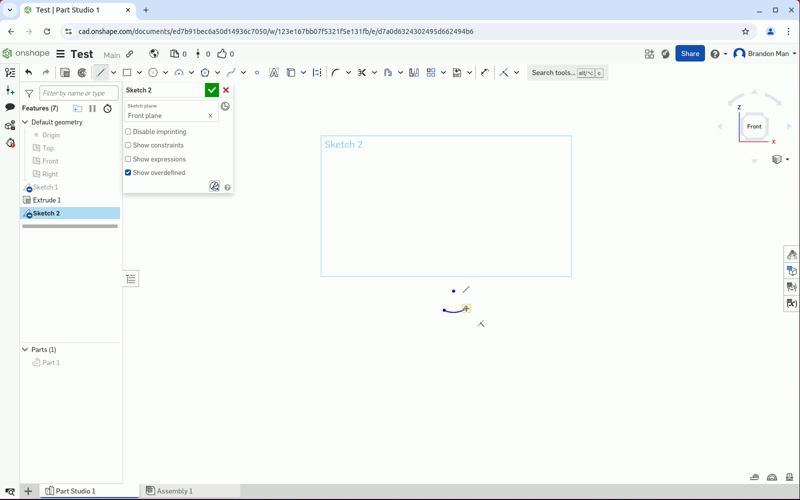
scroll(-6)
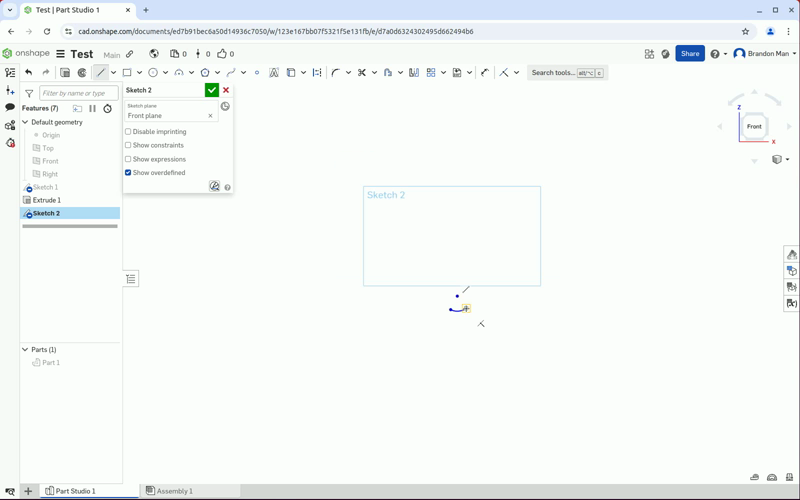
scroll(-6)
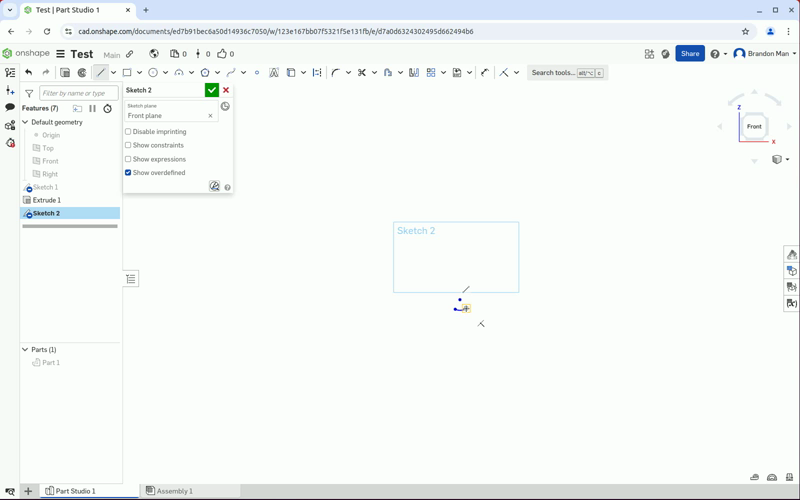
scroll(-6)
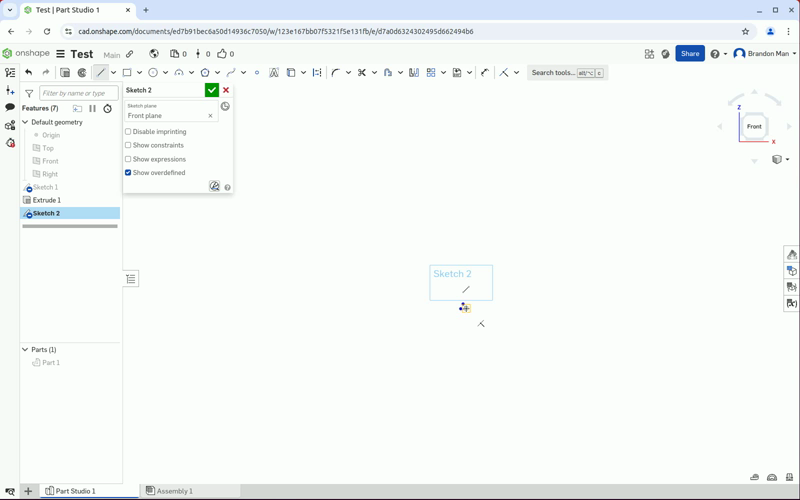
mouse_move(496, 308)
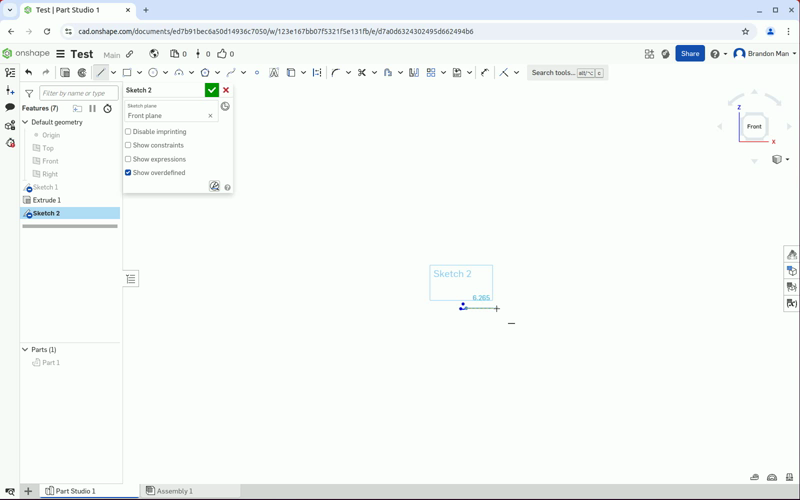
key_down(shift)
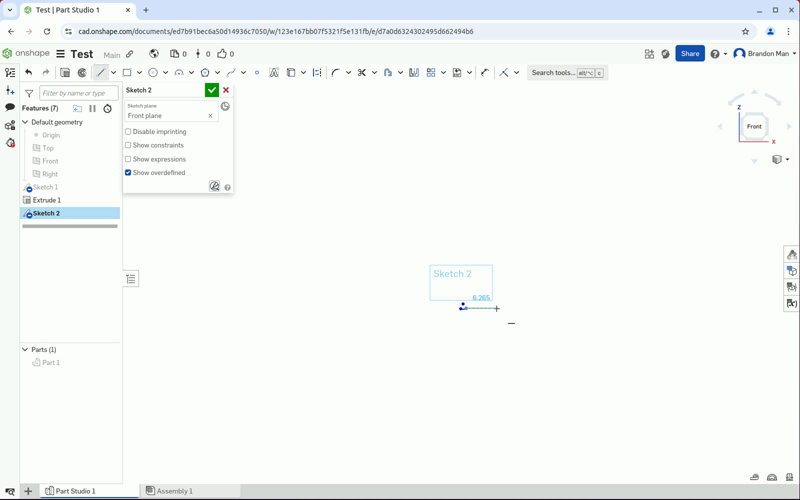
mouse_move(460, 308)
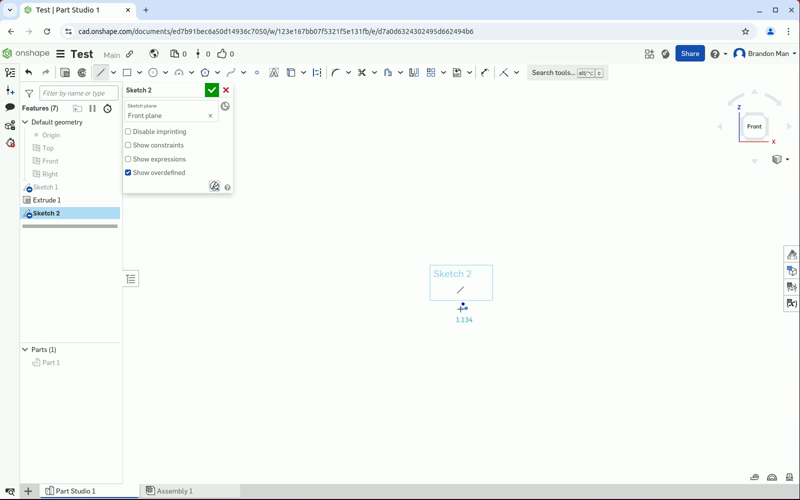
scroll(6)
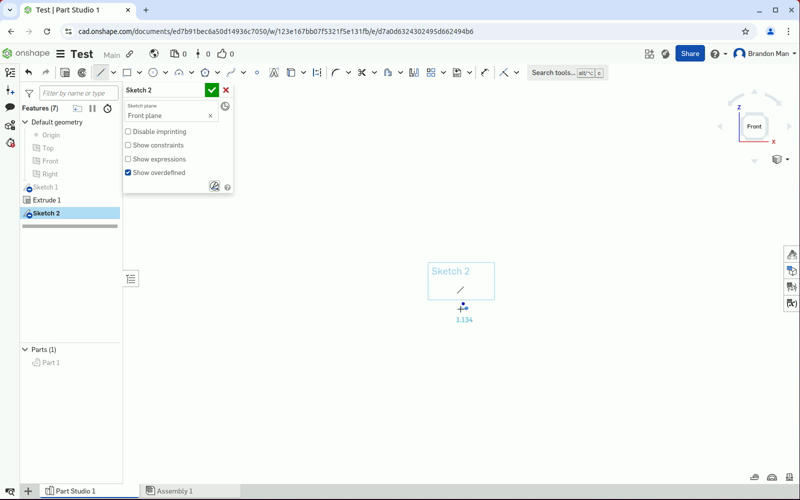
scroll(6)
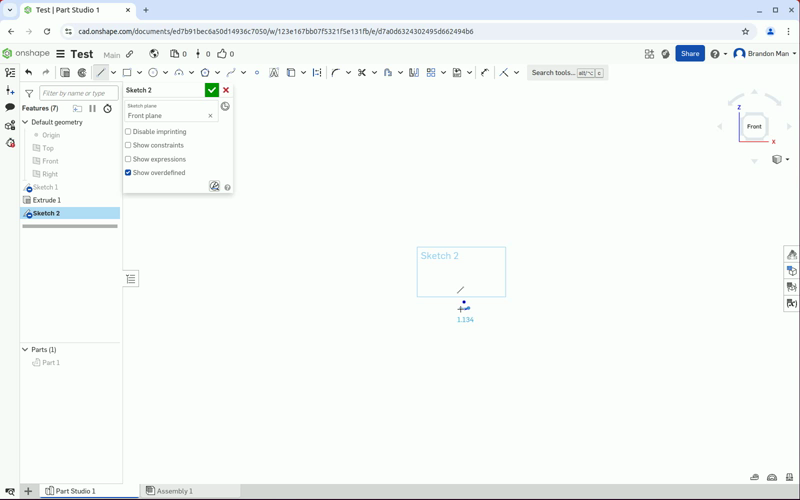
scroll(6)
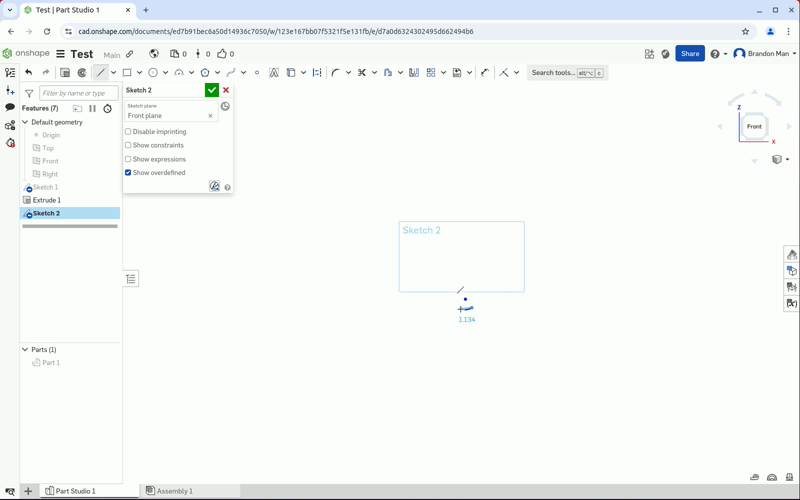
scroll(6)
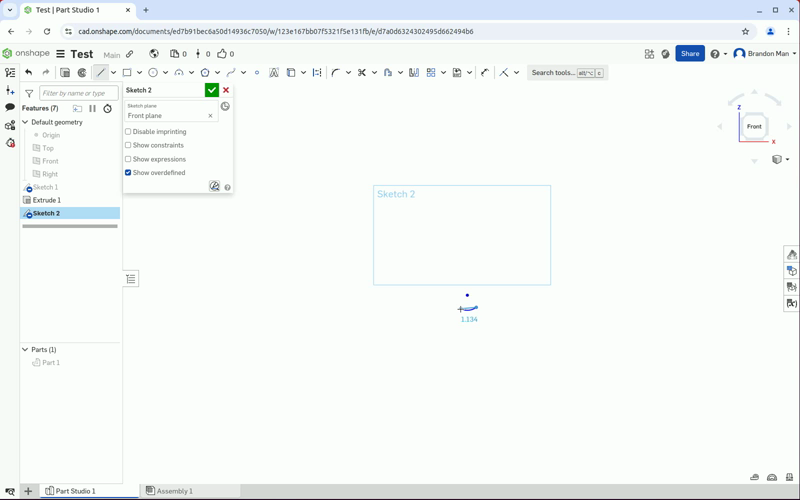
scroll(6)
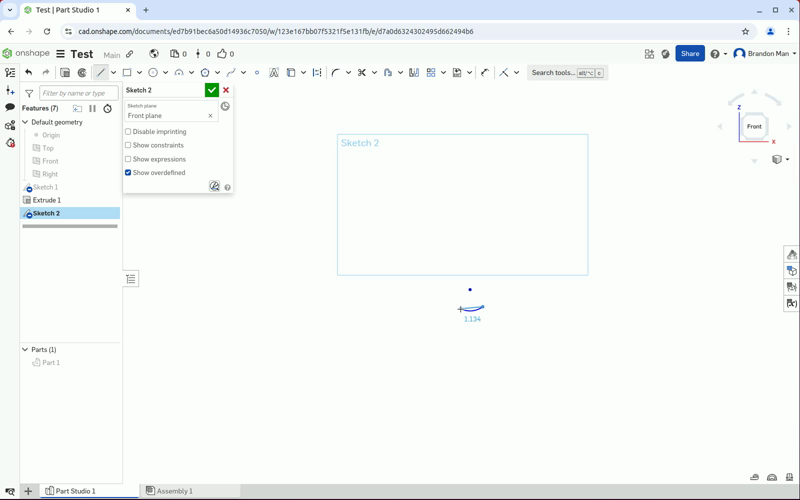
scroll(6)
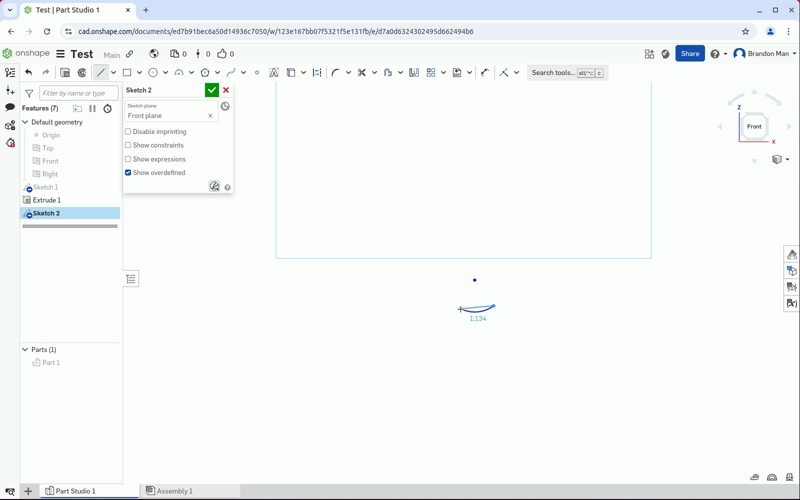
scroll(6)
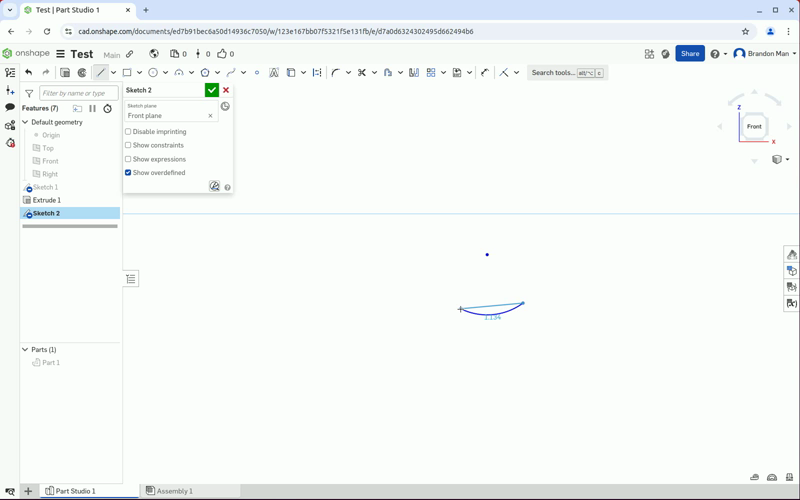
key_up(shift)
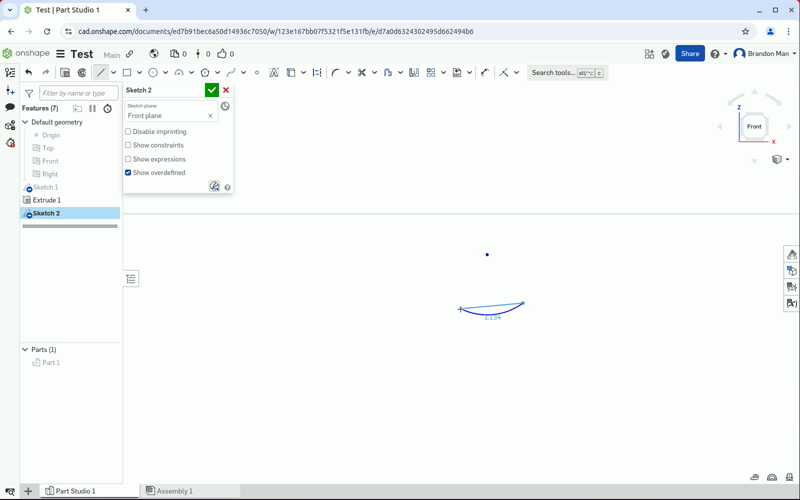
click(460, 308)
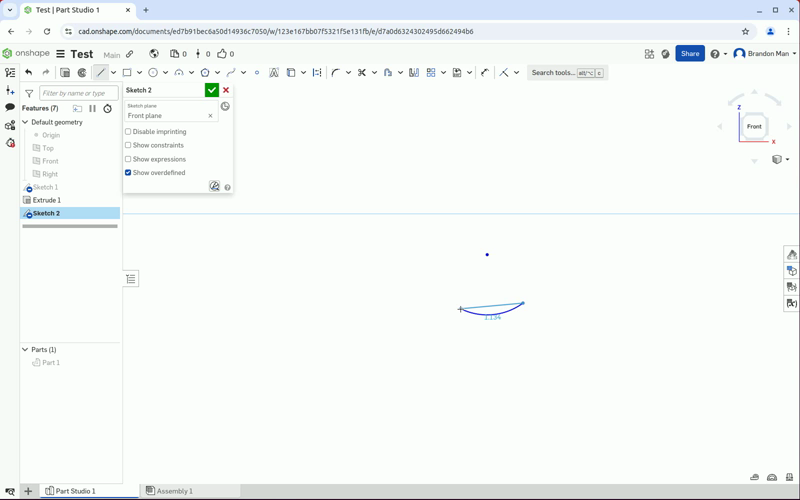
scroll(-6)
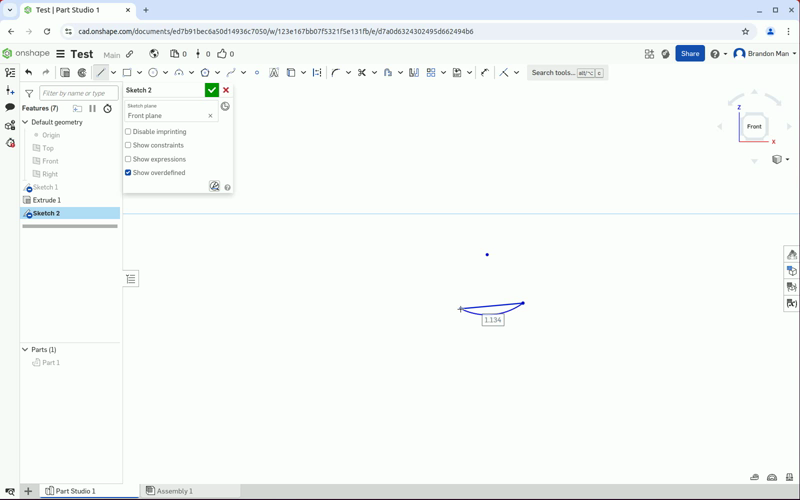
scroll(-6)
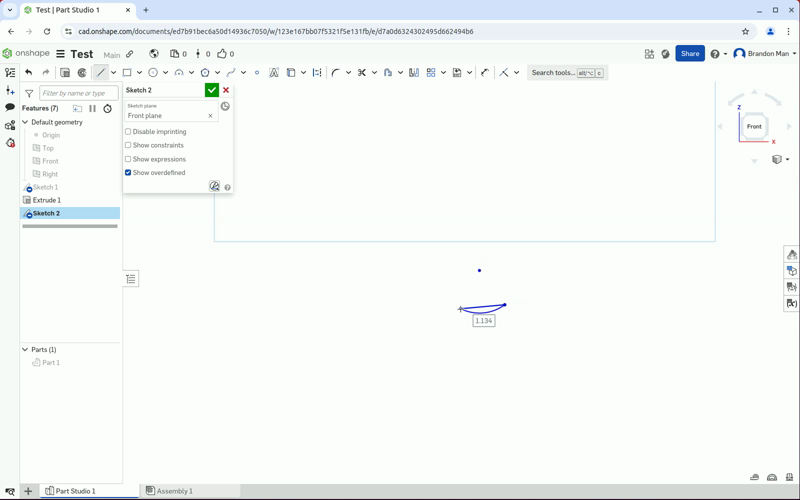
scroll(-6)
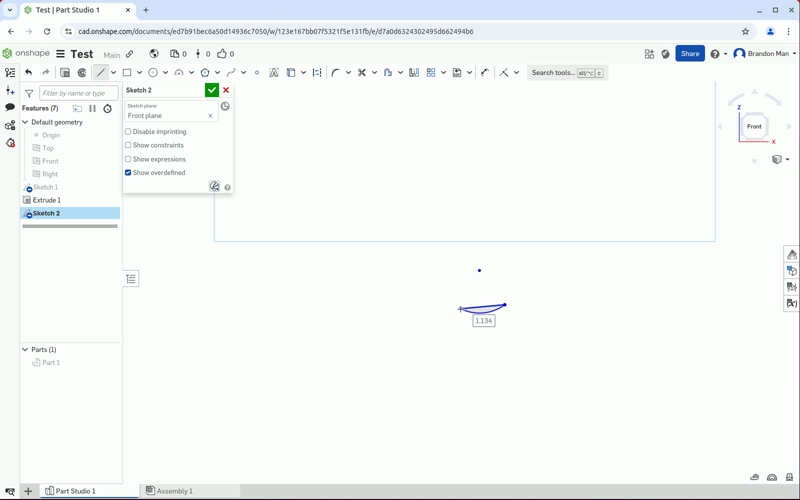
scroll(-6)
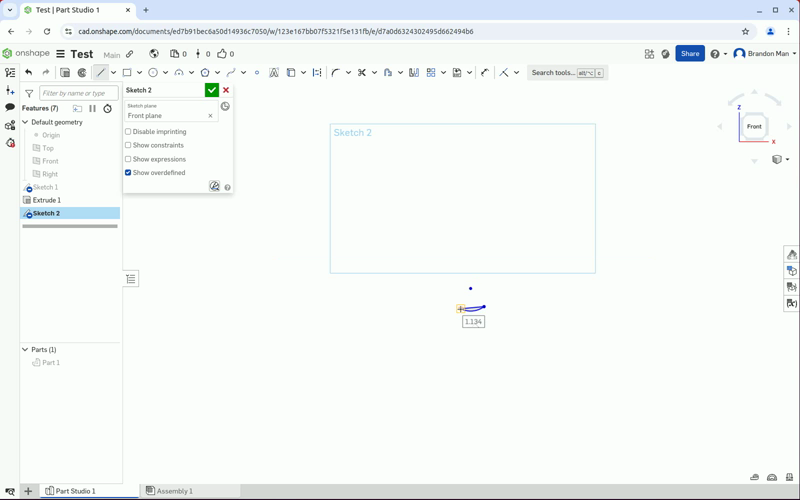
scroll(-6)
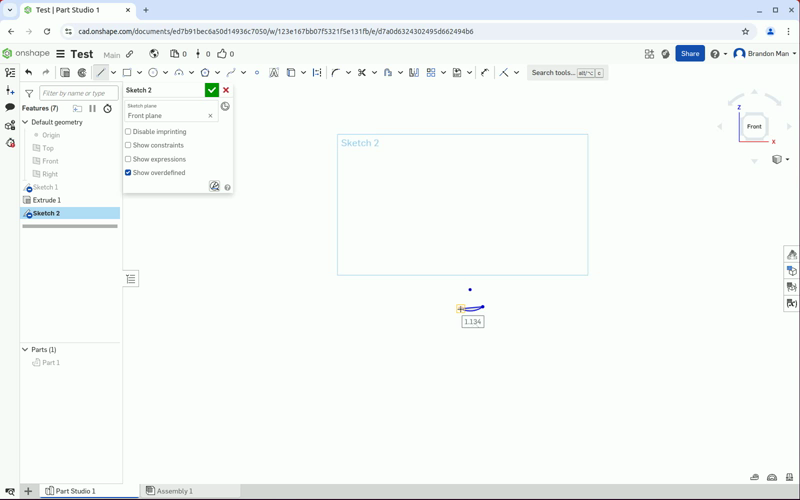
scroll(-6)
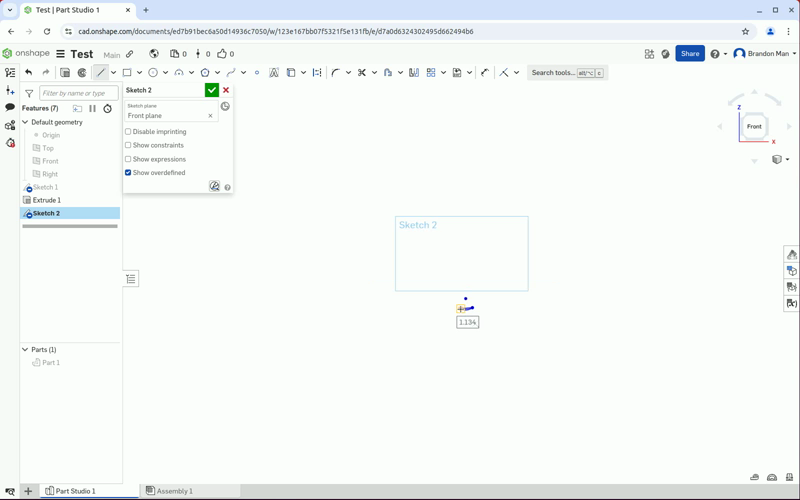
scroll(-6)
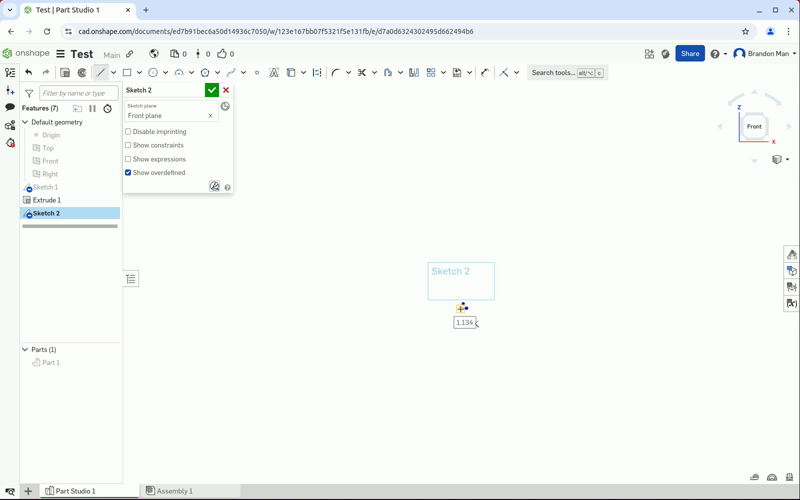
key(esc)
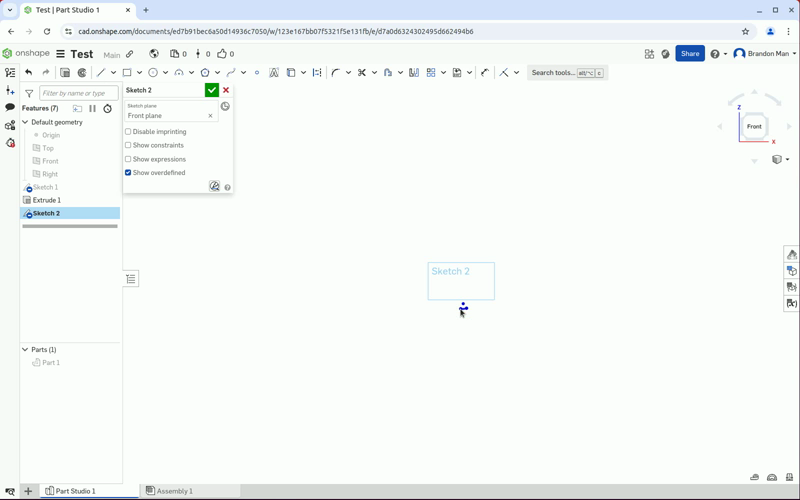
mouse_move(463, 308)
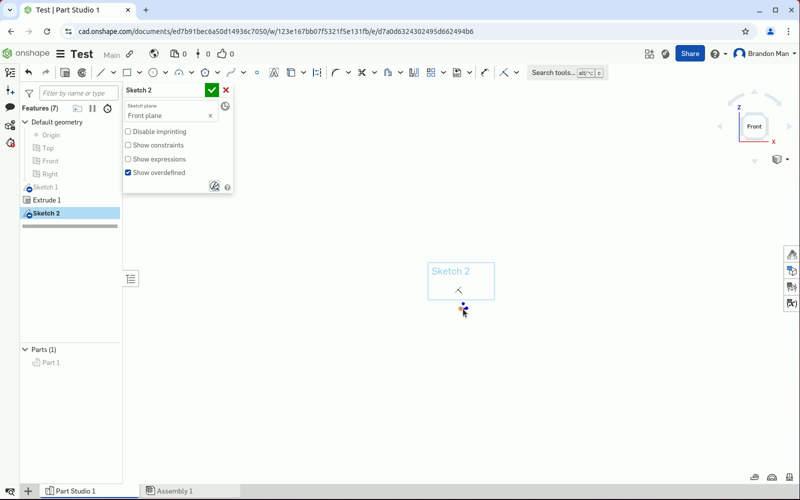
scroll(6)
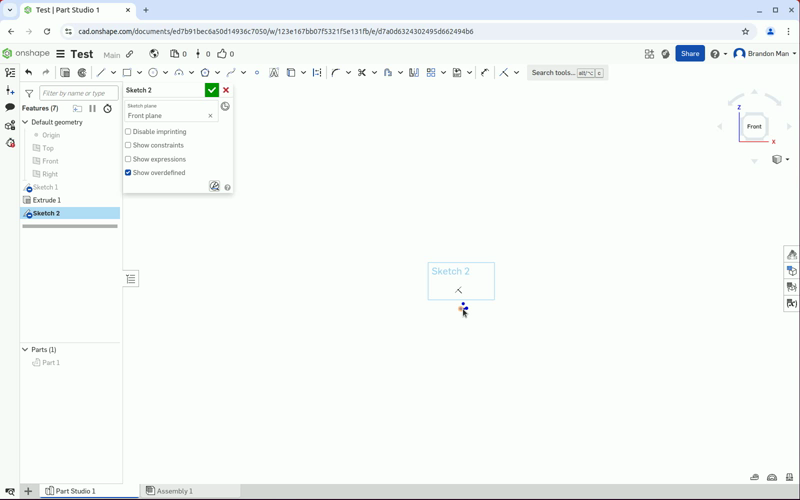
scroll(6)
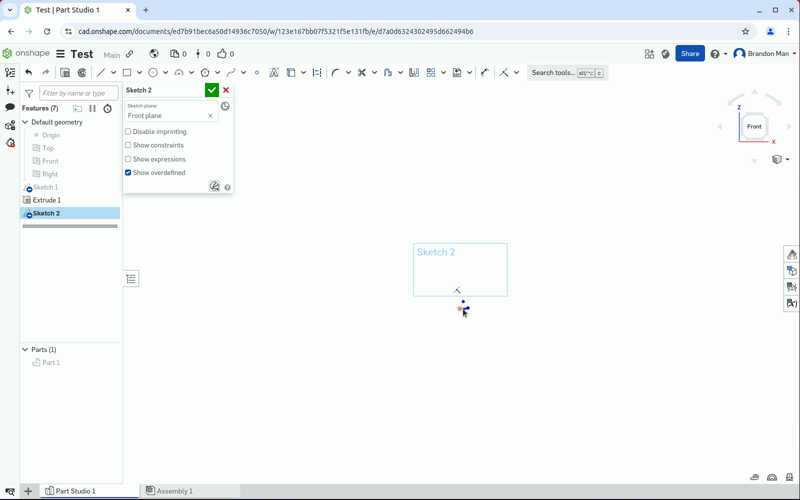
scroll(6)
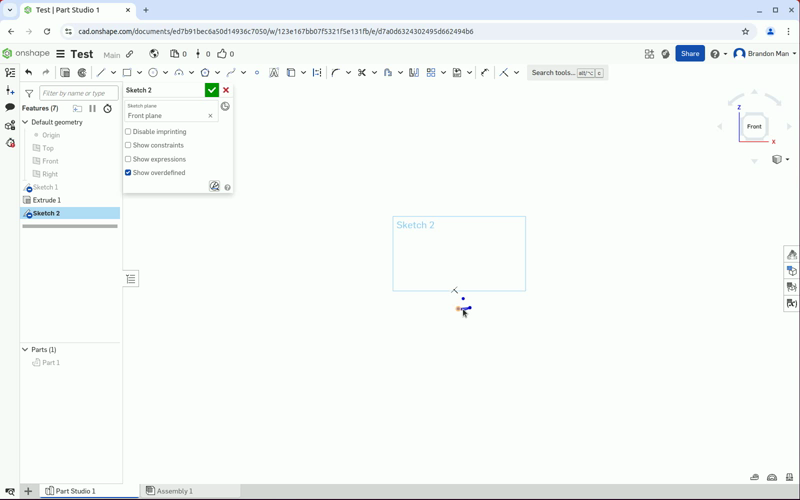
scroll(6)
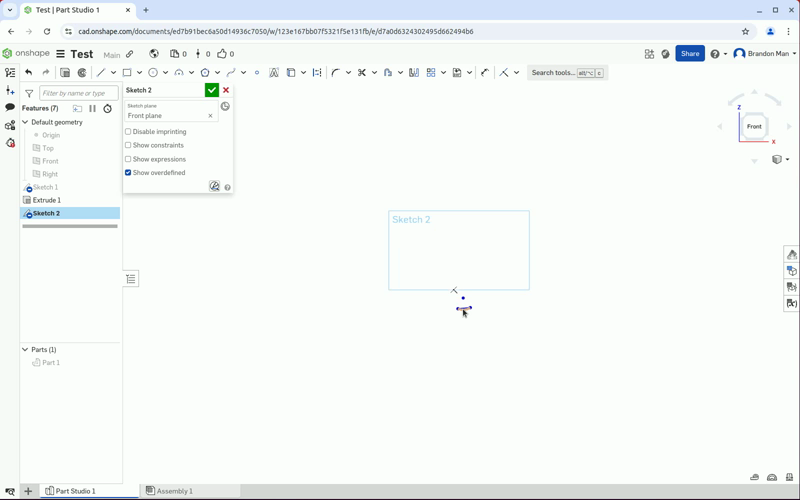
scroll(6)
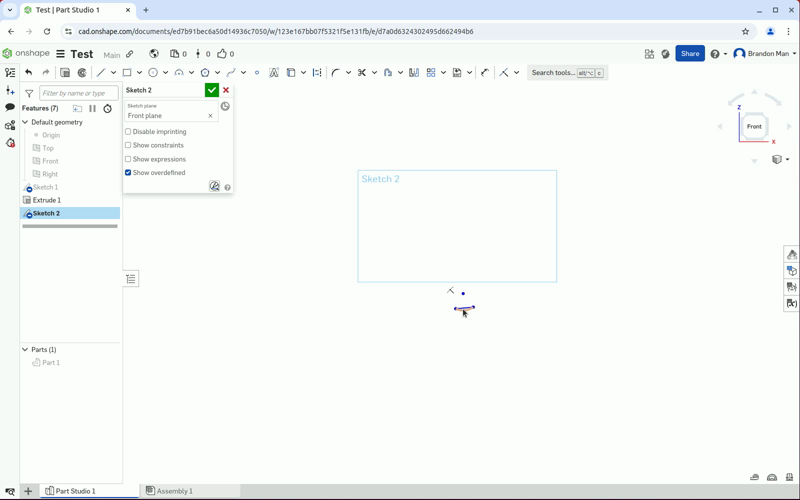
scroll(6)
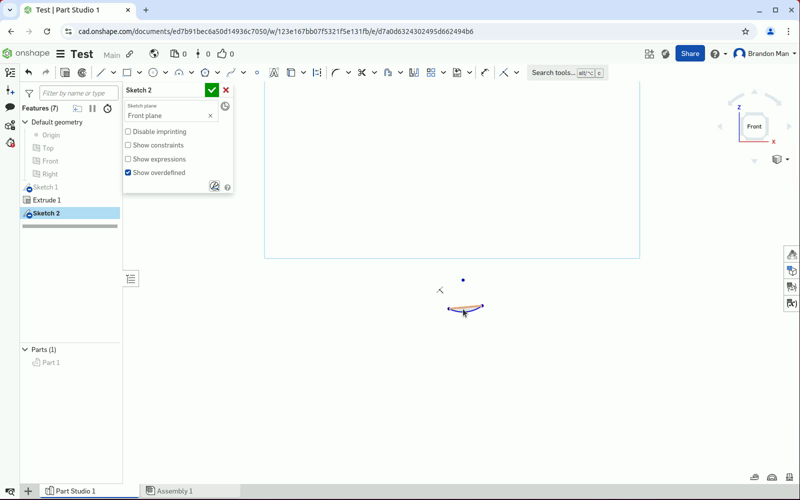
scroll(6)
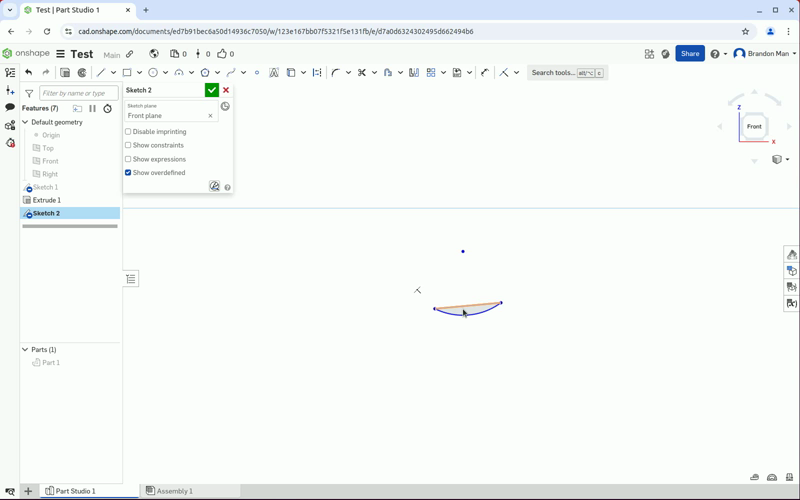
click(463, 308)
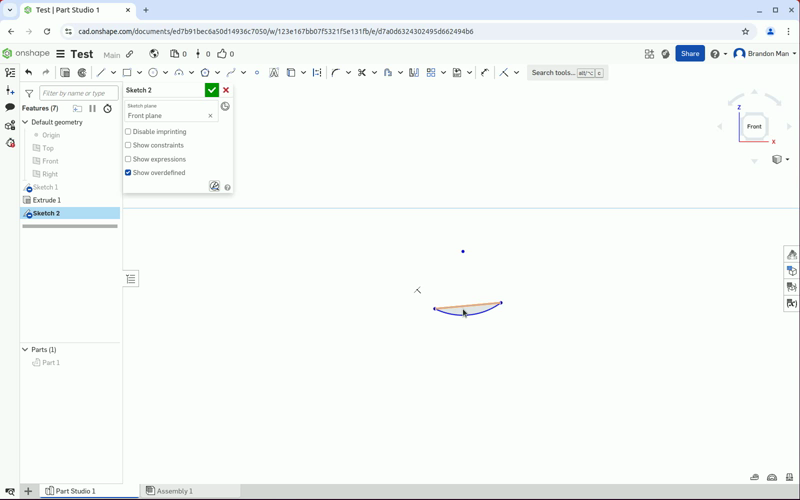
scroll(-6)
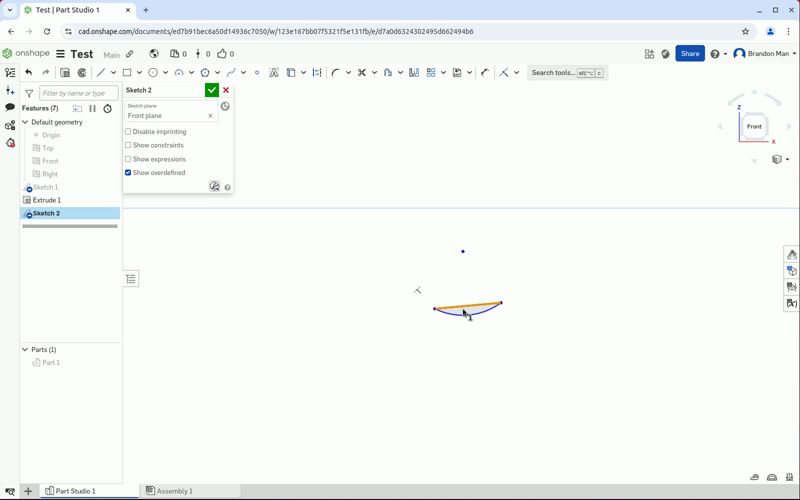
scroll(-6)
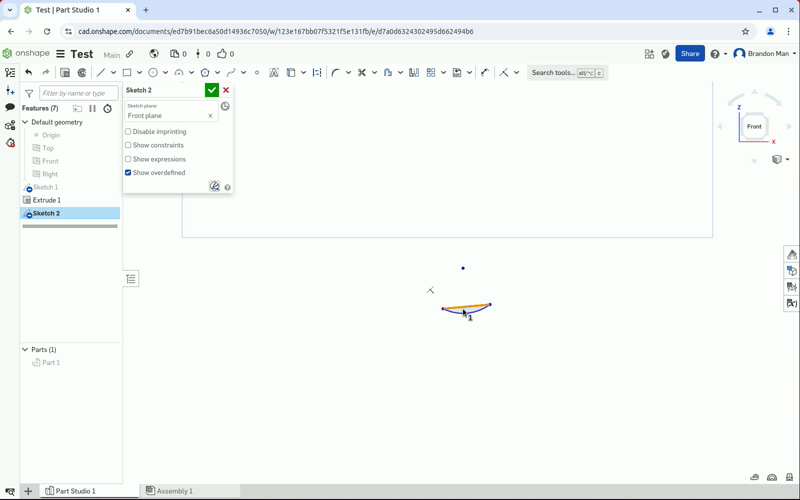
scroll(-6)
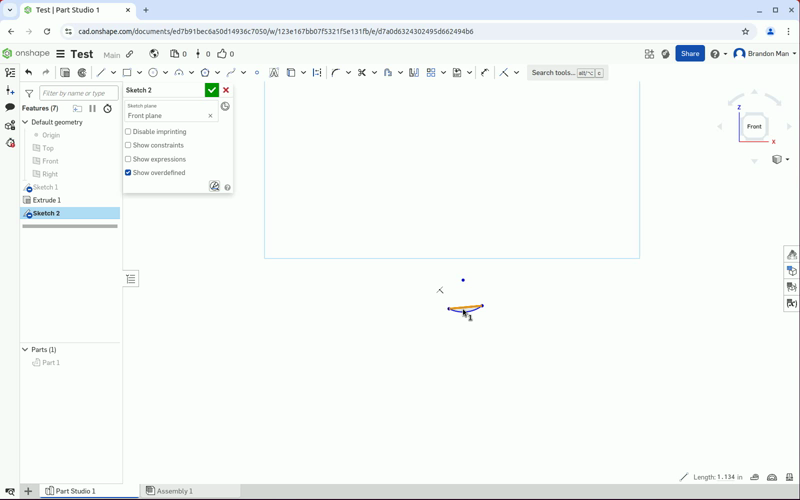
scroll(-6)
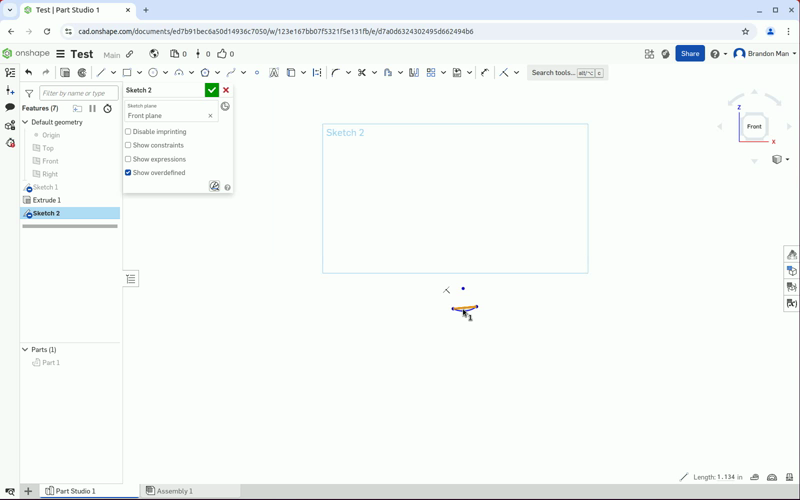
scroll(-6)
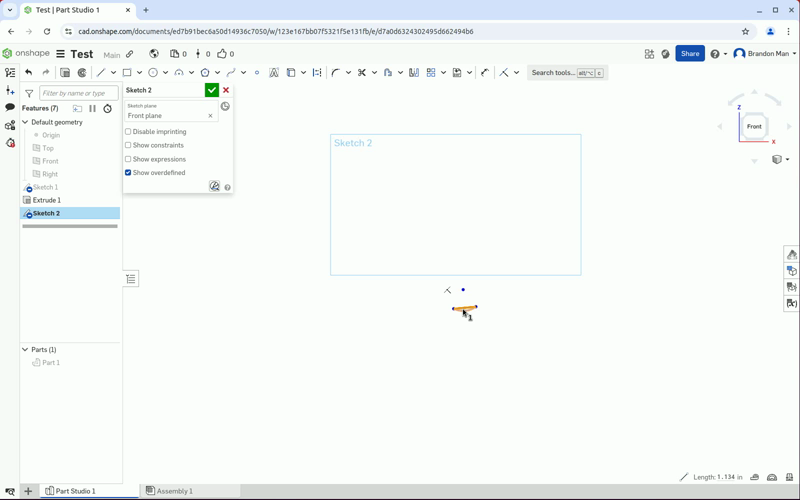
scroll(-6)
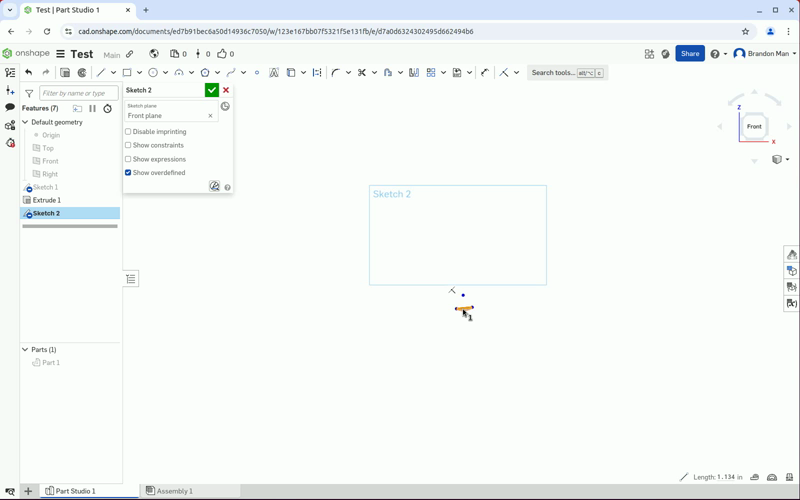
scroll(-6)
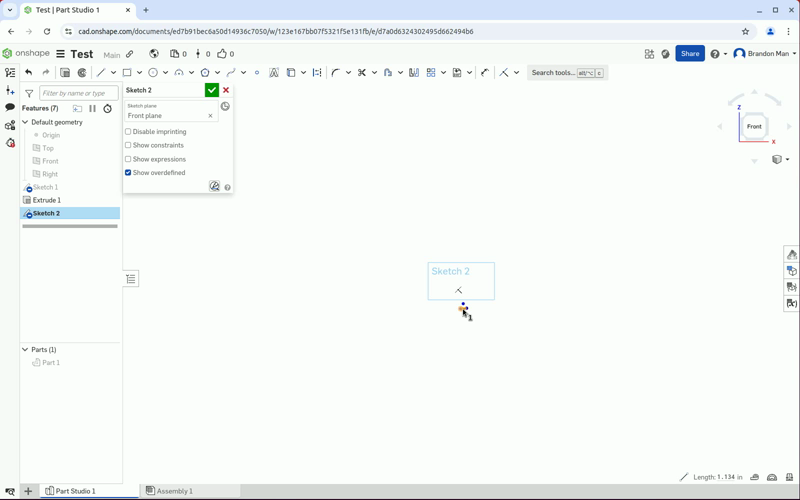
mouse_move(73, 352)
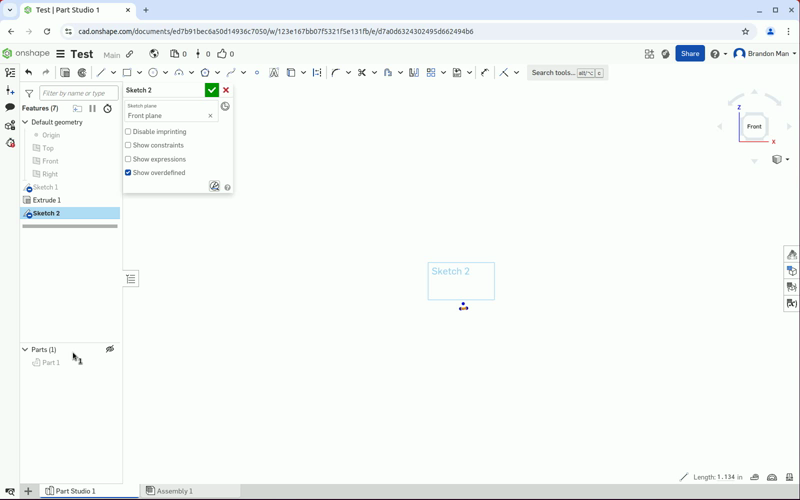
key(shift+y)
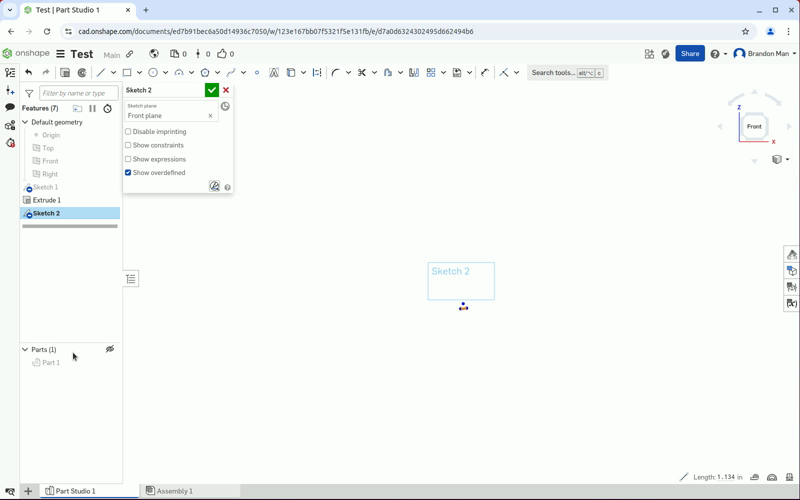
key(shift+e)
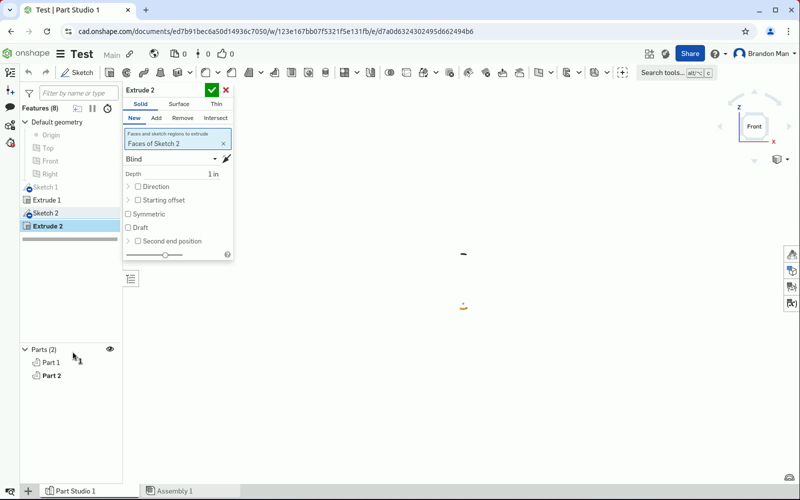
mouse_move(143, 106)
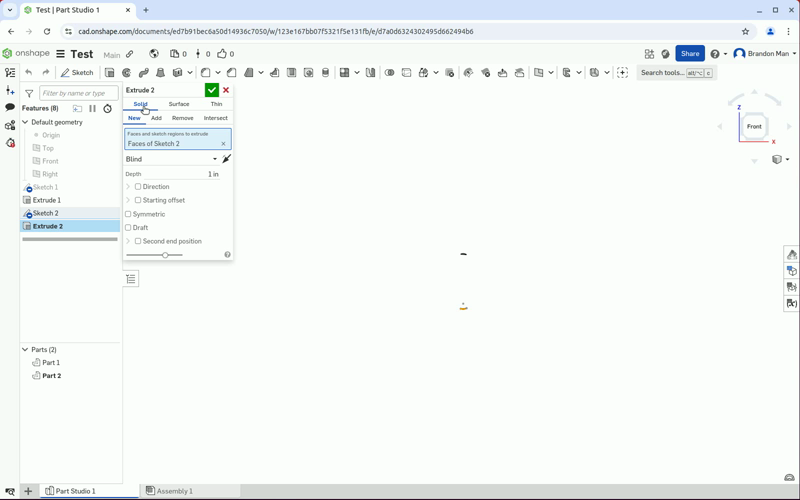
click(143, 106)
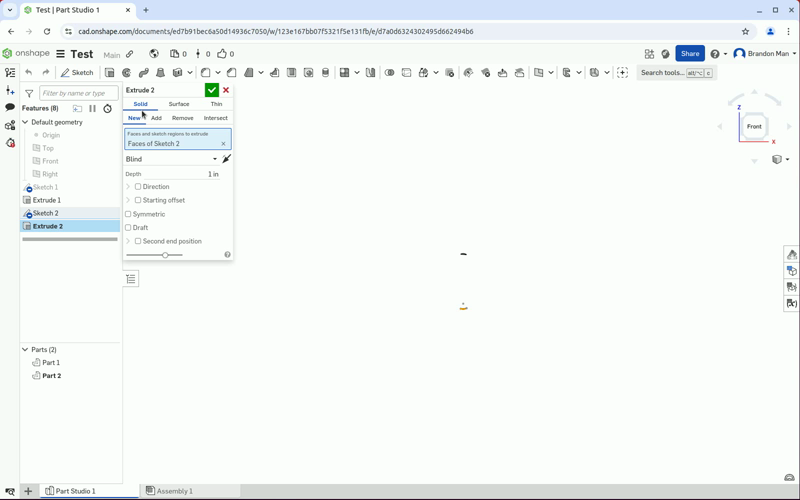
mouse_move(137, 120)
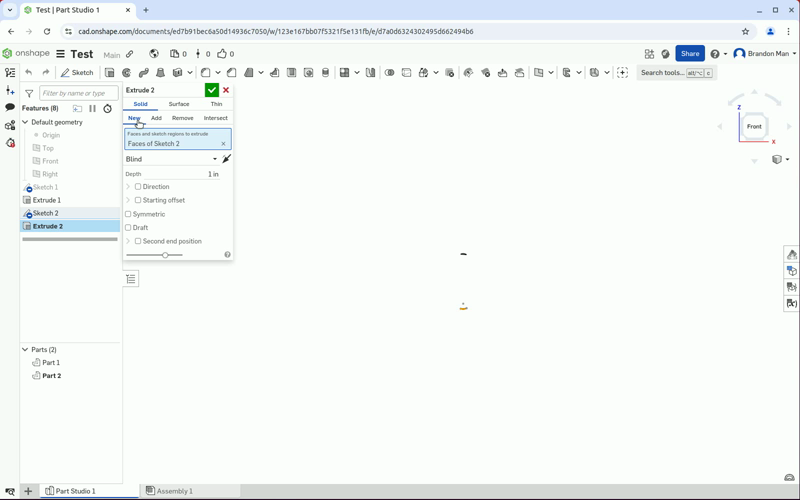
click(137, 120)
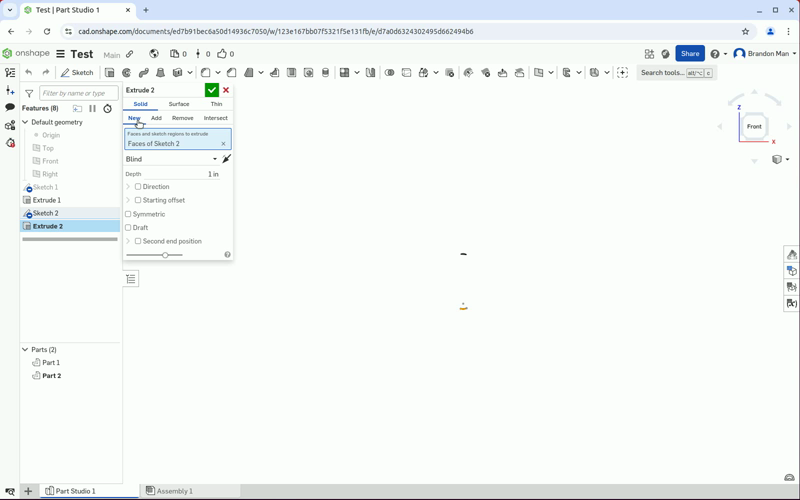
key(tab, 4)
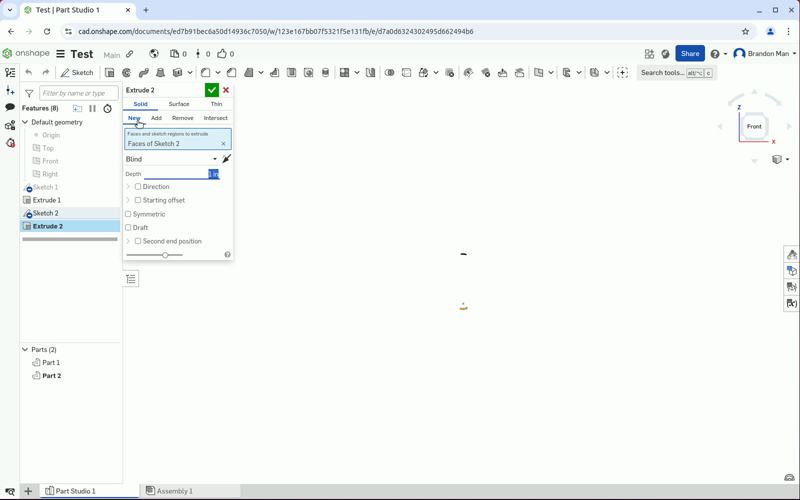
text(5.296)
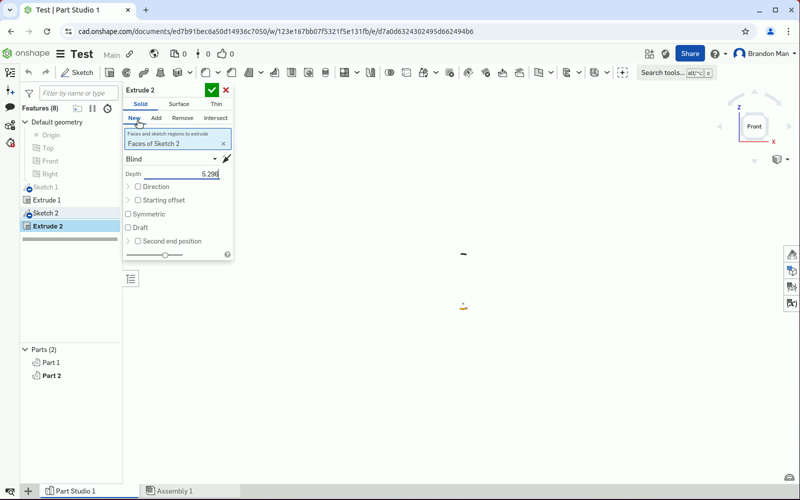
key(enter)
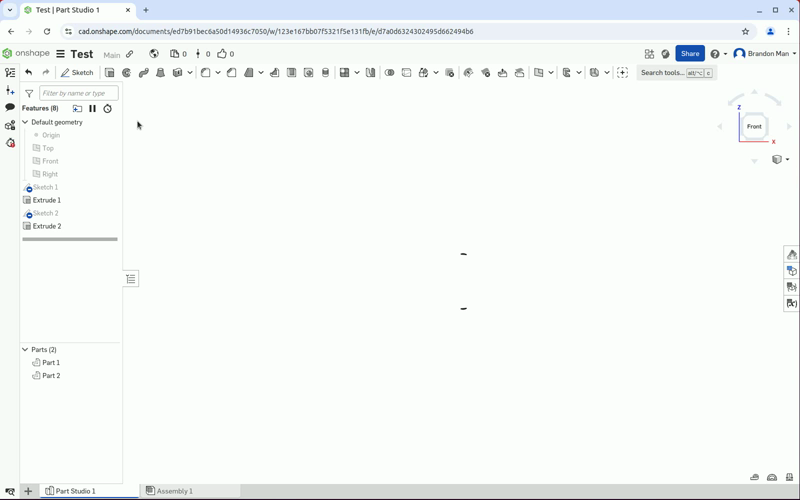
key(shift+h)
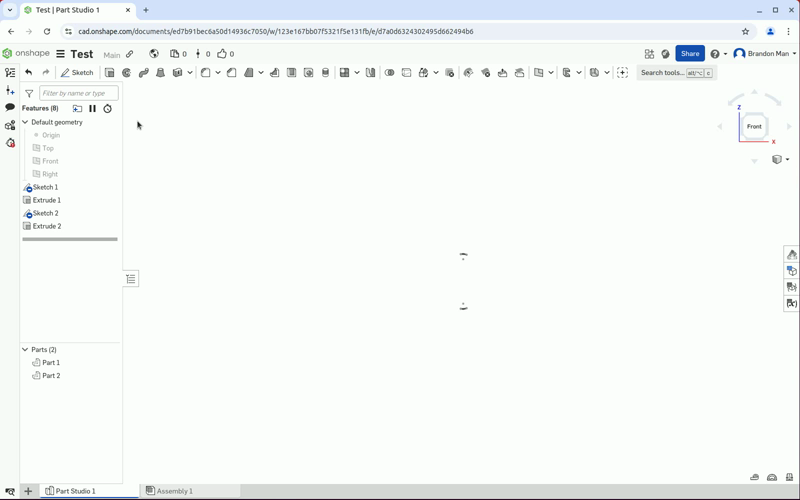
key(shift+h)
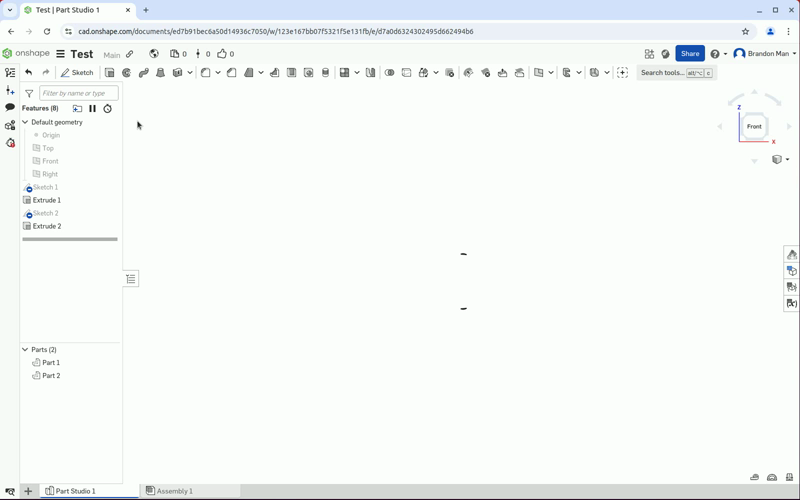
mouse_move(73, 189)
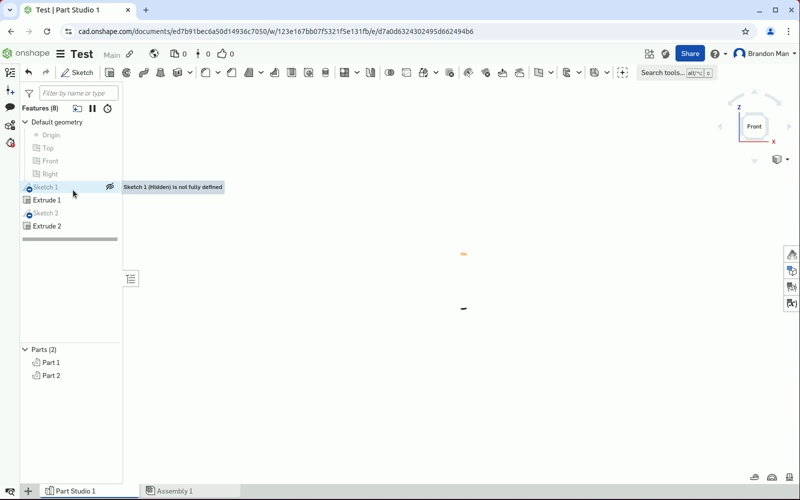
click(73, 189)
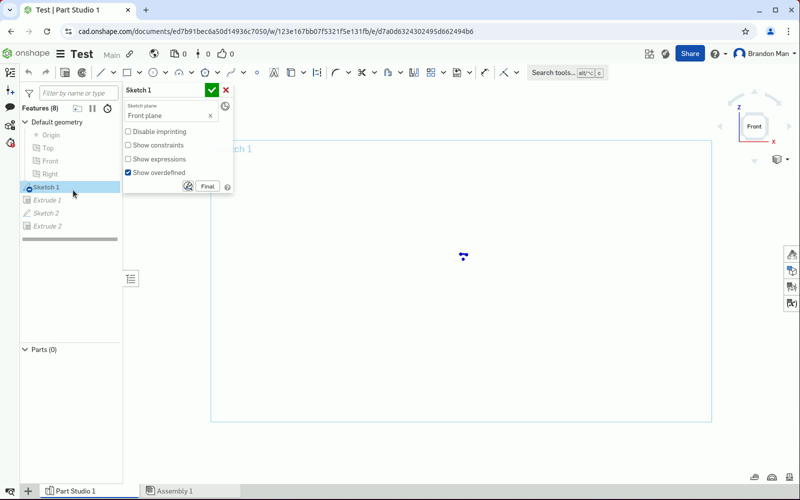
mouse_move(229, 92)
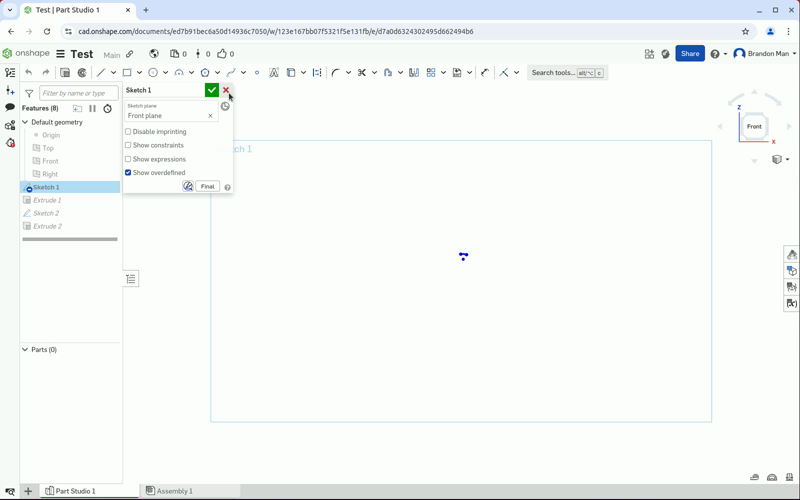
click(229, 92)
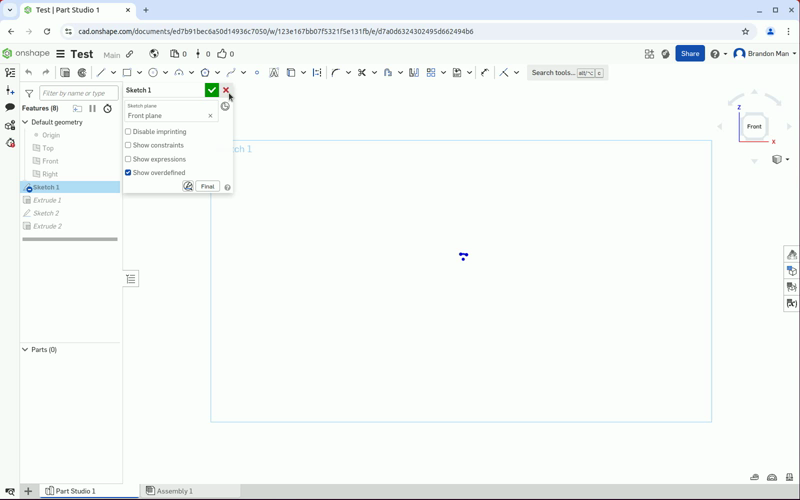
key(shift+s)
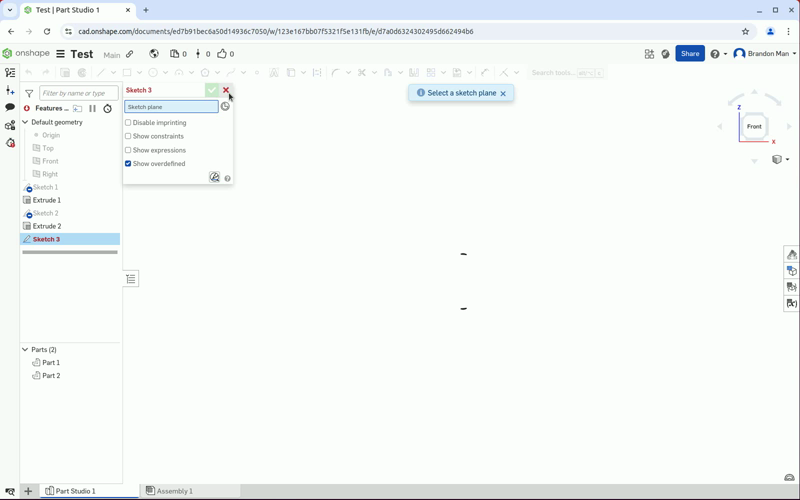
mouse_move(73, 163)
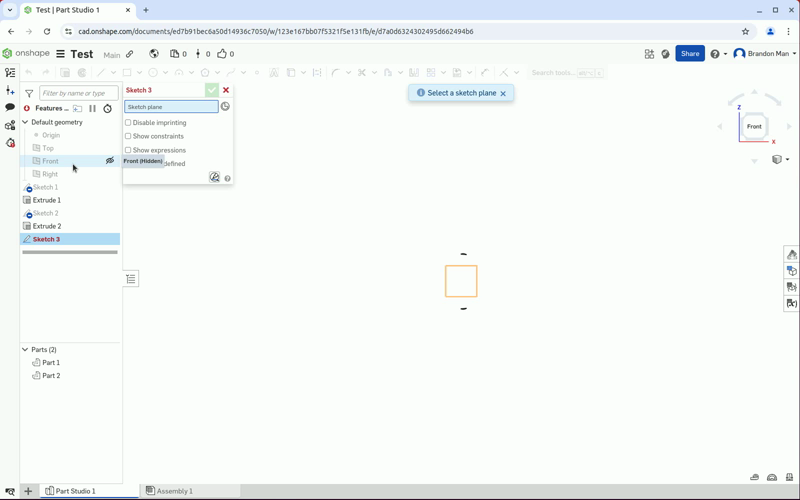
click(73, 163)
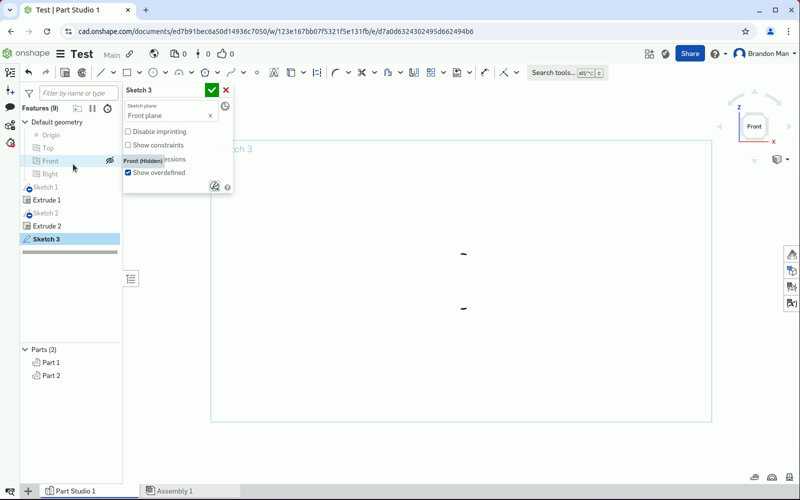
mouse_move(73, 352)
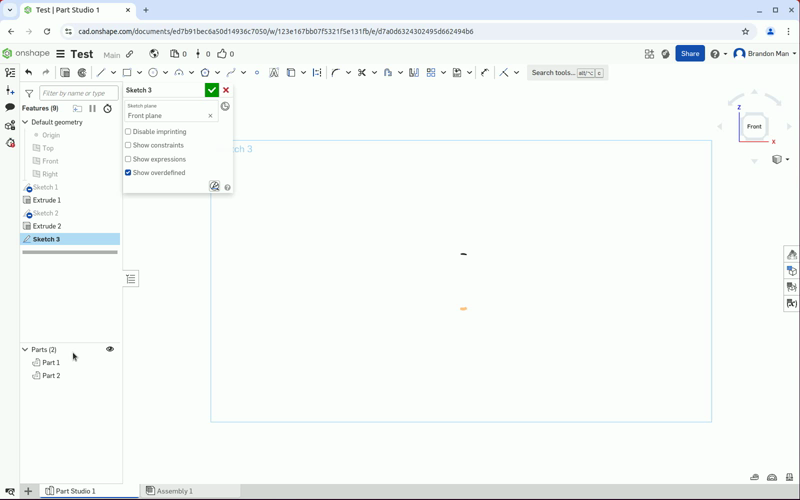
key(y)
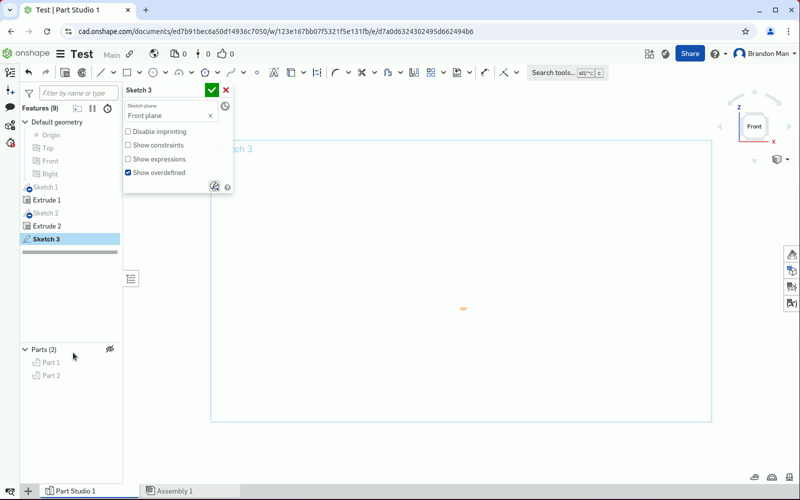
key(l)
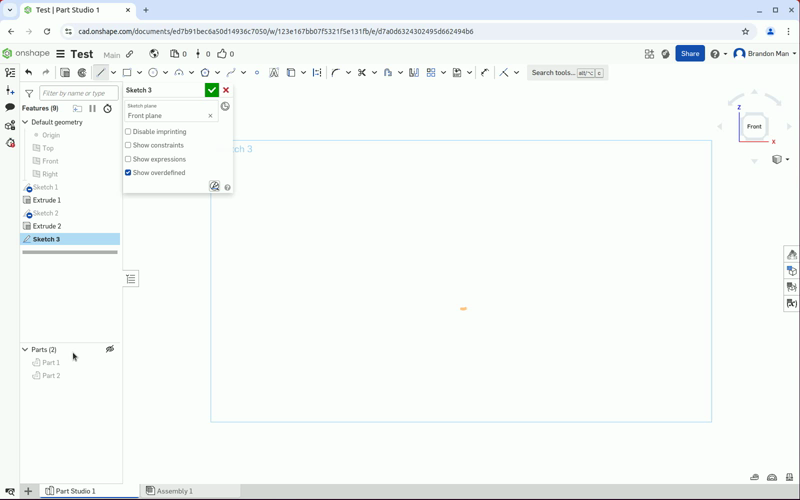
key_down(shift)
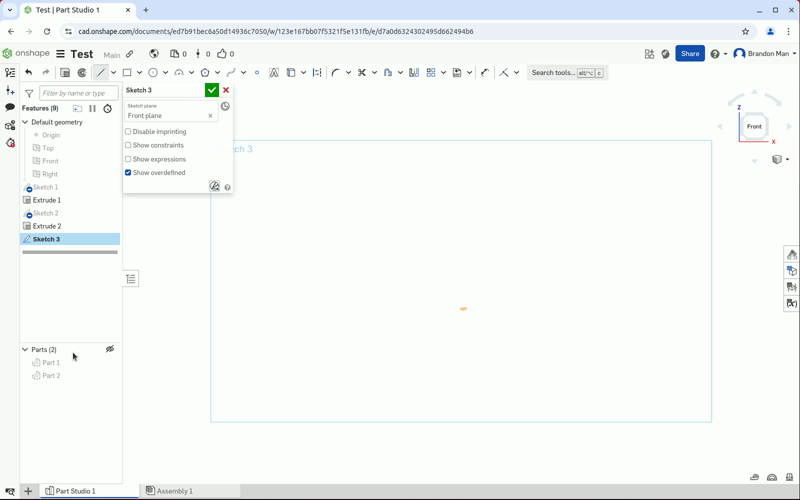
mouse_move(465, 308)
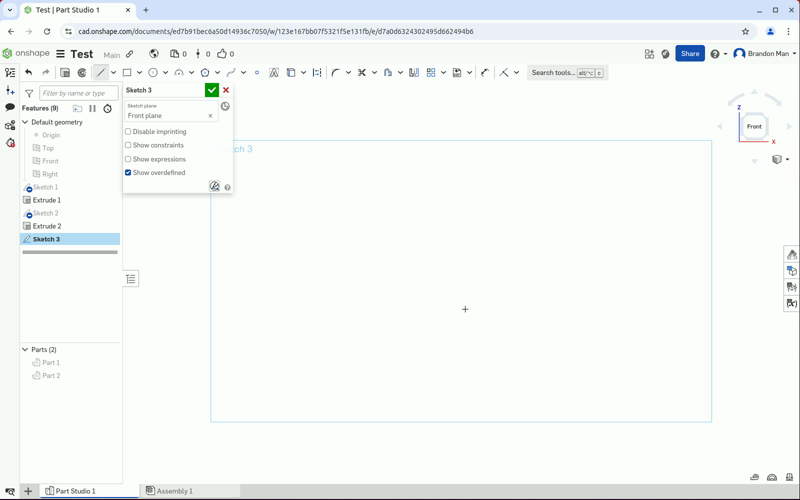
click(465, 308)
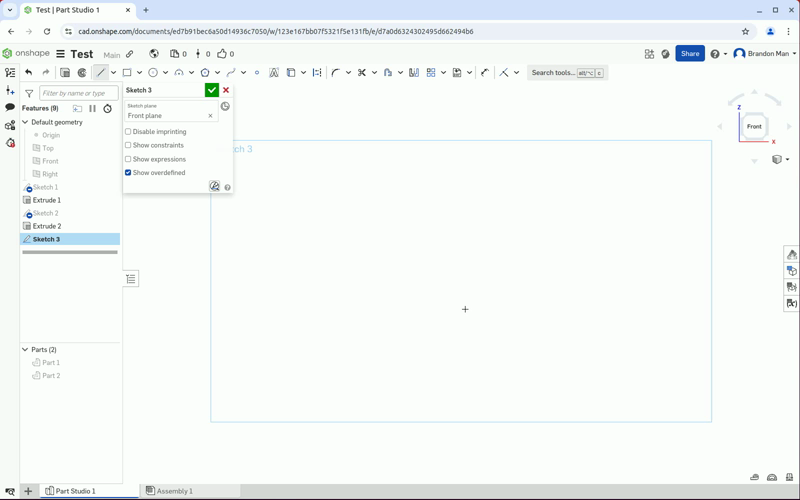
key_up(shift)
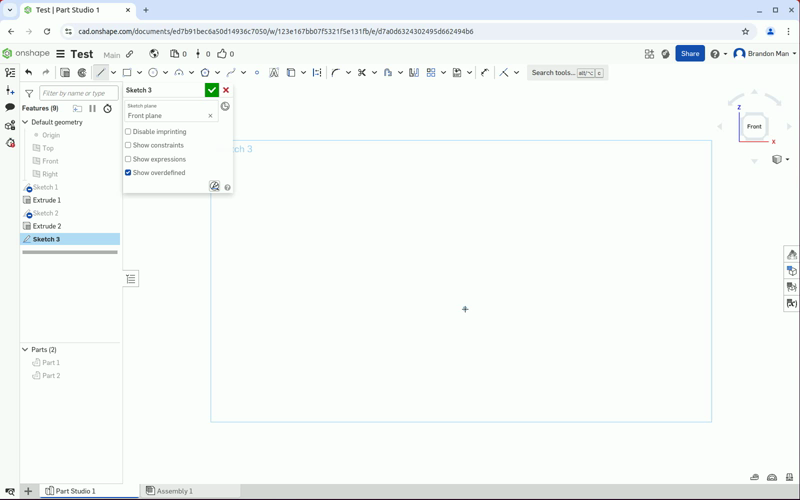
key_down(shift)
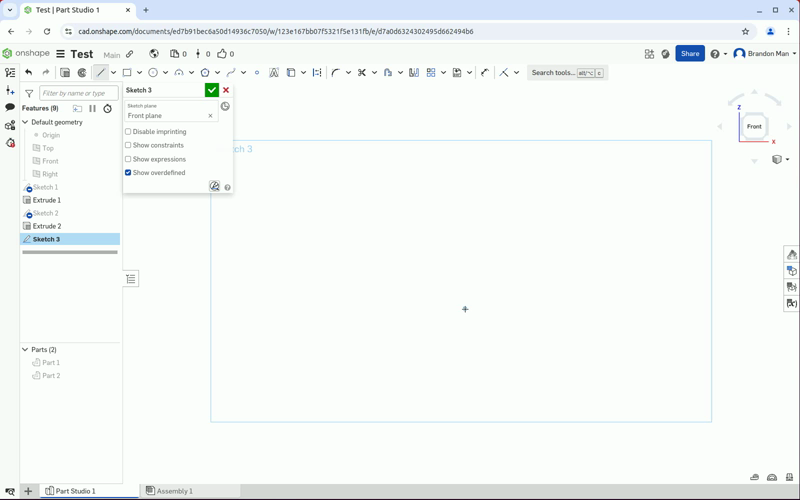
mouse_move(557, 300)
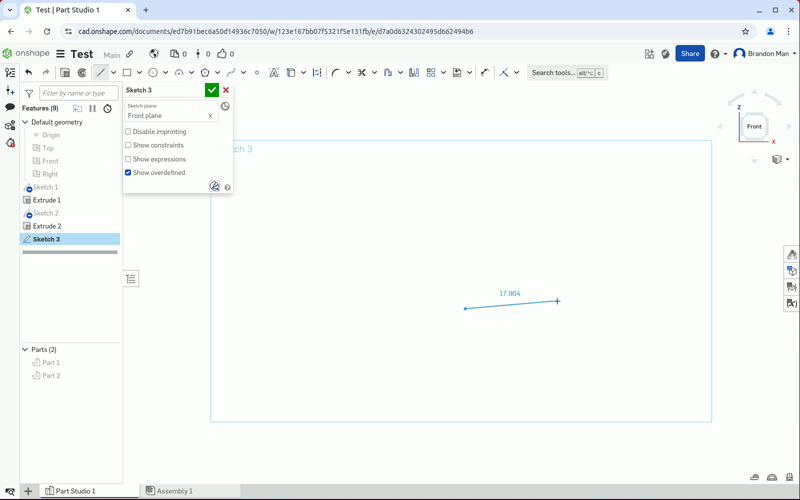
click(557, 300)
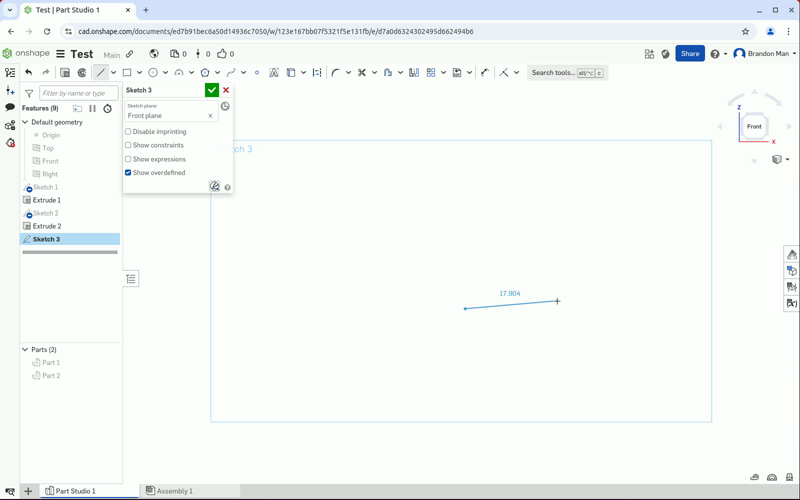
key_up(shift)
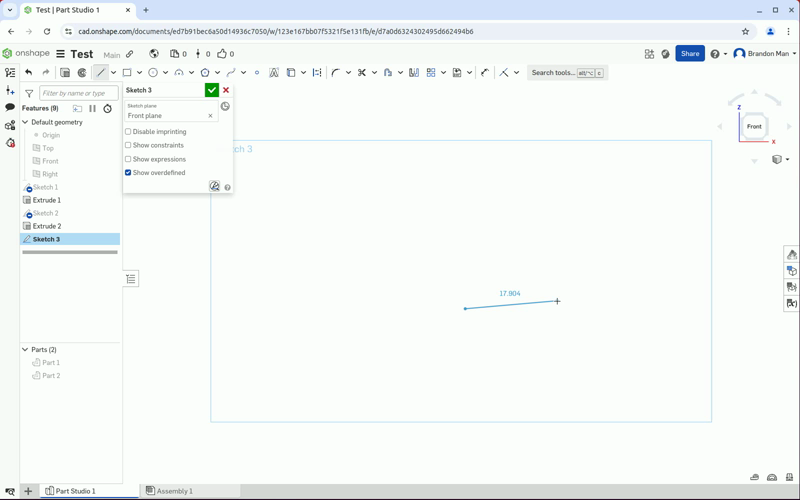
key(esc)
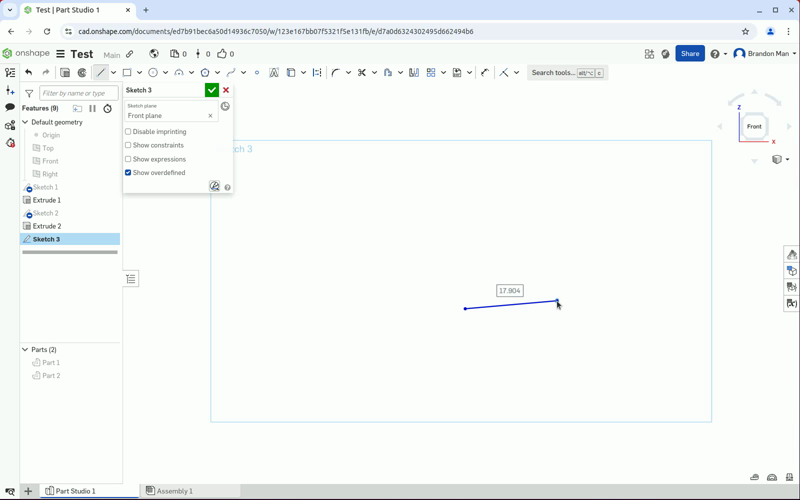
key(a)
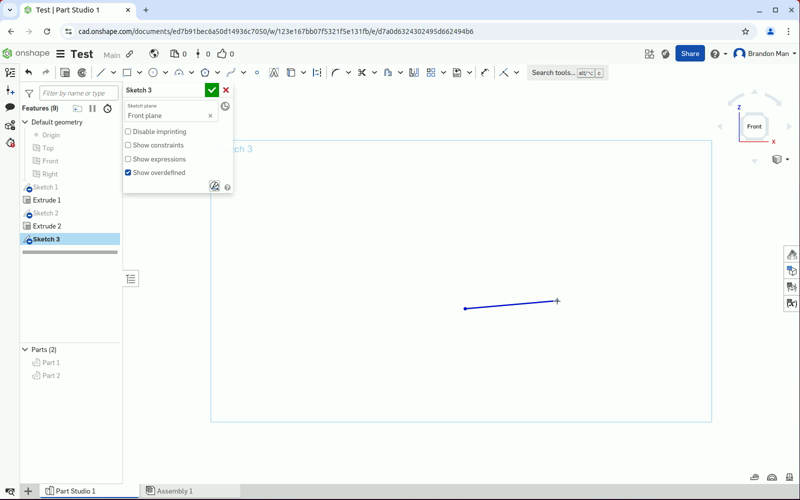
mouse_move(557, 300)
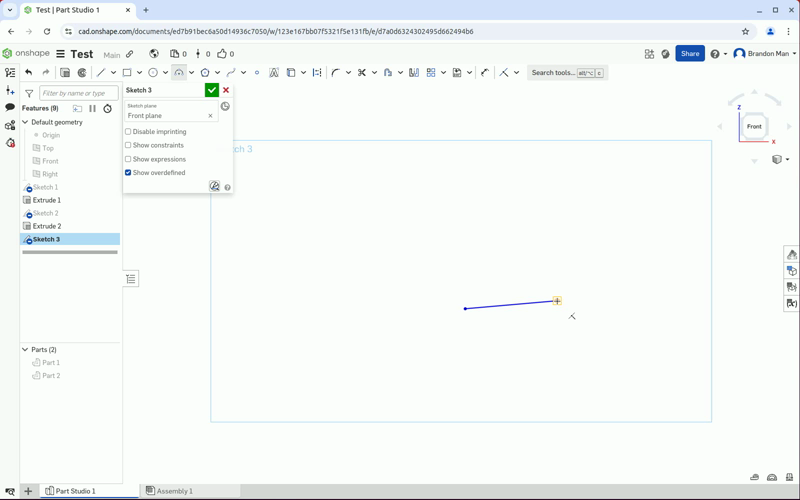
click(557, 300)
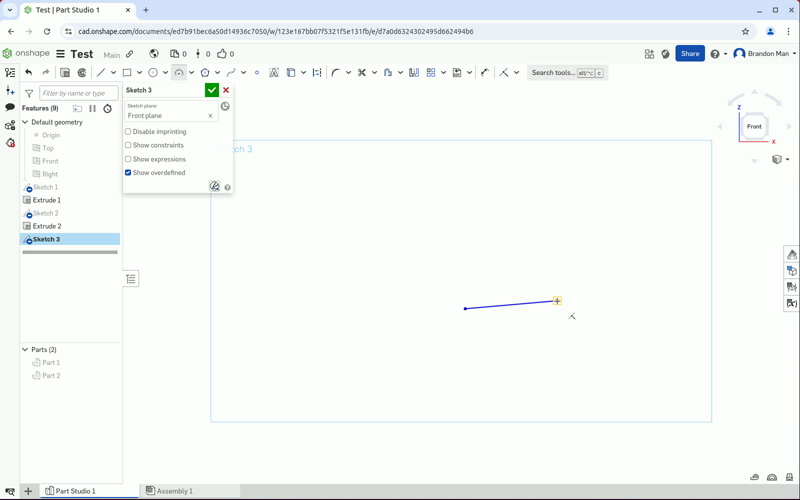
key_down(shift)
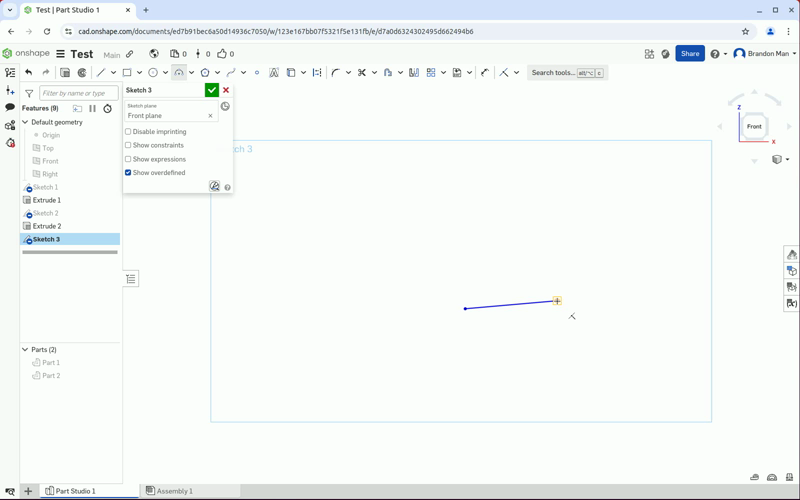
mouse_move(557, 264)
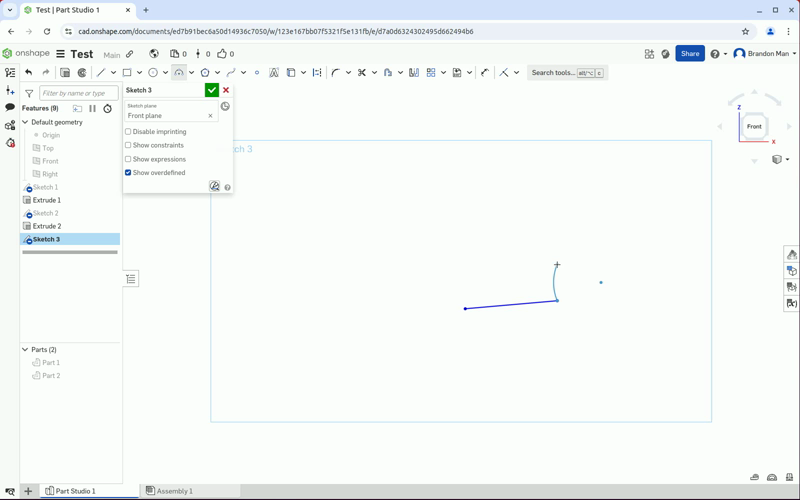
click(557, 264)
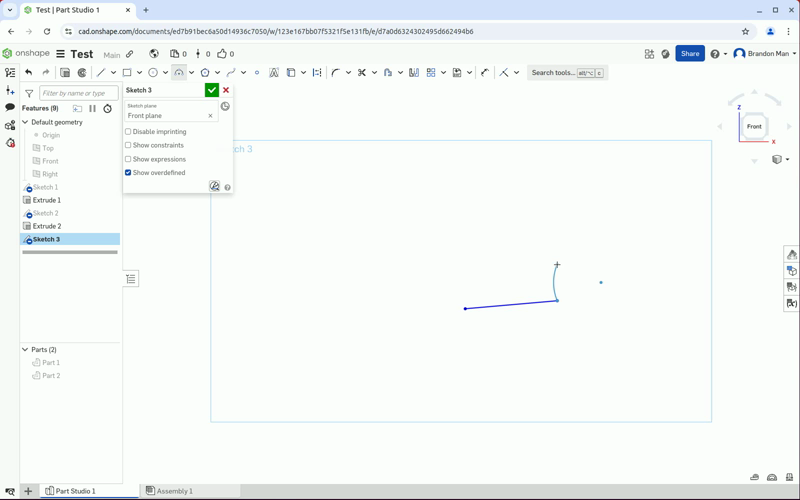
mouse_move(537, 282)
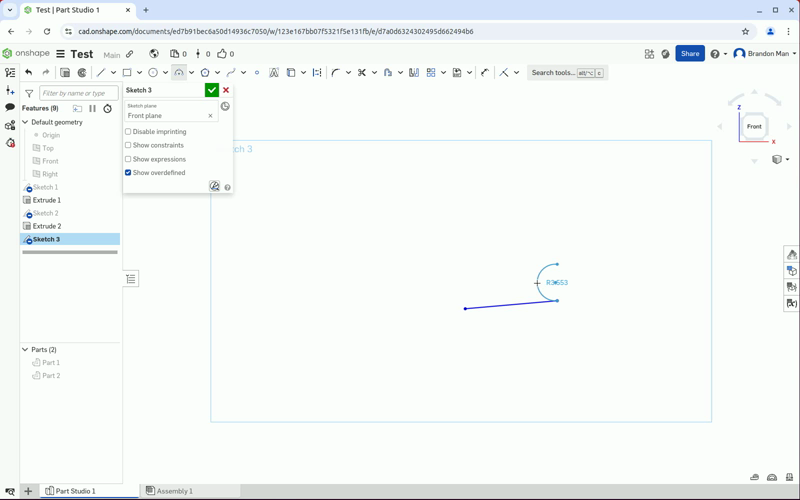
click(537, 282)
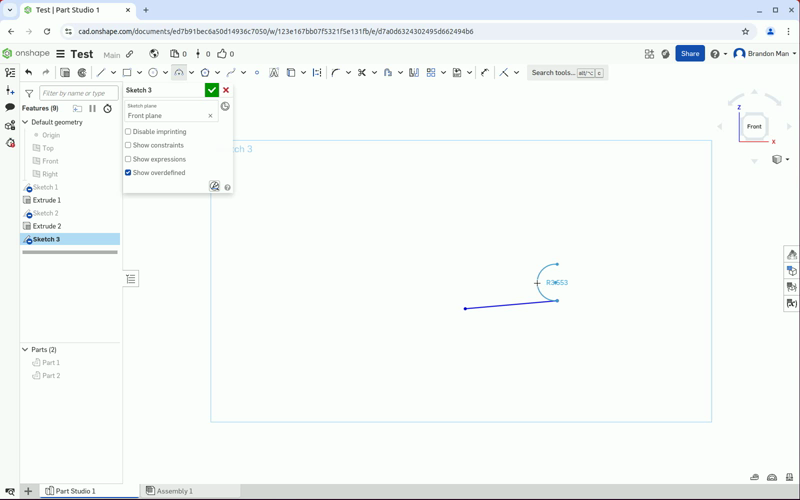
key_up(shift)
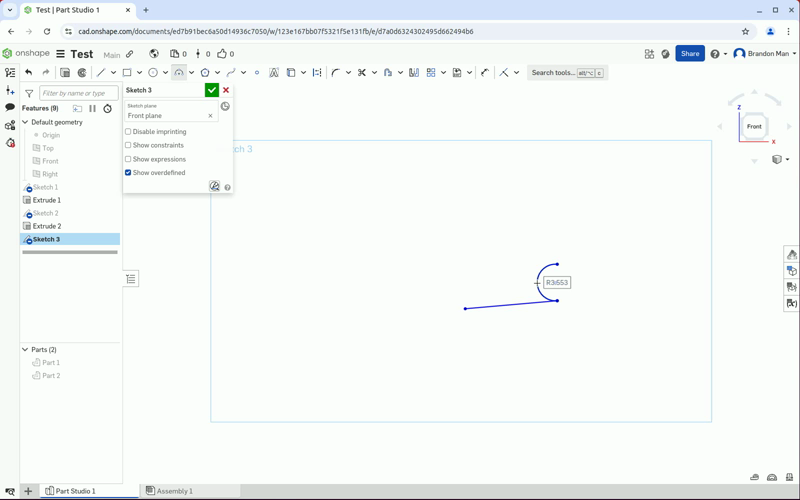
key(esc)
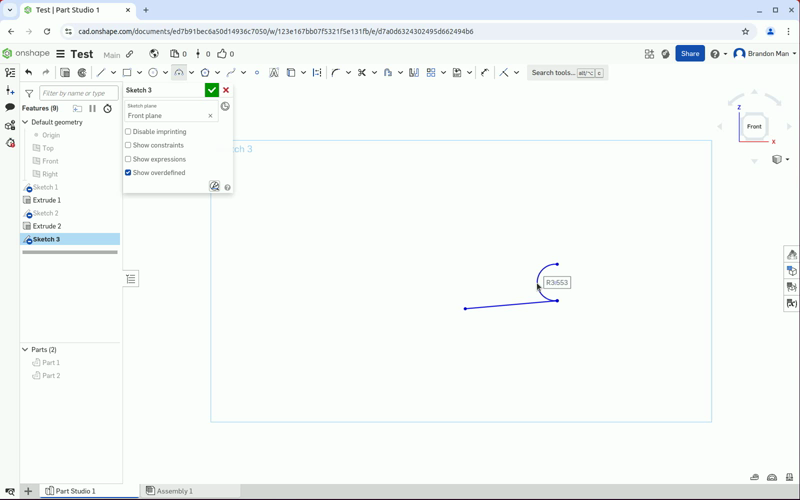
key(l)
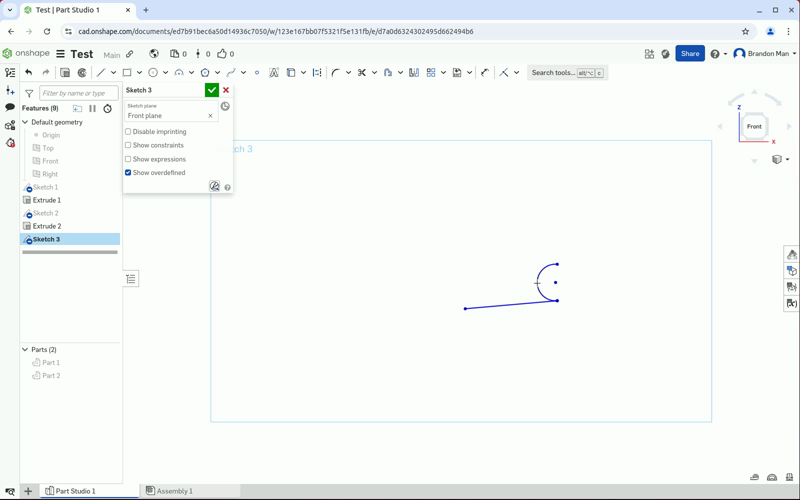
mouse_move(557, 264)
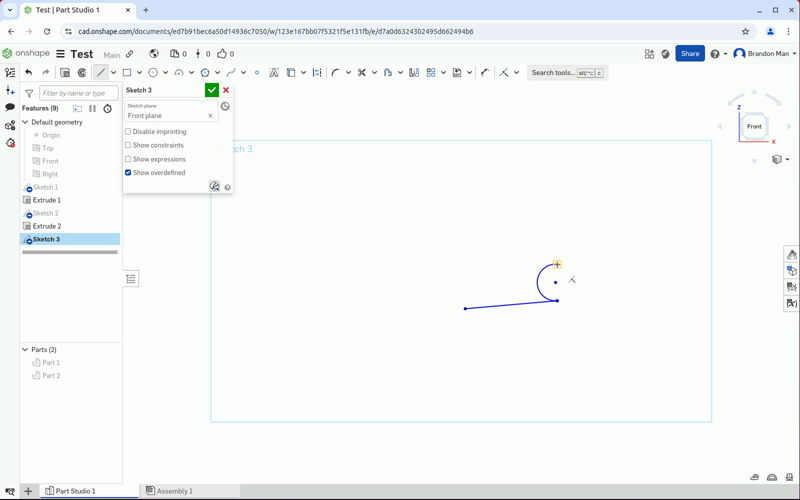
click(557, 264)
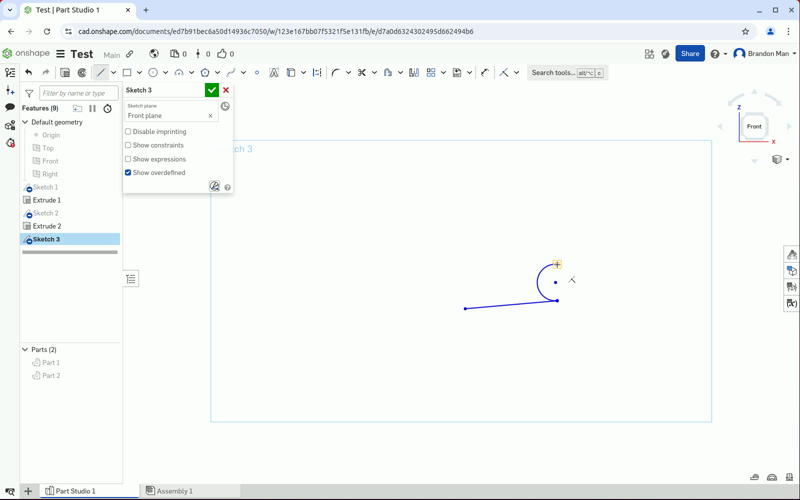
key_down(shift)
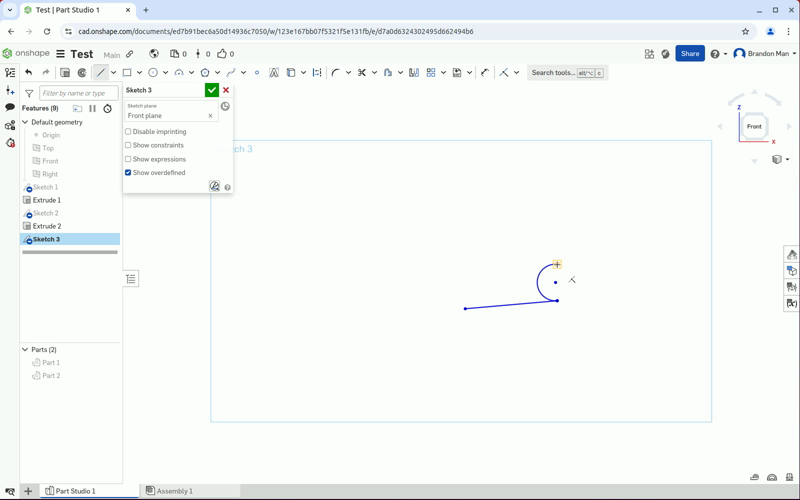
mouse_move(465, 256)
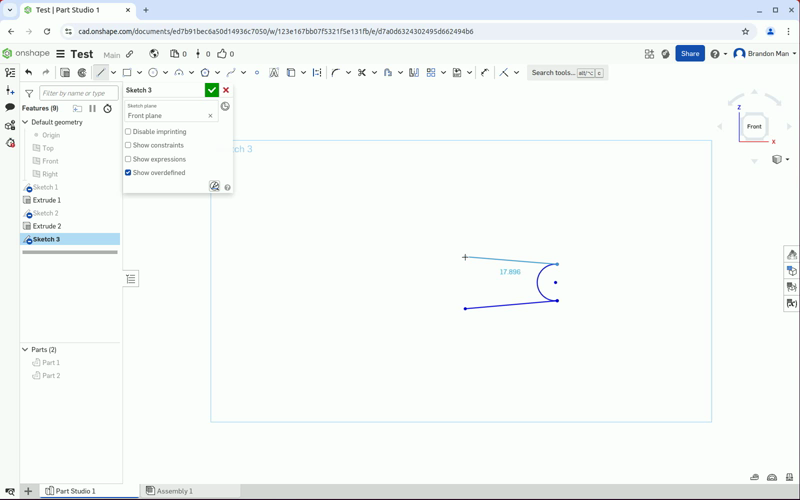
click(465, 256)
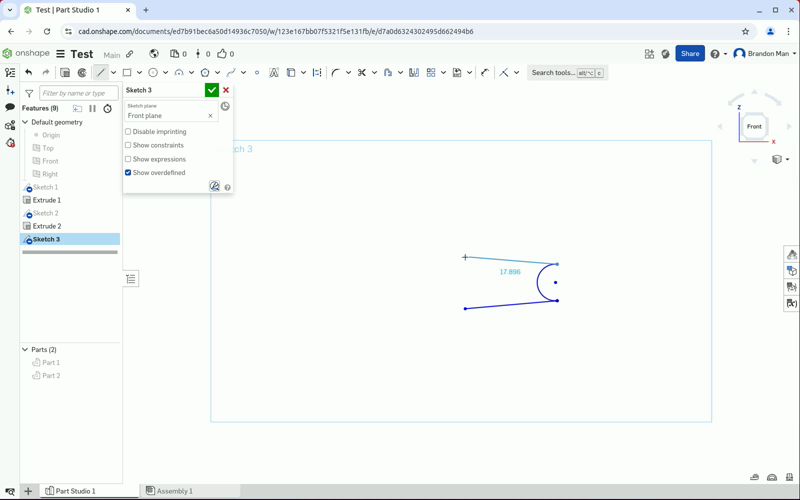
key_up(shift)
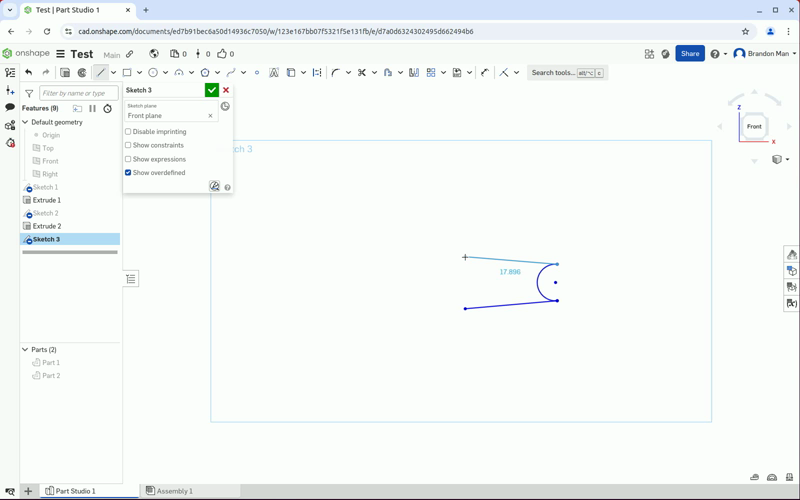
key(esc)
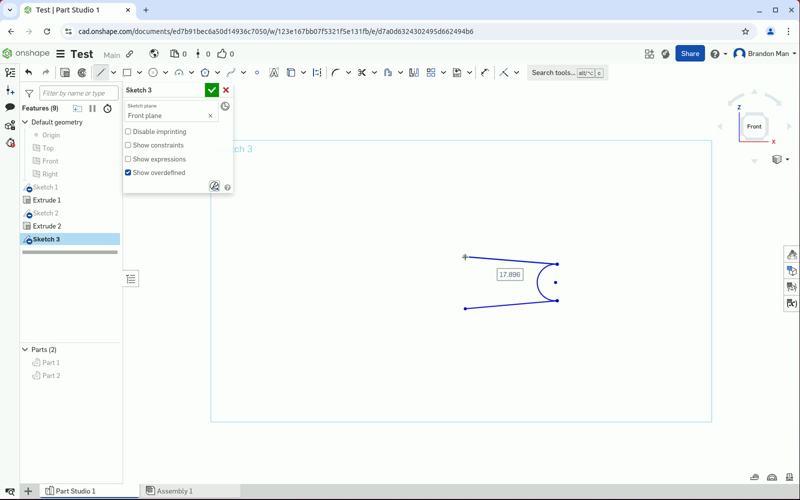
key(a)
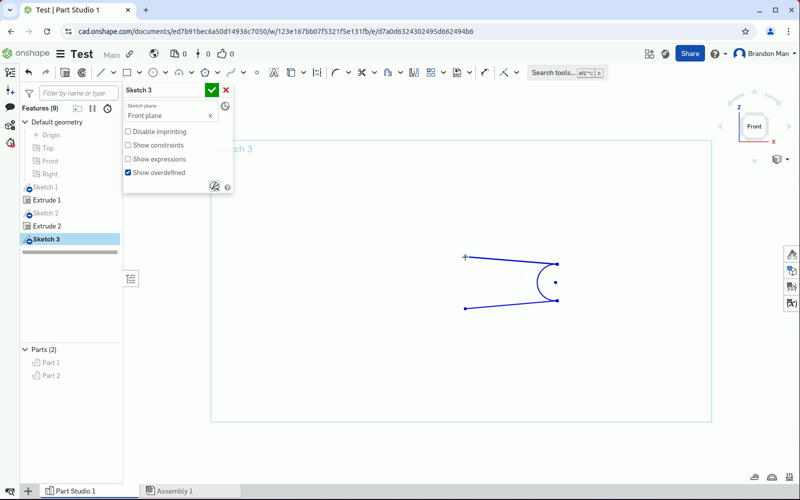
mouse_move(465, 256)
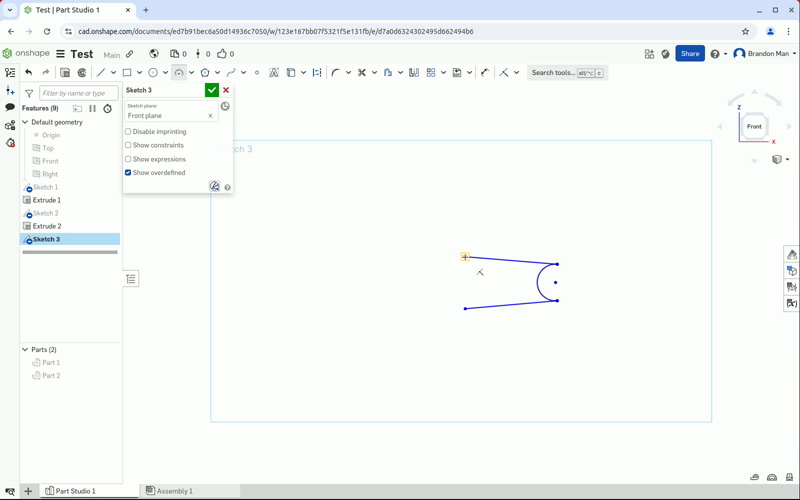
click(465, 256)
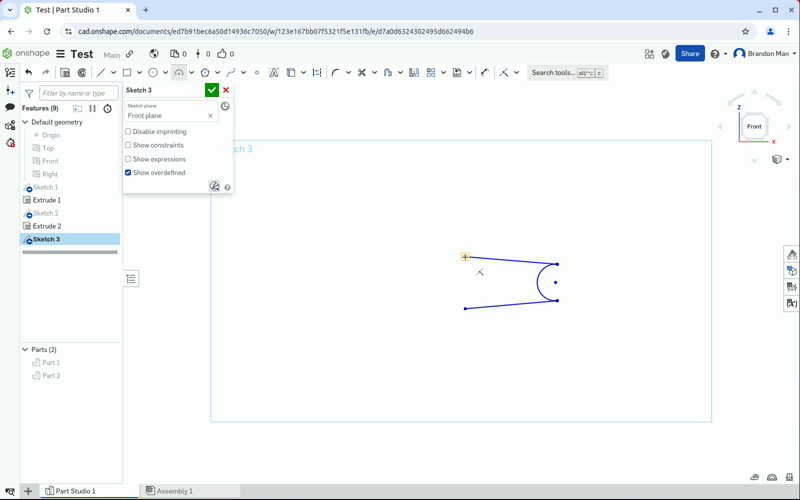
mouse_move(465, 308)
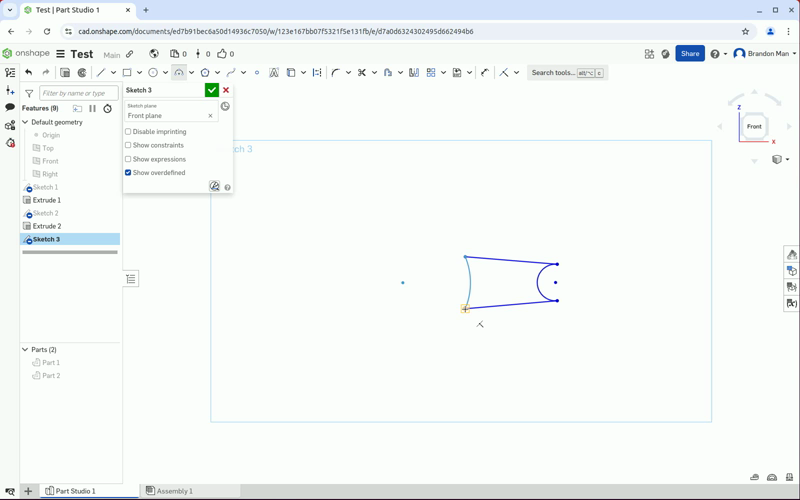
click(465, 308)
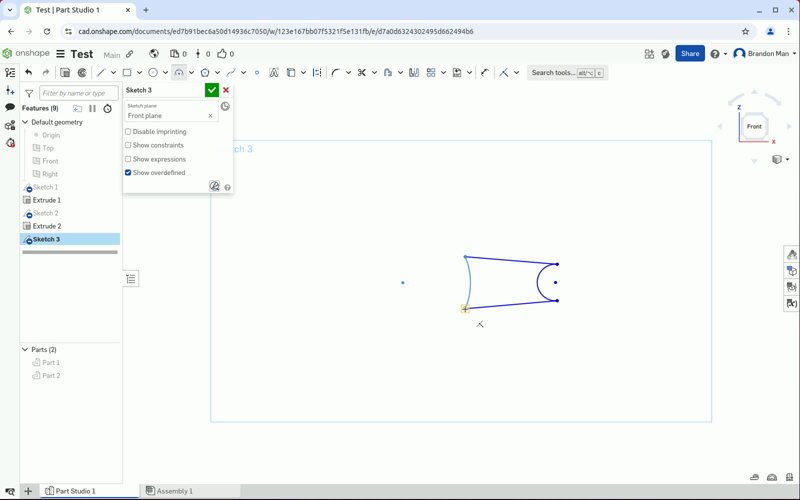
key_down(shift)
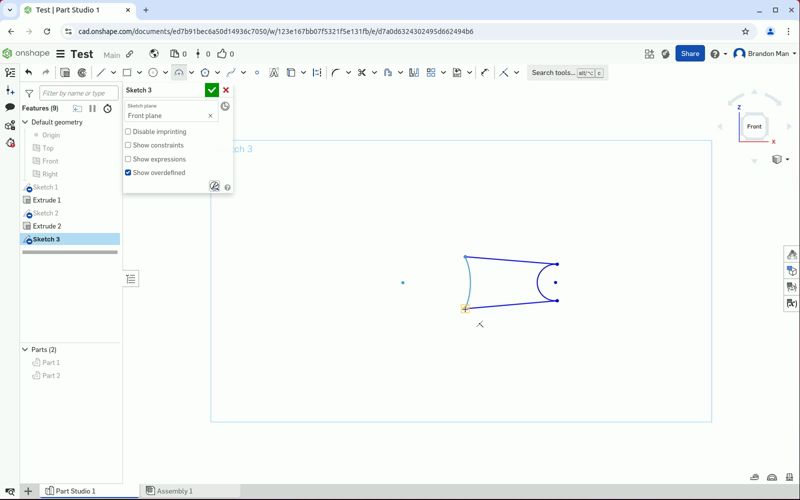
mouse_move(487, 282)
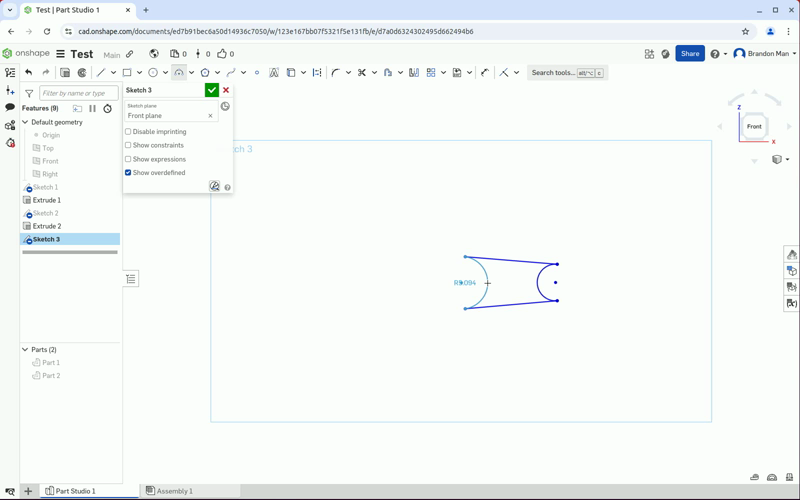
click(487, 282)
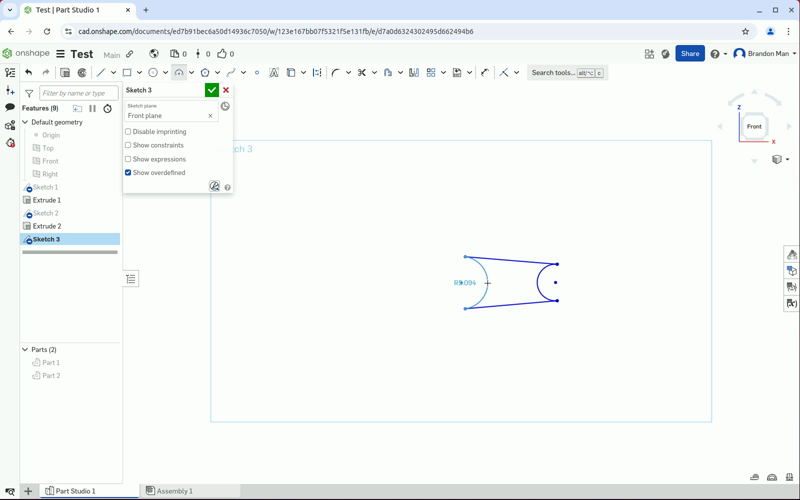
key_up(shift)
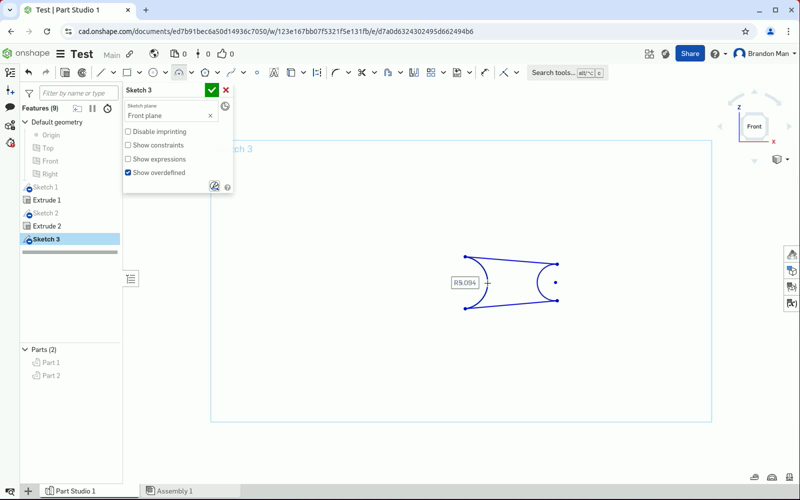
key(esc)
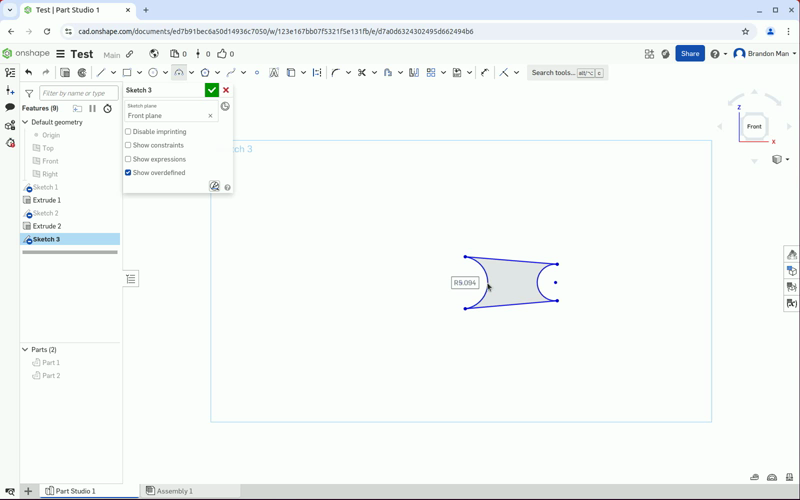
mouse_move(514, 287)
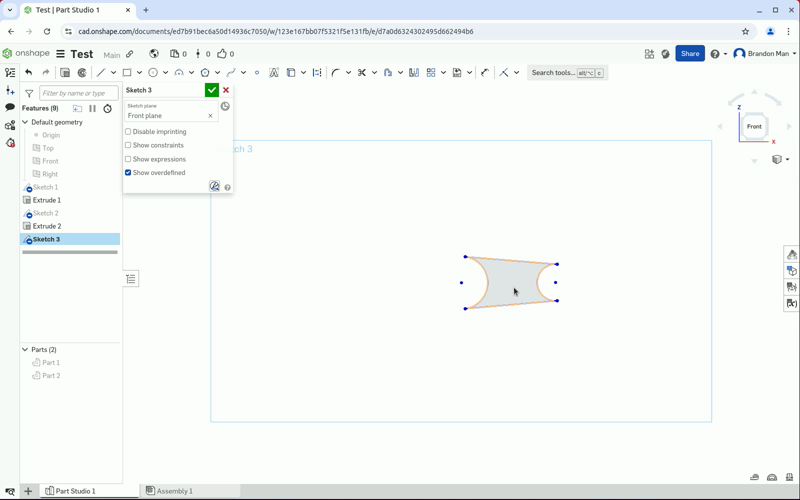
click(514, 287)
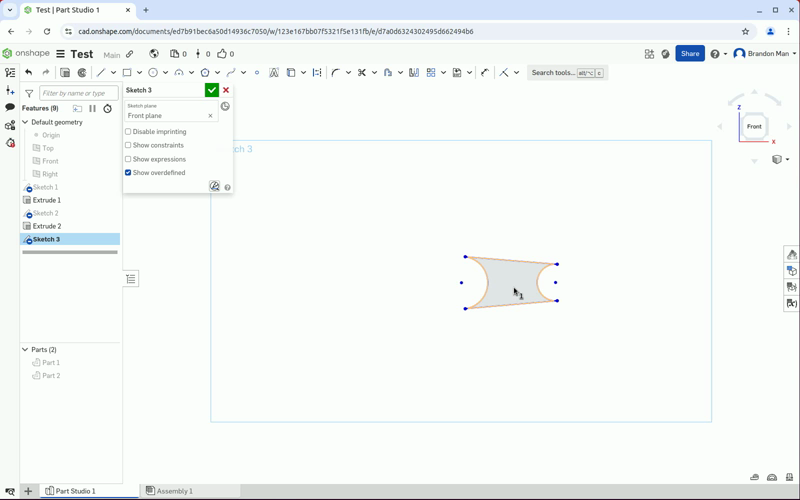
mouse_move(73, 352)
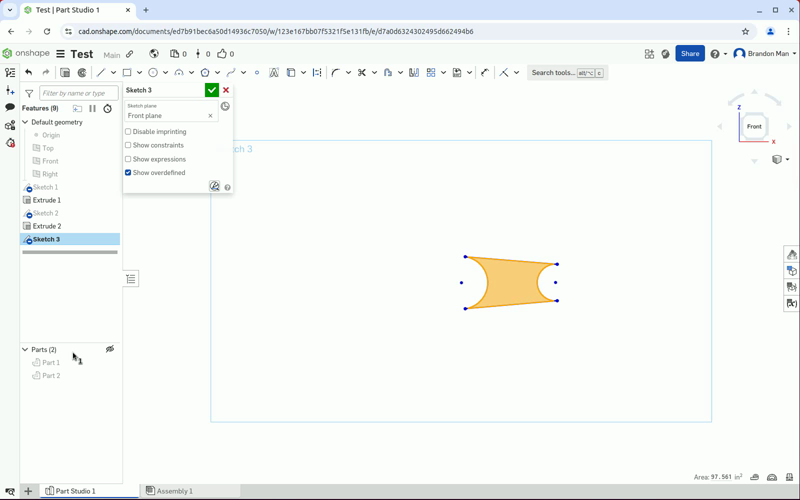
key(shift+y)
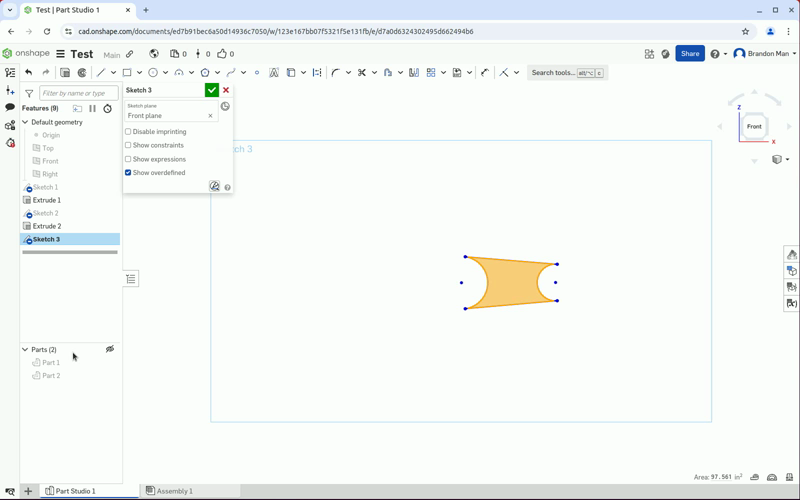
key(shift+e)
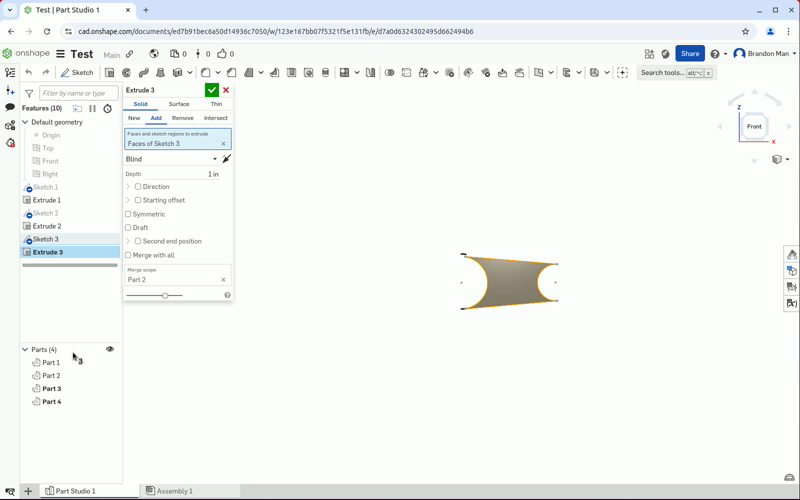
mouse_move(143, 106)
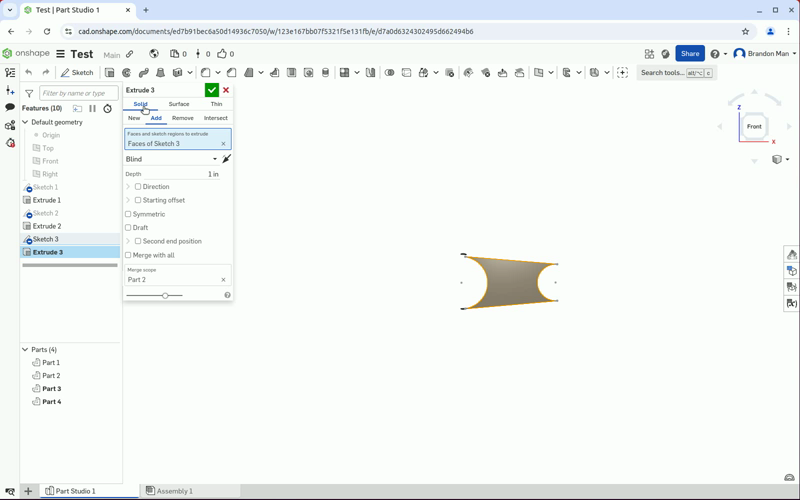
click(143, 106)
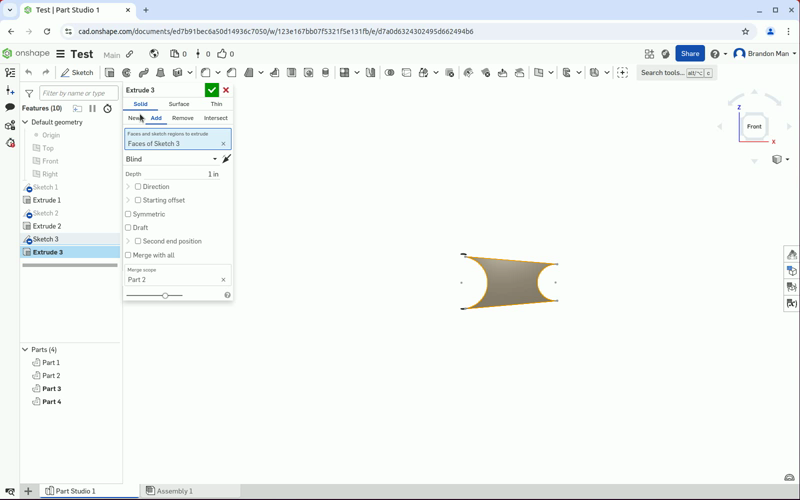
mouse_move(137, 120)
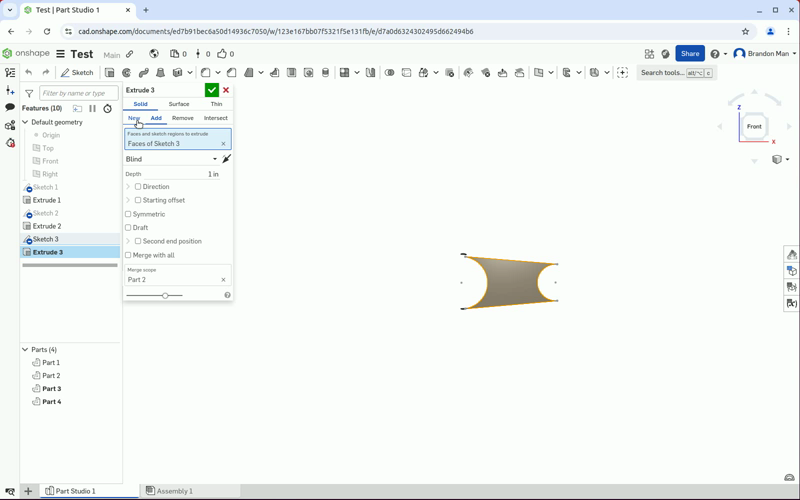
click(137, 120)
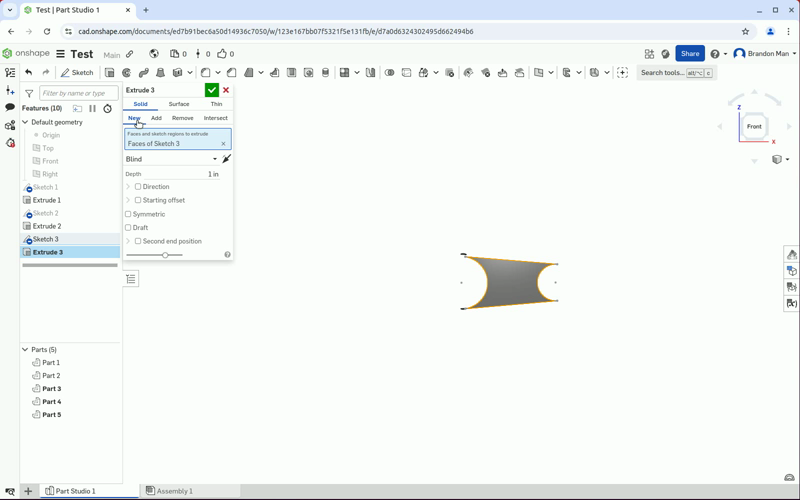
key(tab, 4)
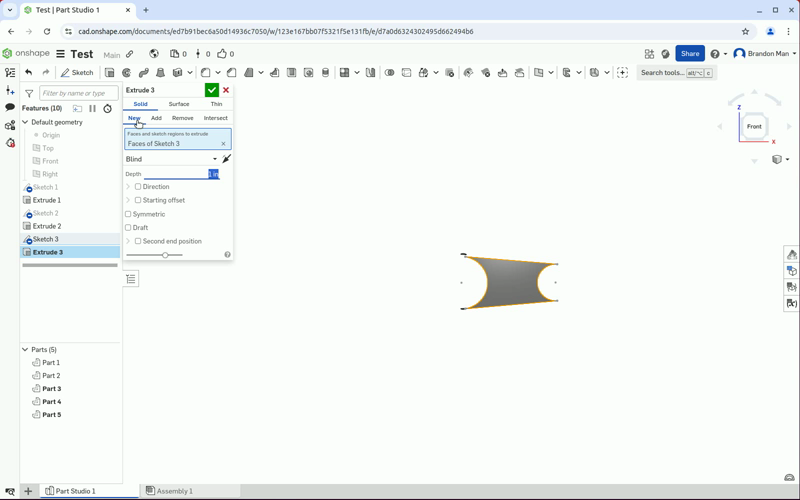
text(5.296)
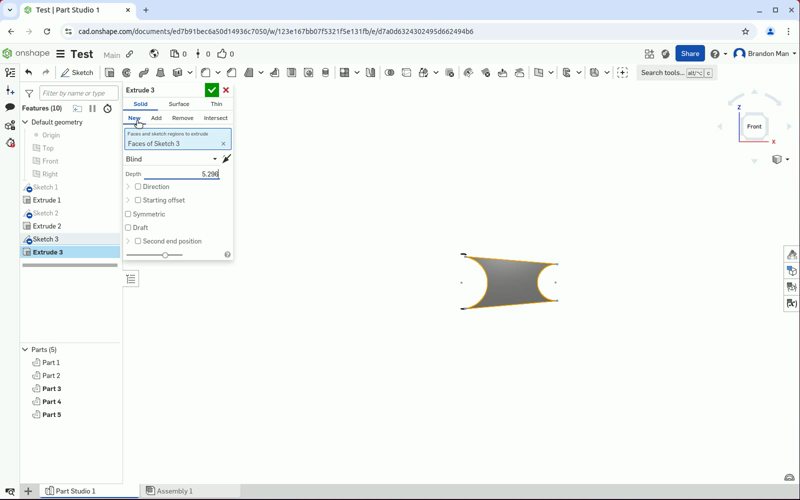
key(enter)
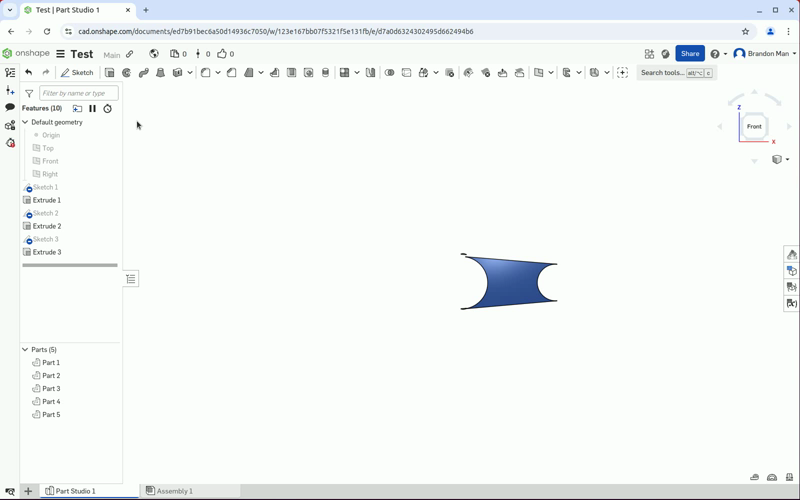
key(shift+h)
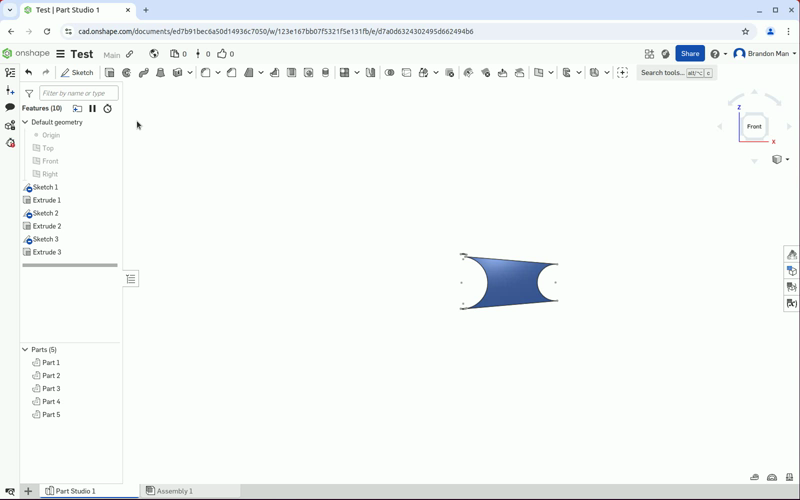
key(shift+h)
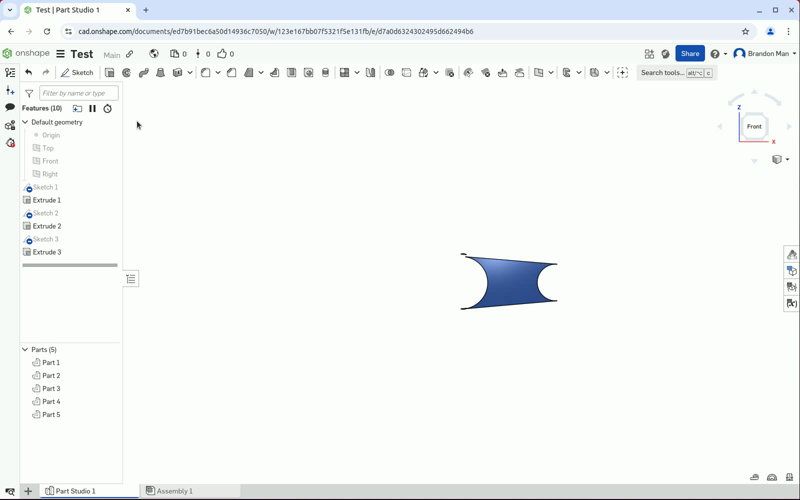
mouse_move(73, 189)
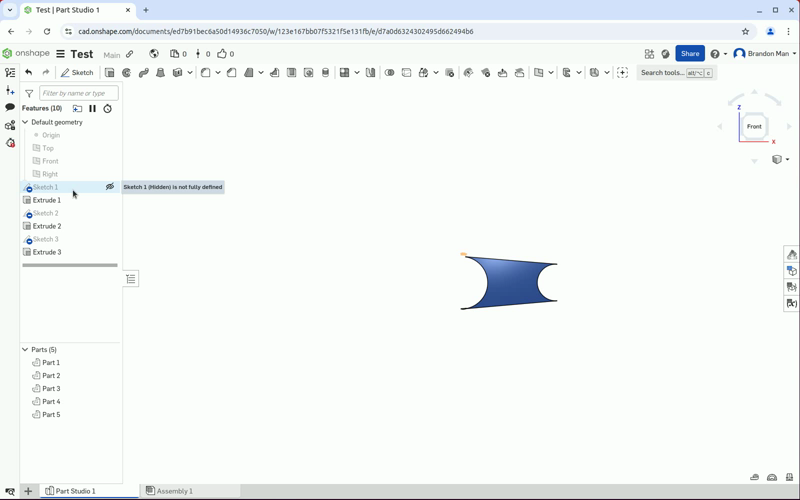
click(73, 189)
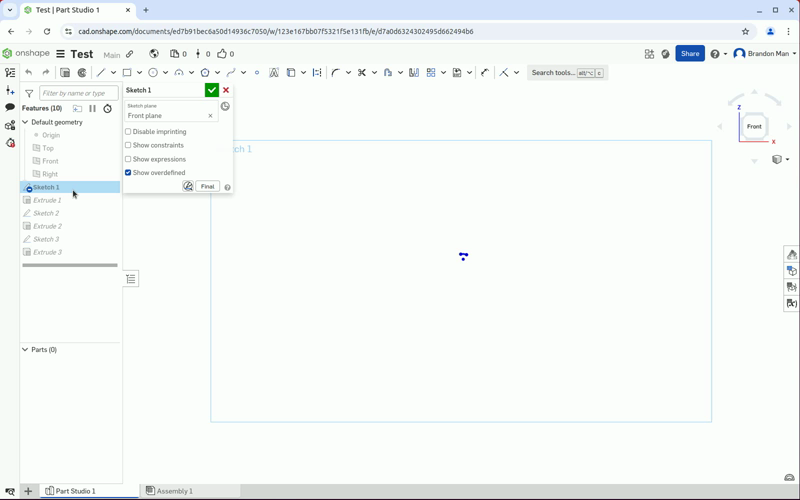
mouse_move(229, 92)
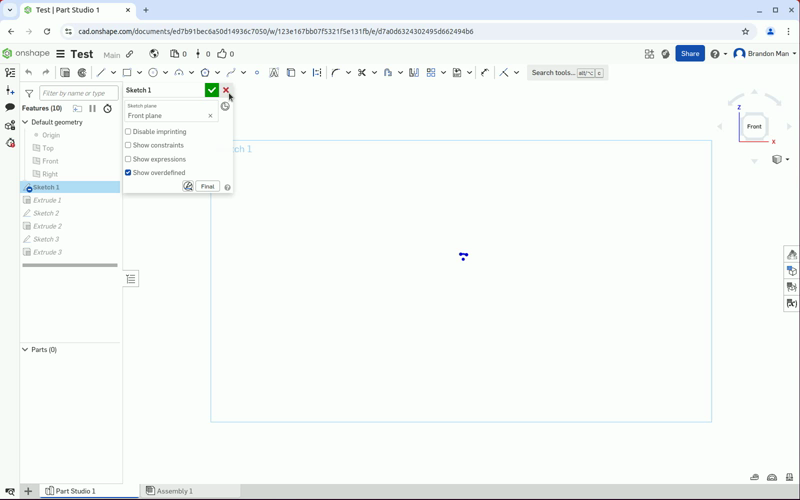
click(229, 92)
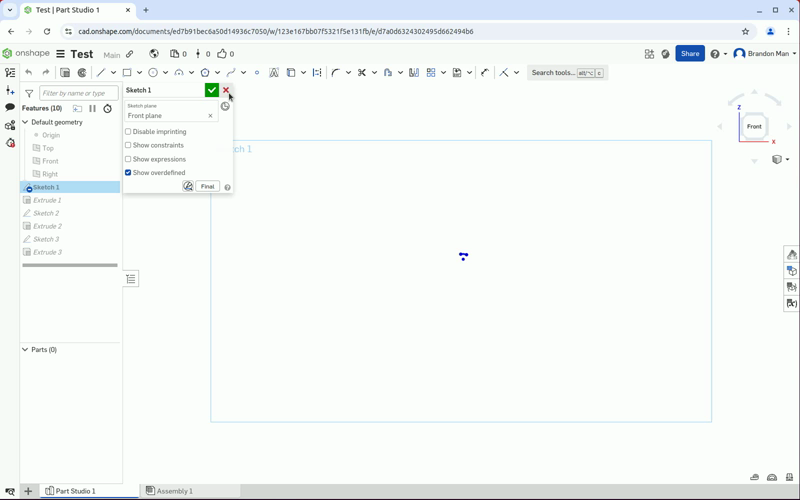
key(shift+s)
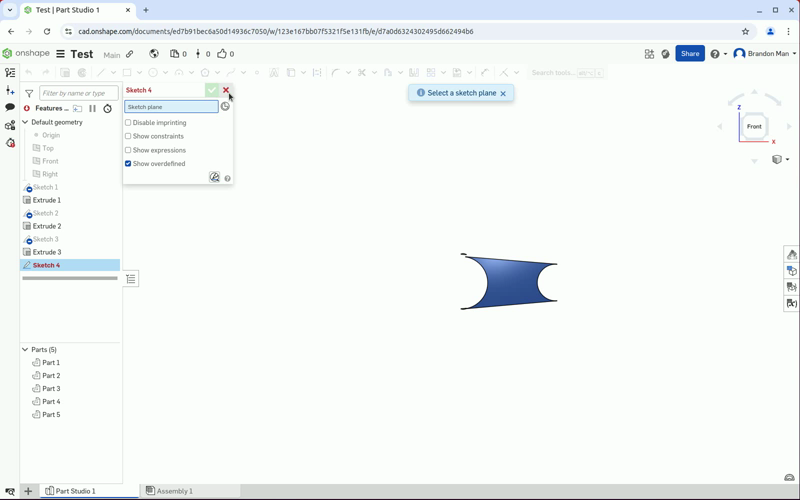
mouse_move(73, 163)
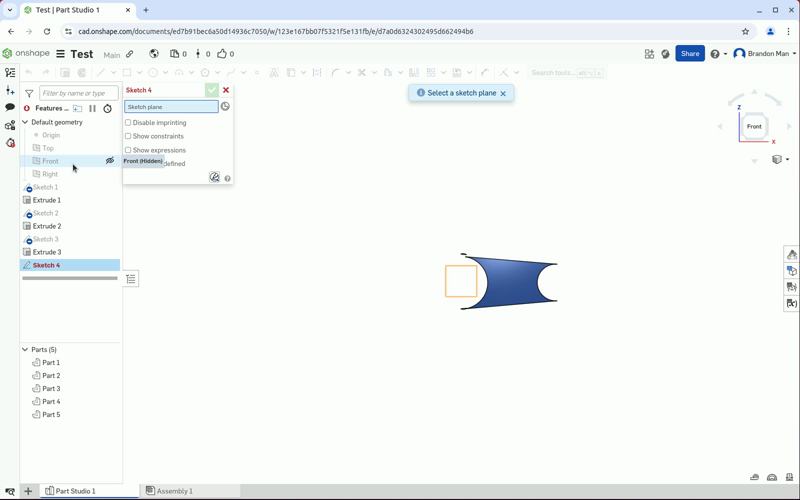
click(73, 163)
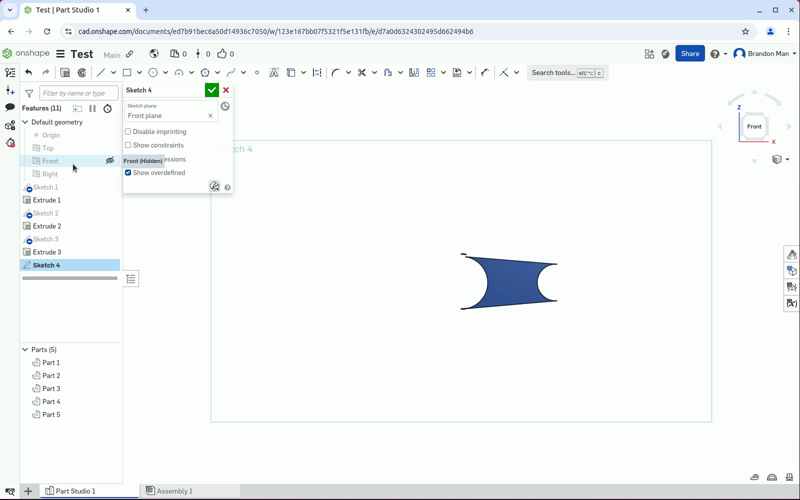
mouse_move(73, 352)
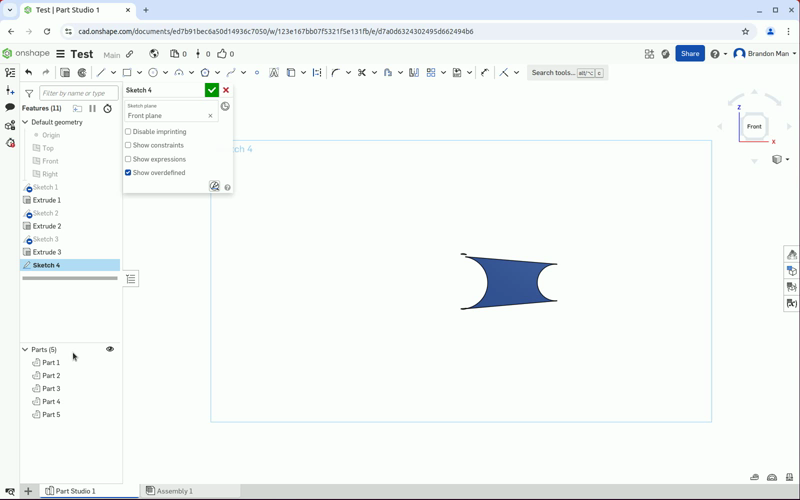
key(y)
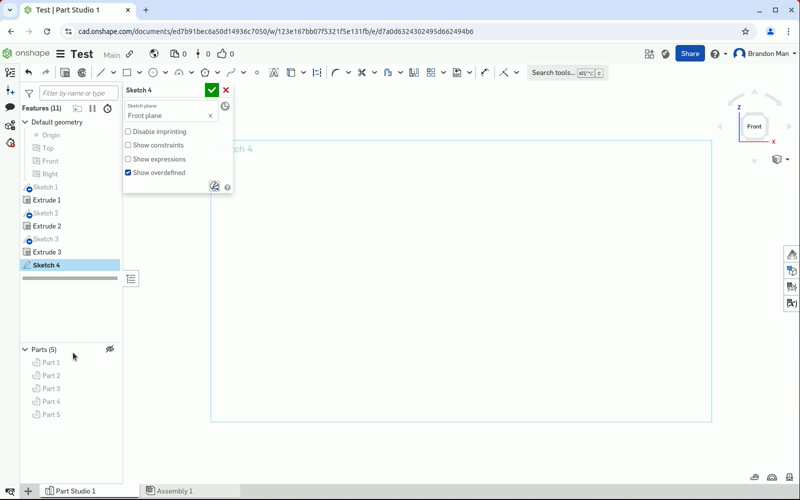
key(c)
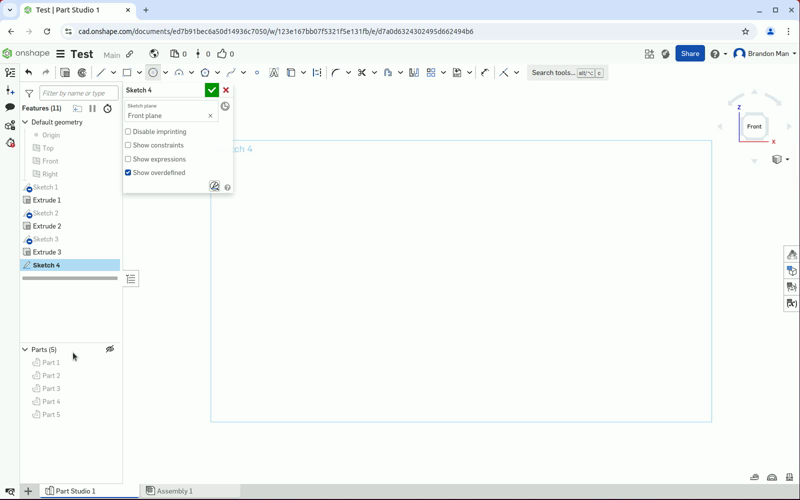
key_down(shift)
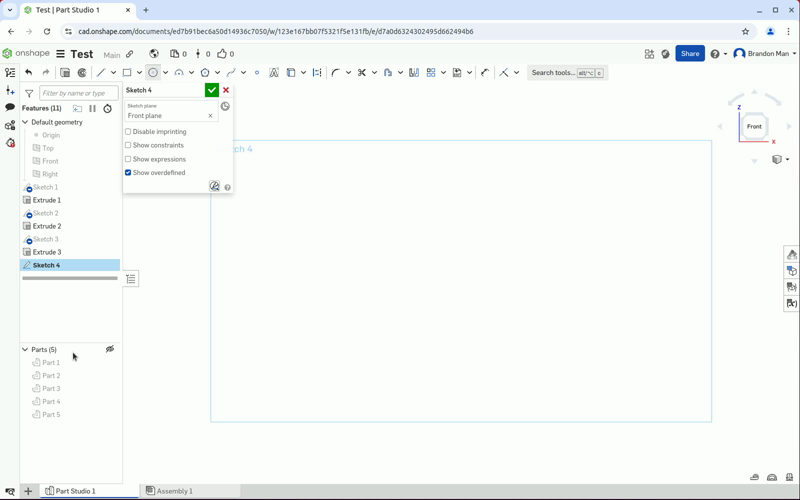
mouse_move(555, 282)
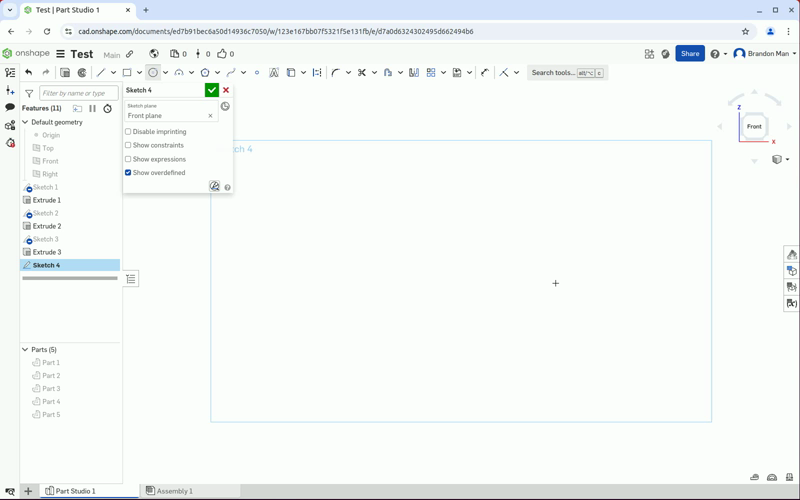
click(555, 282)
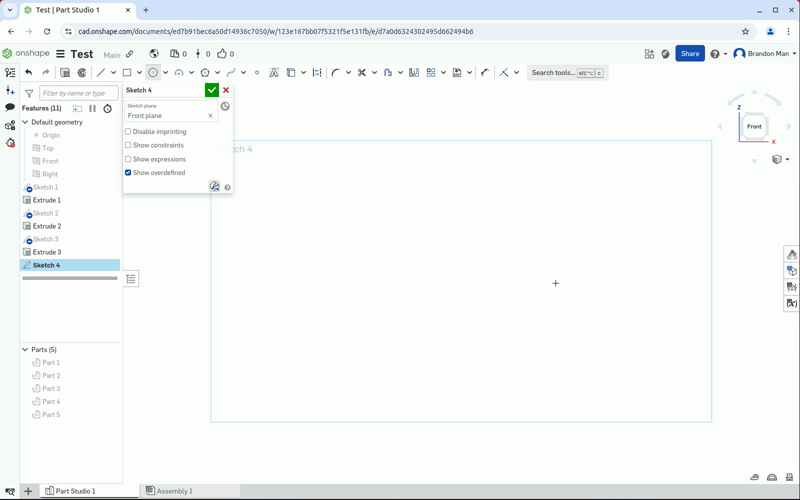
key_up(shift)
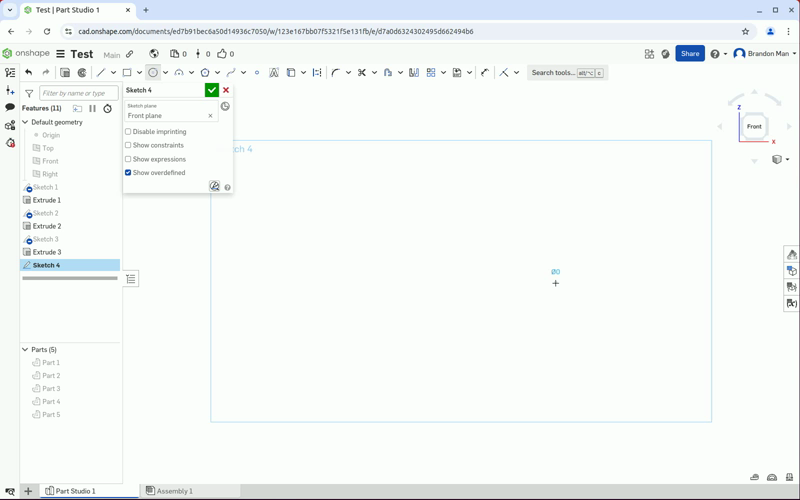
mouse_move(574, 282)
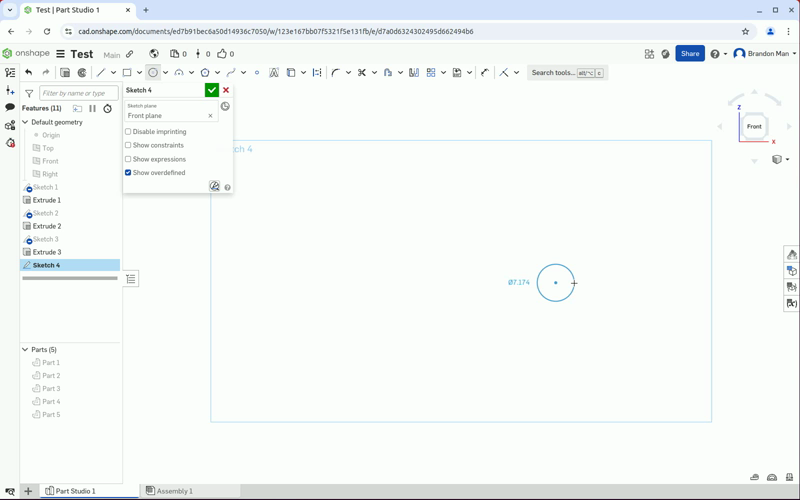
click(574, 282)
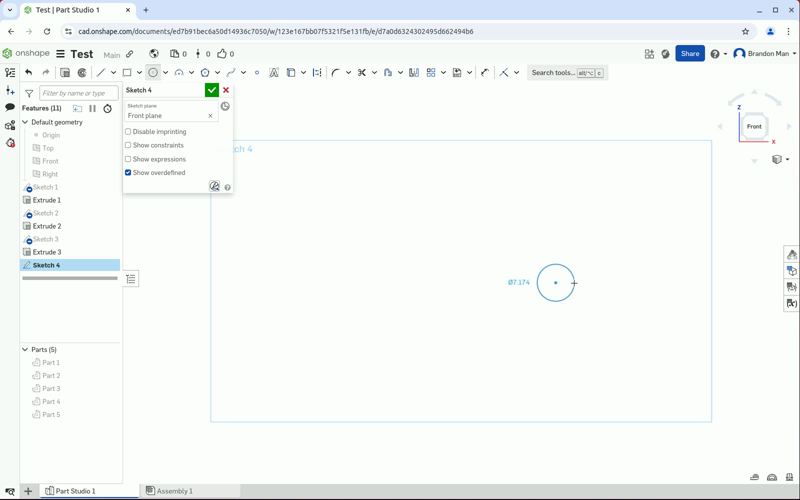
key(esc)
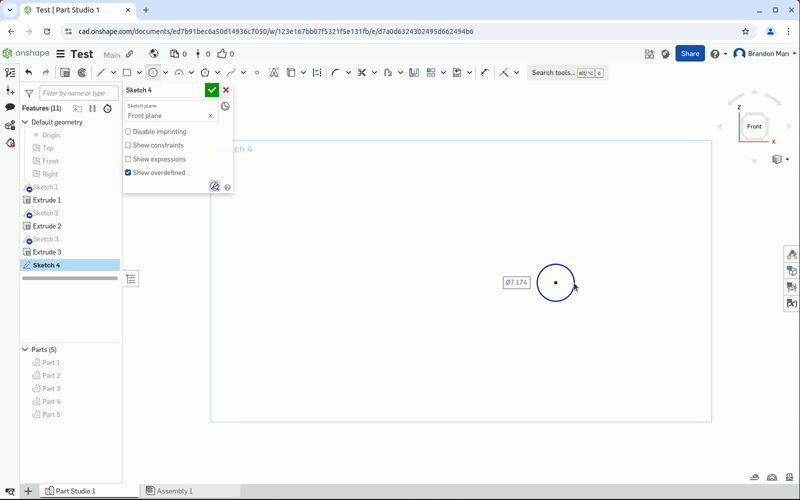
key(c)
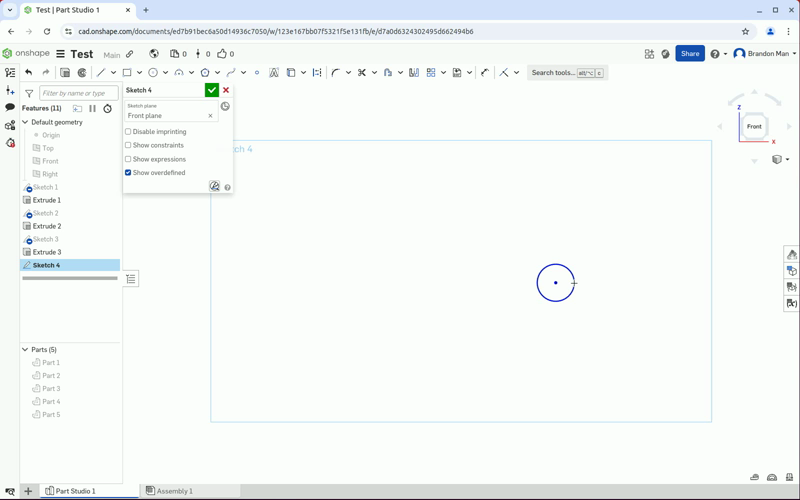
key_down(shift)
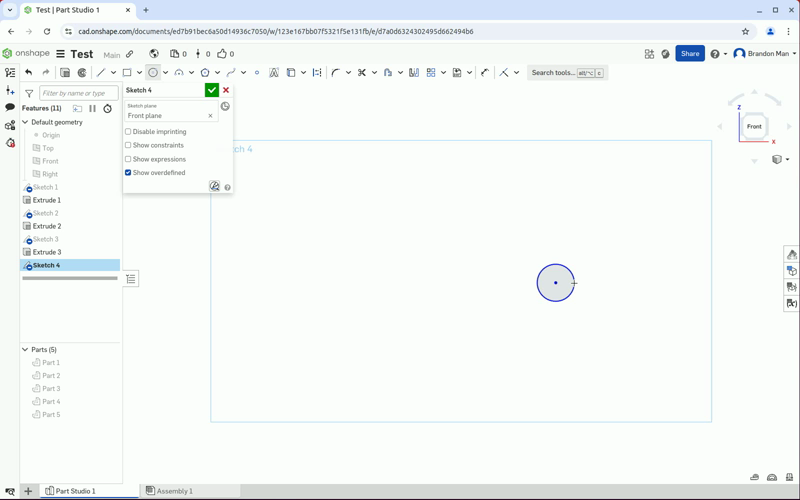
mouse_move(555, 282)
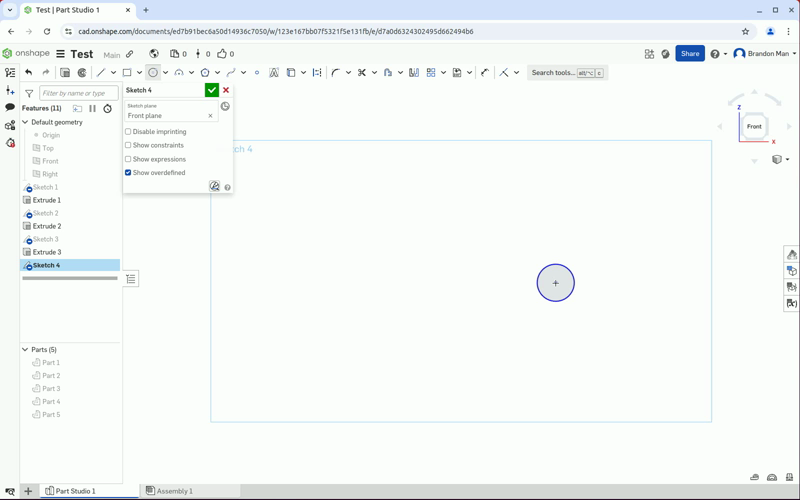
click(555, 282)
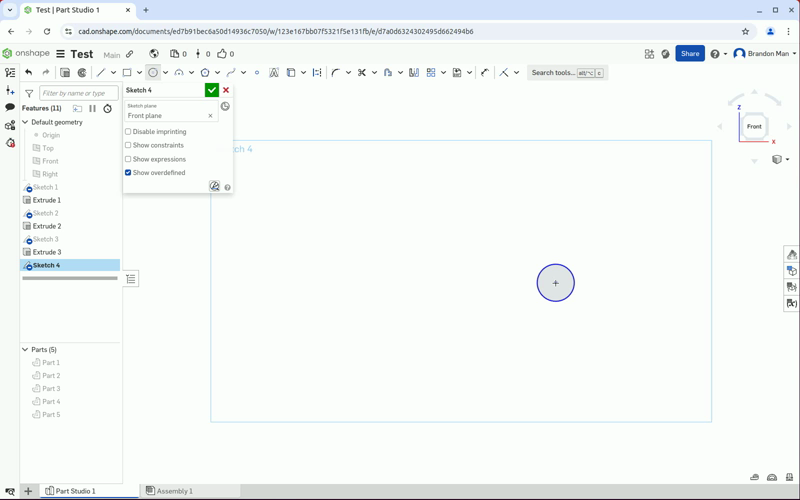
key_up(shift)
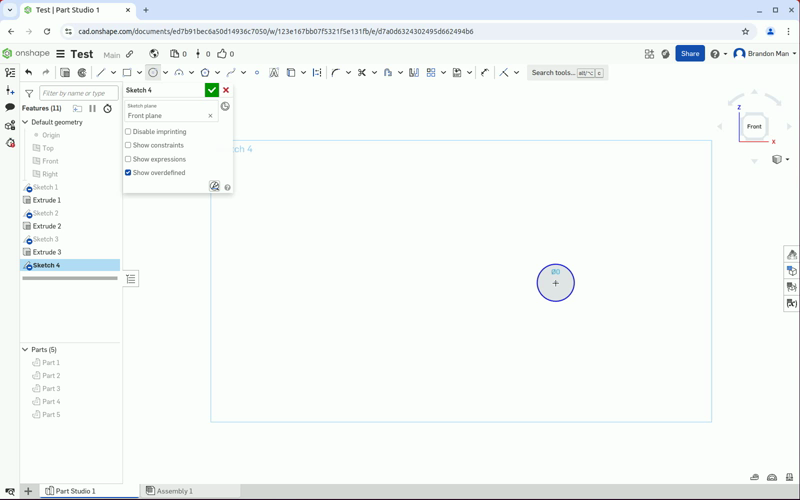
mouse_move(566, 282)
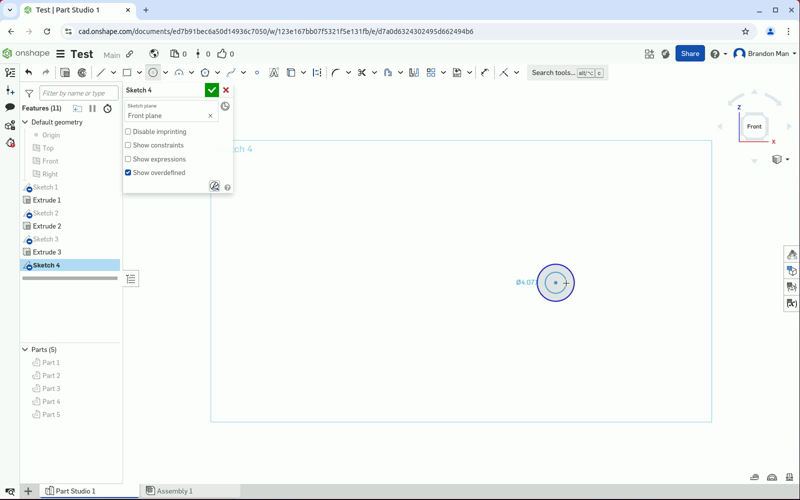
click(566, 282)
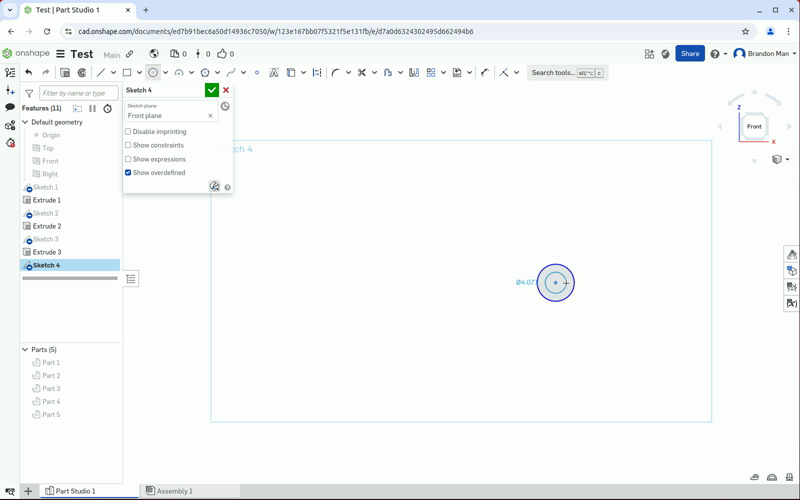
key(esc)
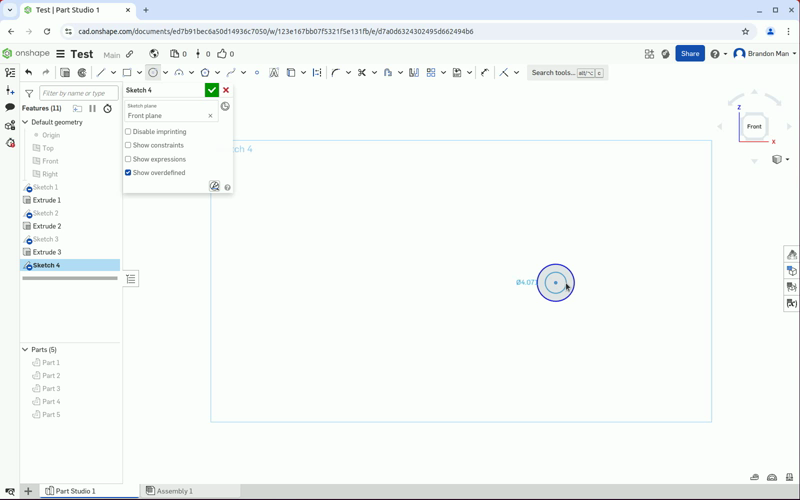
mouse_move(554, 295)
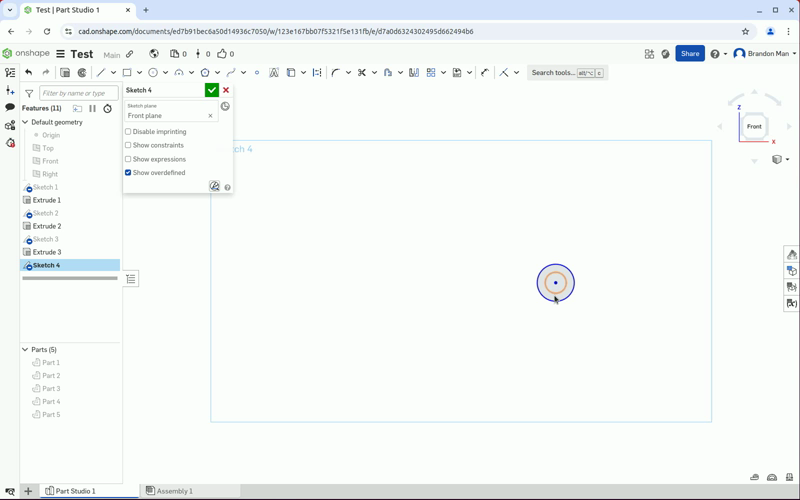
scroll(6)
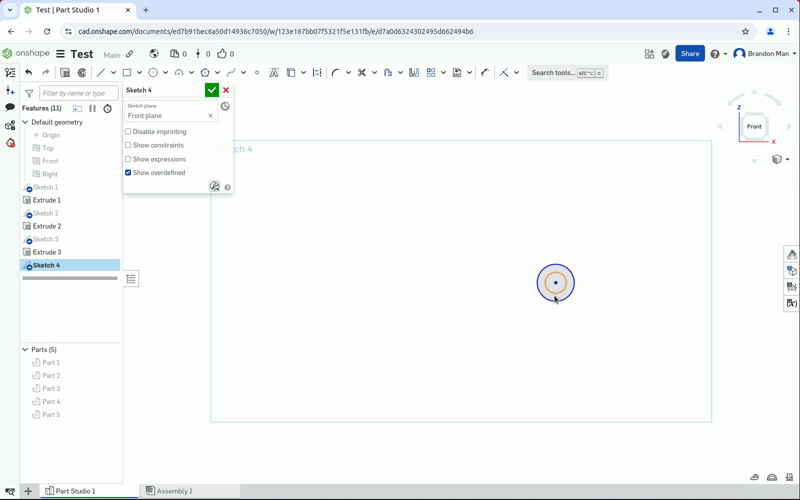
scroll(6)
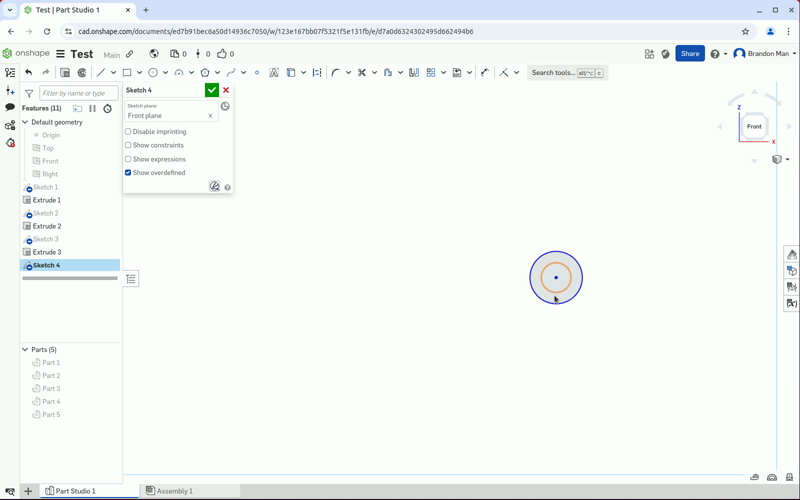
scroll(6)
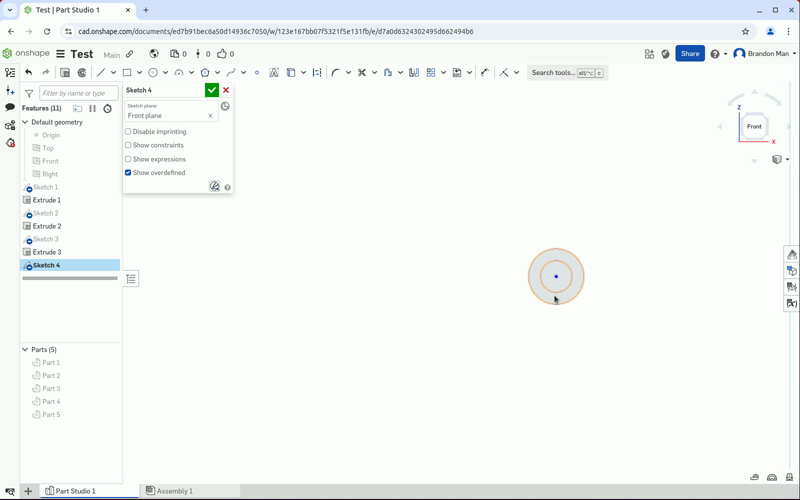
scroll(6)
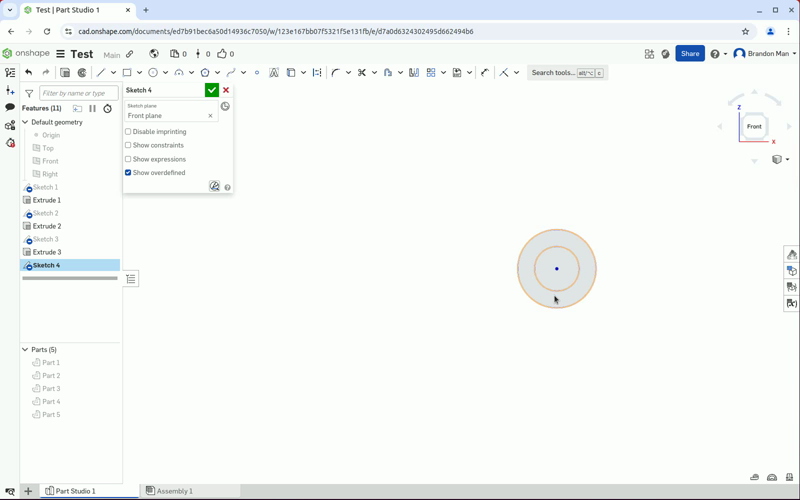
scroll(6)
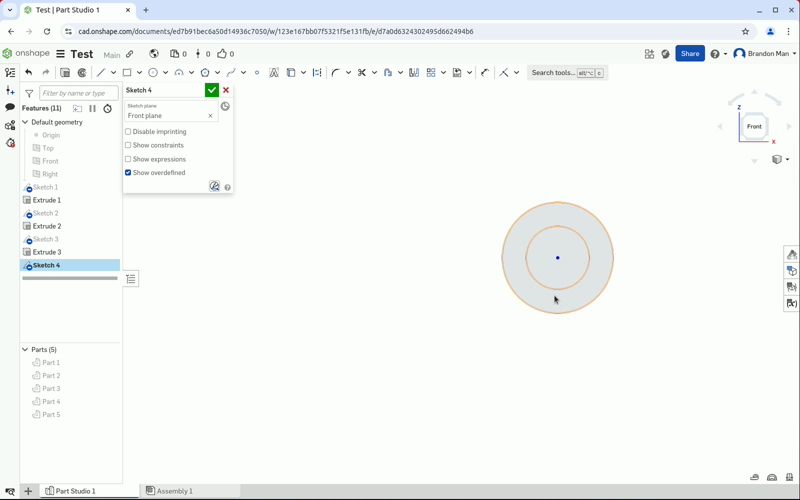
scroll(6)
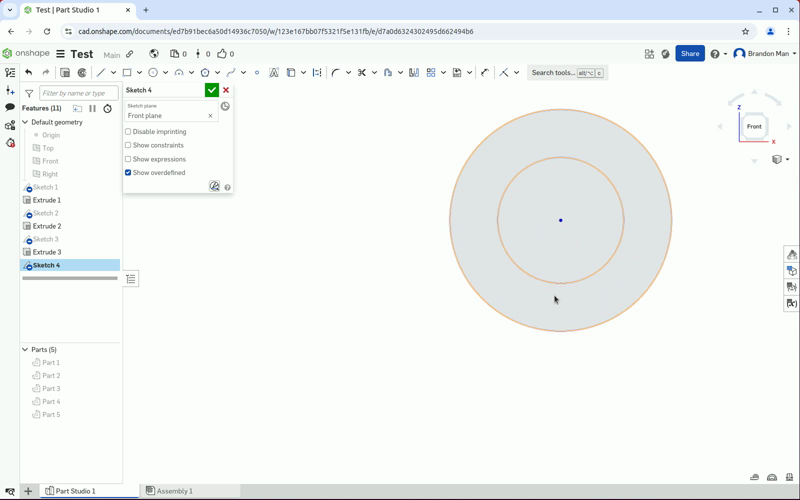
scroll(6)
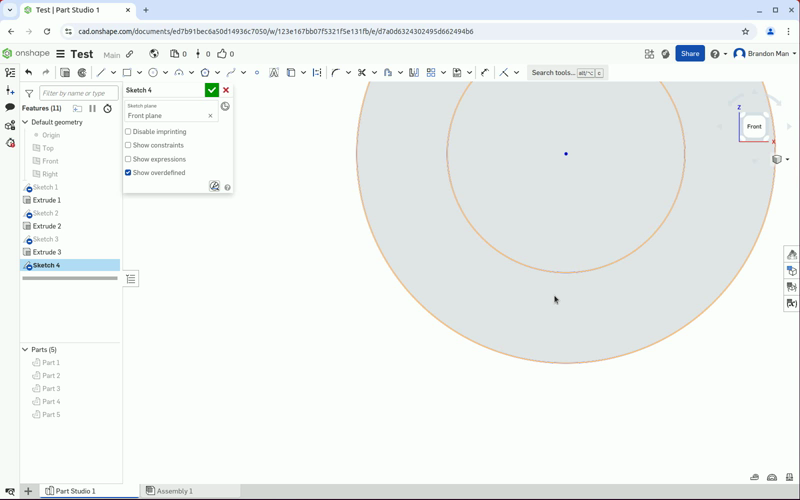
click(554, 295)
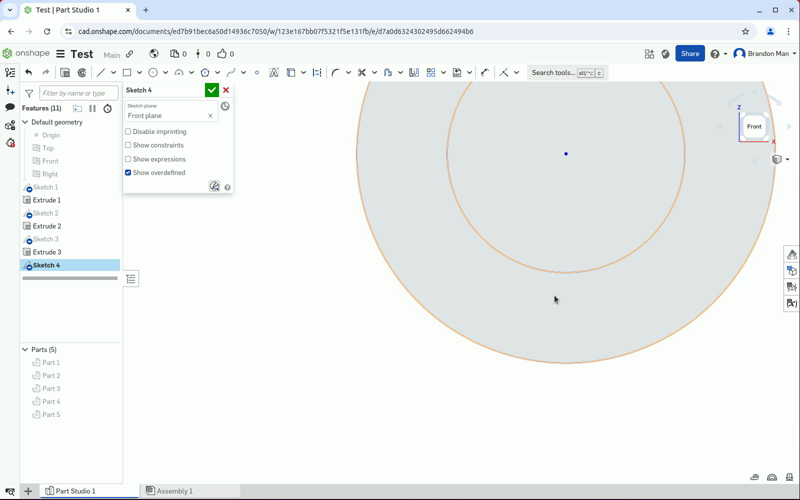
scroll(-6)
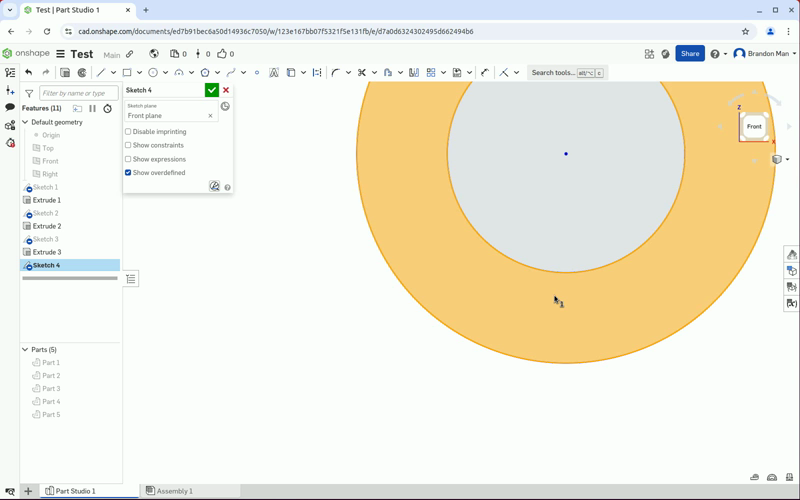
scroll(-6)
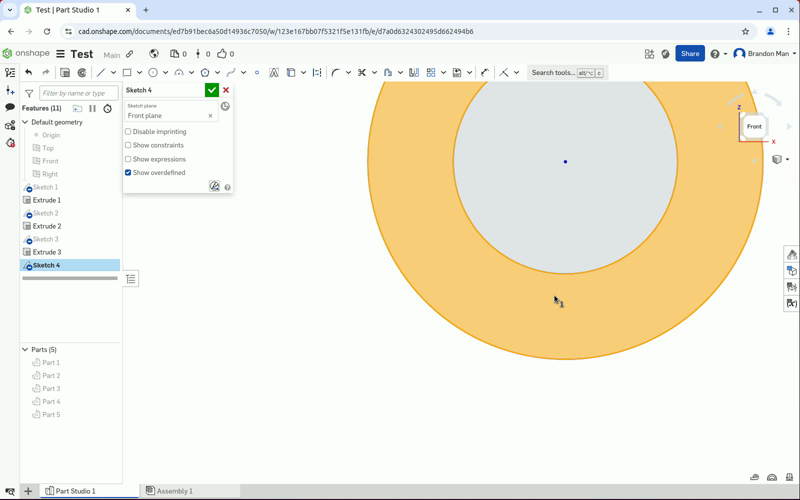
scroll(-6)
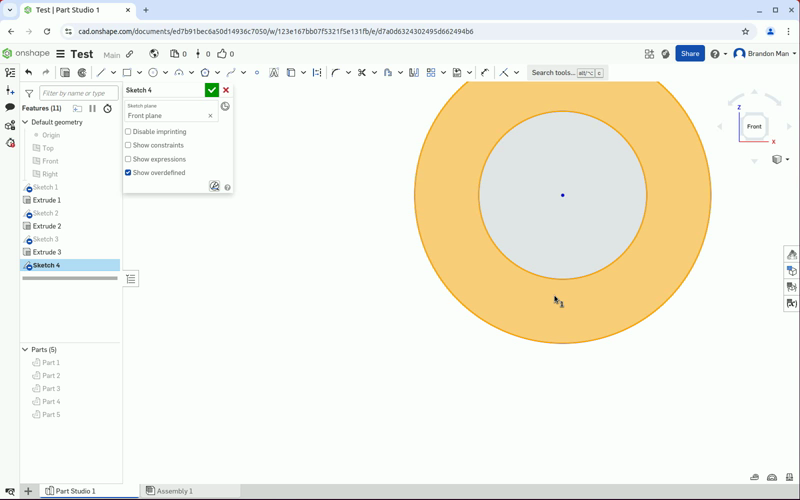
scroll(-6)
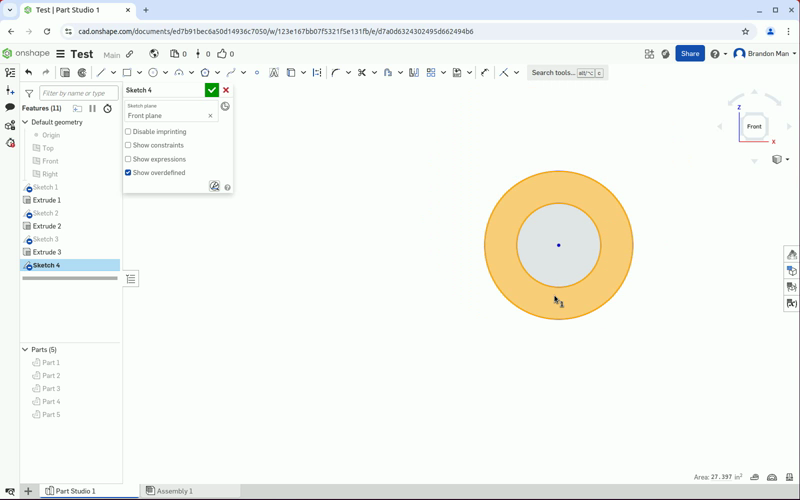
scroll(-6)
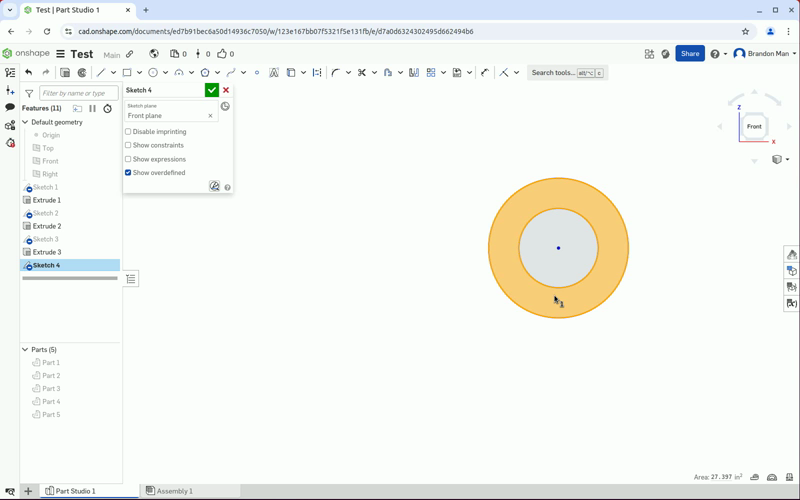
scroll(-6)
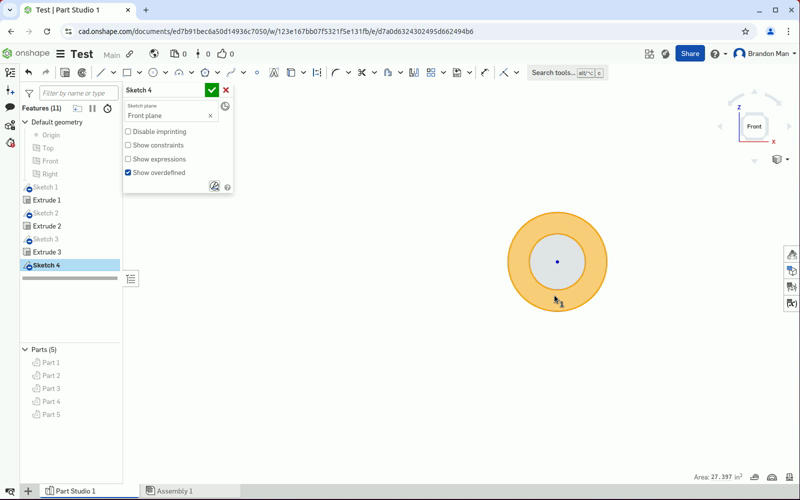
scroll(-6)
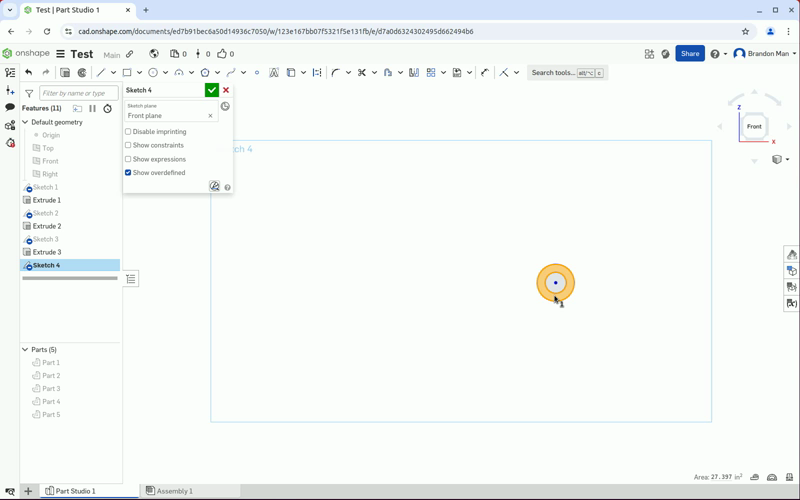
mouse_move(73, 352)
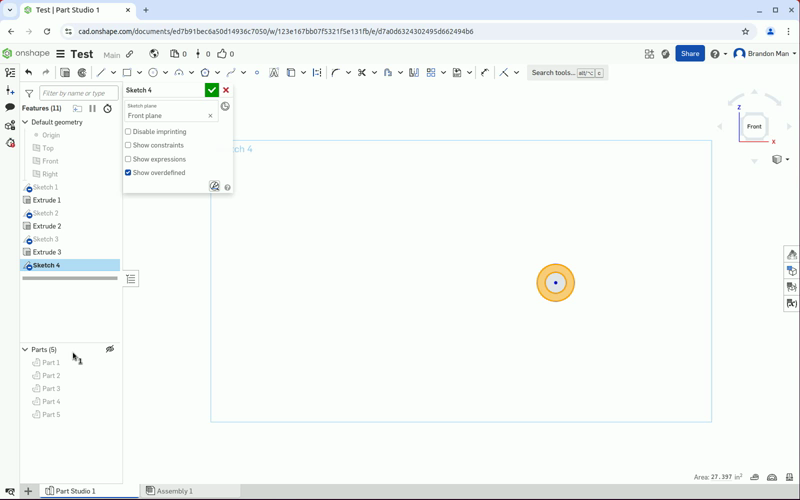
key(shift+y)
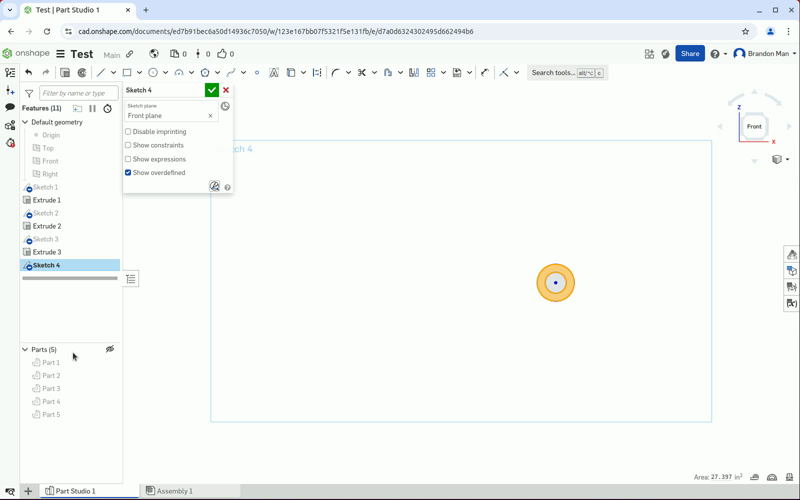
key(shift+e)
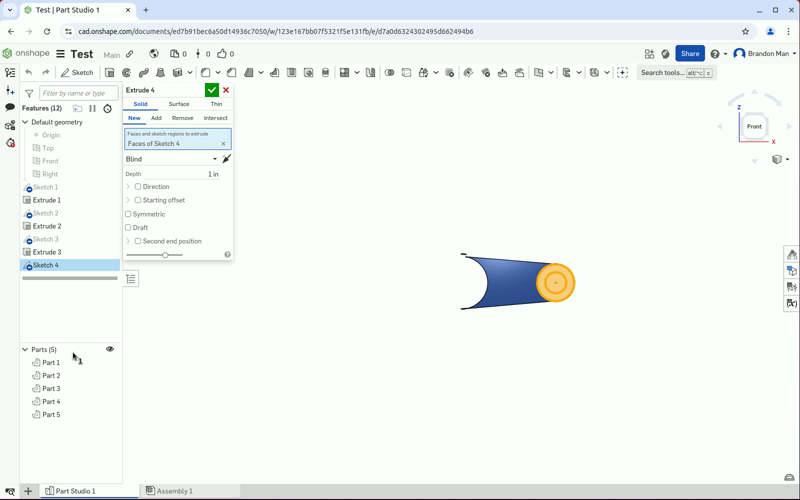
mouse_move(143, 106)
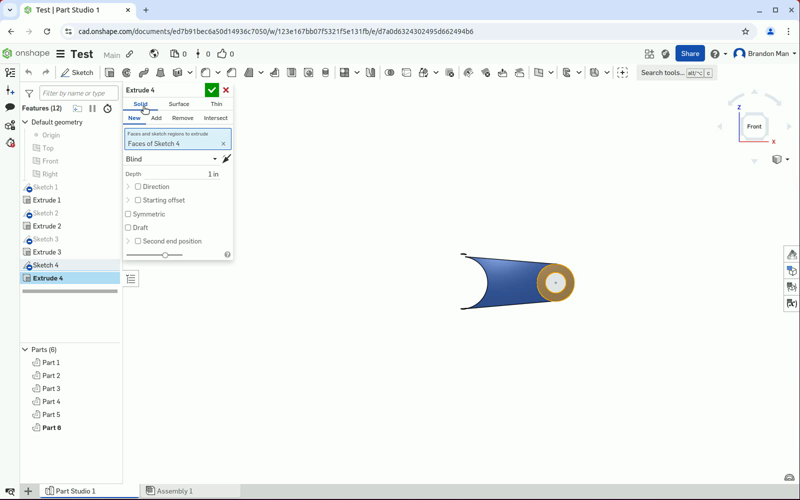
click(143, 106)
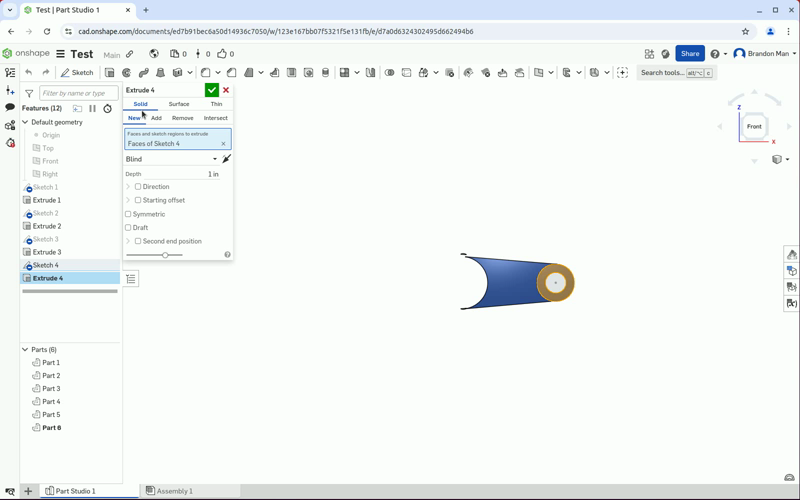
mouse_move(137, 120)
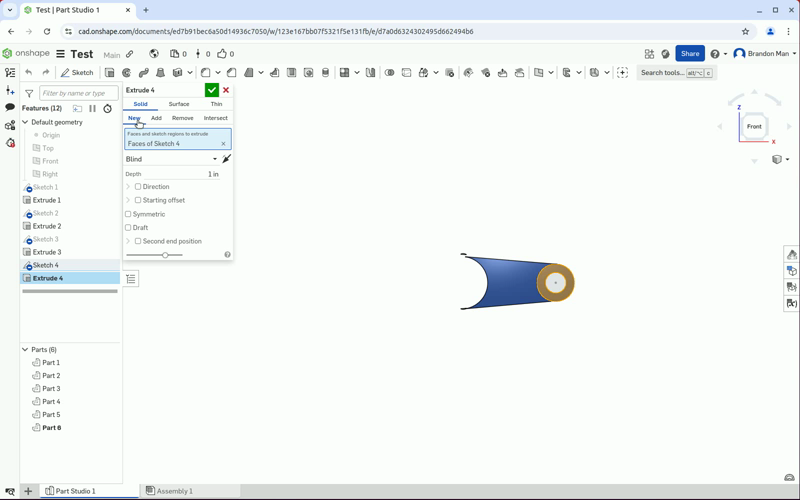
click(137, 120)
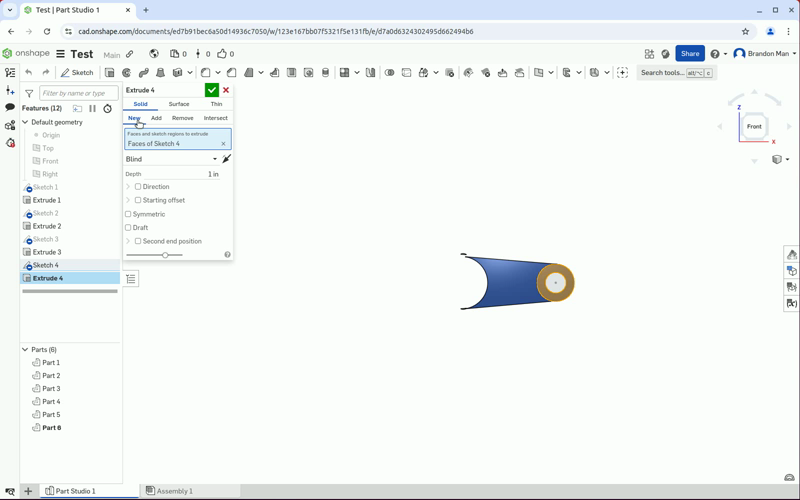
key(tab, 4)
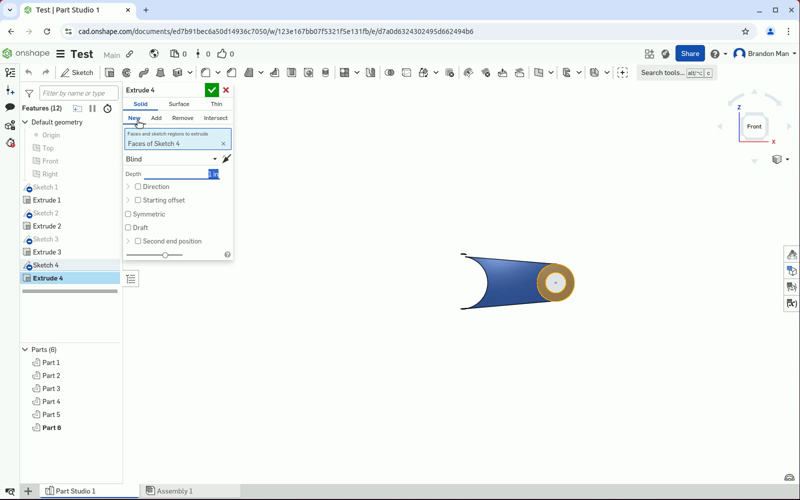
text(5.296)
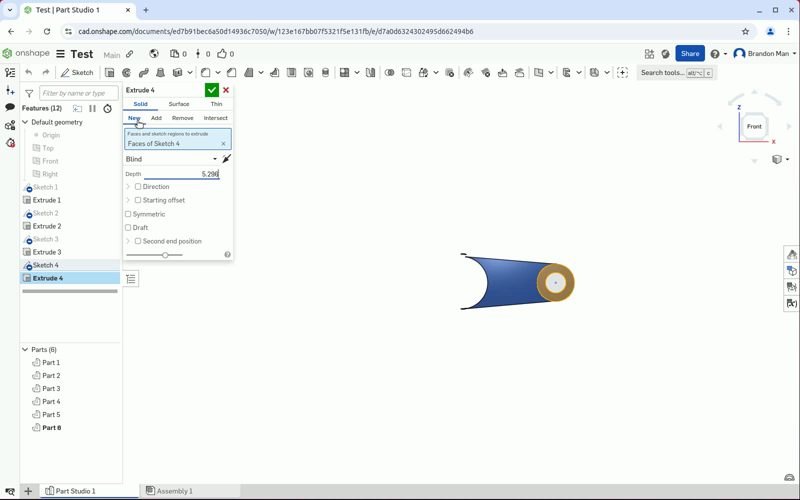
key(enter)
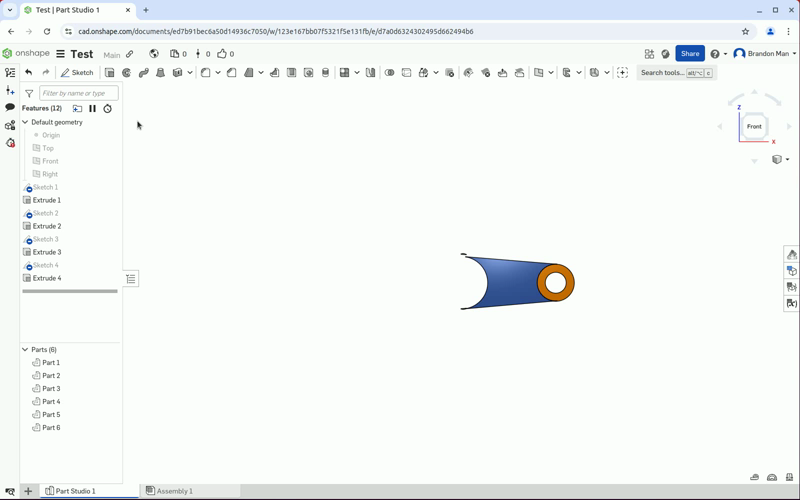
key(shift+h)
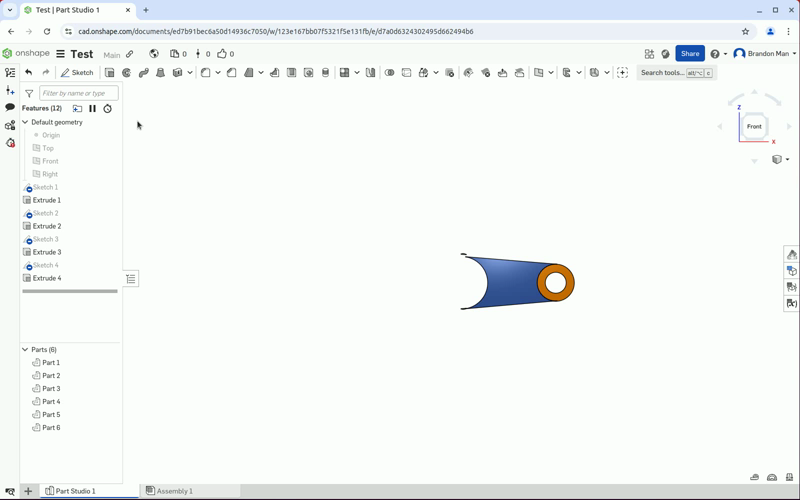
key(shift+h)
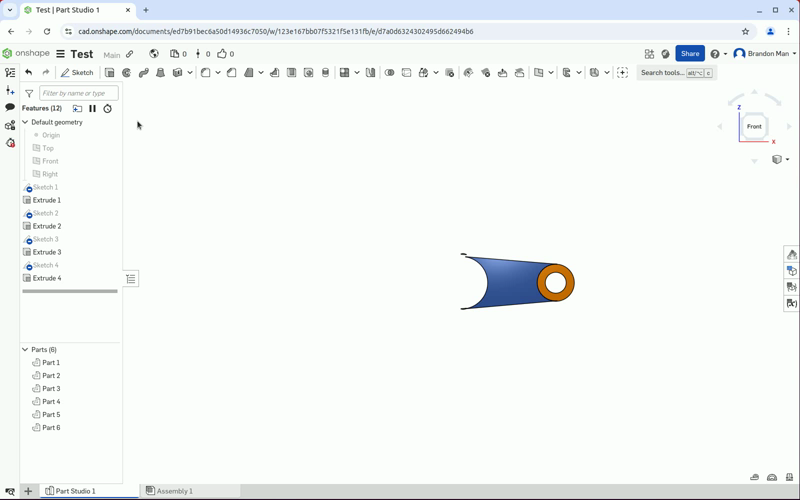
mouse_move(73, 189)
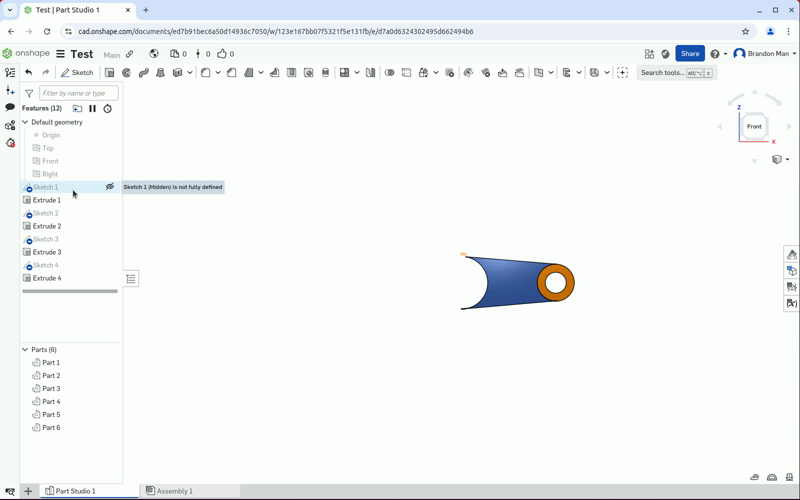
click(73, 189)
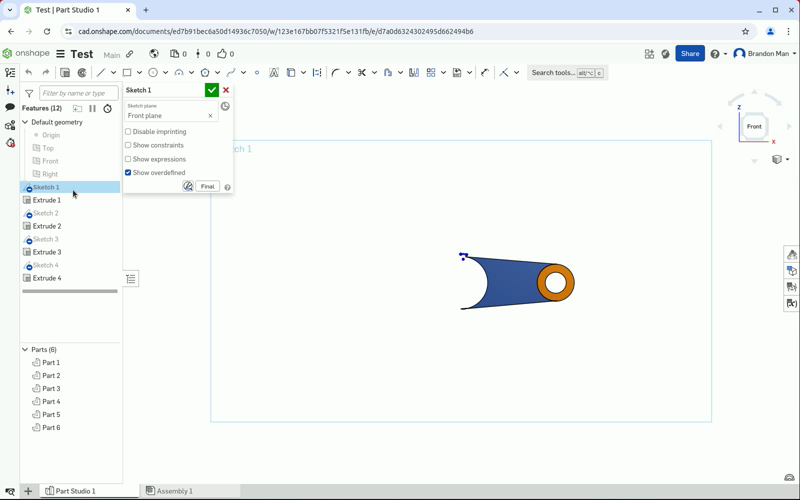
mouse_move(229, 92)
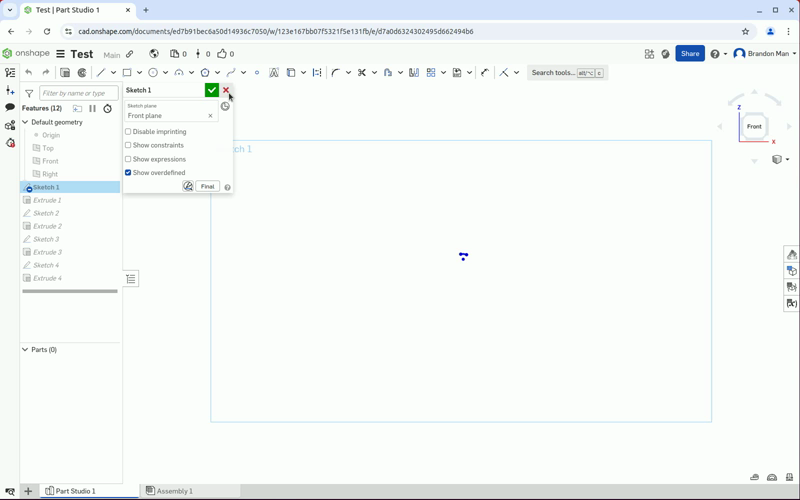
click(229, 92)
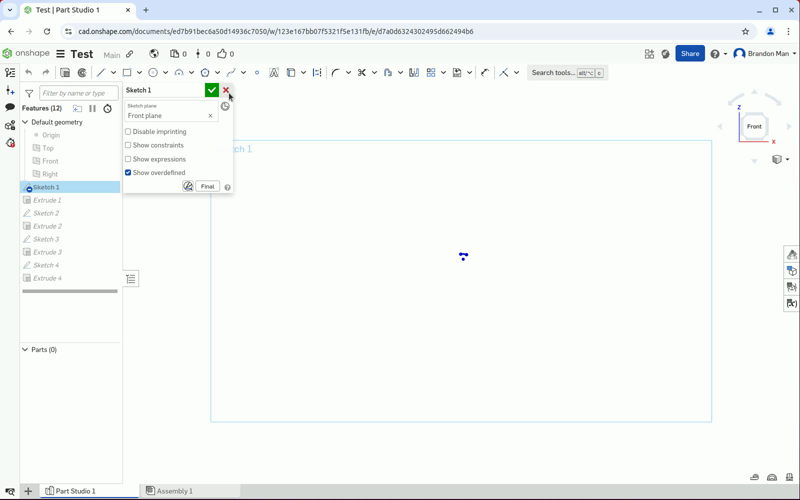
key(shift+s)
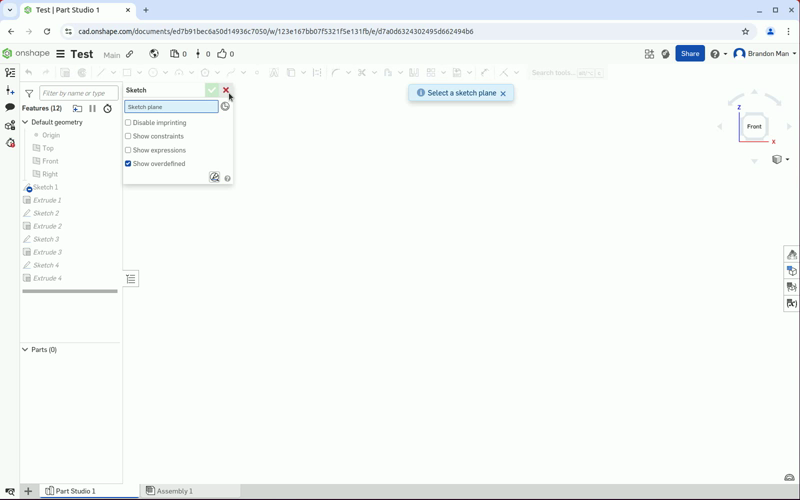
mouse_move(73, 163)
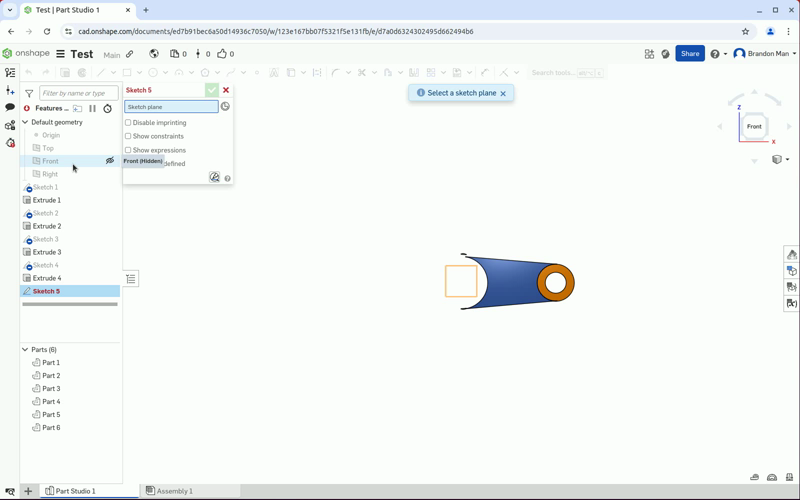
click(73, 163)
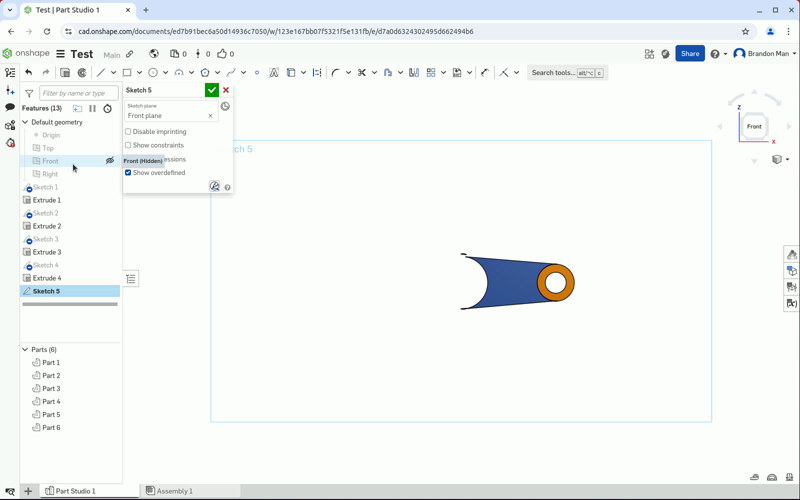
mouse_move(73, 352)
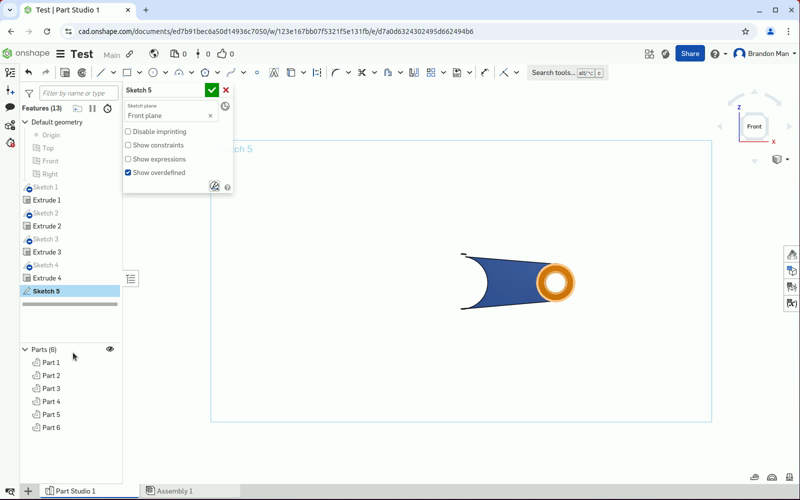
key(y)
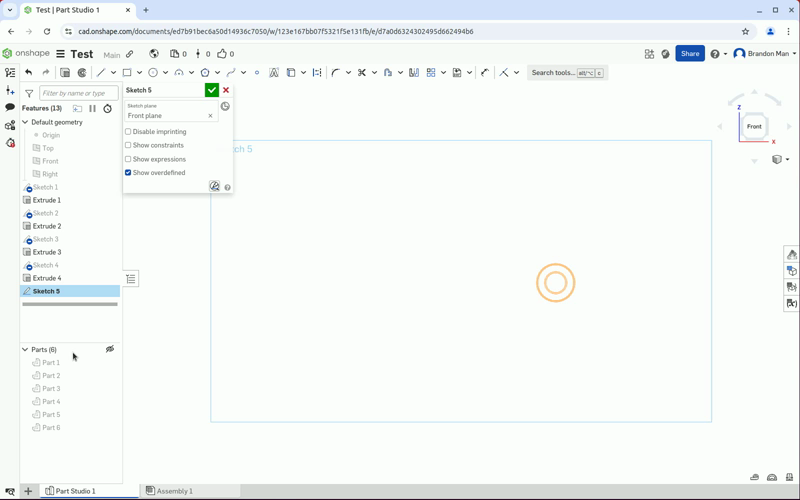
key(l)
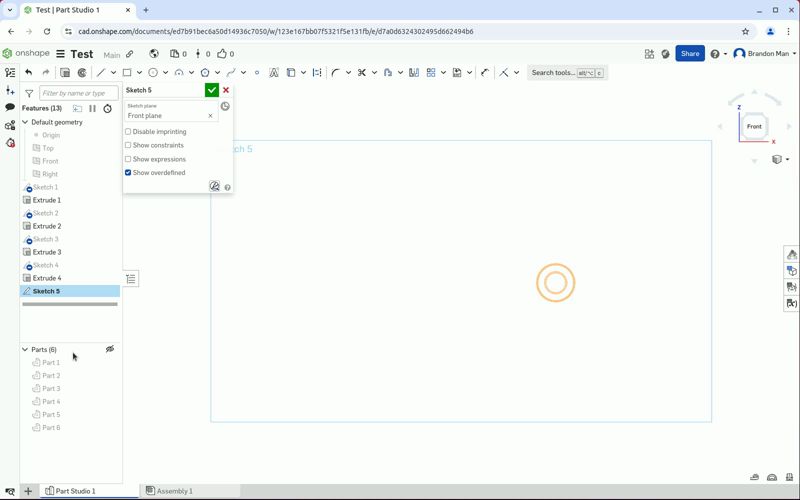
key_down(shift)
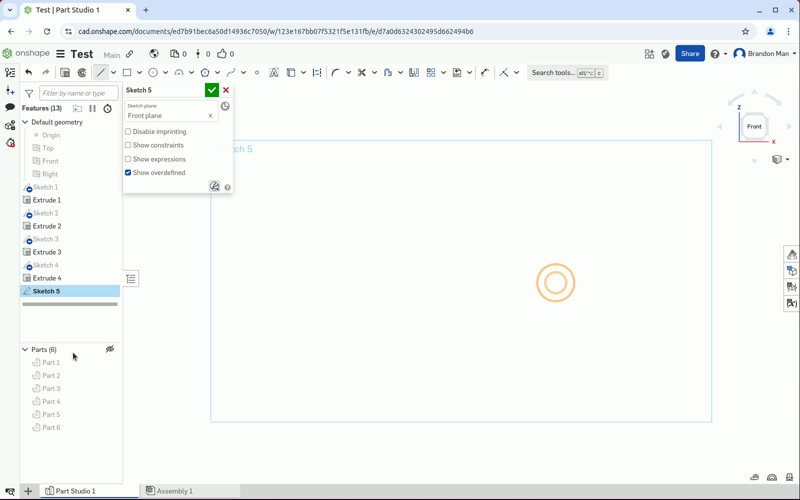
mouse_move(460, 308)
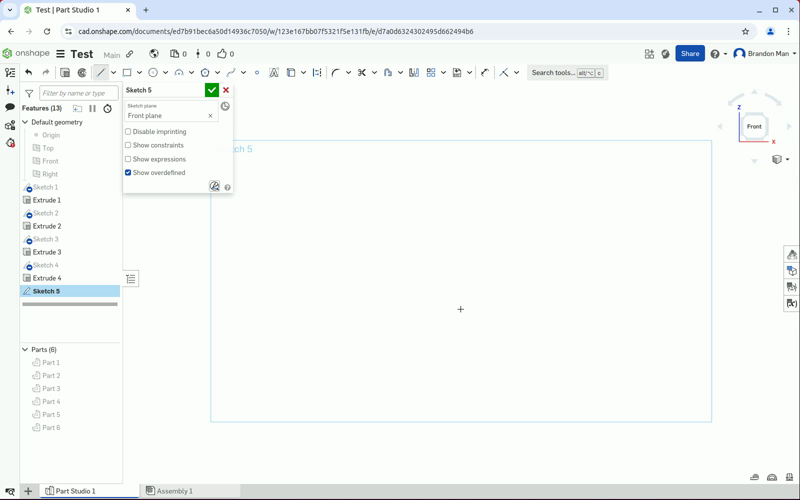
click(460, 308)
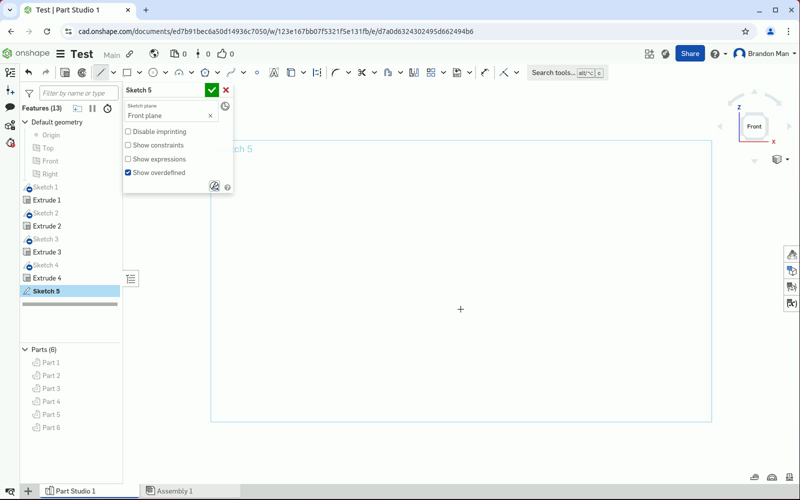
key_up(shift)
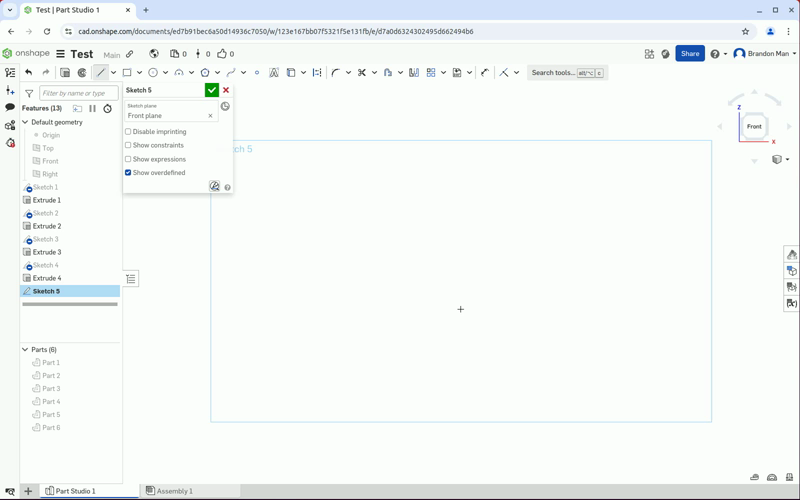
key_down(shift)
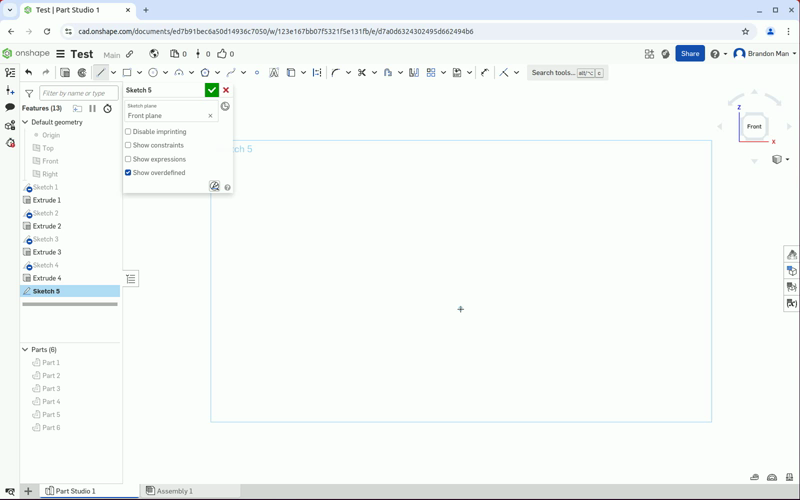
mouse_move(490, 308)
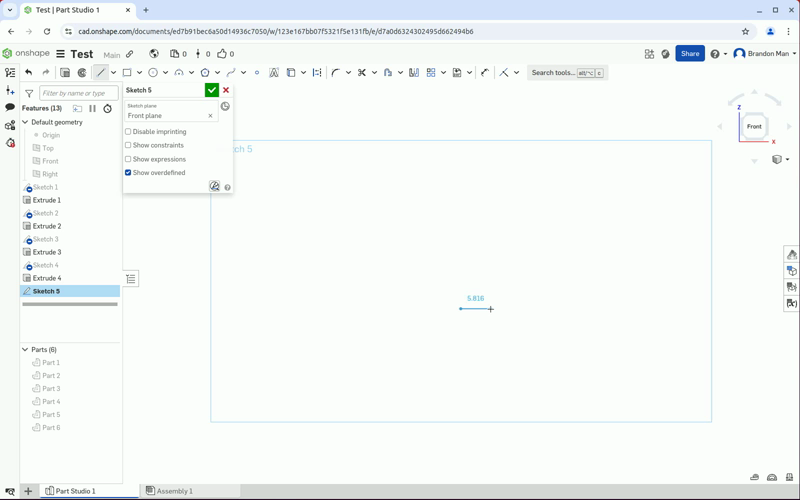
mouse_move(465, 308)
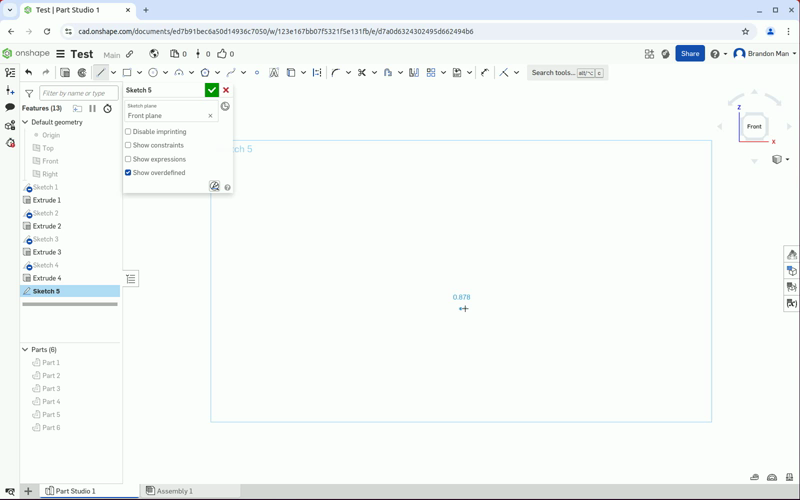
scroll(6)
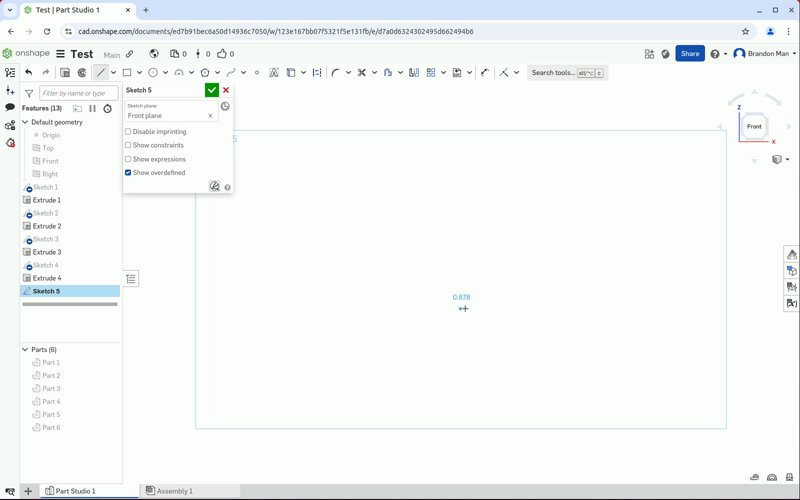
scroll(6)
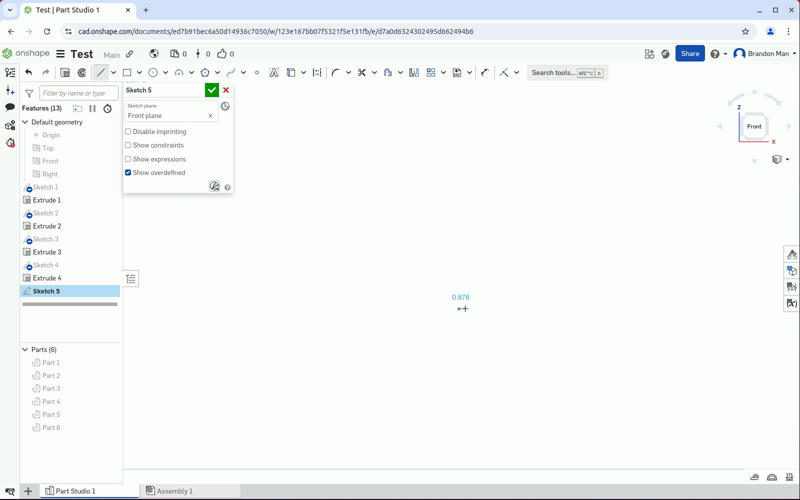
scroll(6)
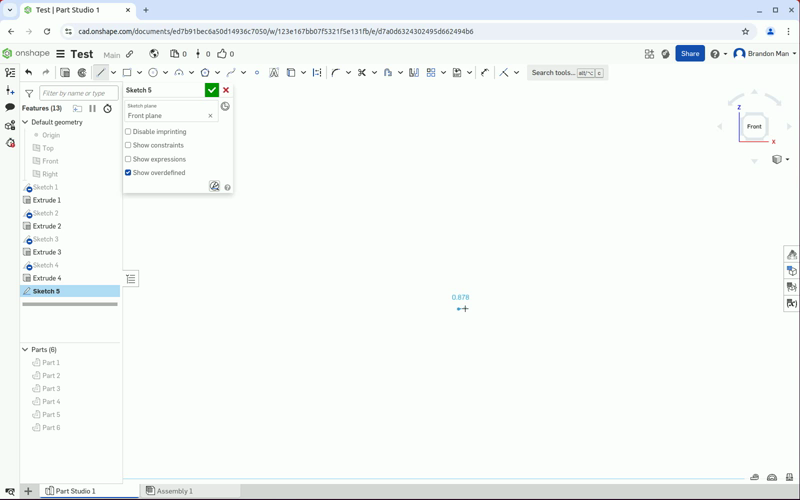
scroll(6)
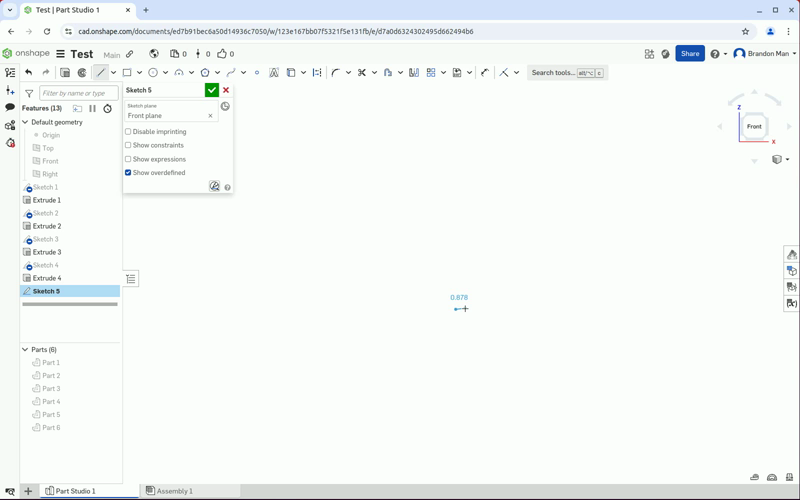
scroll(6)
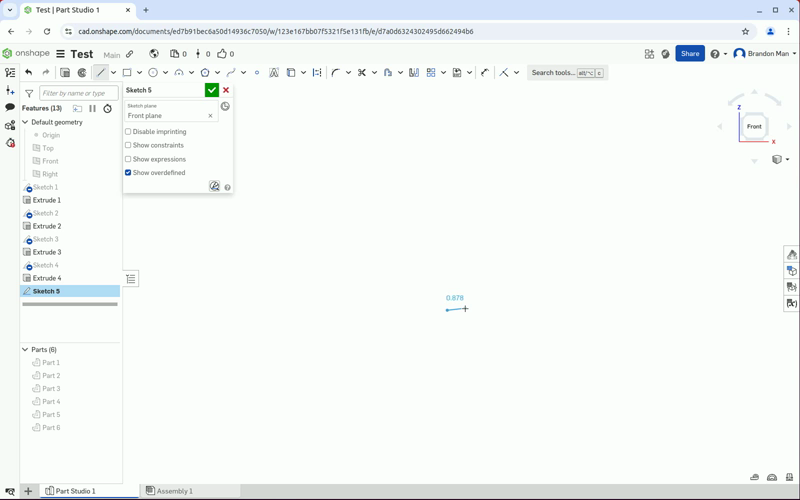
scroll(6)
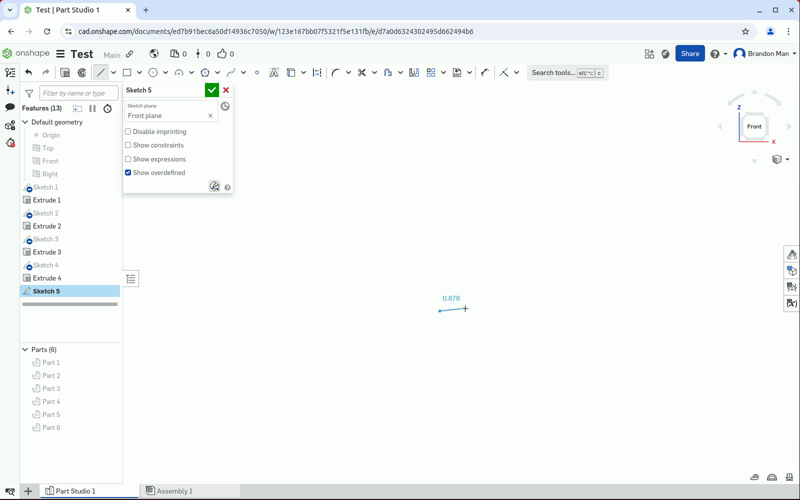
scroll(6)
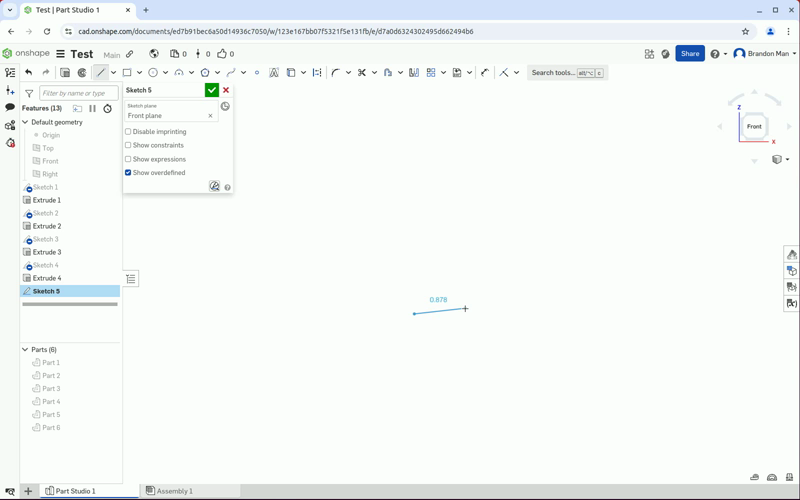
click(465, 308)
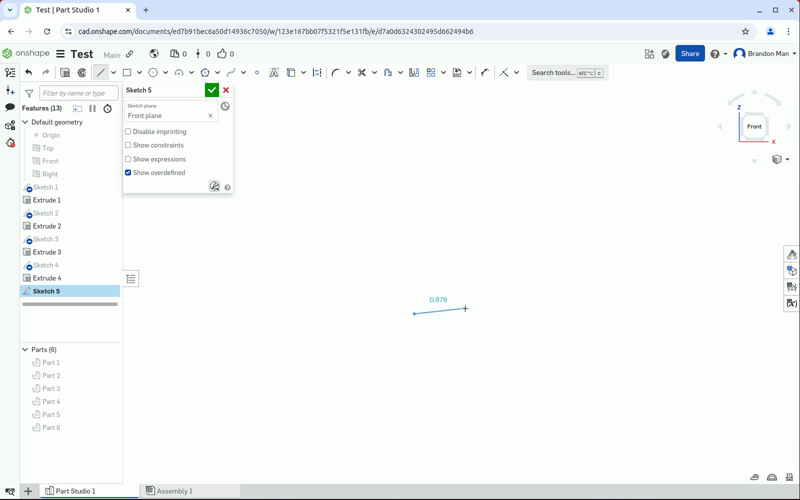
scroll(-6)
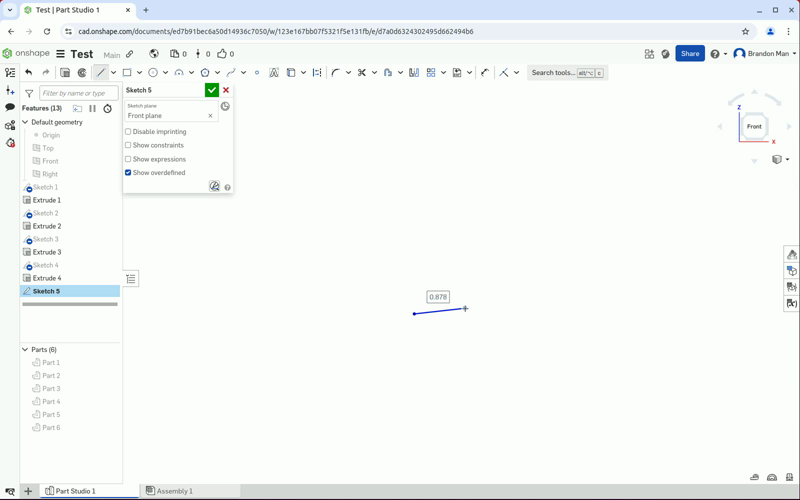
scroll(-6)
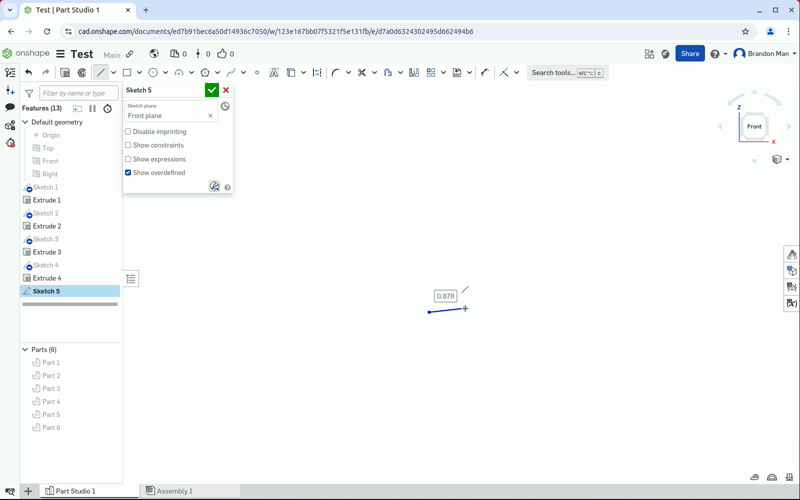
scroll(-6)
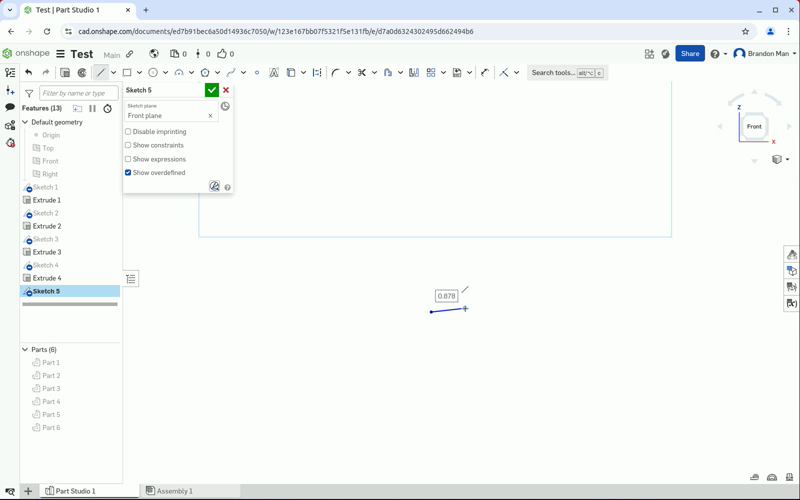
scroll(-6)
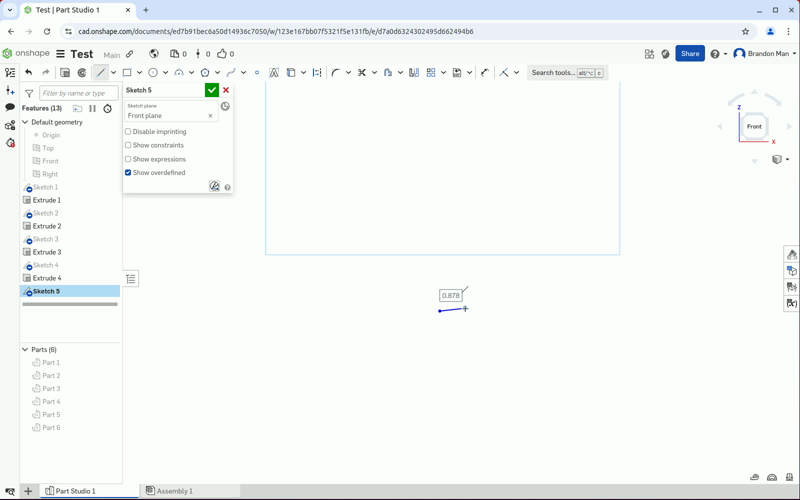
scroll(-6)
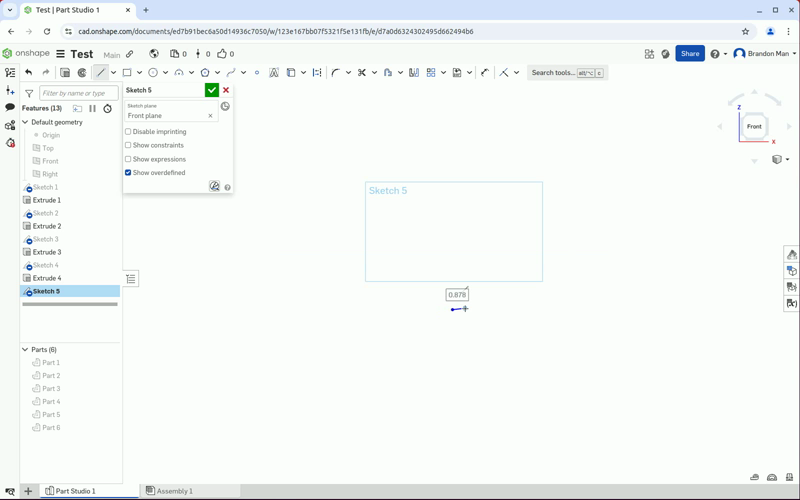
scroll(-6)
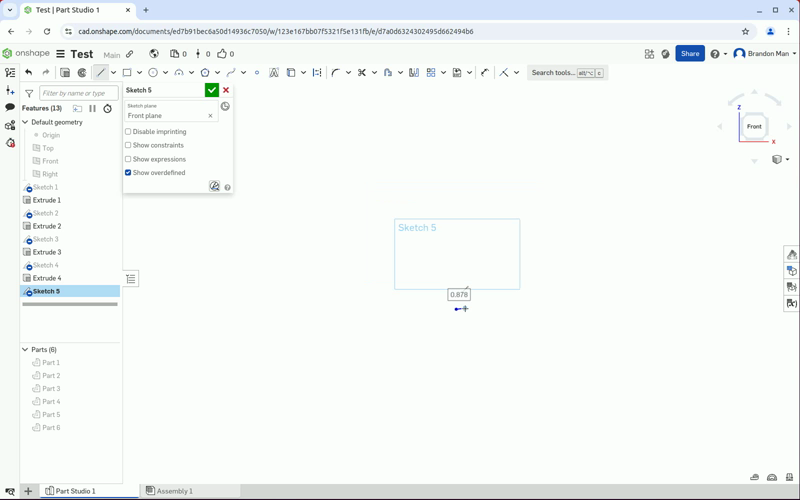
scroll(-6)
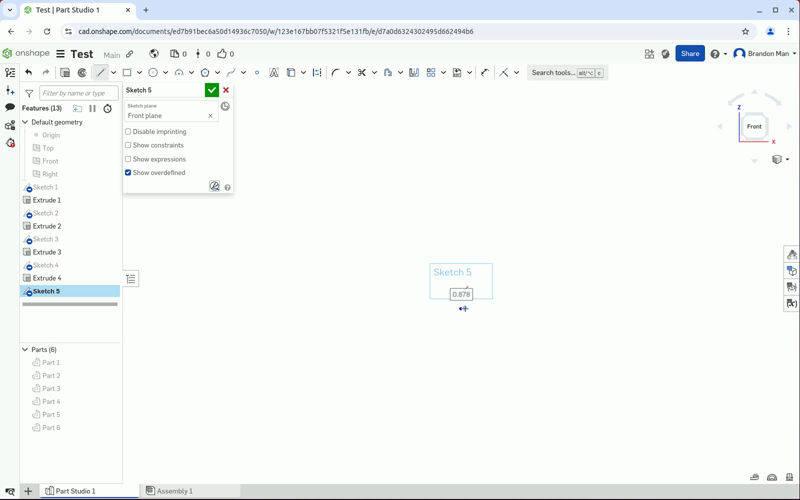
key_up(shift)
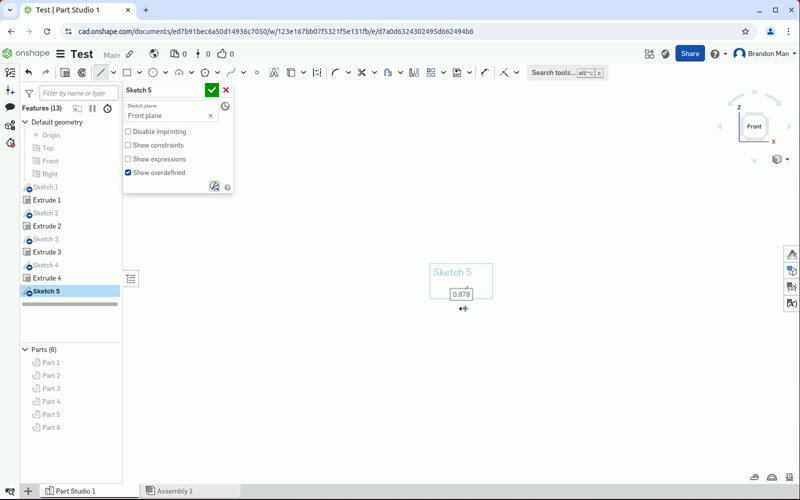
key(esc)
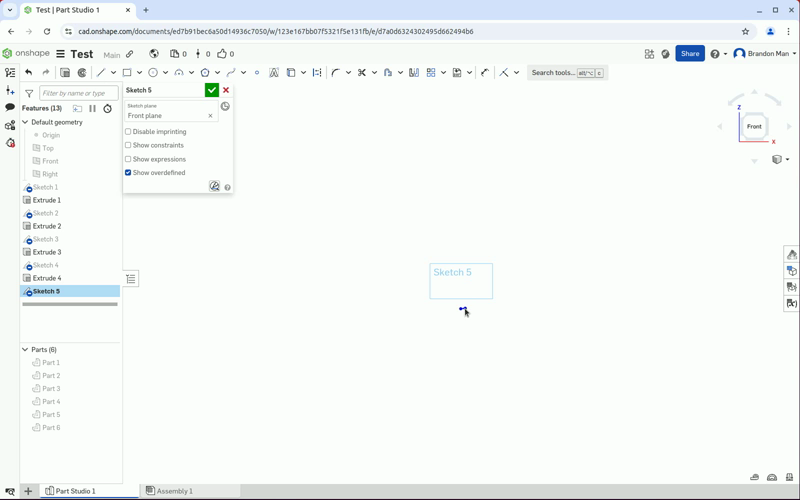
key(a)
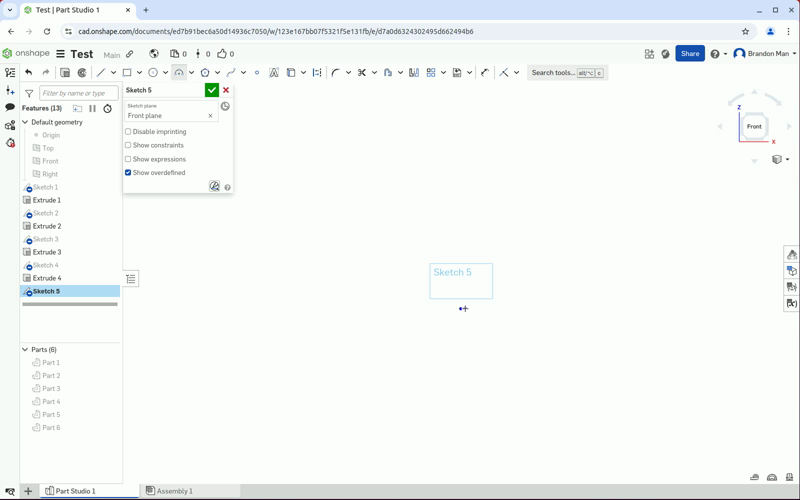
mouse_move(465, 308)
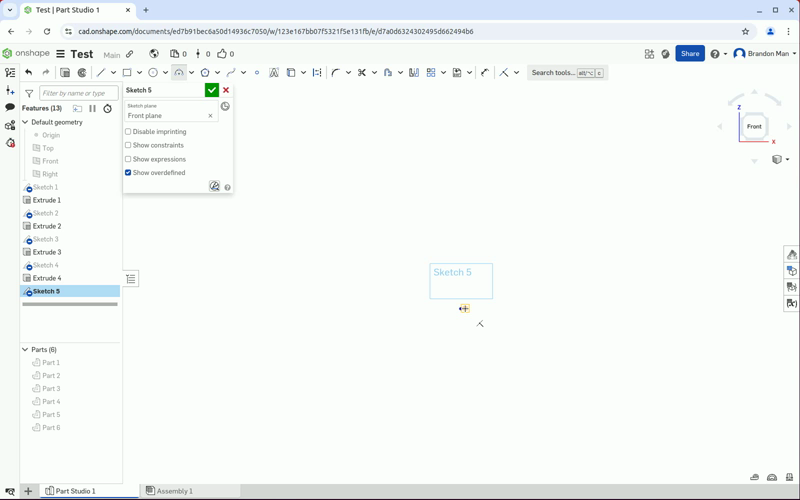
click(465, 308)
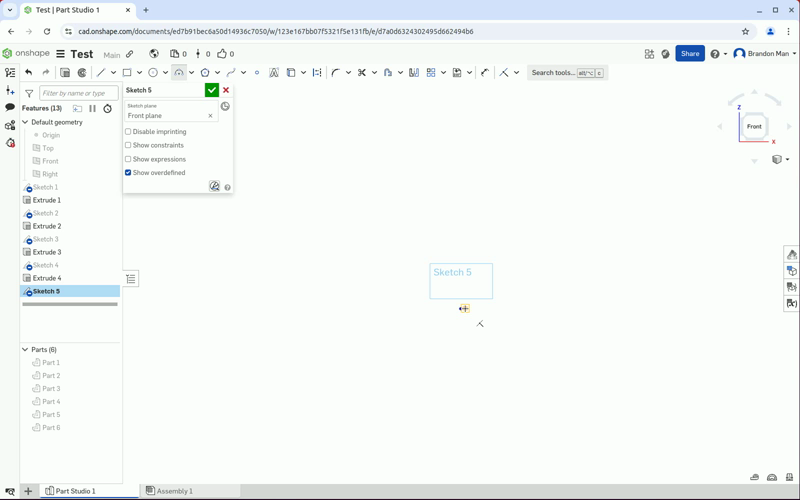
key_down(shift)
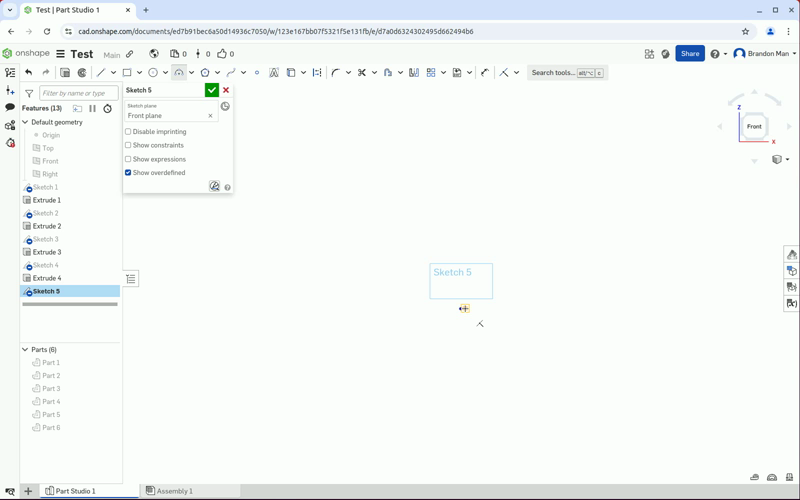
mouse_move(465, 255)
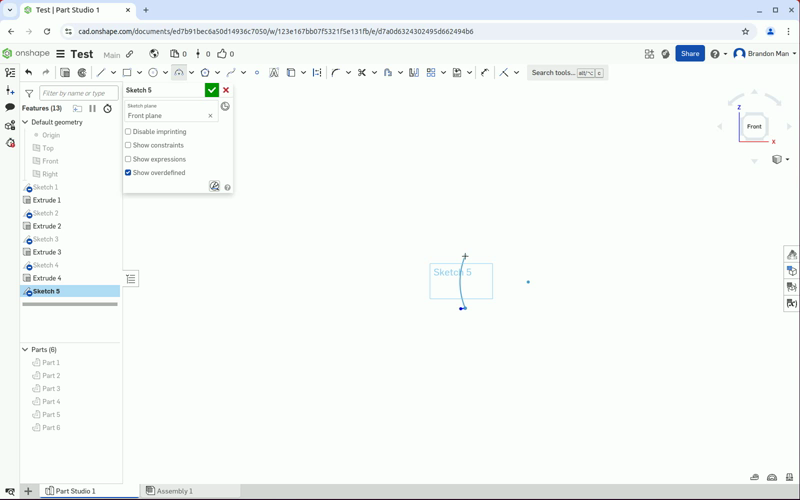
click(465, 255)
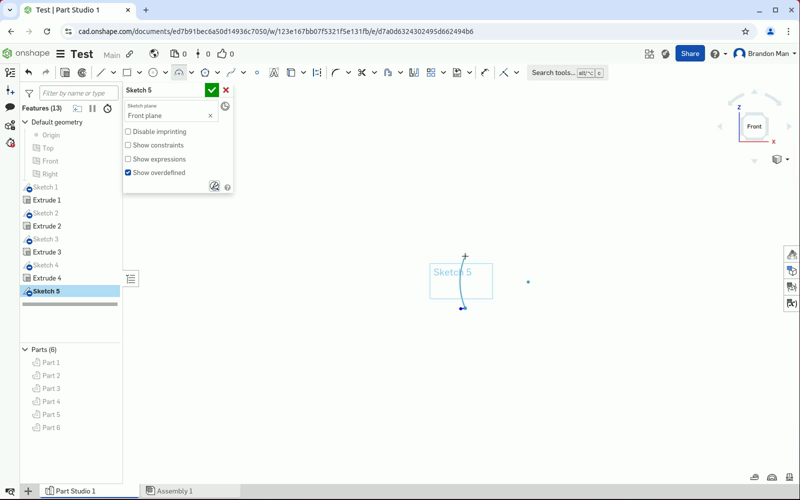
mouse_move(487, 282)
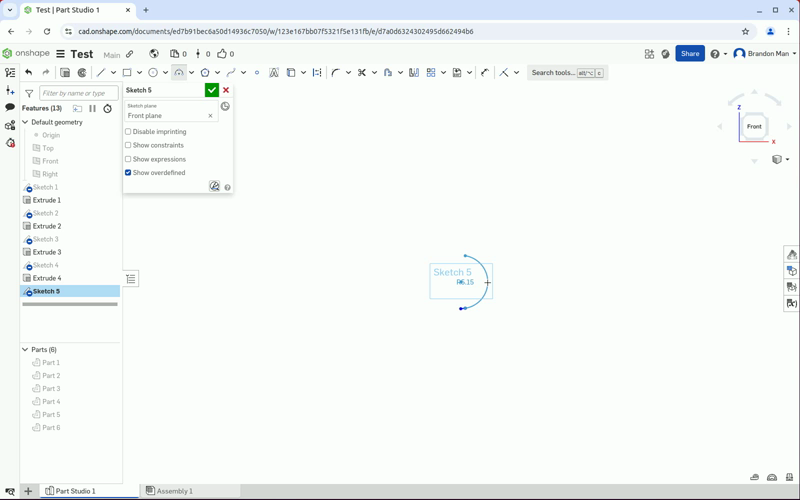
click(487, 282)
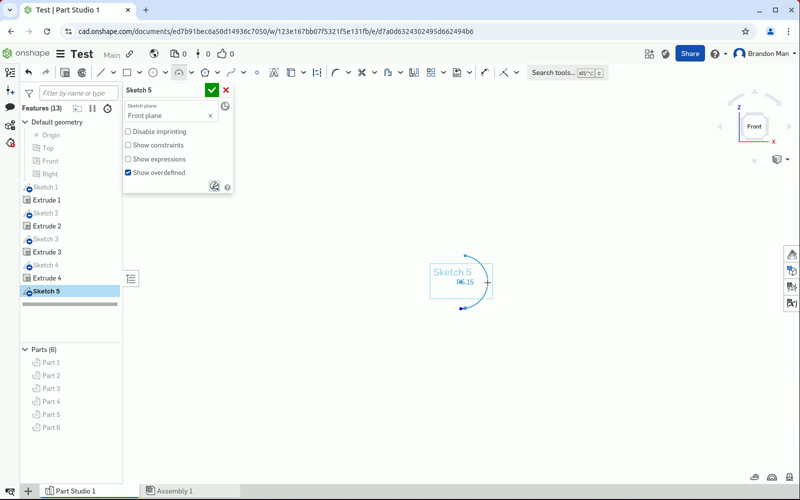
key_up(shift)
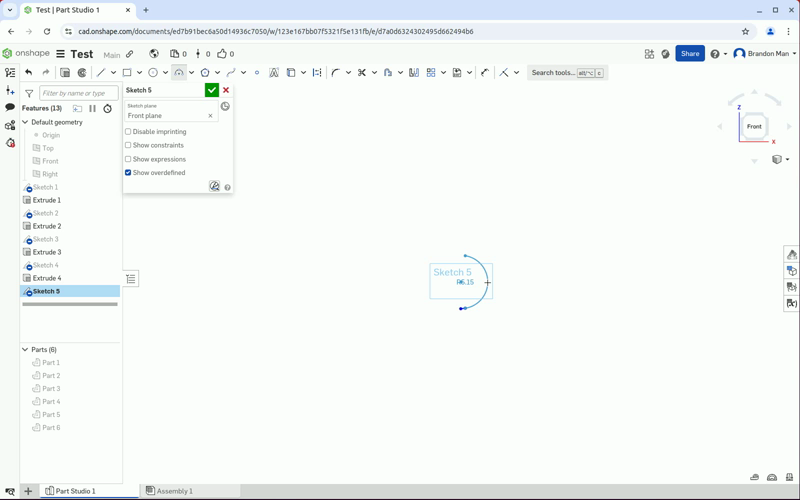
key(esc)
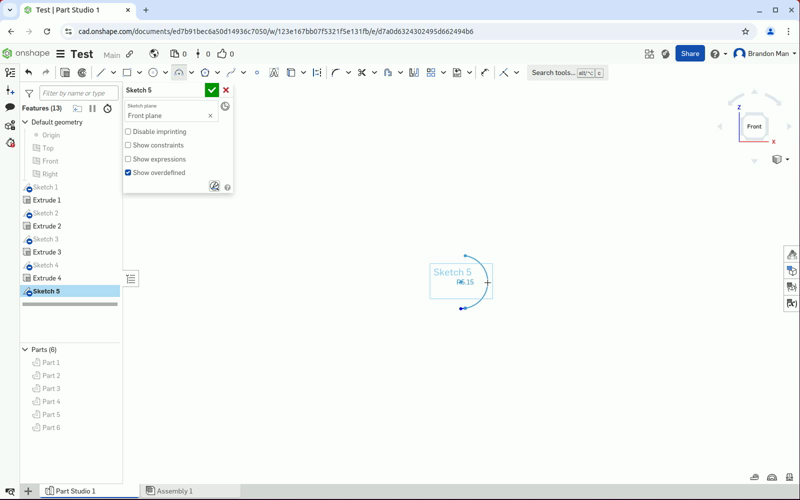
key(l)
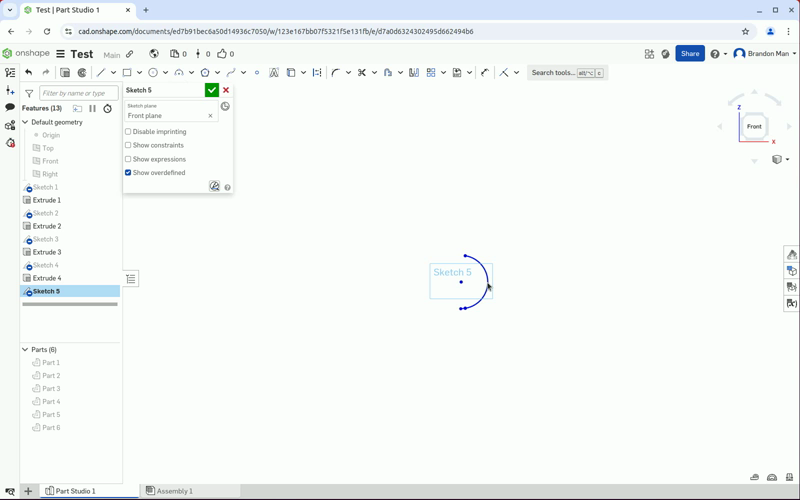
mouse_move(465, 255)
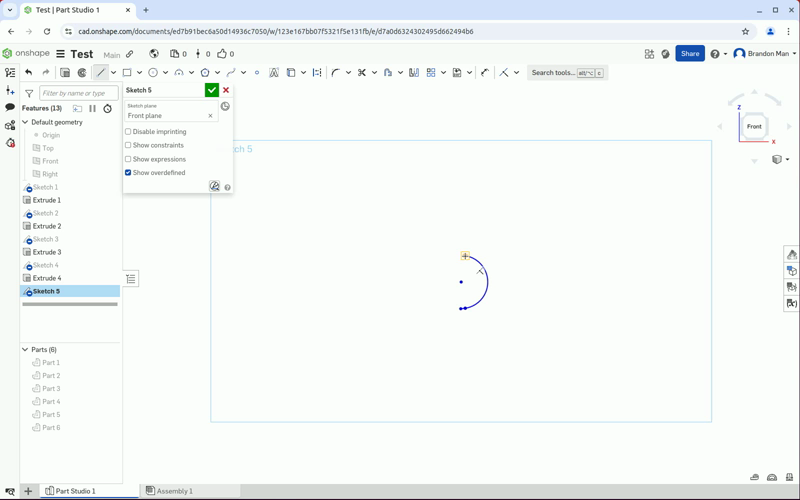
click(465, 255)
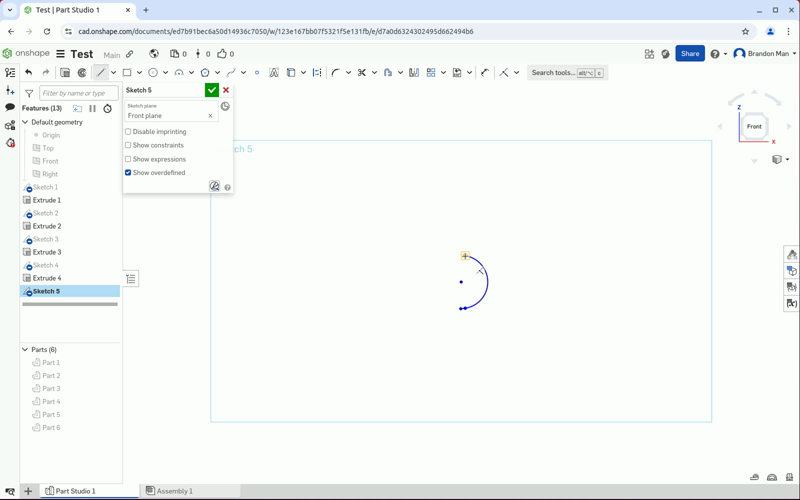
key_down(shift)
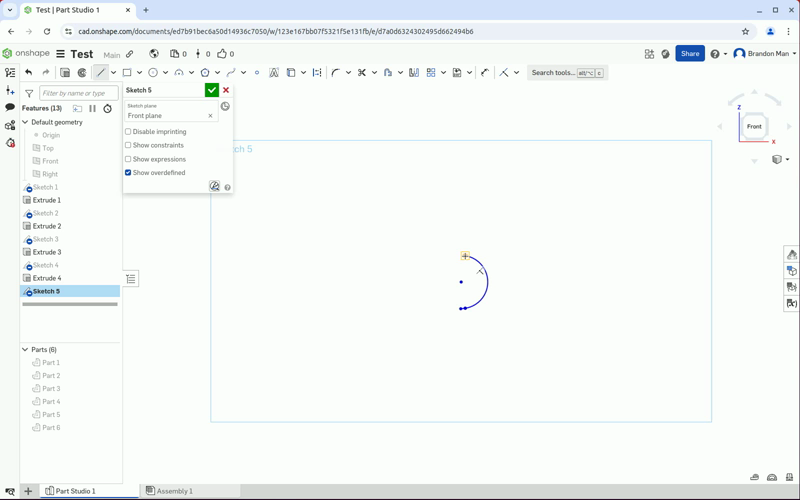
mouse_move(495, 255)
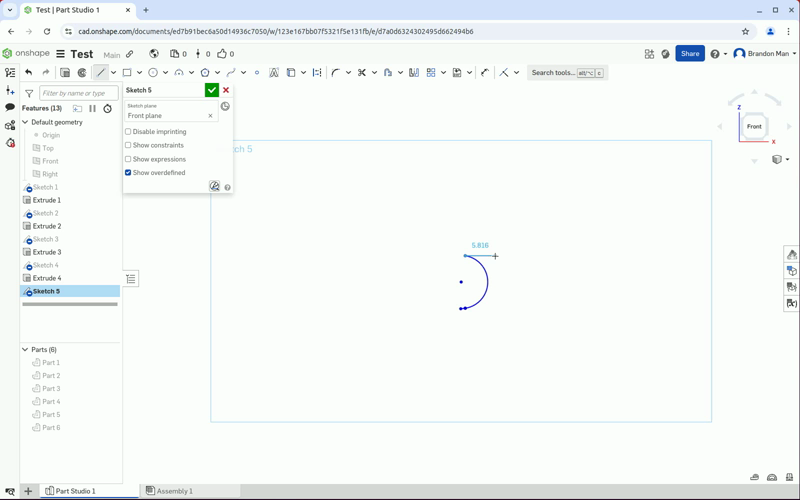
mouse_move(460, 255)
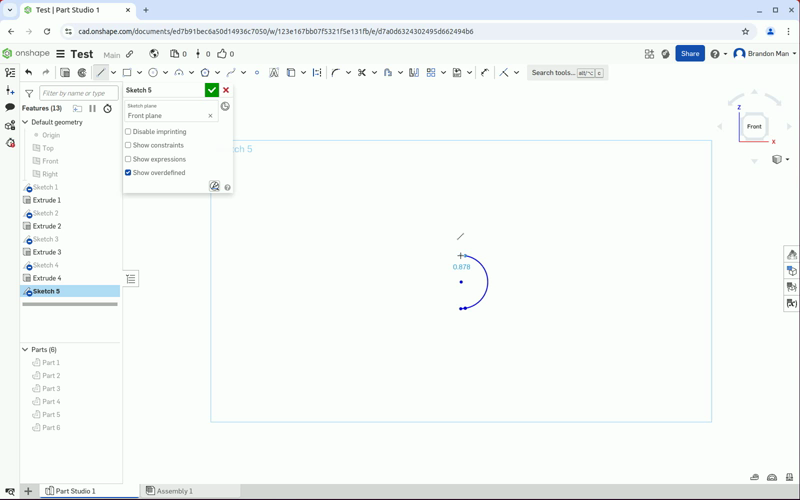
scroll(6)
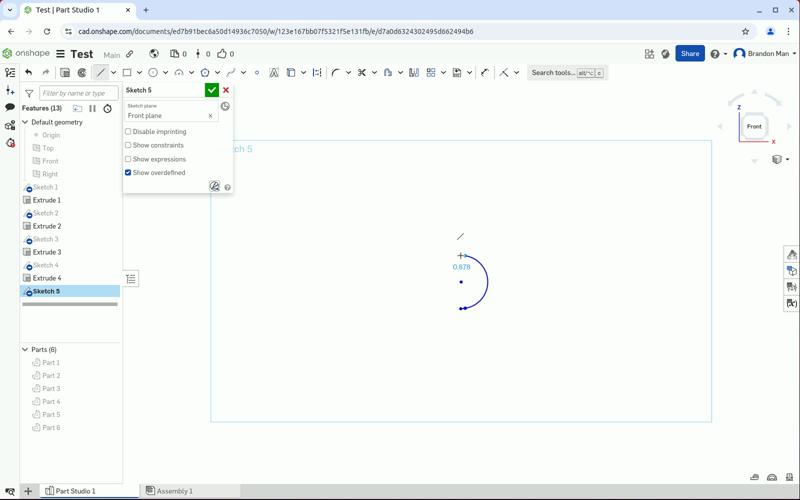
scroll(6)
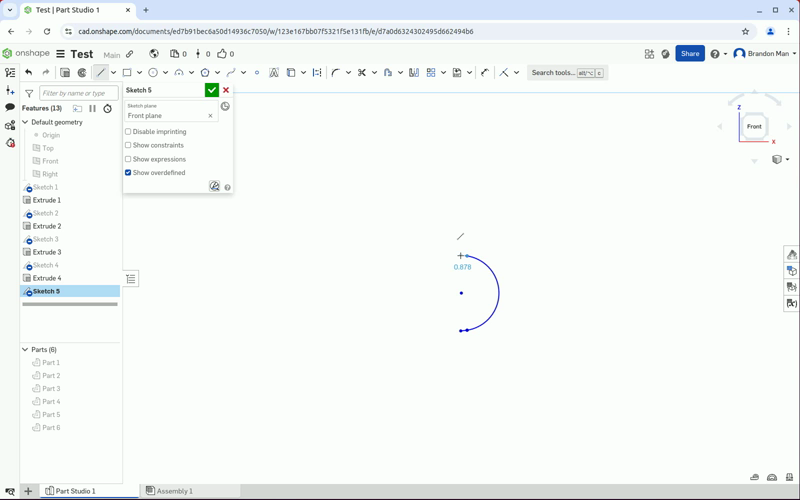
scroll(6)
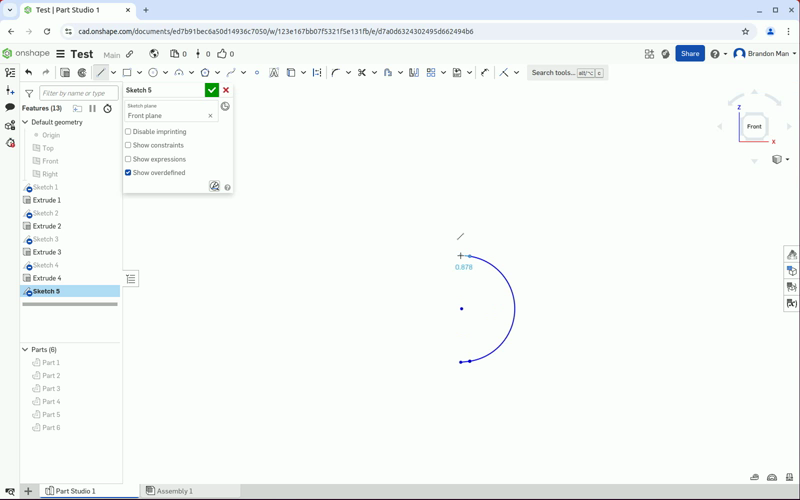
scroll(6)
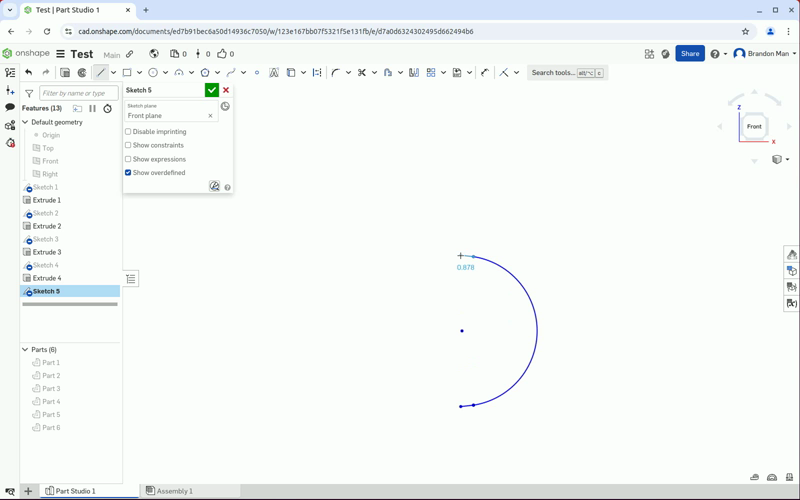
scroll(6)
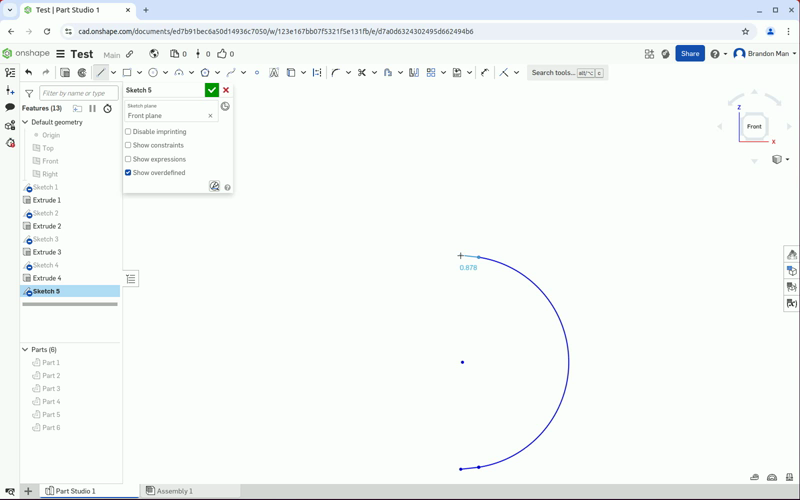
scroll(6)
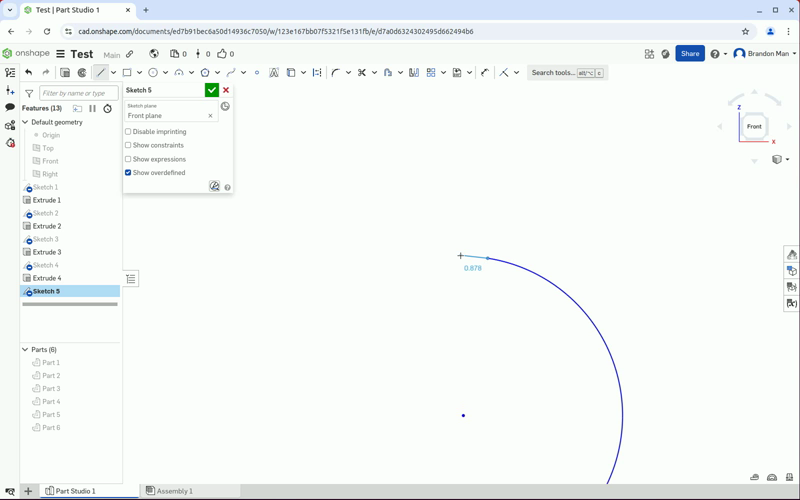
scroll(6)
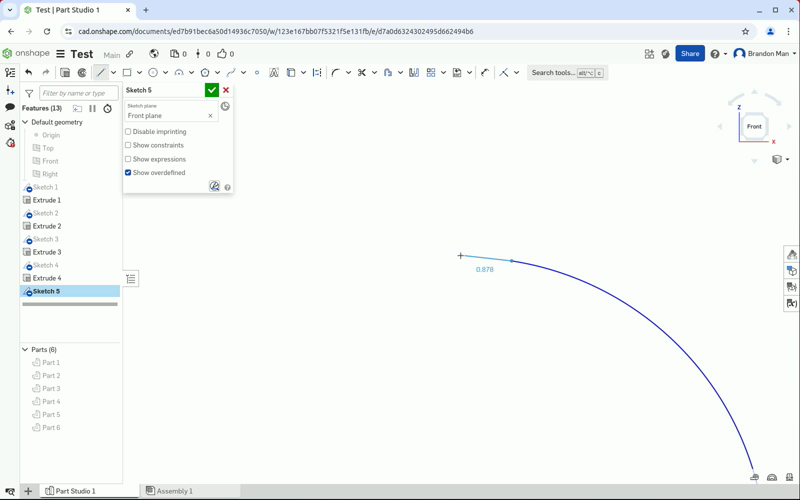
click(460, 255)
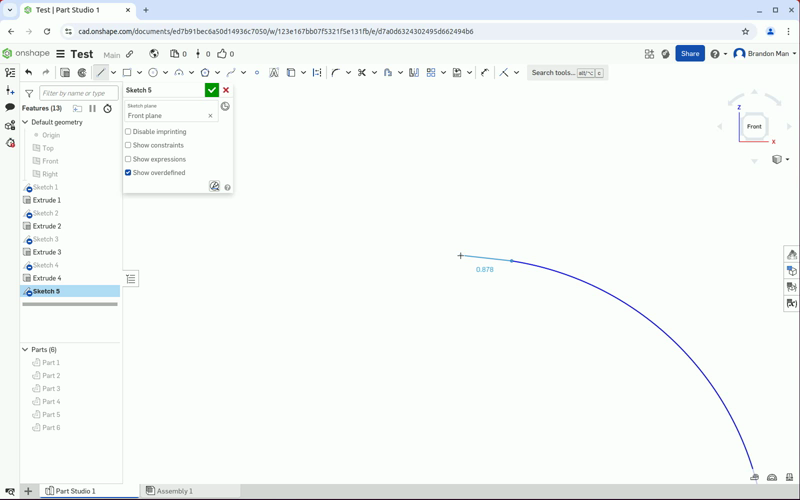
scroll(-6)
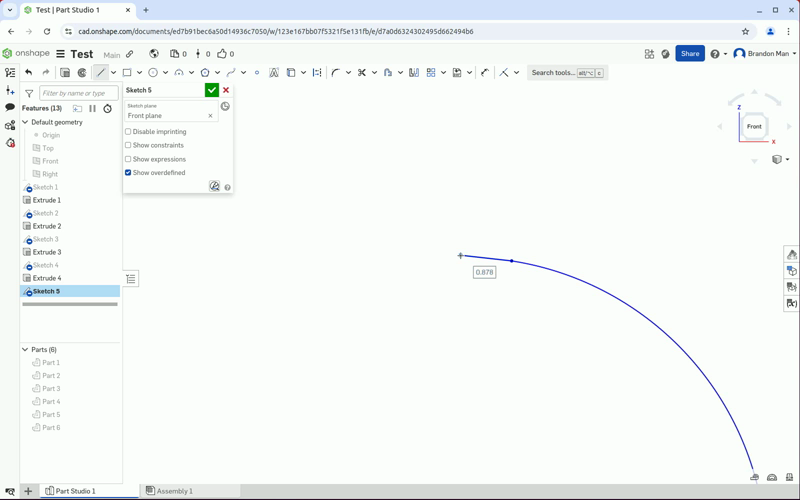
scroll(-6)
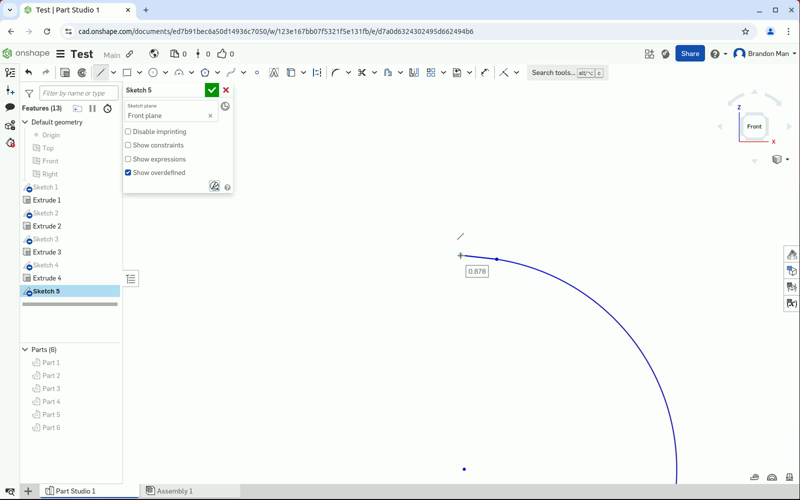
scroll(-6)
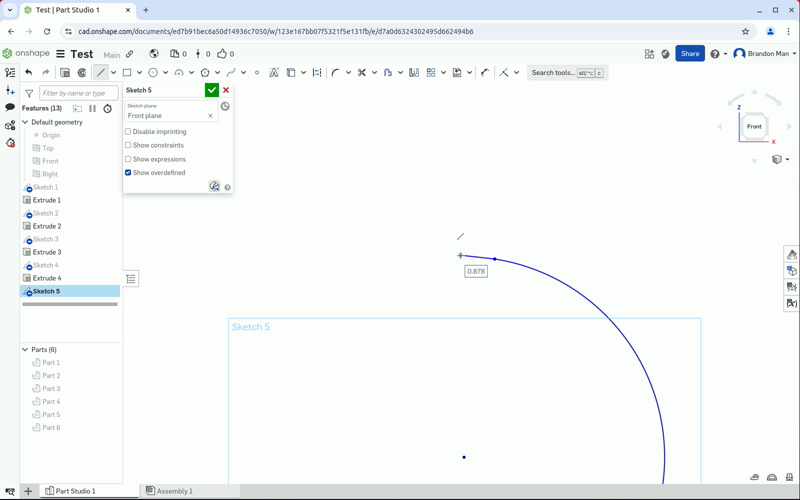
scroll(-6)
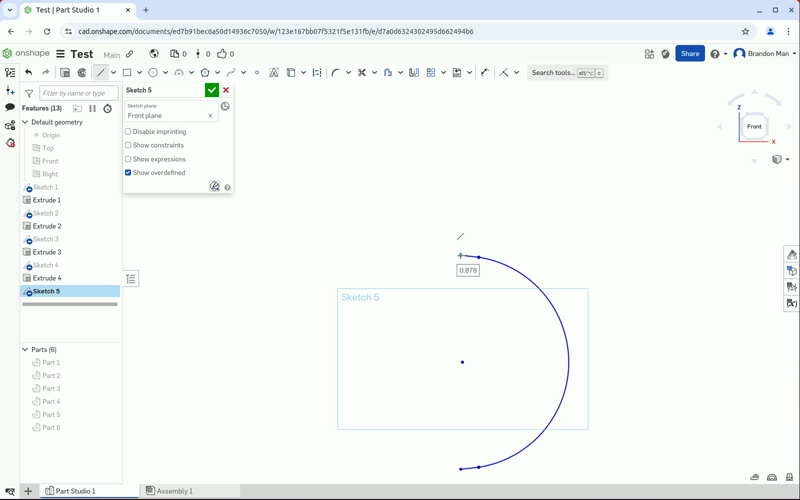
scroll(-6)
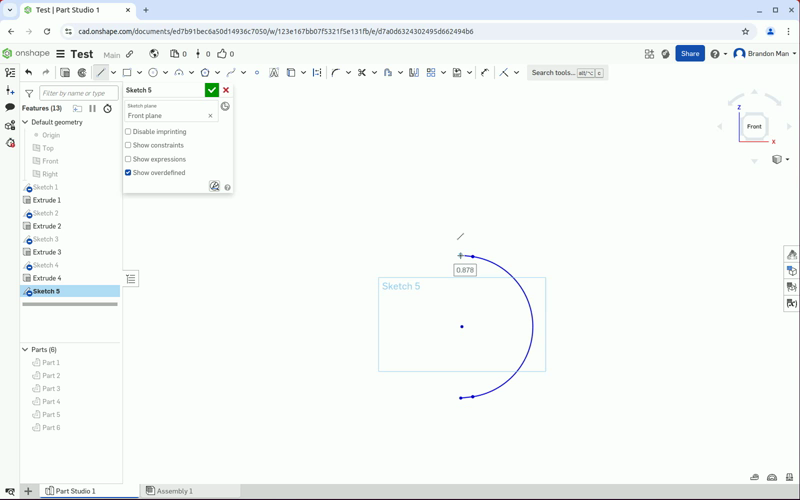
scroll(-6)
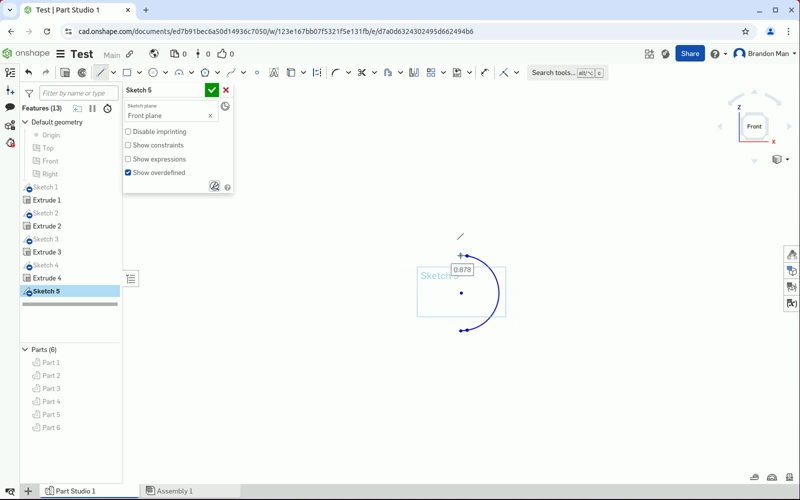
scroll(-6)
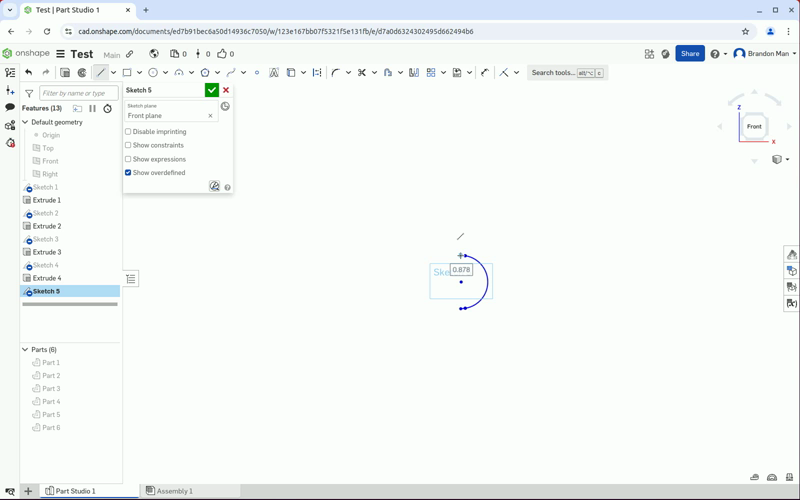
key_up(shift)
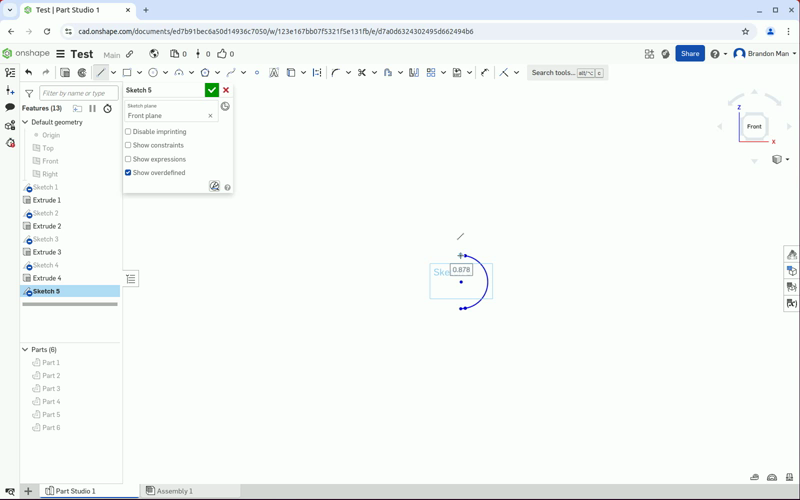
key(esc)
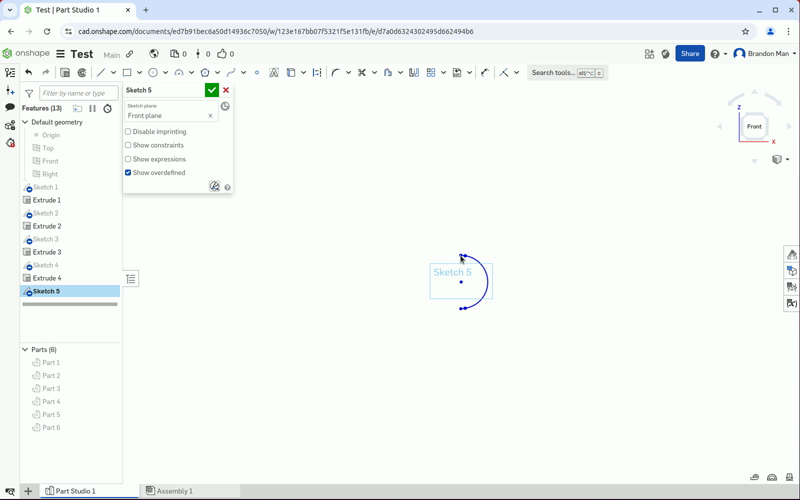
key(a)
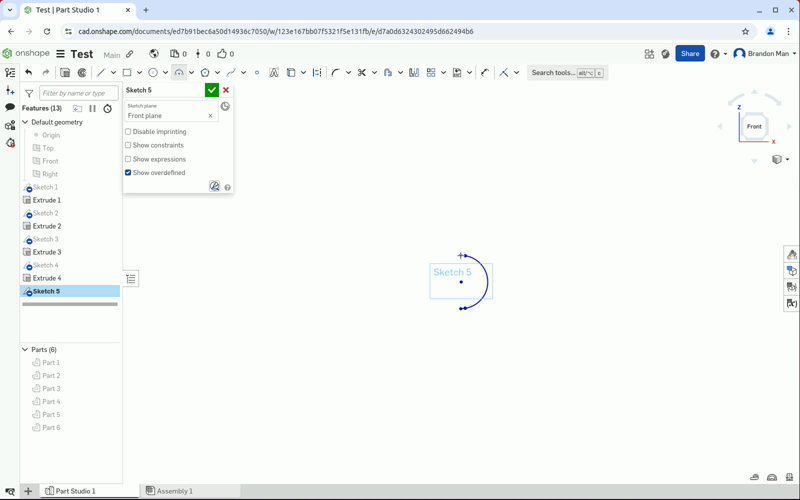
mouse_move(460, 255)
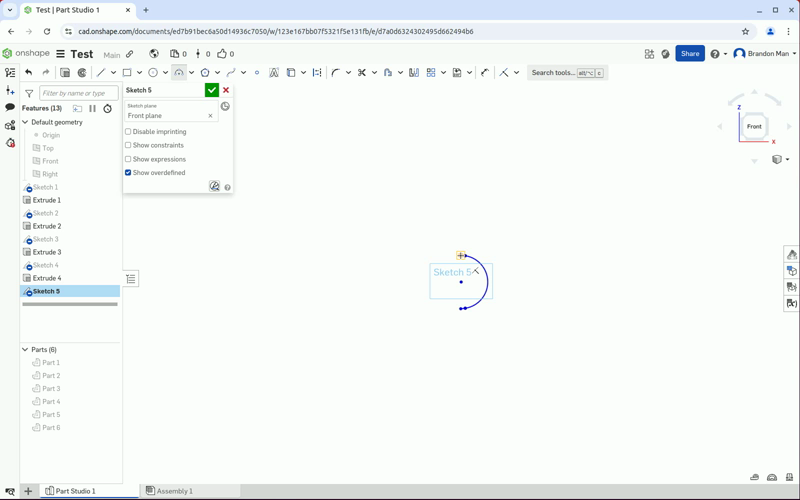
click(460, 255)
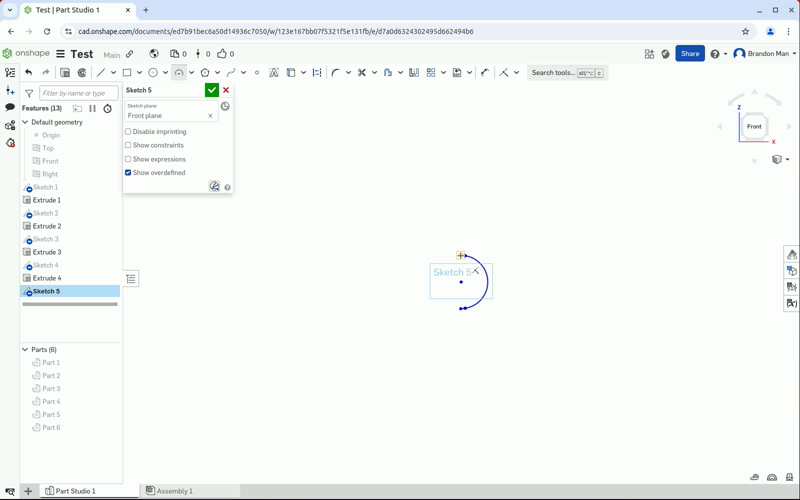
mouse_move(460, 308)
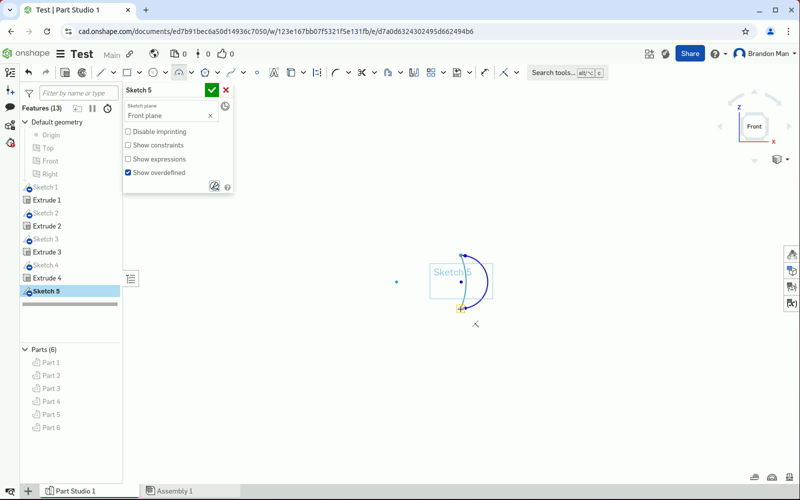
click(460, 308)
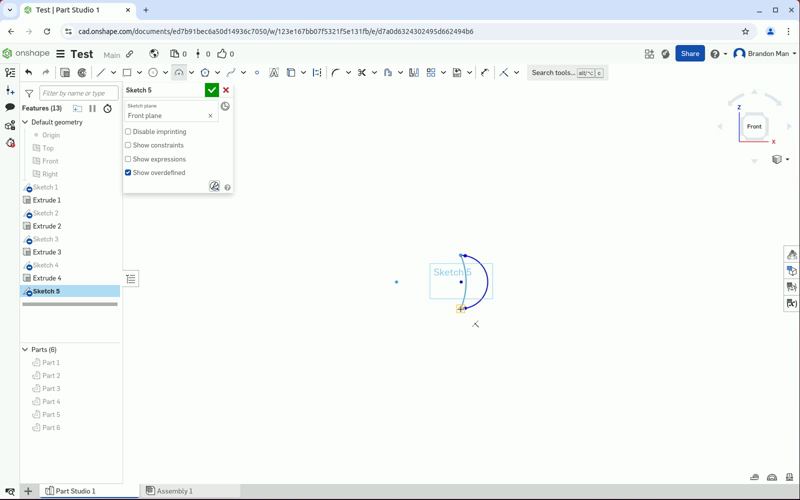
key_down(shift)
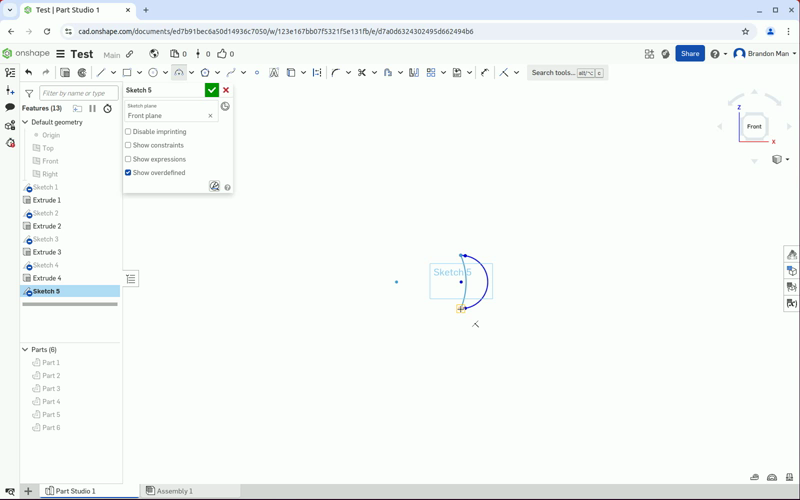
mouse_move(434, 282)
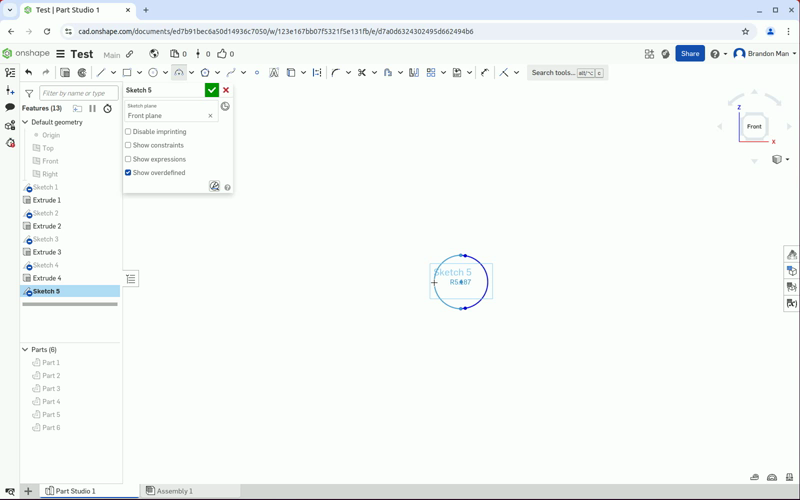
click(434, 282)
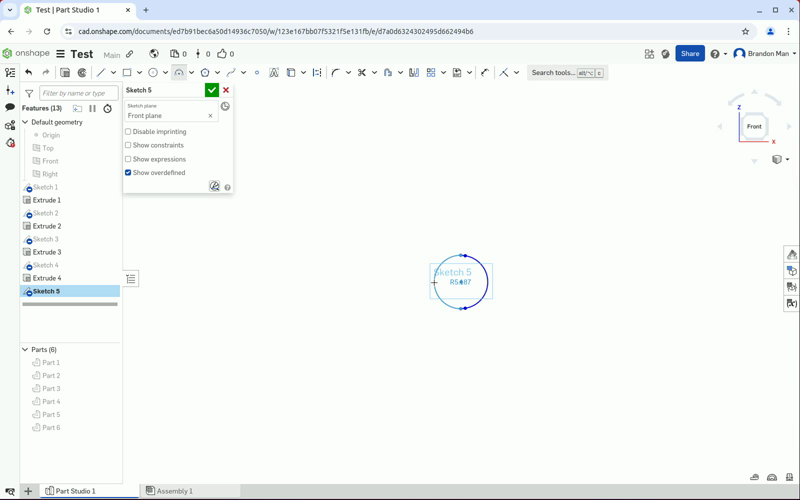
key_up(shift)
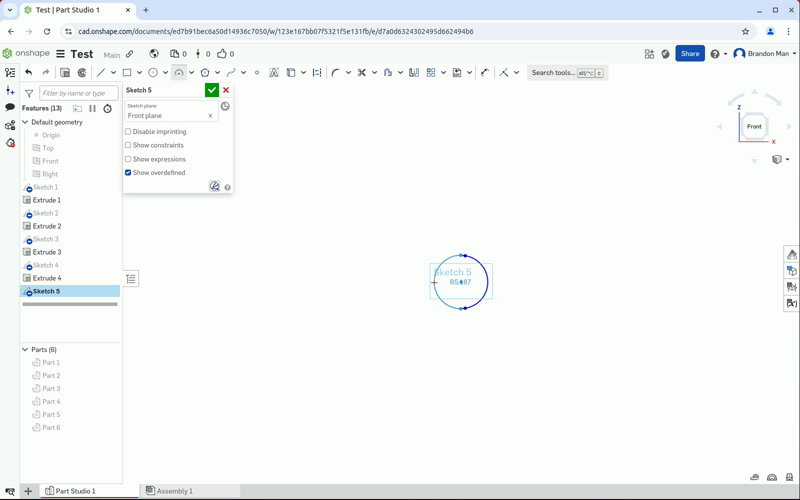
key(esc)
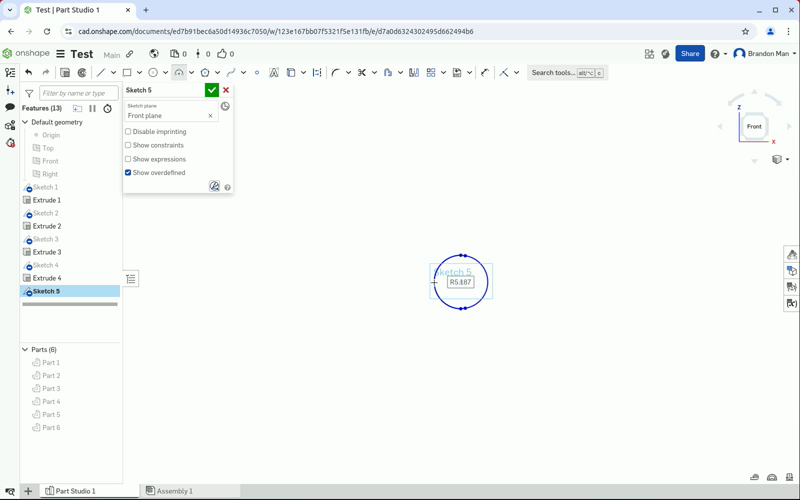
key(c)
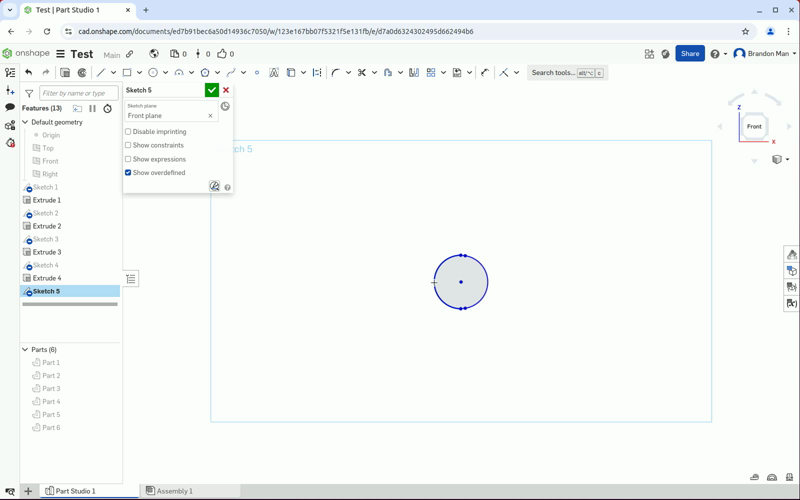
key_down(shift)
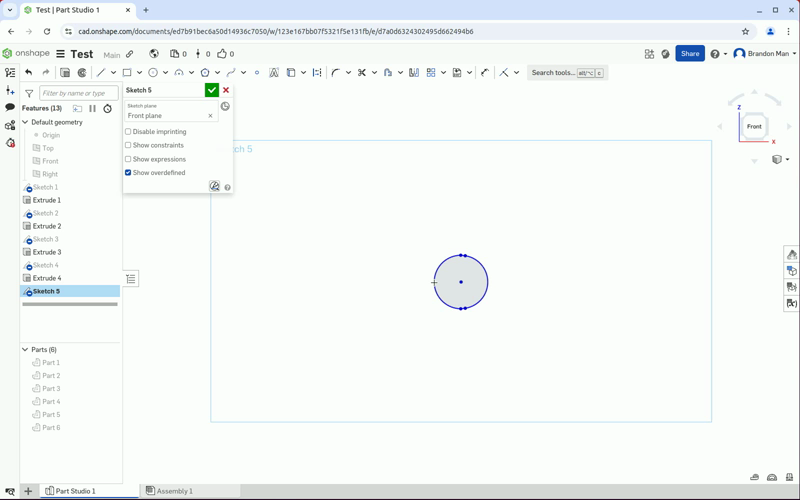
mouse_move(460, 281)
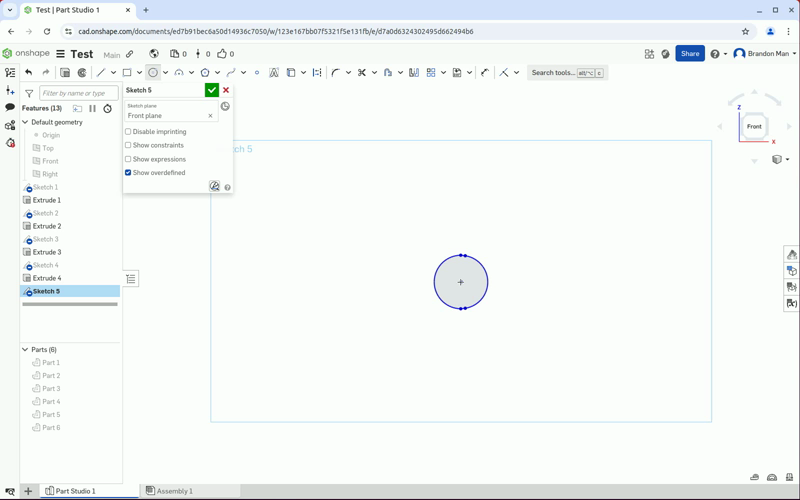
click(460, 281)
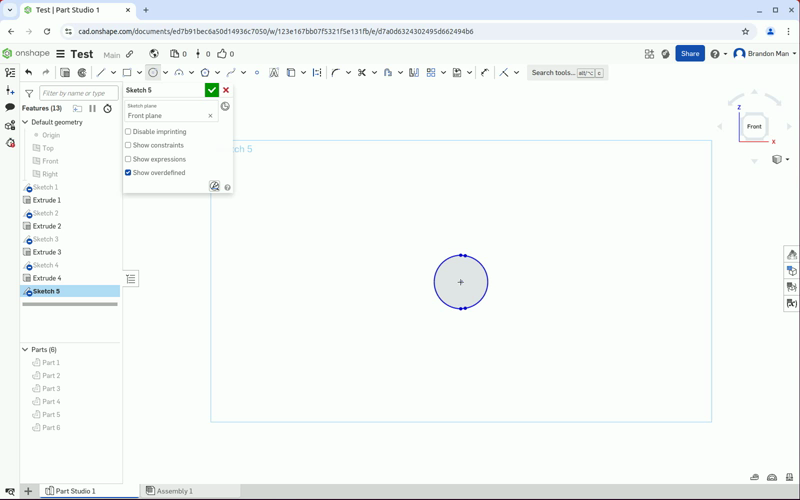
key_up(shift)
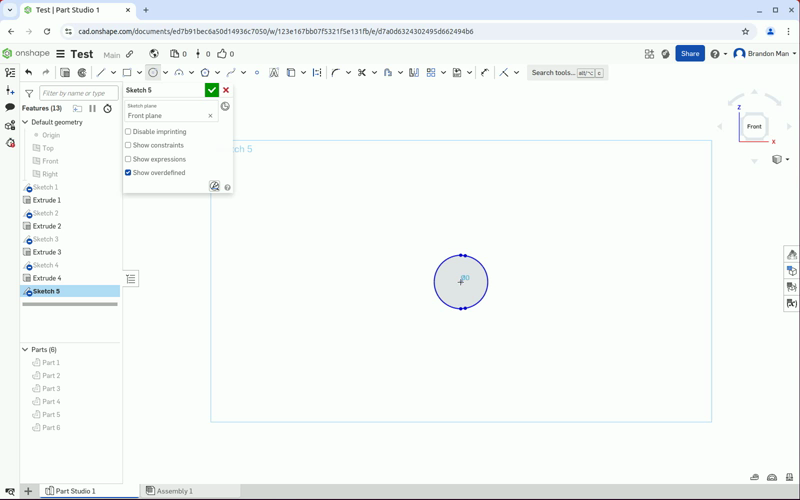
mouse_move(471, 281)
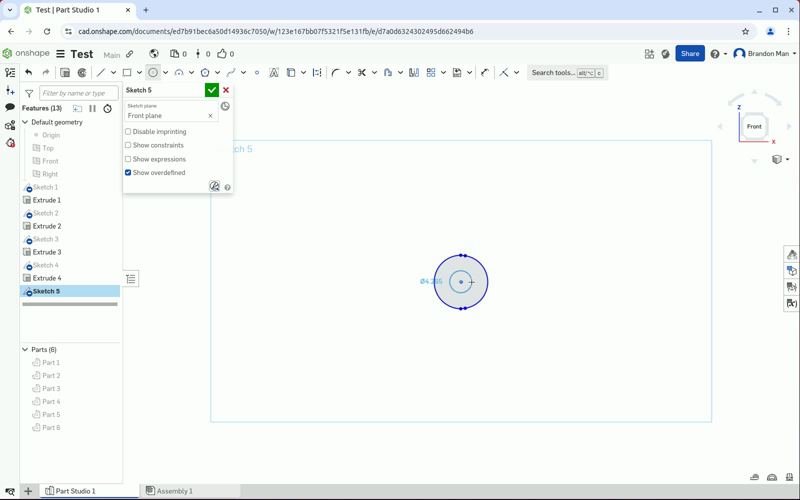
click(471, 281)
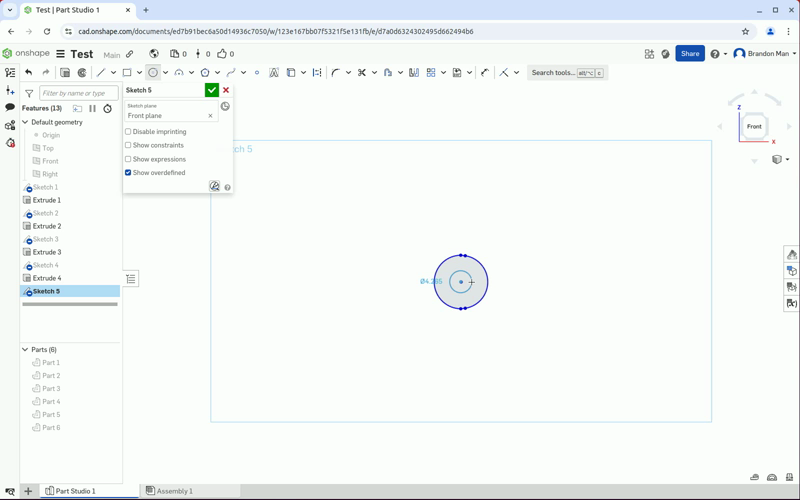
key(esc)
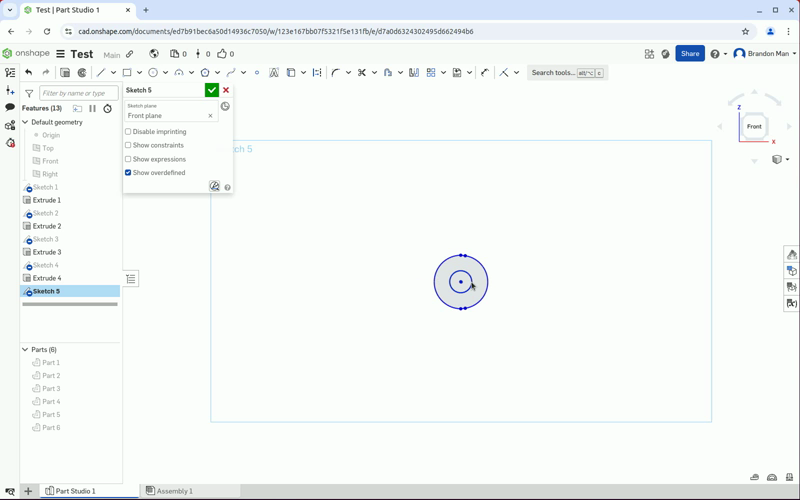
mouse_move(475, 267)
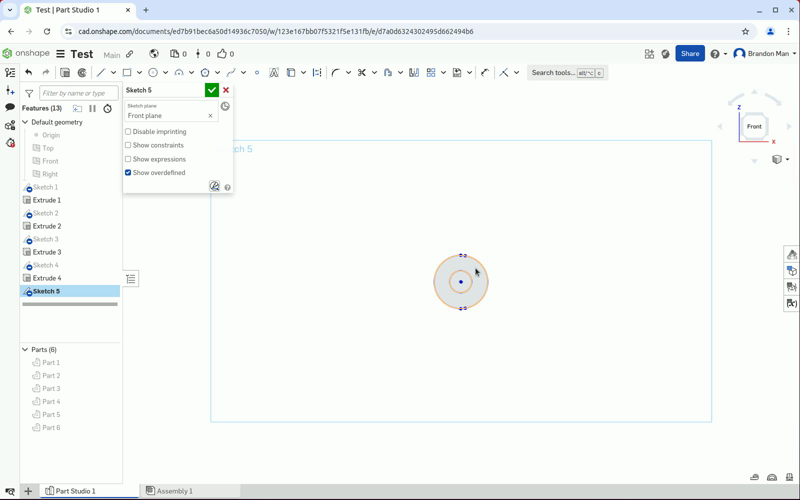
click(475, 267)
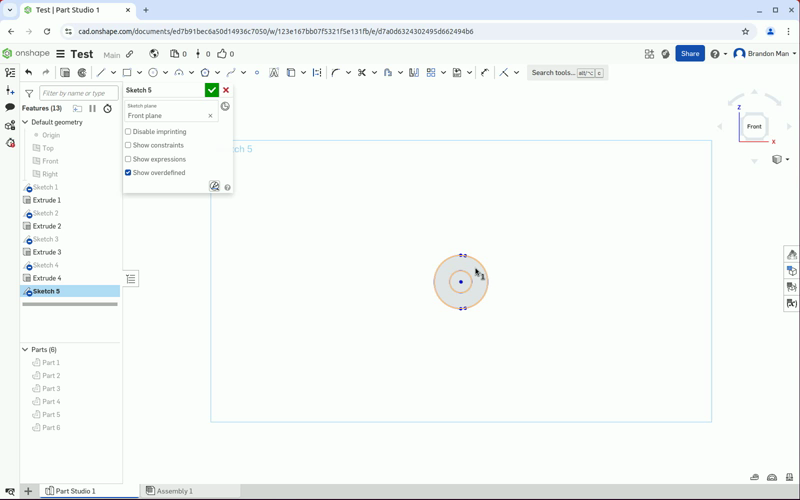
mouse_move(73, 352)
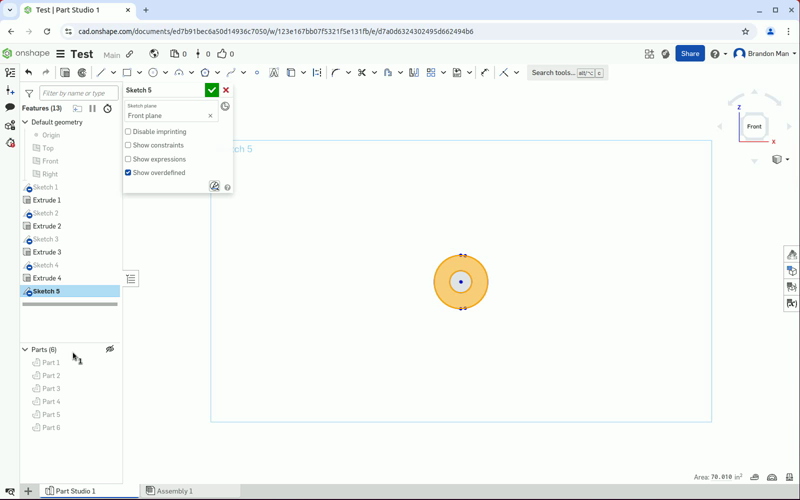
key(shift+y)
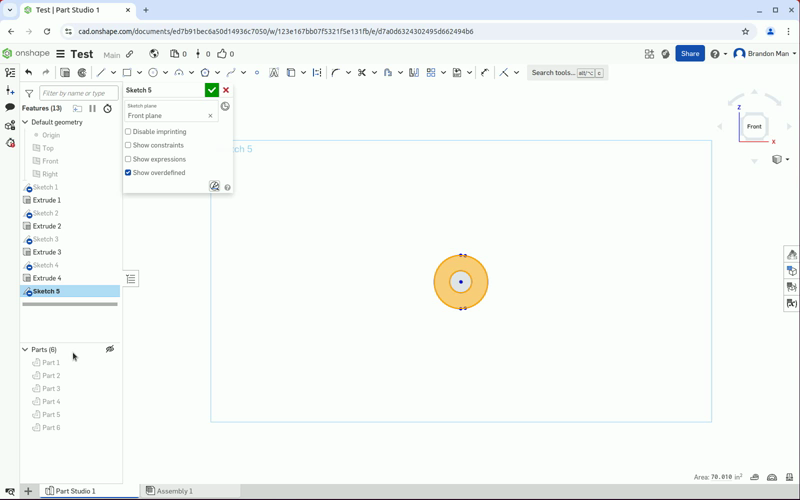
key(shift+e)
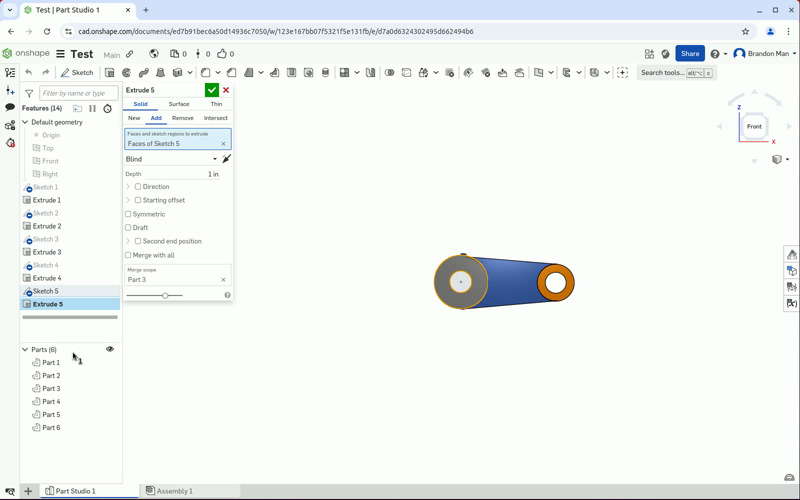
mouse_move(143, 106)
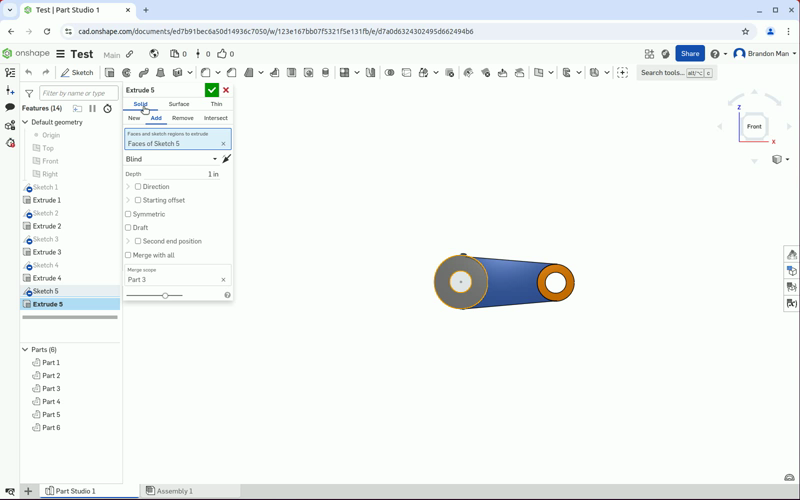
click(143, 106)
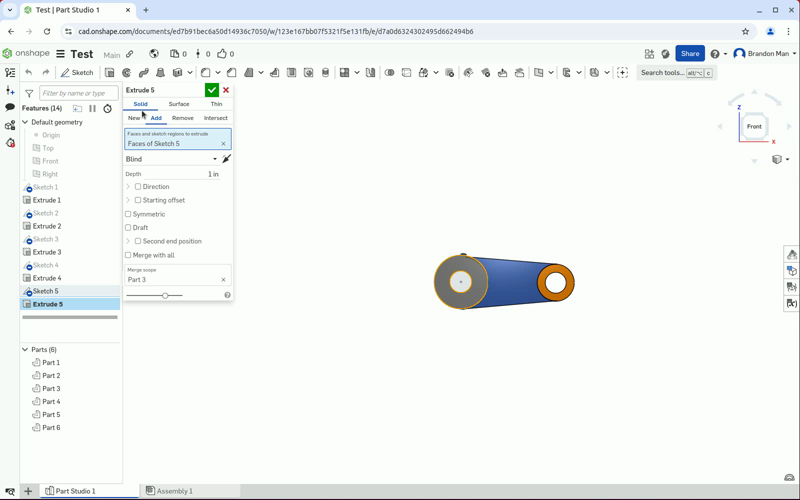
mouse_move(137, 120)
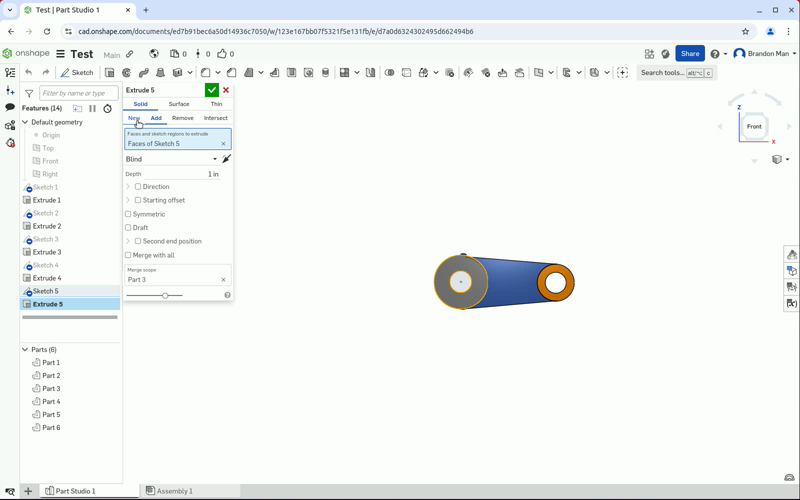
click(137, 120)
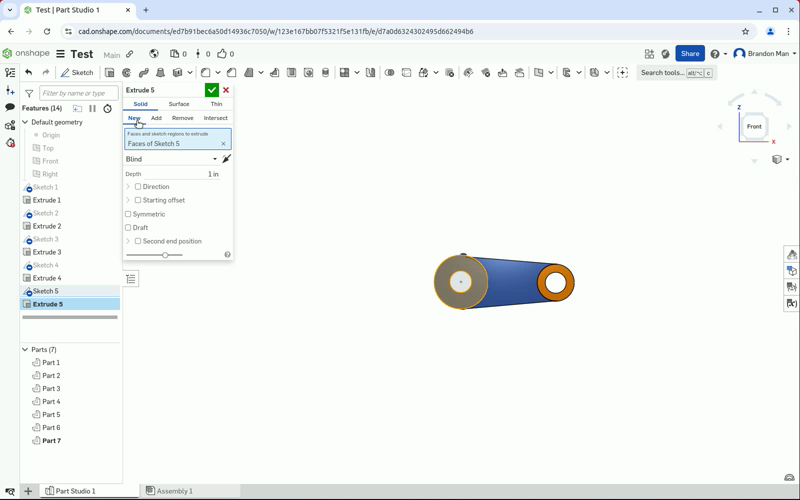
key(tab, 4)
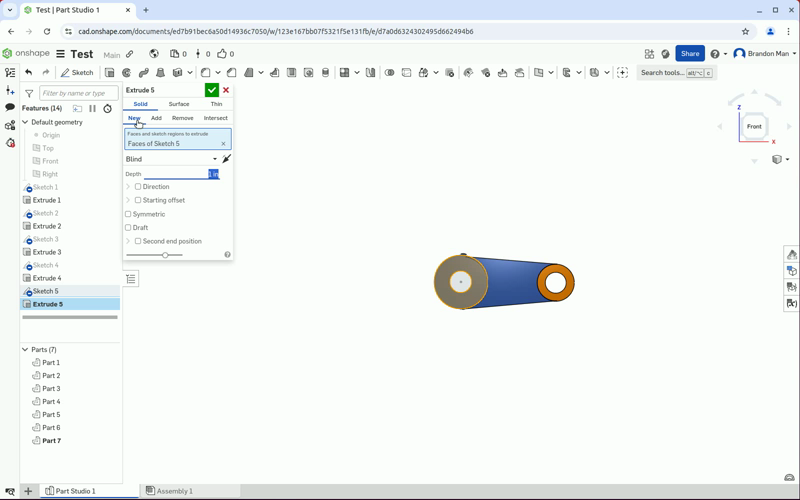
text(5.296)
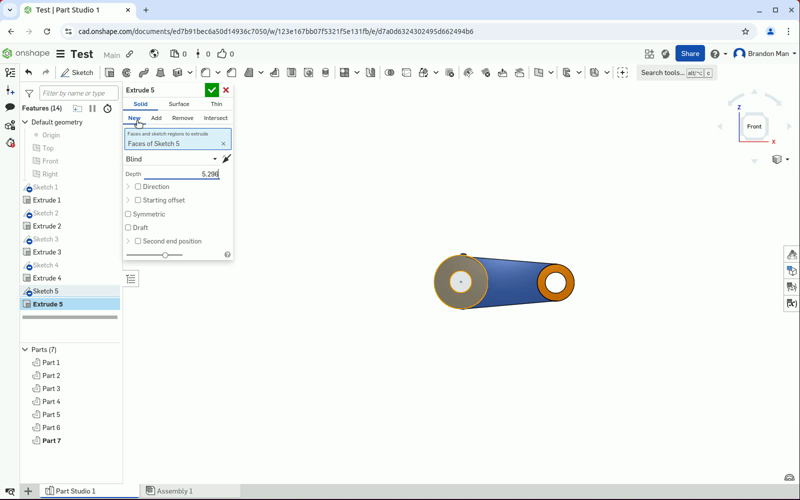
key(enter)
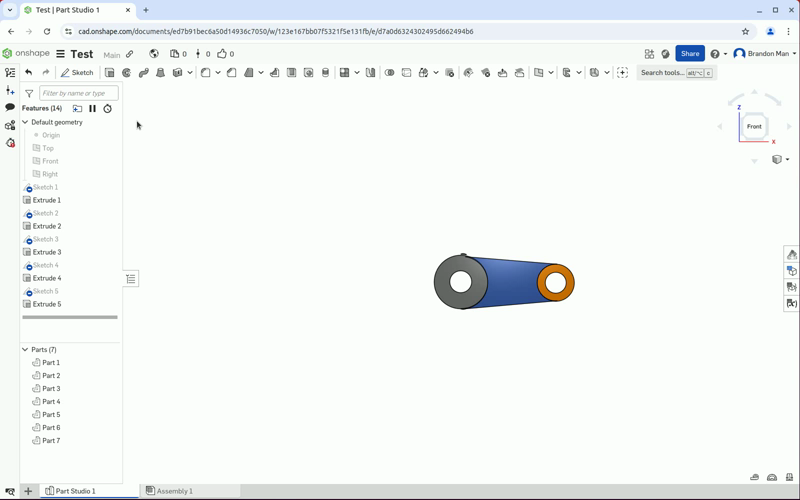
key(shift+h)
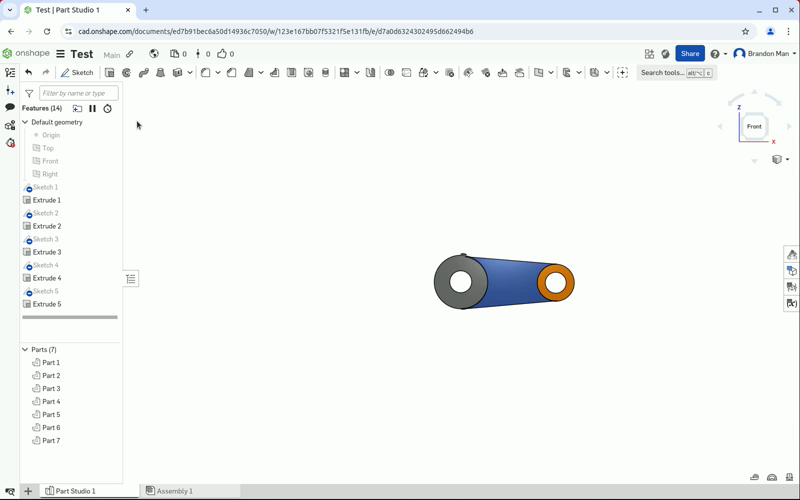
key(shift+h)
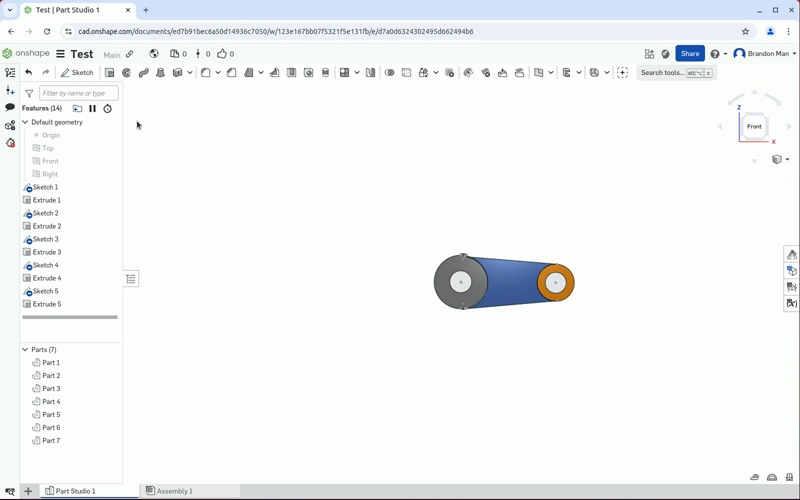
key(shift+7)
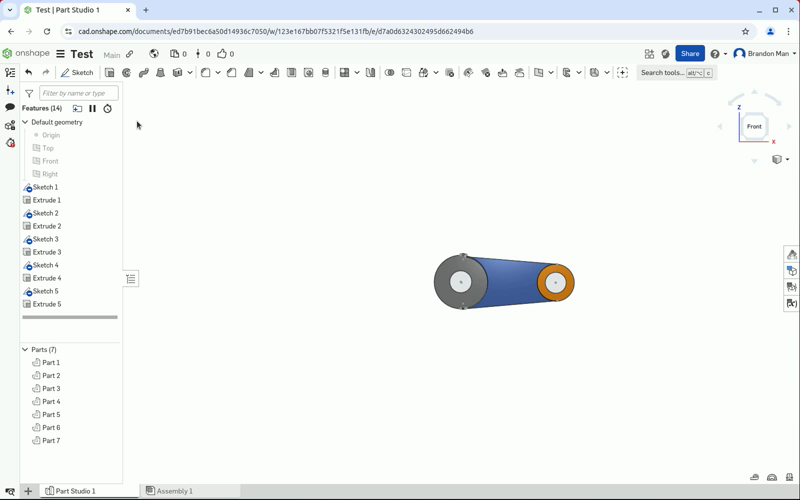
key(left, 2)
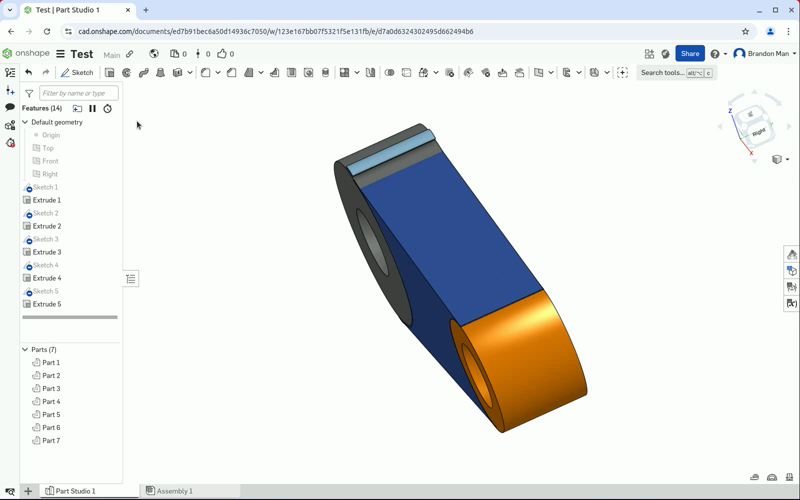
key(down, 2)
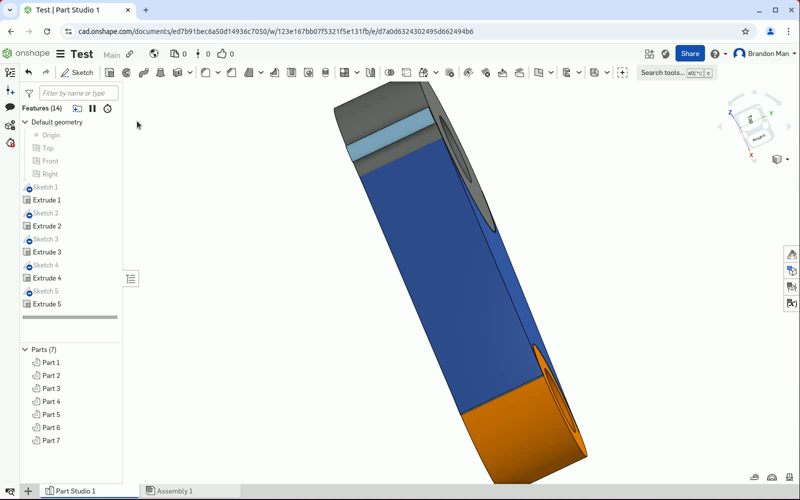
key(up, 2)
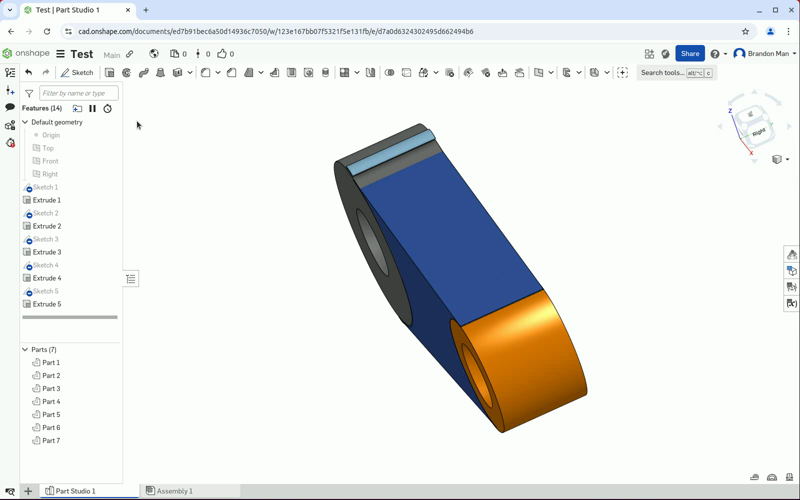
key(right, 2)
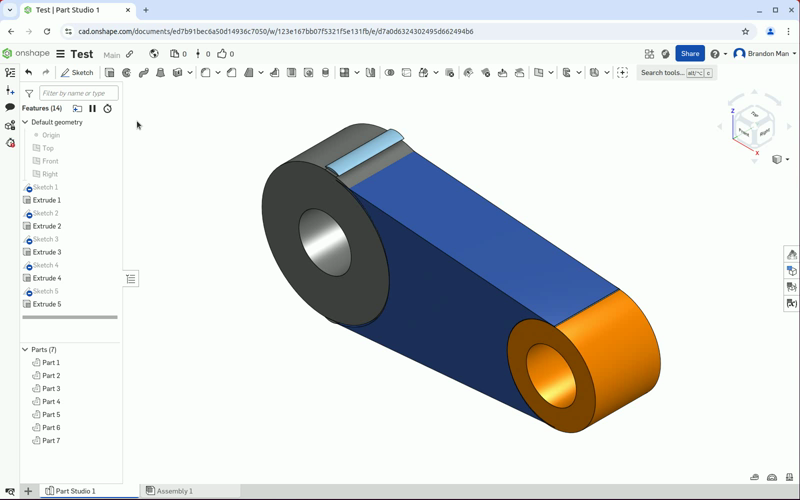
mouse_move(73, 189)
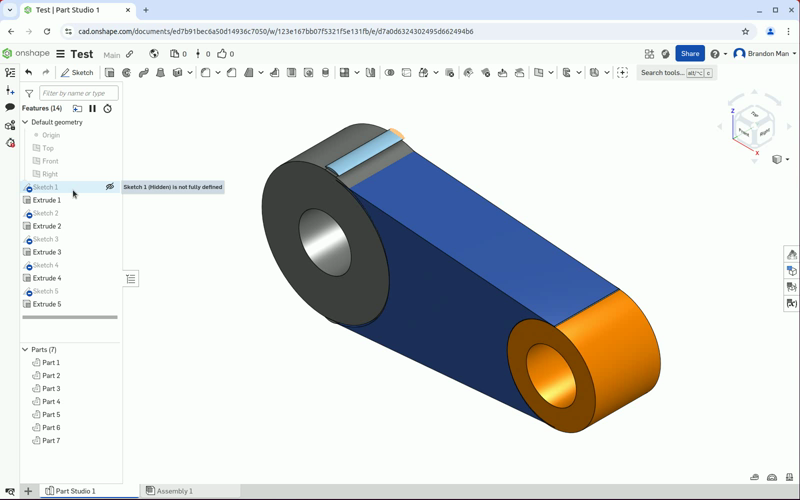
click(73, 189)